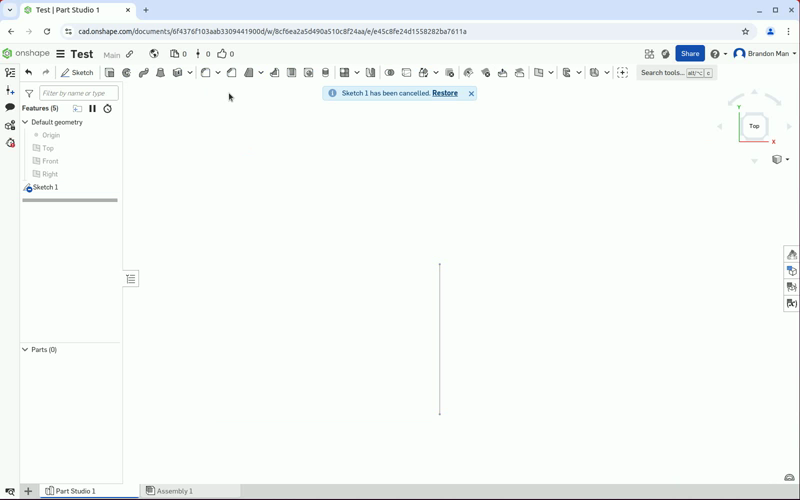
key(shift+h)
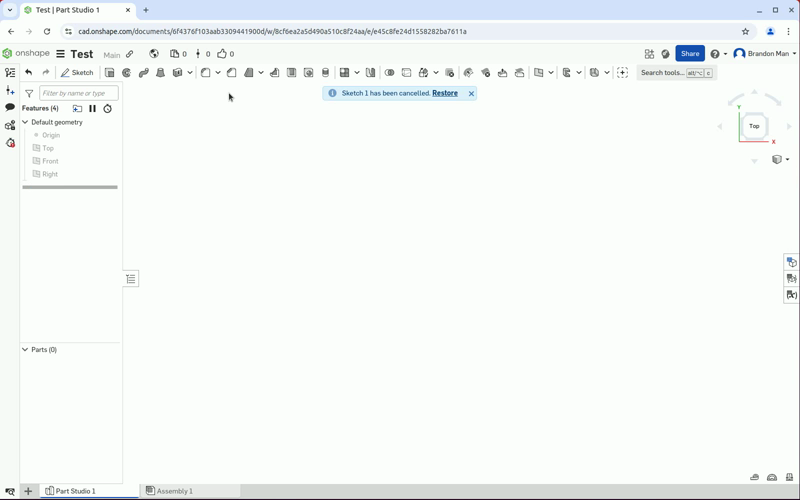
mouse_move(73, 352)
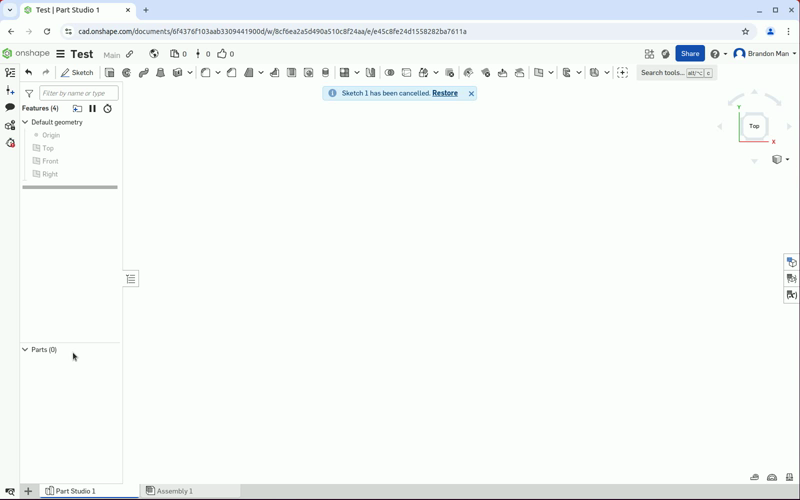
key(y)
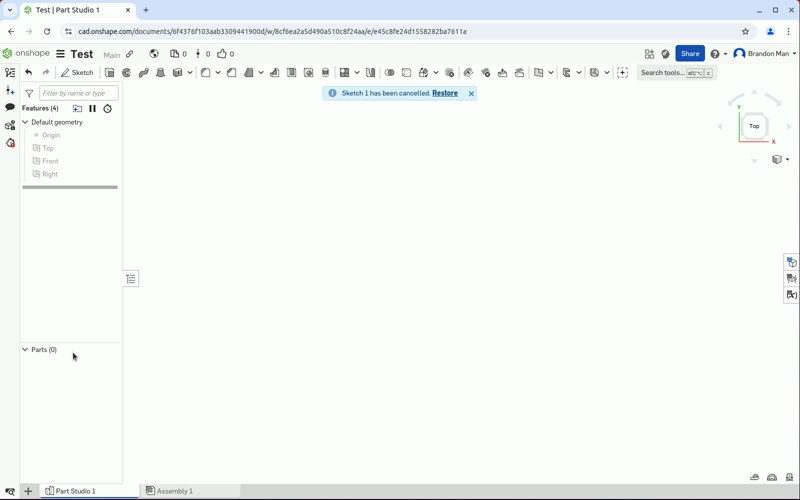
key(shift+p)
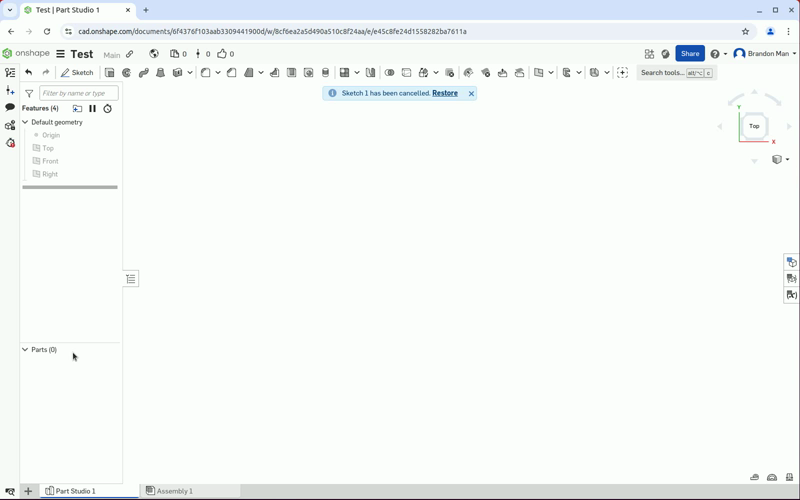
key(space)
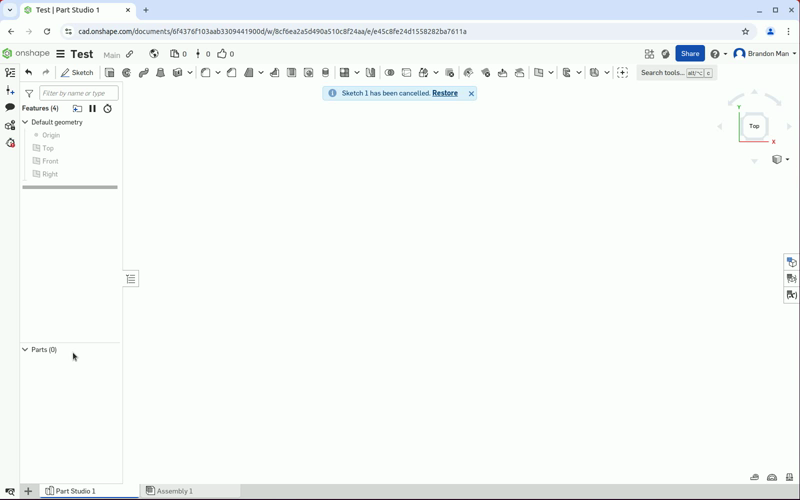
key_down(shift)
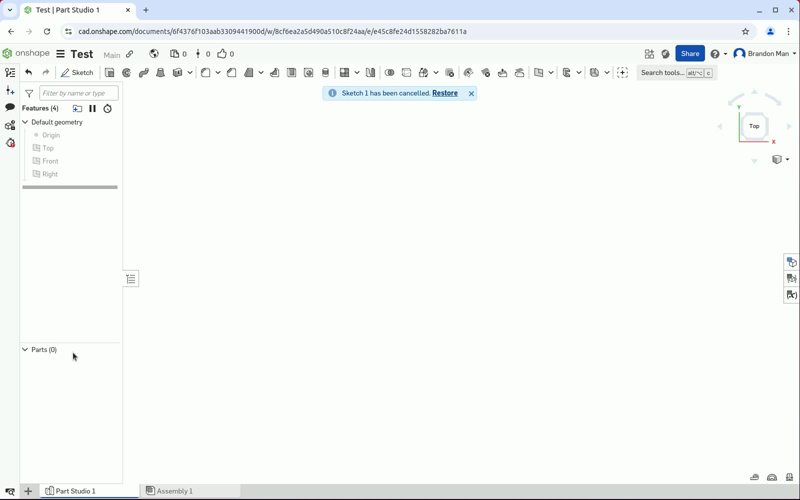
key(up)
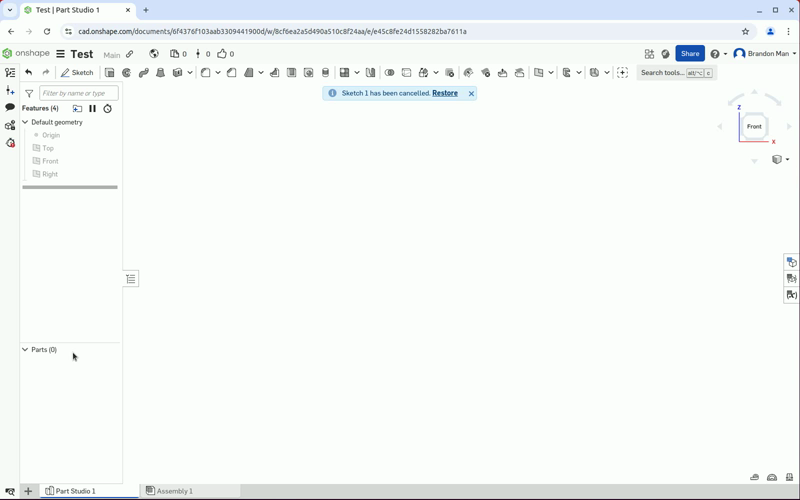
key_up(shift)
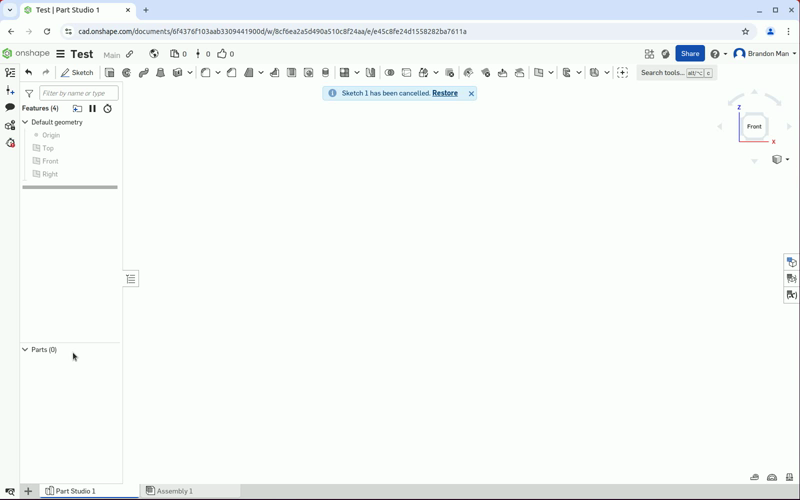
mouse_move(73, 352)
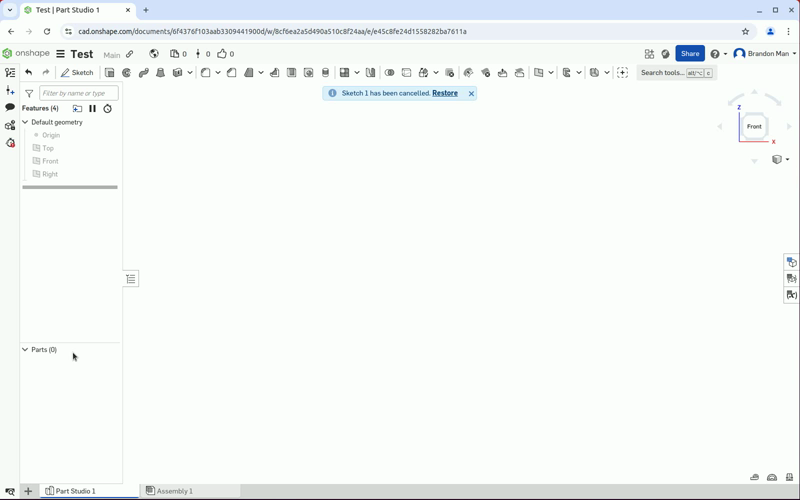
key(shift+y)
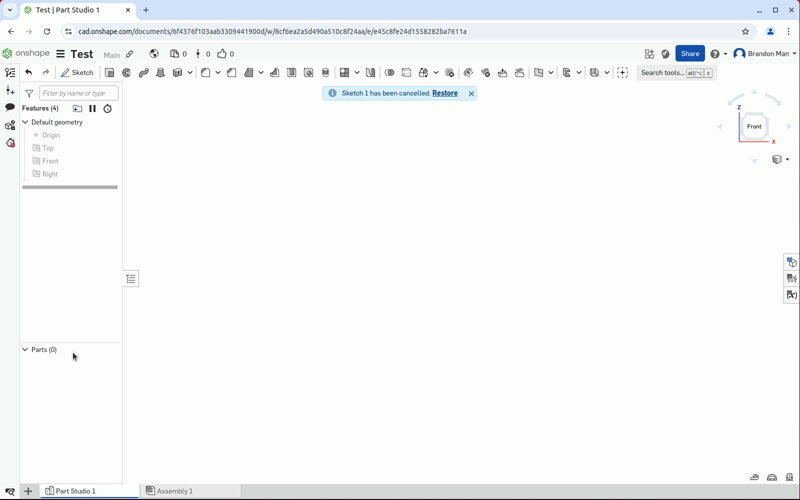
key(shift+s)
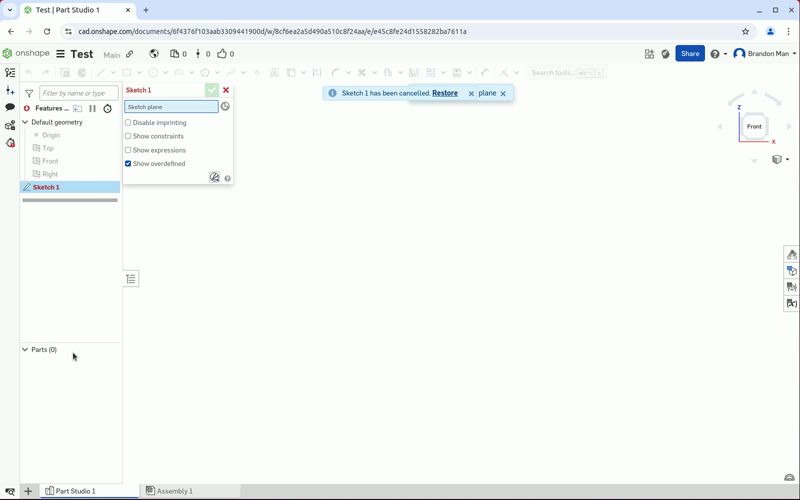
mouse_move(73, 163)
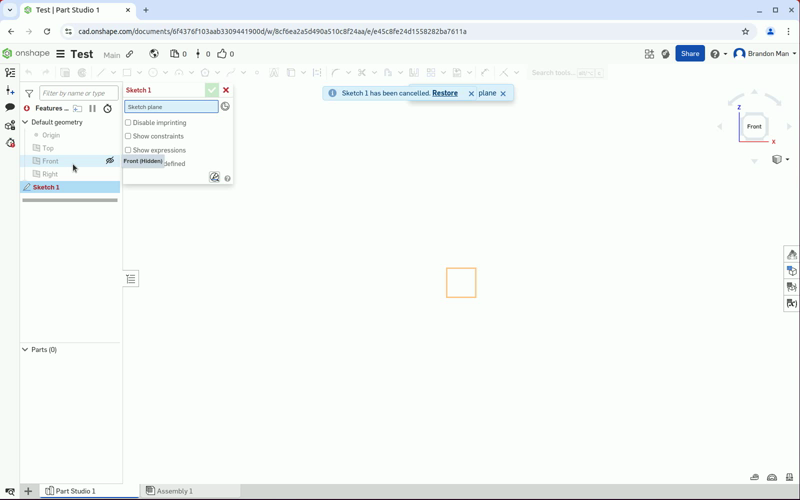
click(73, 163)
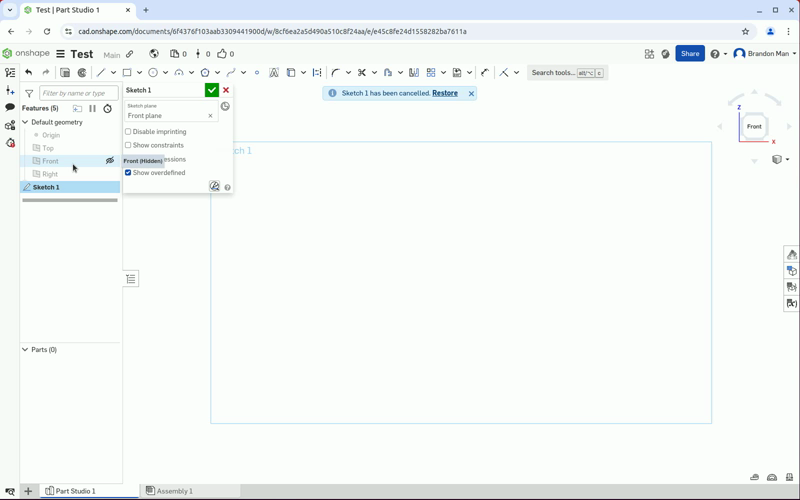
mouse_move(73, 352)
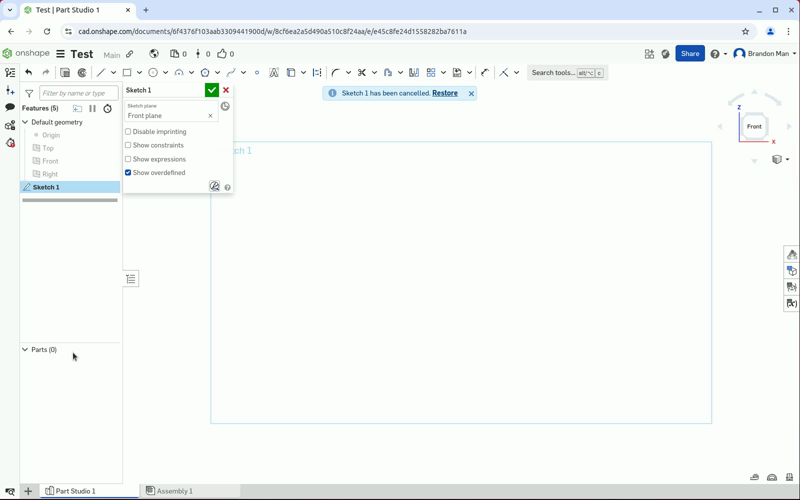
key(y)
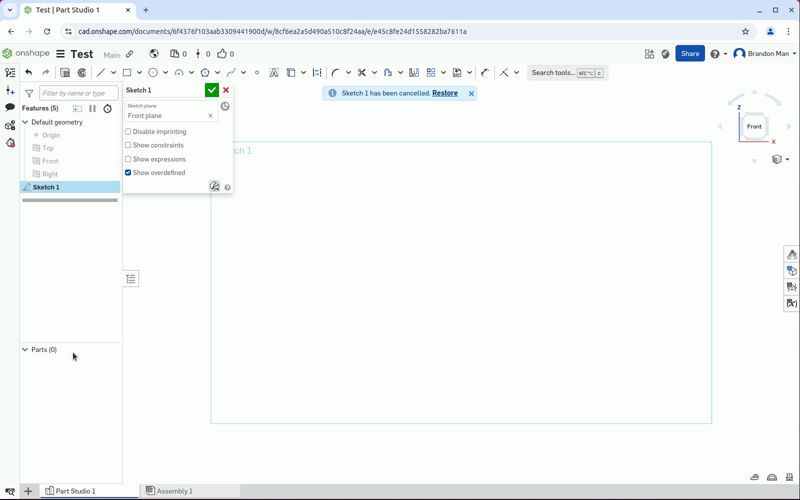
key(l)
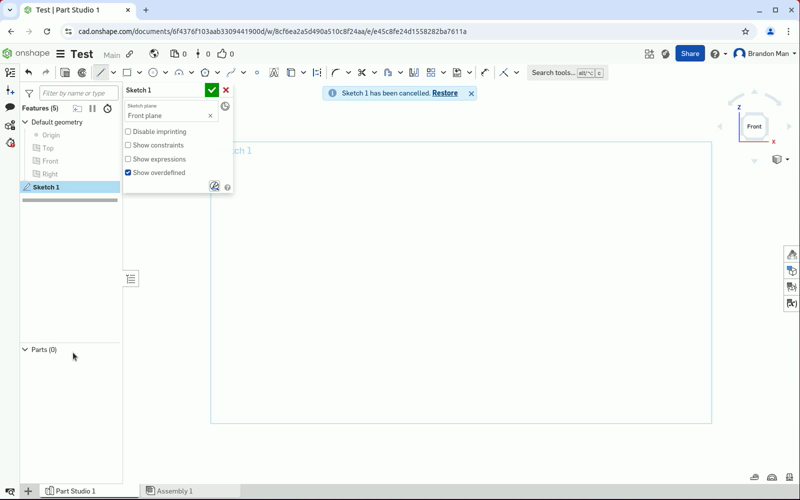
key_down(shift)
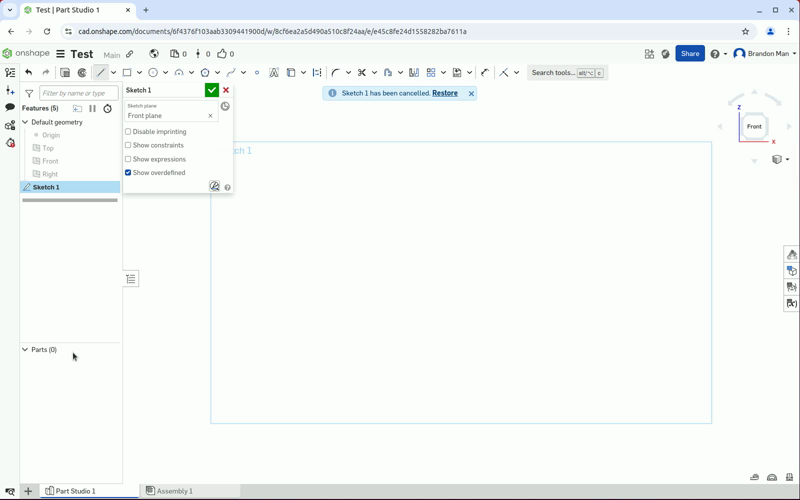
mouse_move(424, 282)
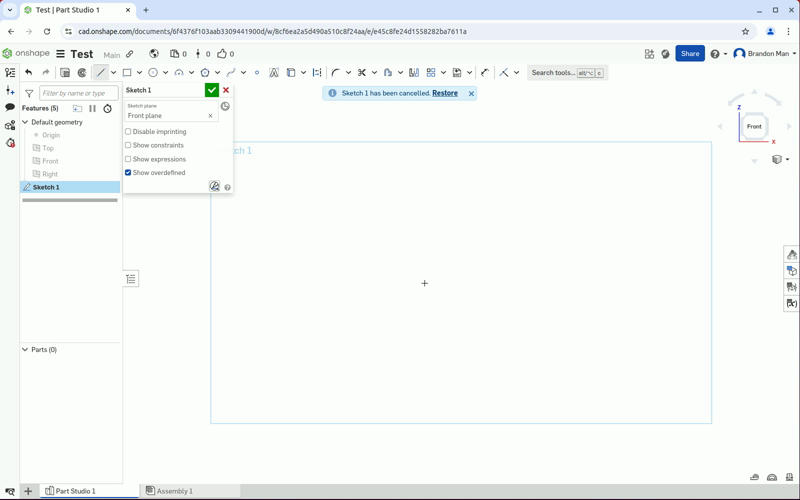
click(424, 282)
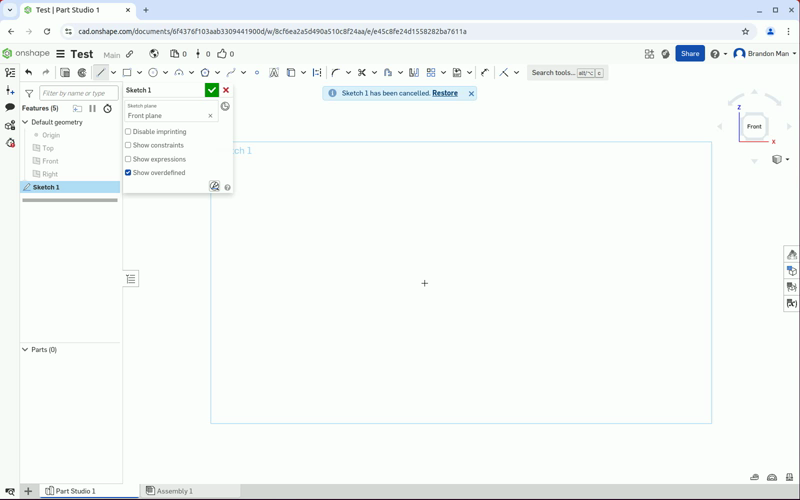
key_up(shift)
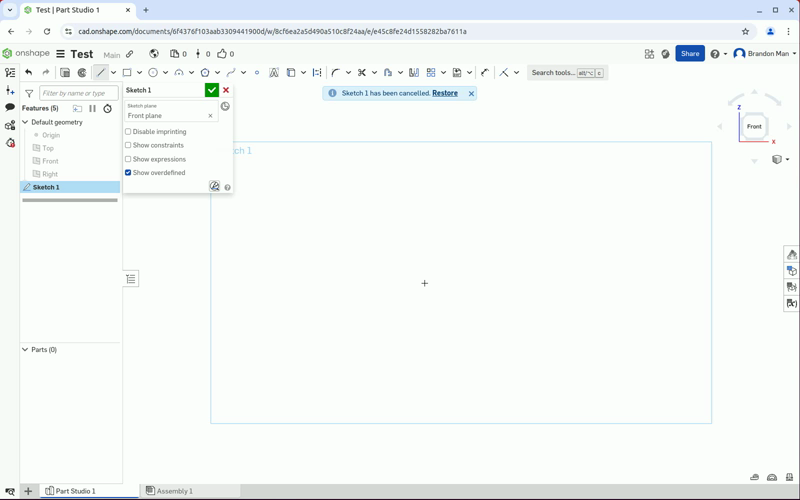
key_down(shift)
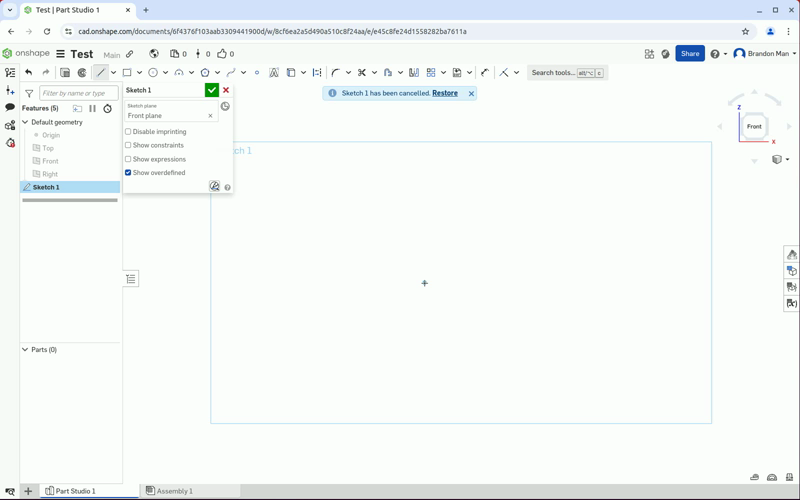
mouse_move(454, 282)
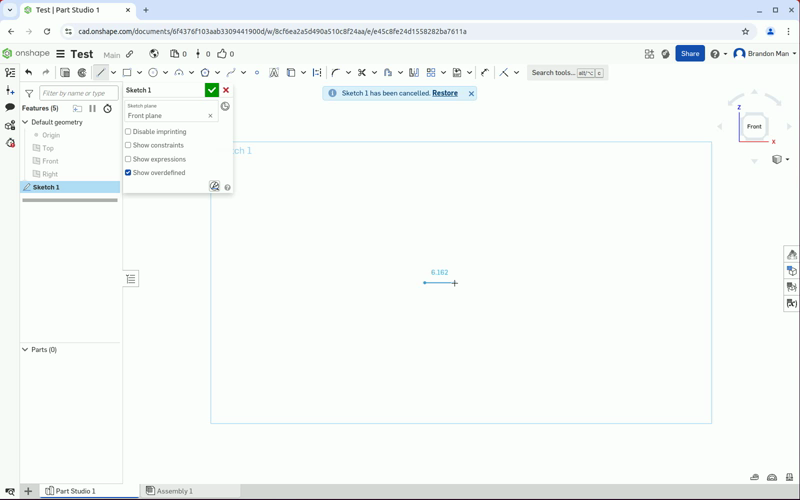
mouse_move(461, 282)
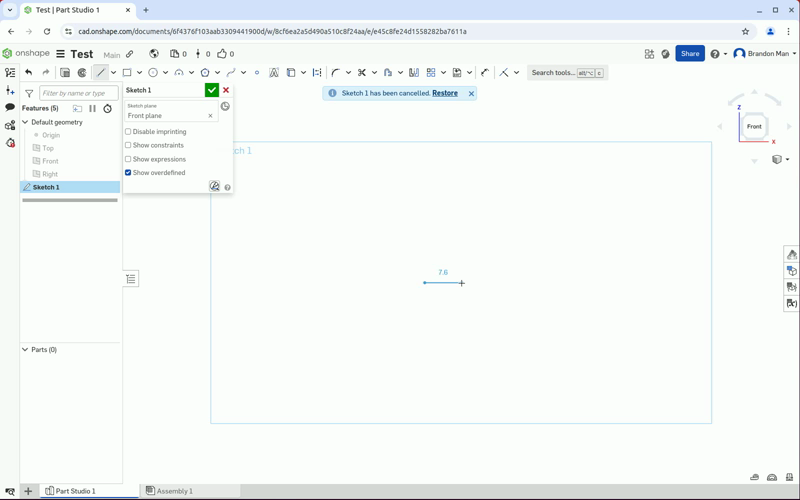
click(461, 282)
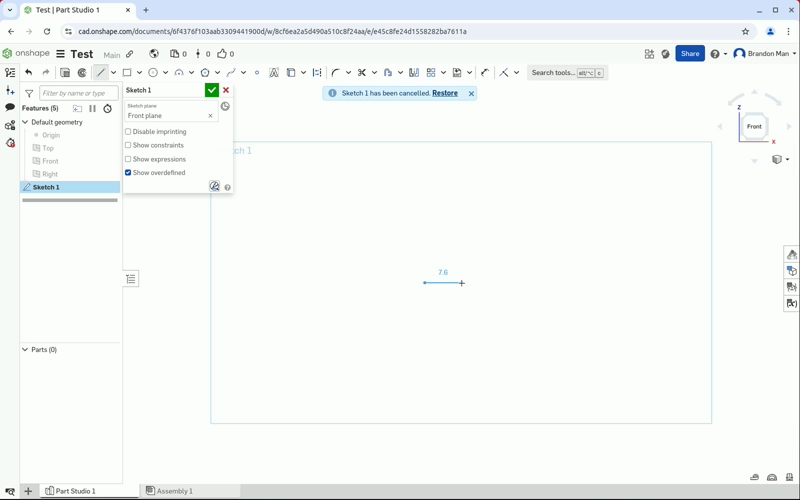
key_up(shift)
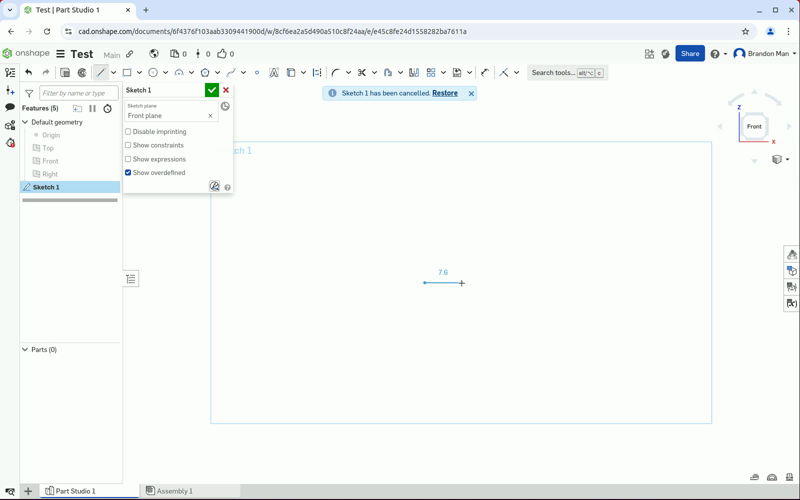
key_down(shift)
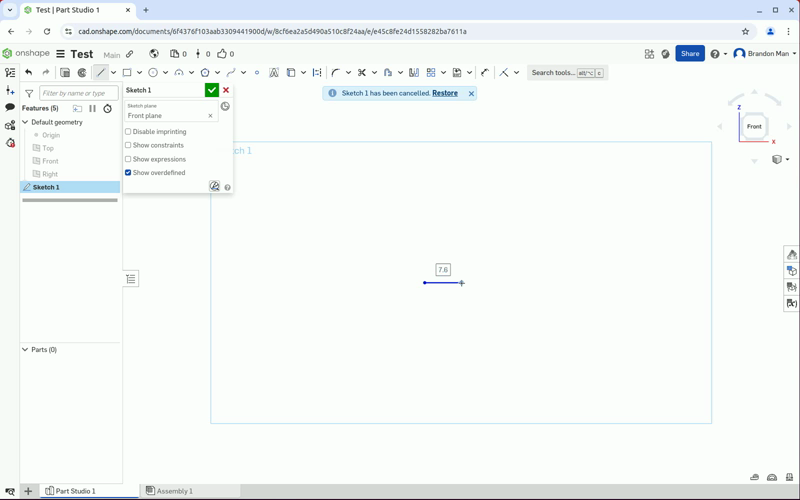
mouse_move(491, 282)
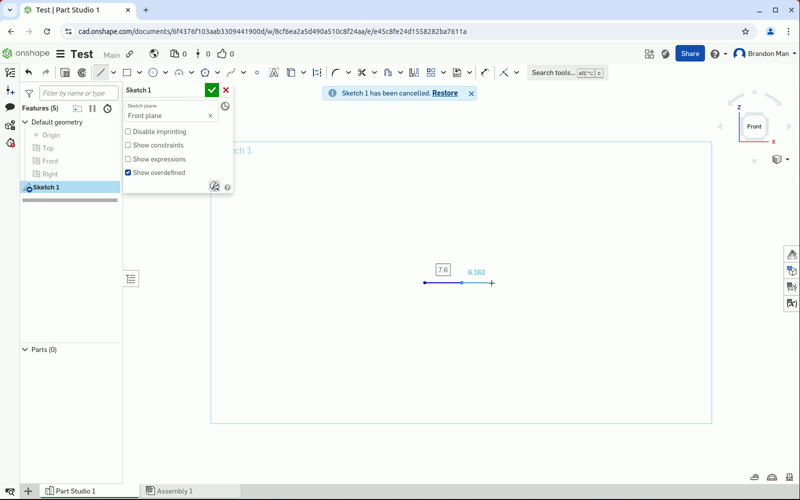
mouse_move(461, 273)
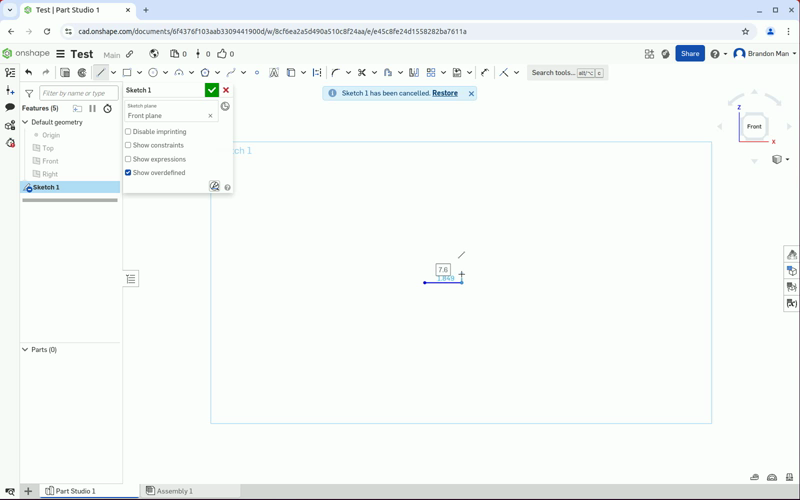
click(461, 273)
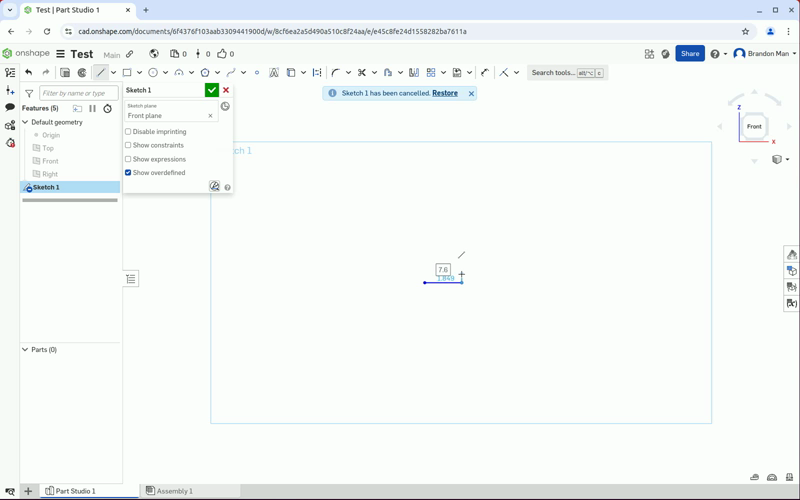
key_up(shift)
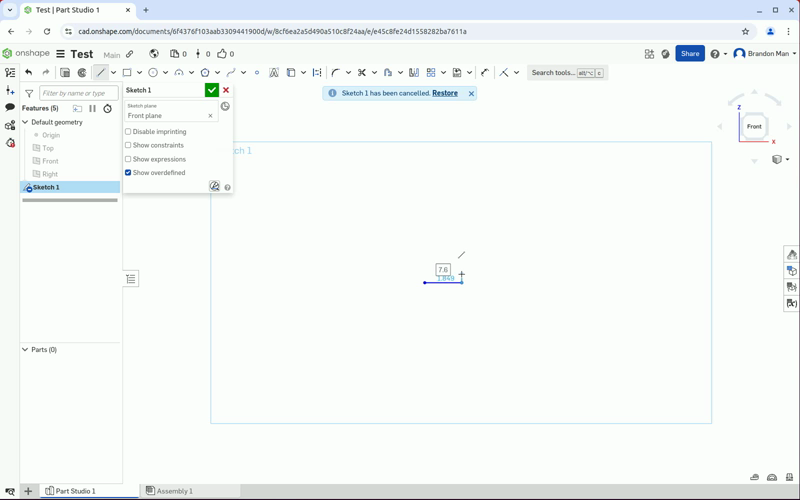
key_down(shift)
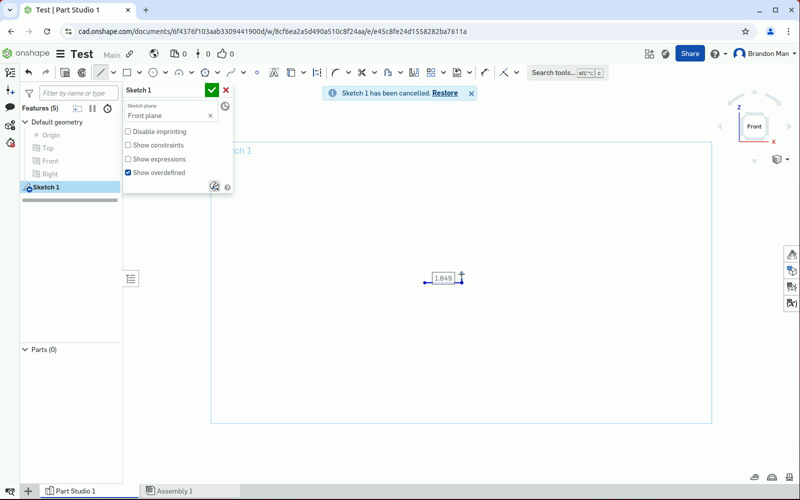
mouse_move(491, 273)
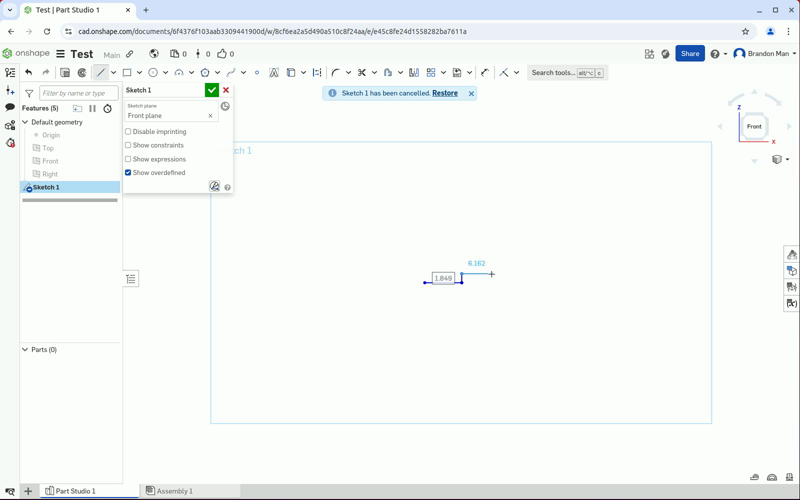
mouse_move(458, 273)
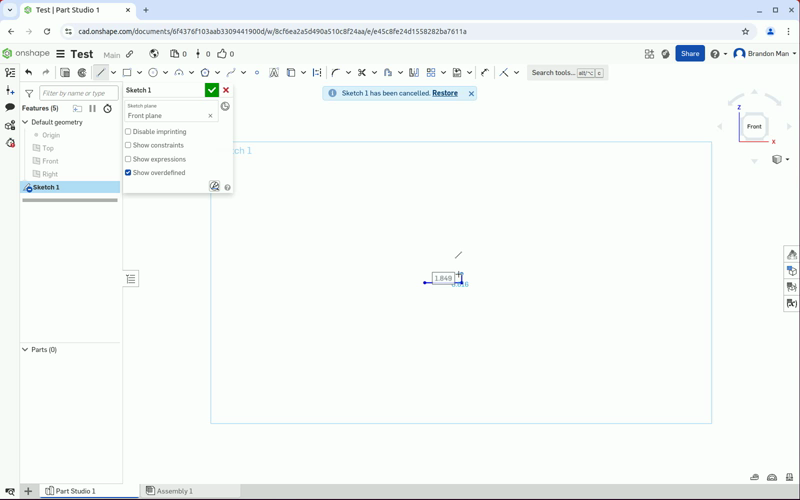
scroll(6)
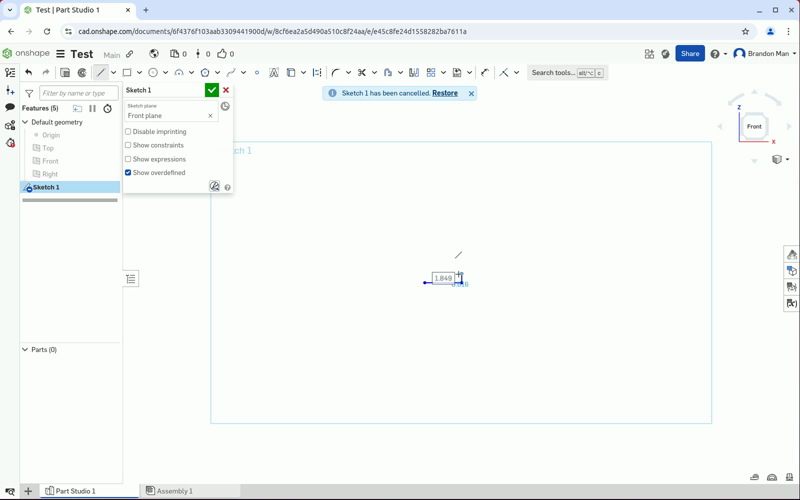
scroll(6)
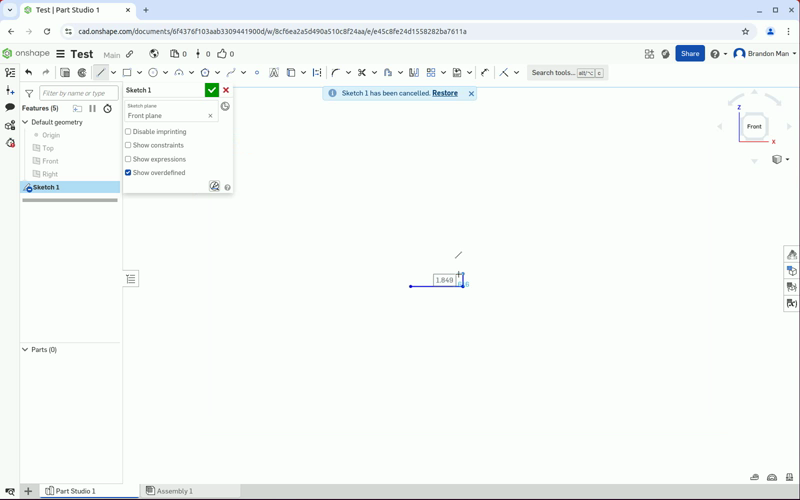
scroll(6)
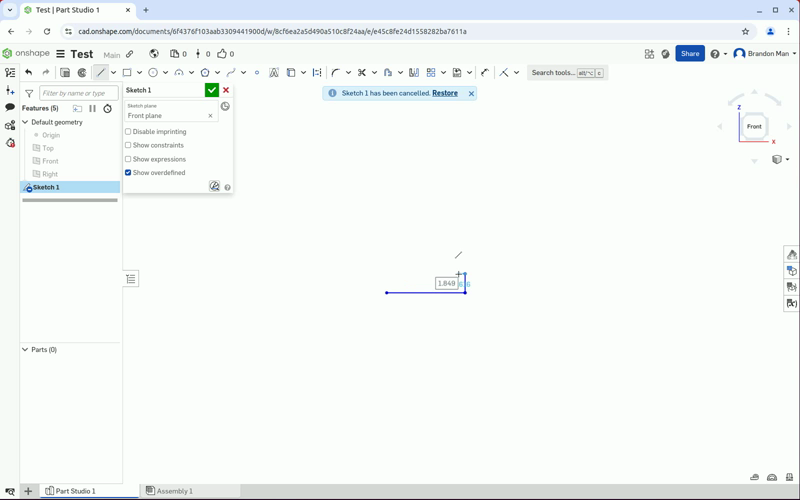
scroll(6)
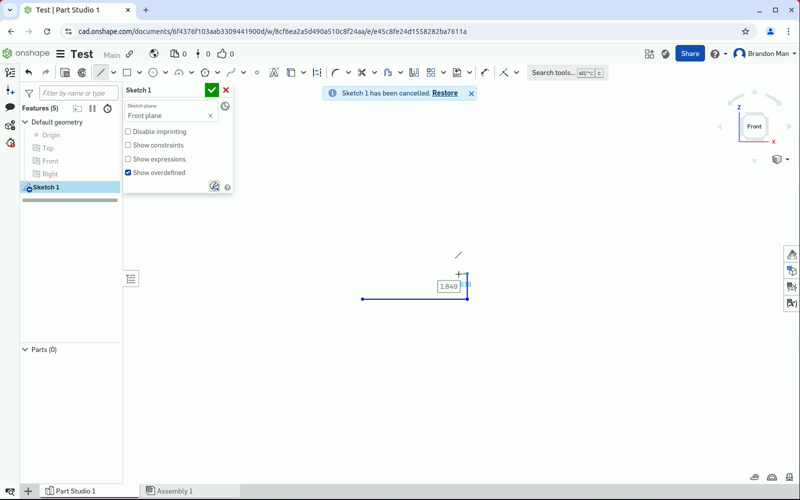
scroll(6)
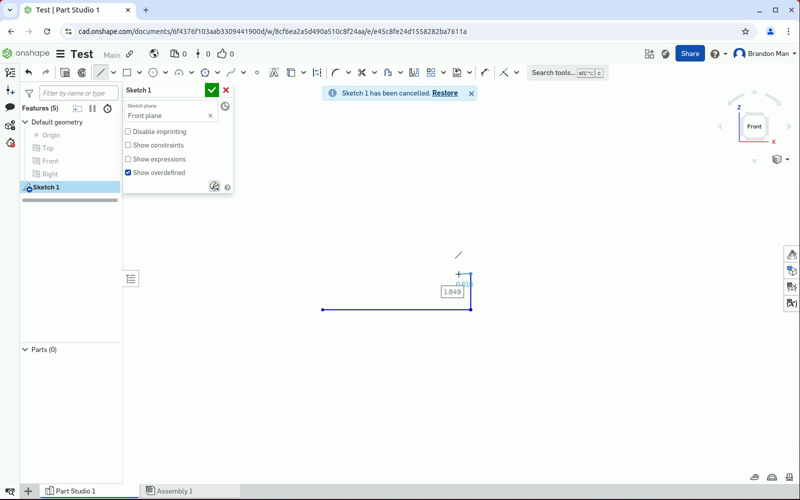
scroll(6)
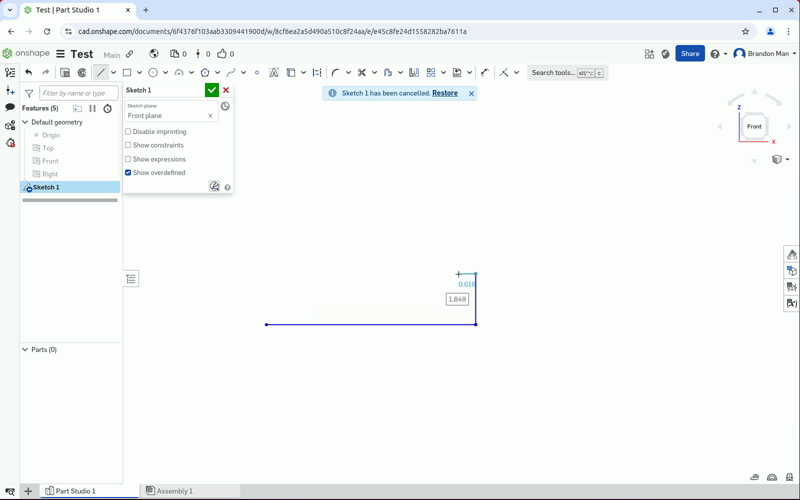
scroll(6)
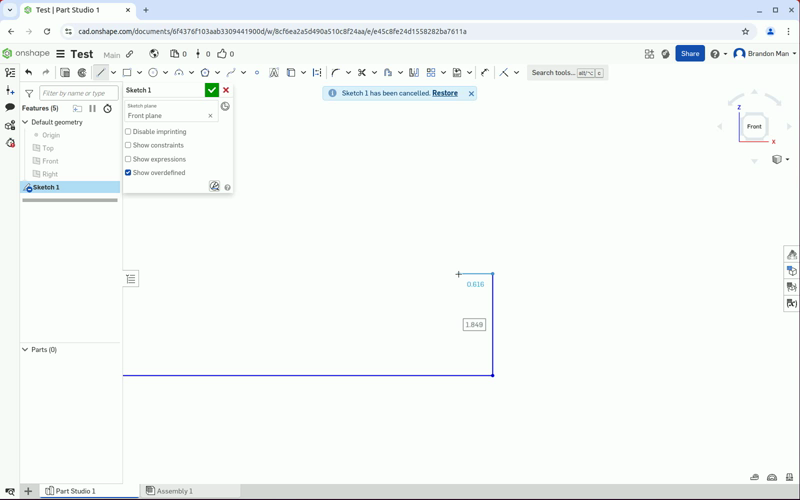
click(458, 273)
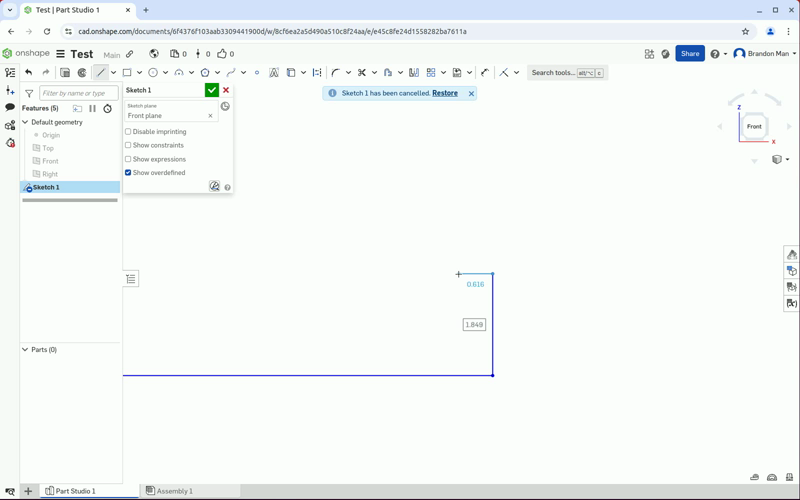
scroll(-6)
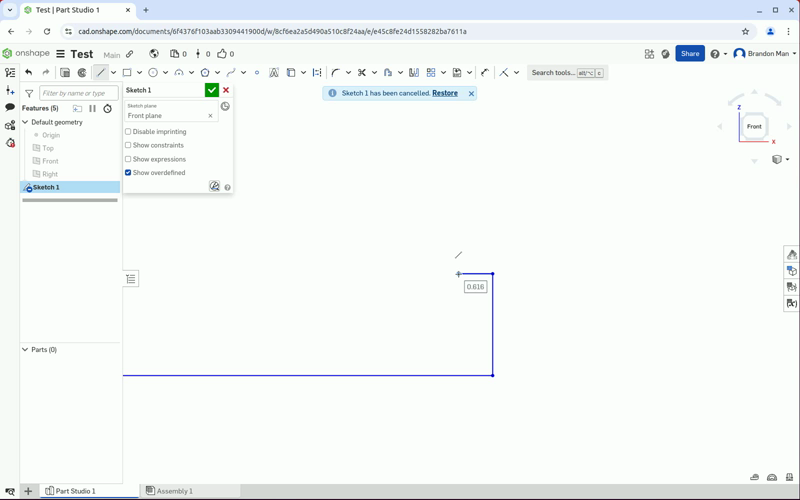
scroll(-6)
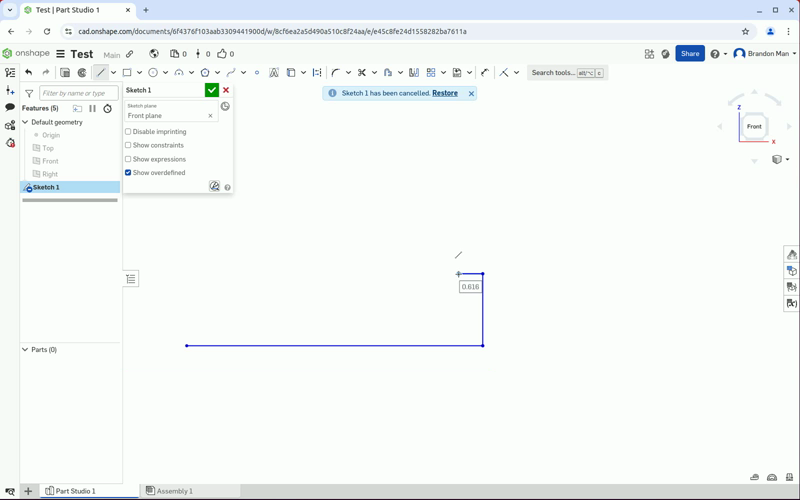
scroll(-6)
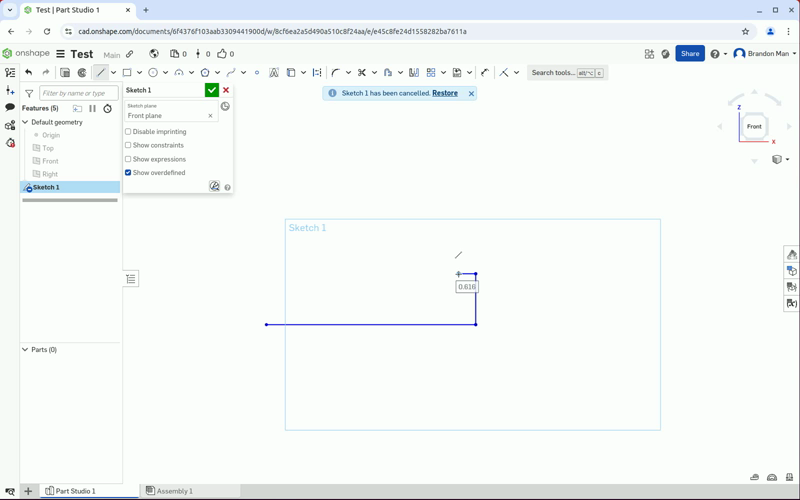
scroll(-6)
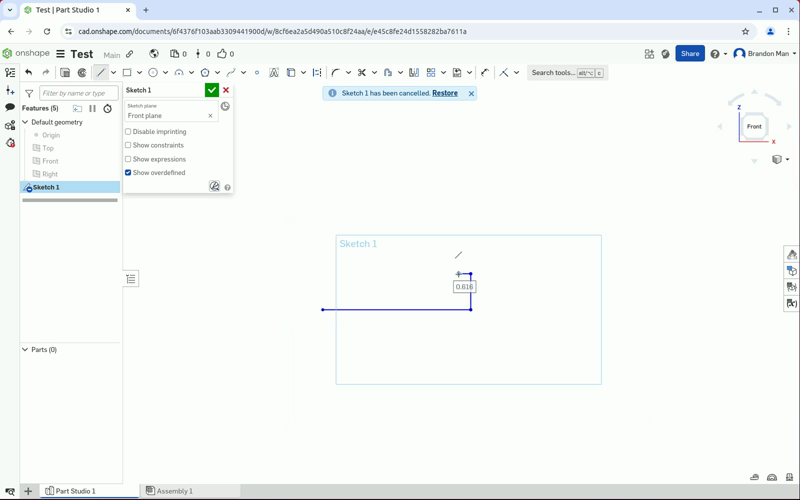
scroll(-6)
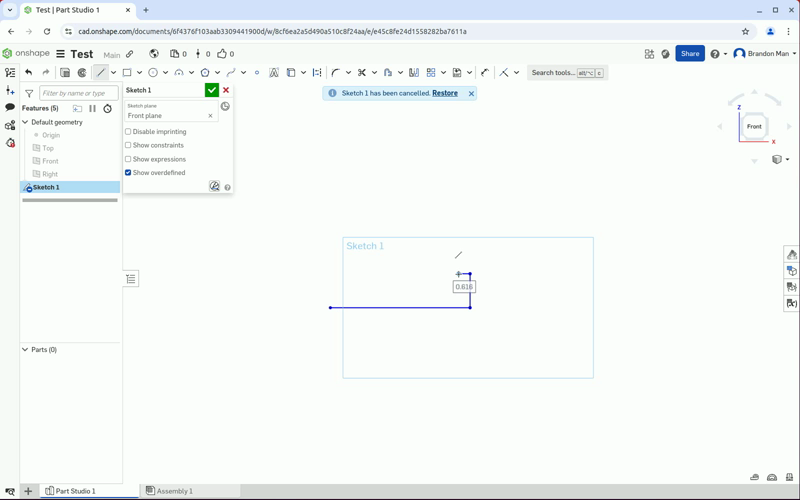
scroll(-6)
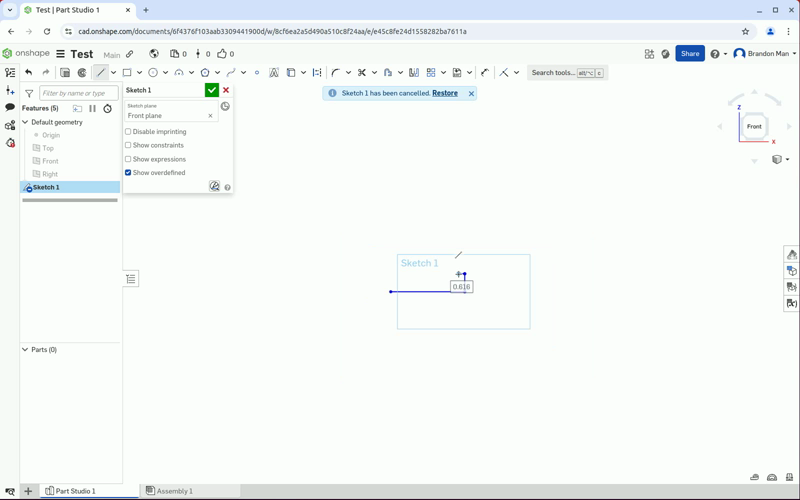
scroll(-6)
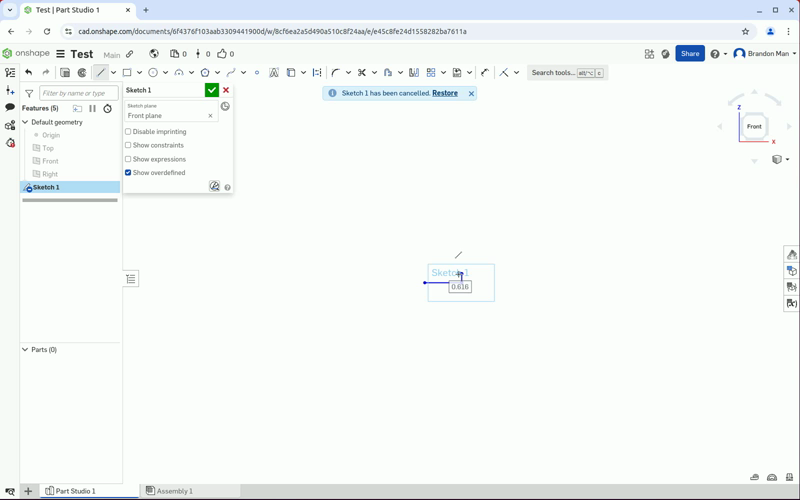
key_up(shift)
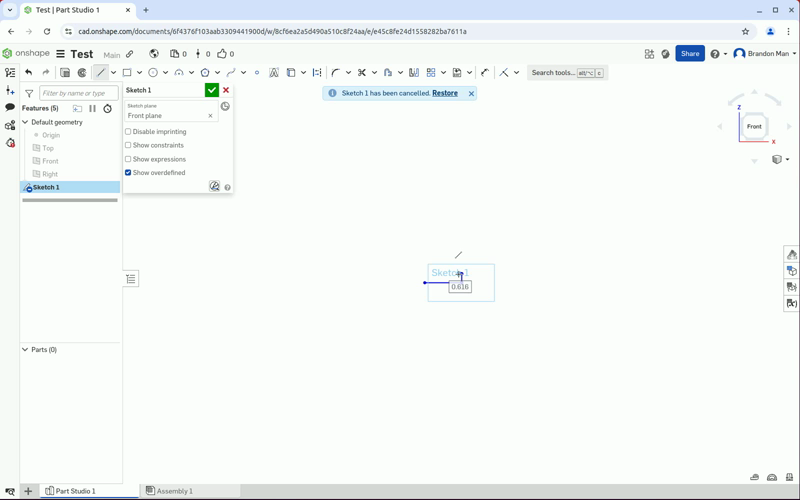
key_down(shift)
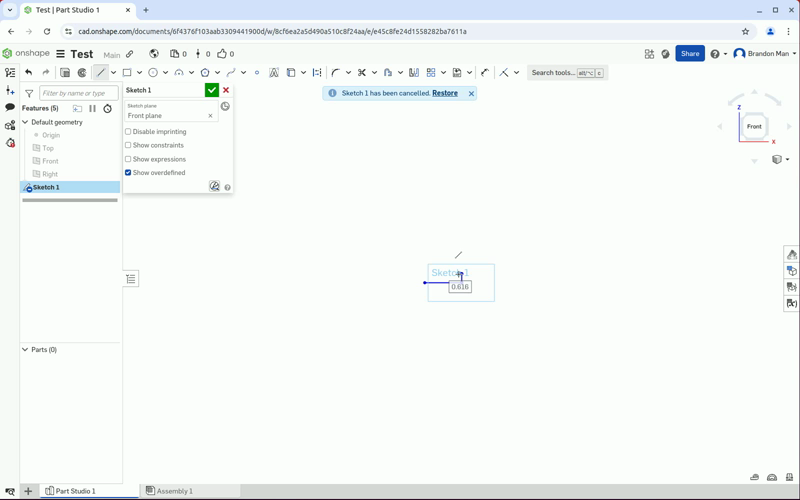
mouse_move(489, 273)
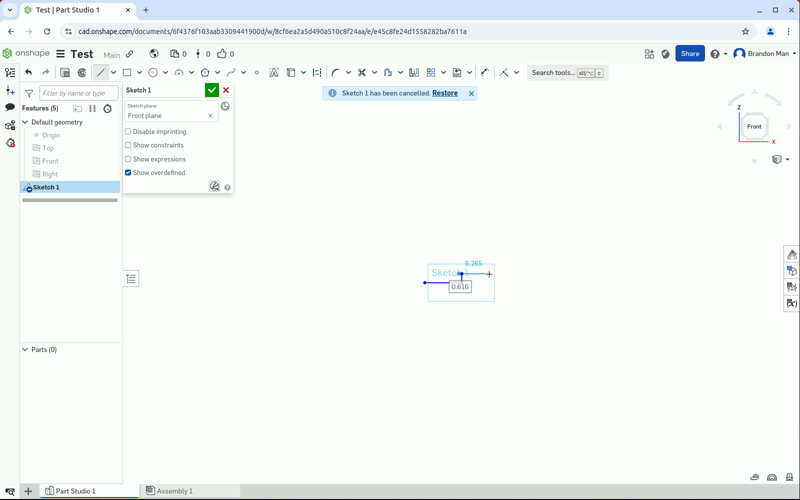
mouse_move(425, 273)
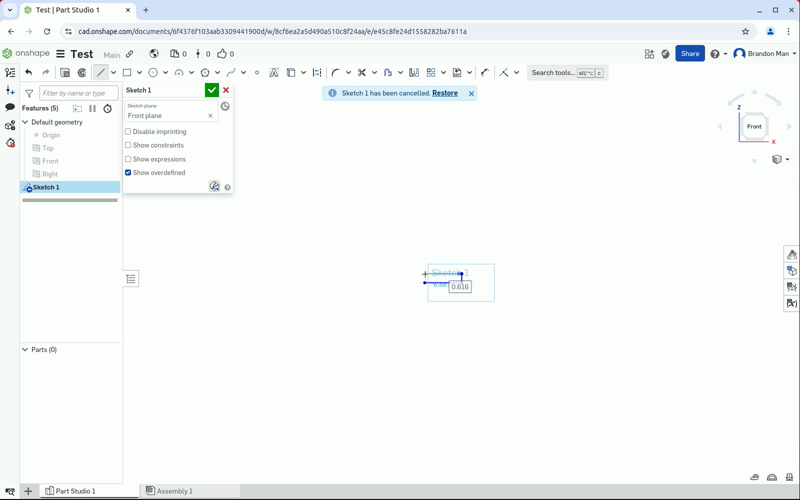
click(425, 273)
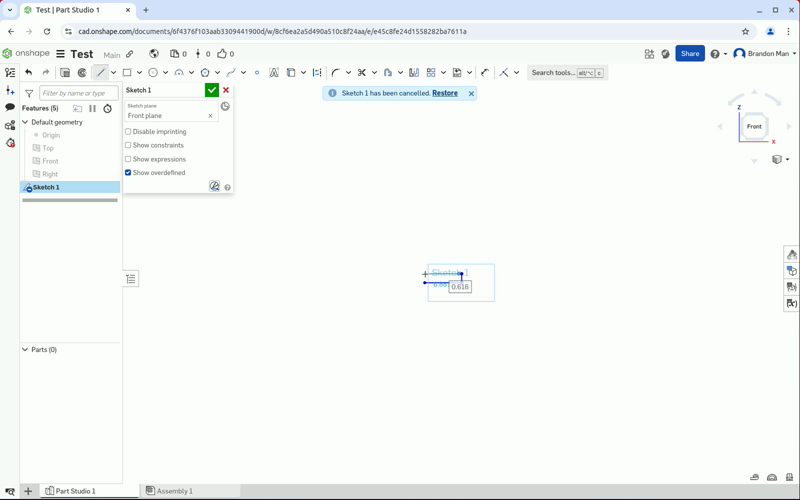
key_up(shift)
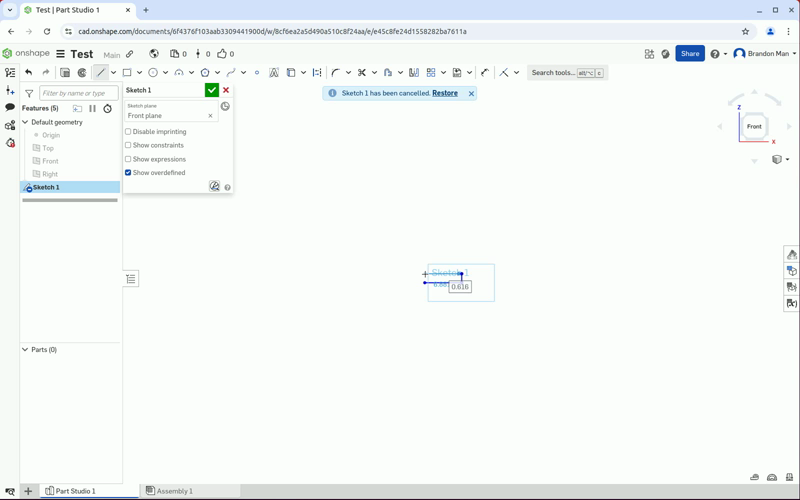
key_down(shift)
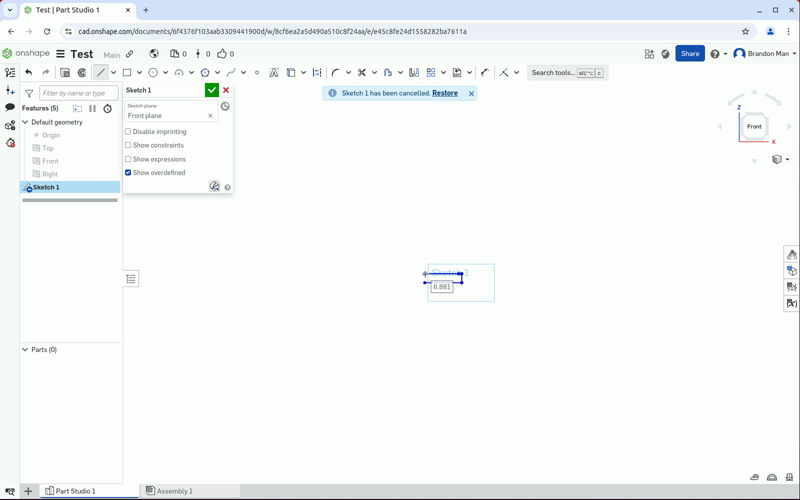
mouse_move(455, 273)
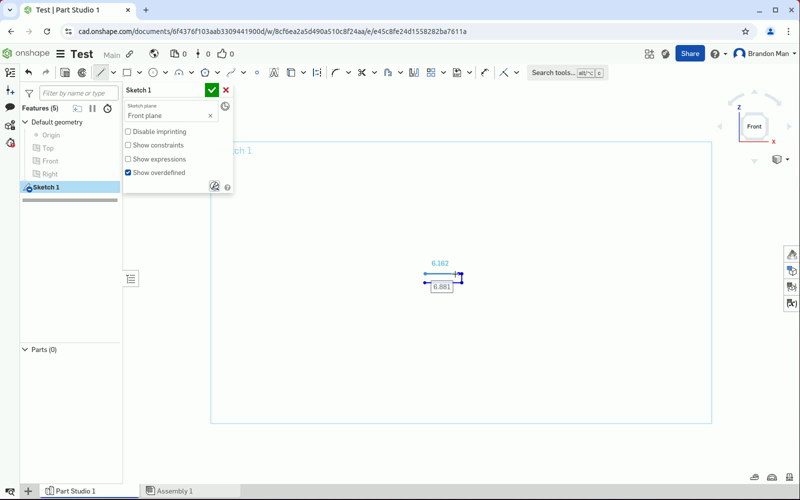
mouse_move(424, 273)
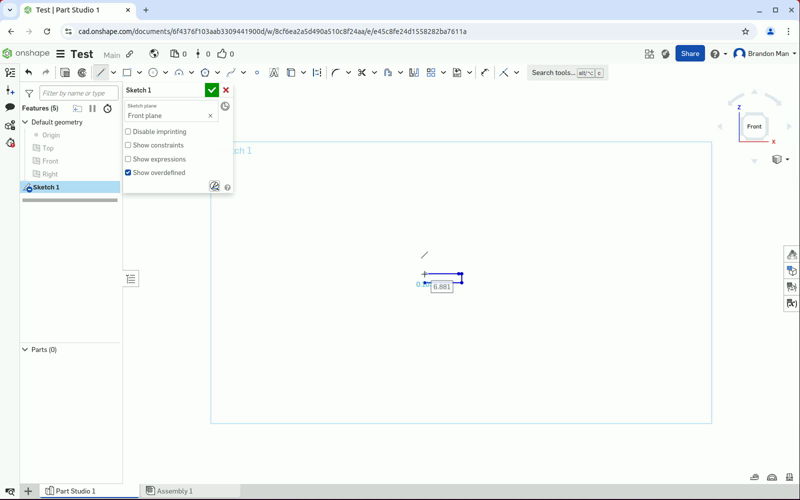
scroll(6)
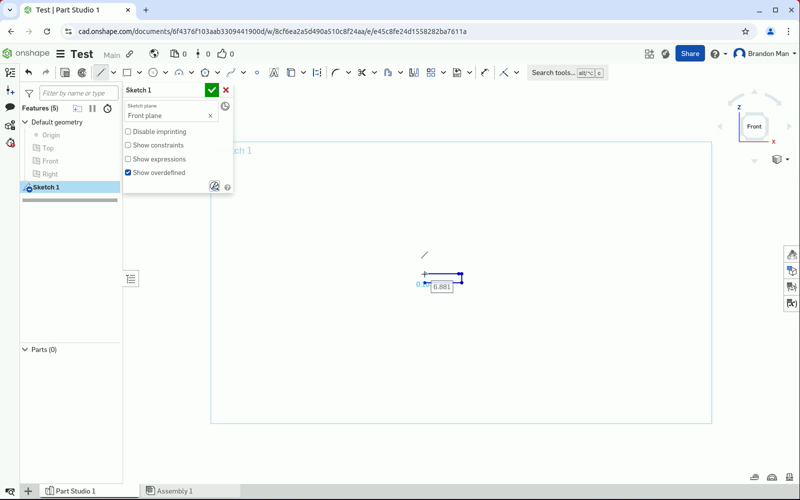
scroll(6)
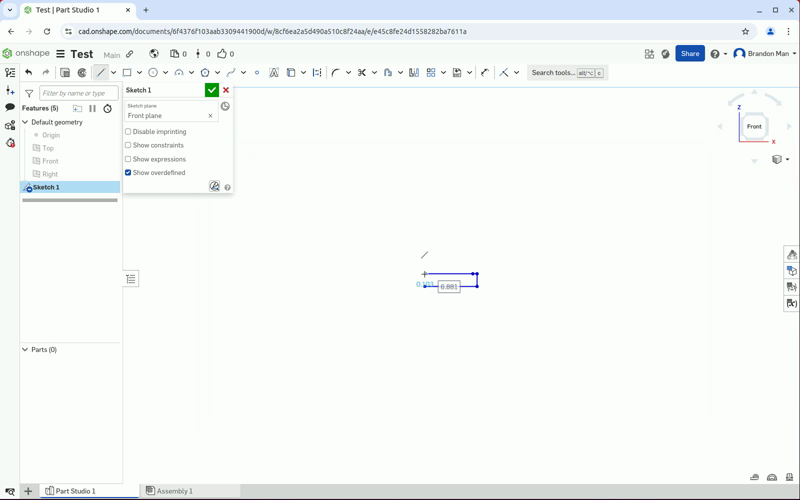
scroll(6)
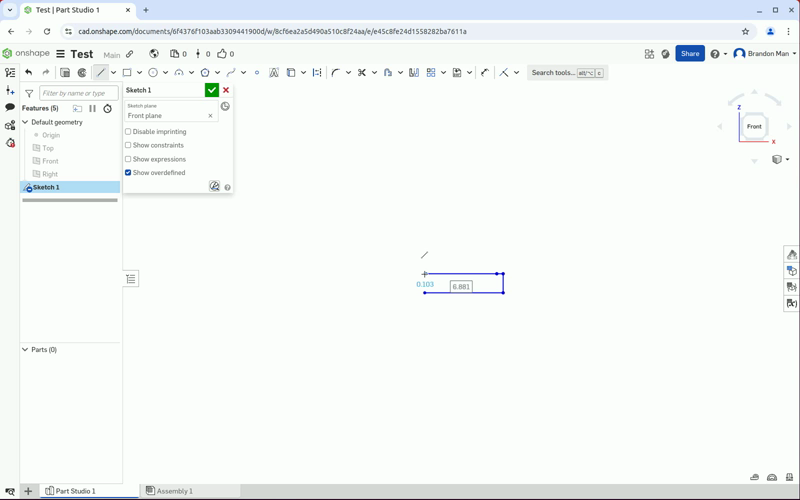
scroll(6)
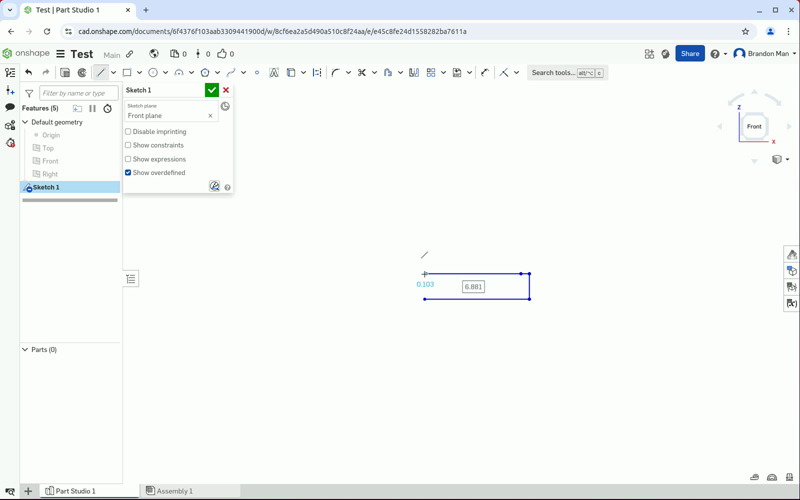
scroll(6)
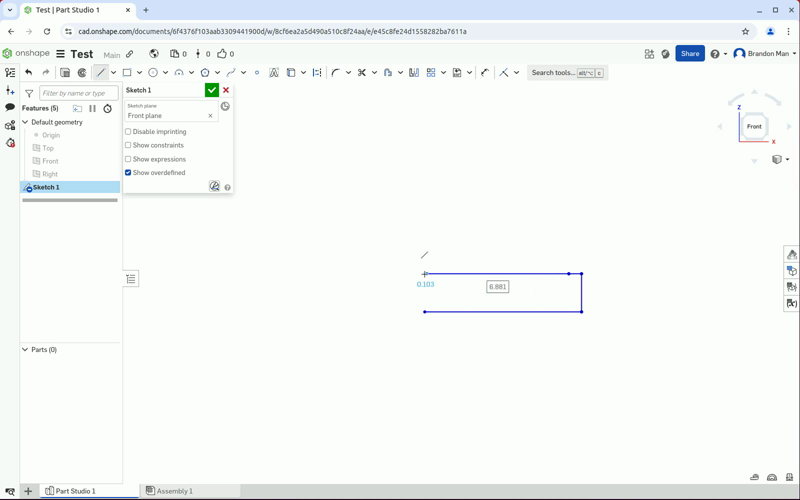
scroll(6)
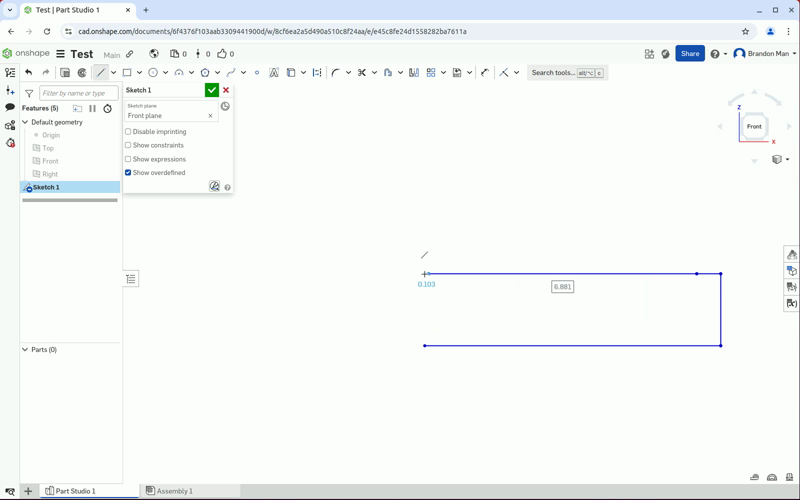
scroll(6)
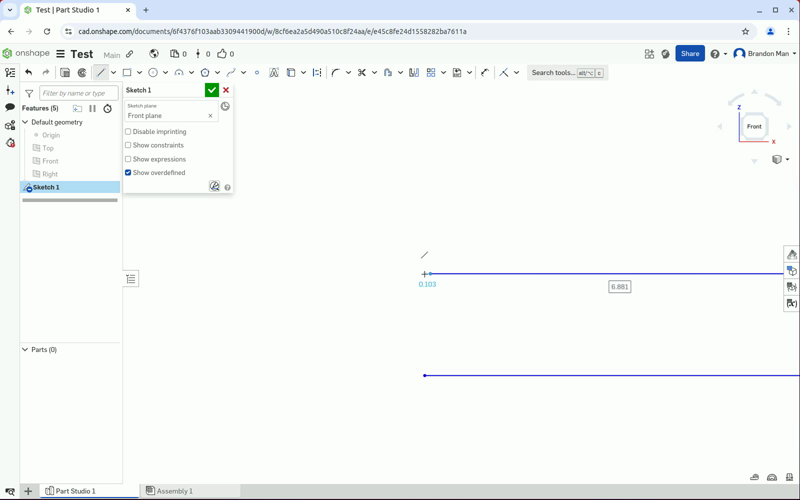
click(424, 273)
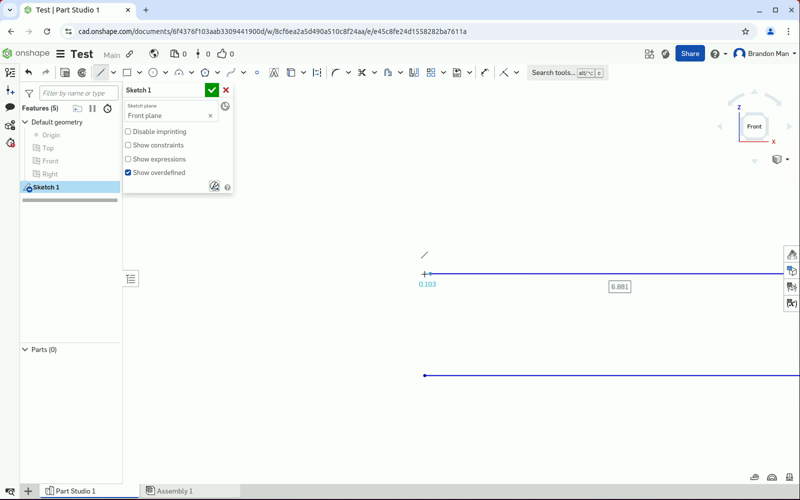
scroll(-6)
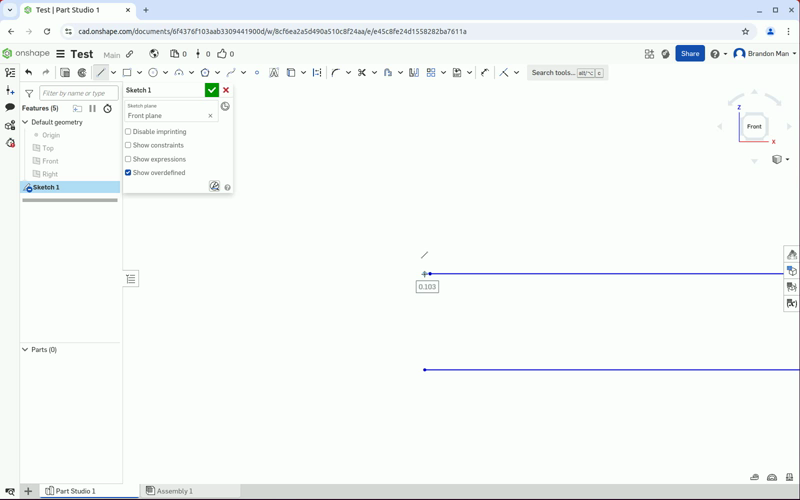
scroll(-6)
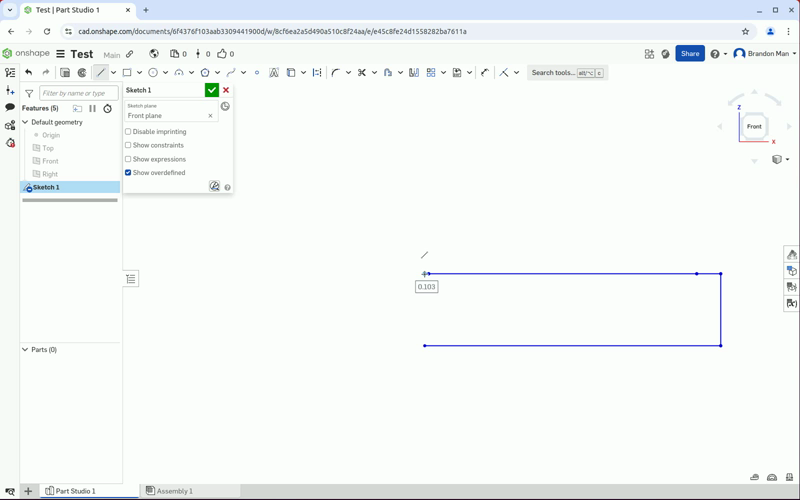
scroll(-6)
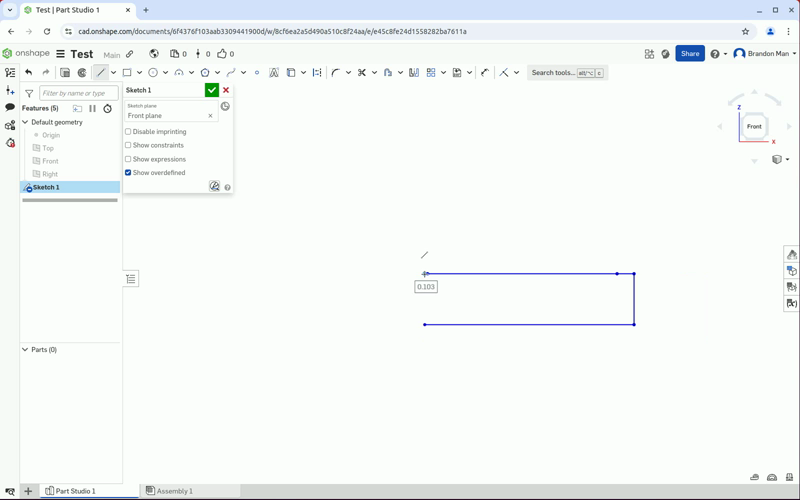
scroll(-6)
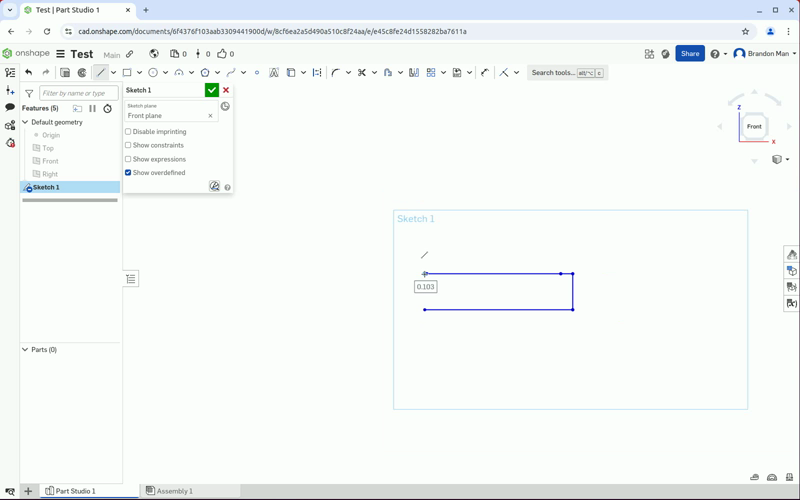
scroll(-6)
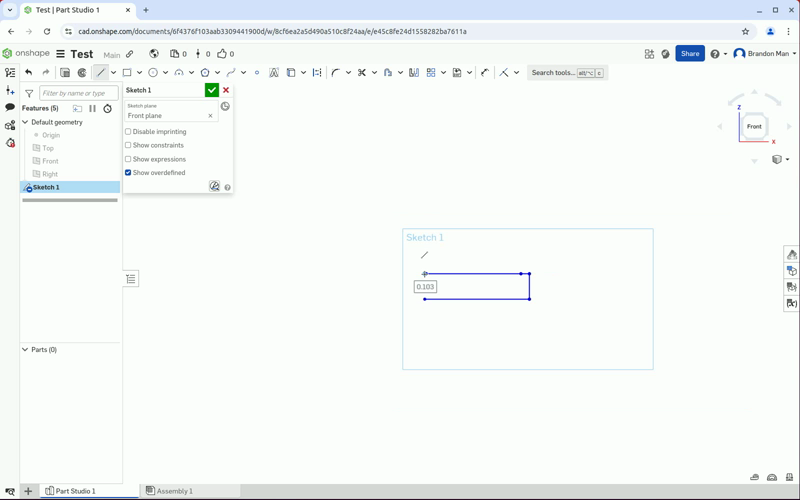
scroll(-6)
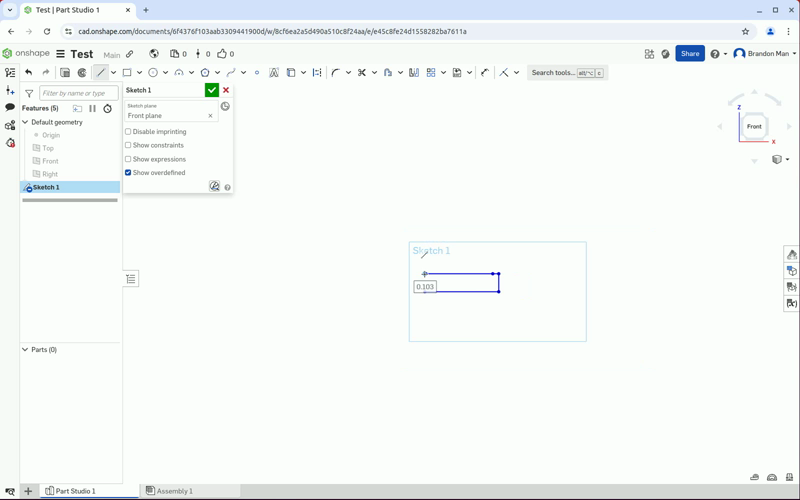
scroll(-6)
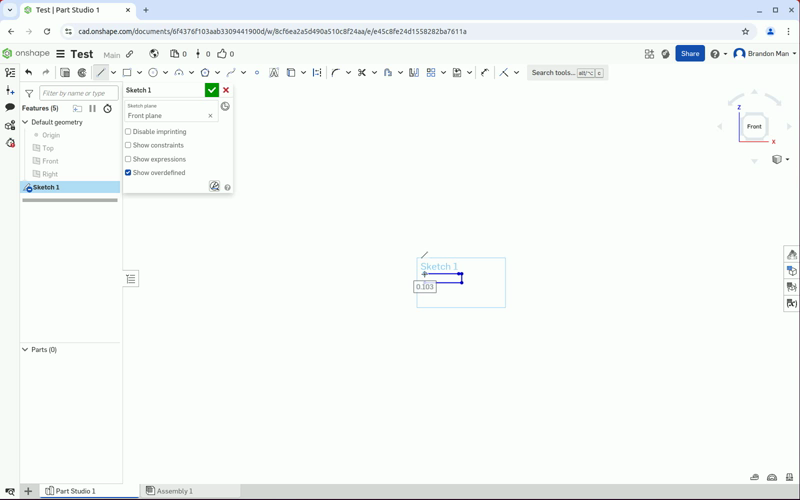
key_up(shift)
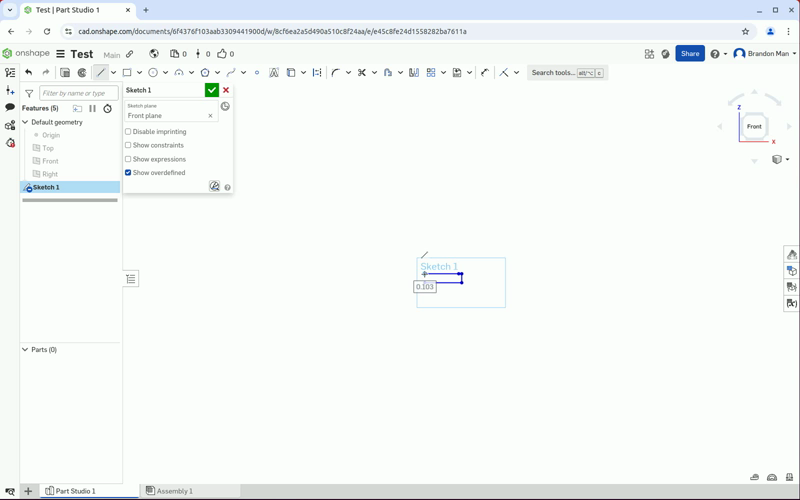
mouse_move(454, 273)
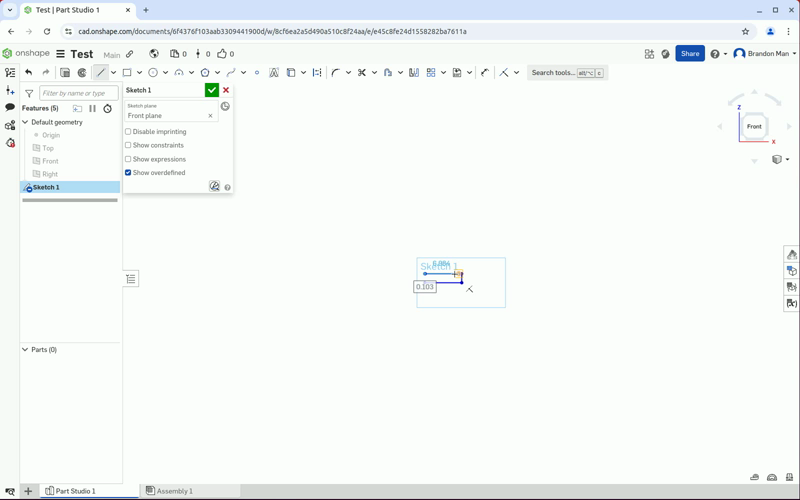
key_down(shift)
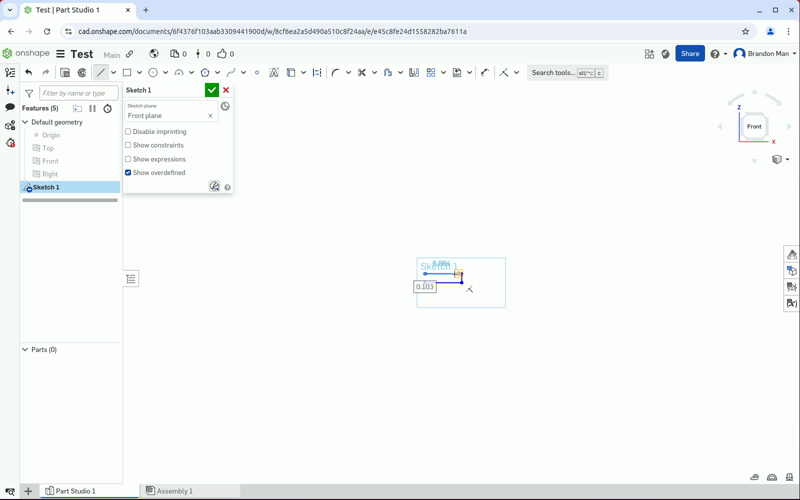
mouse_move(424, 282)
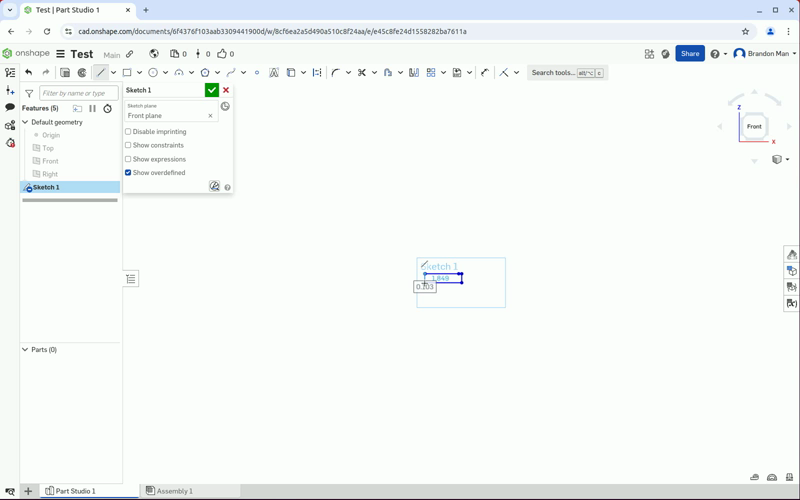
key_up(shift)
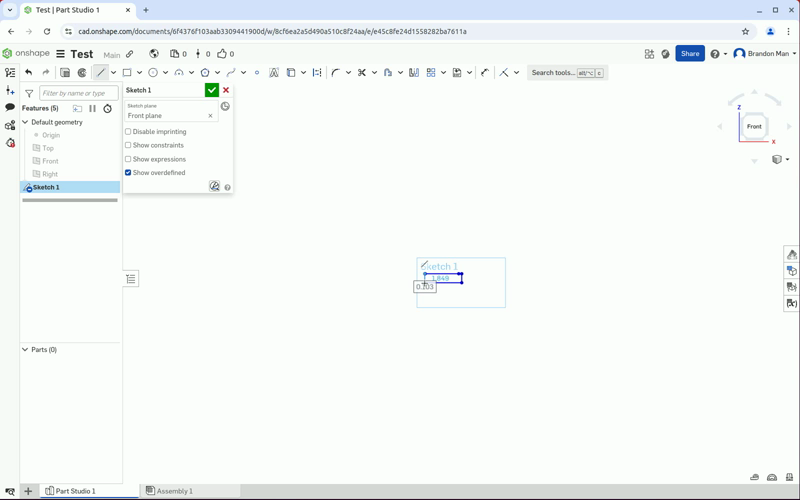
click(424, 282)
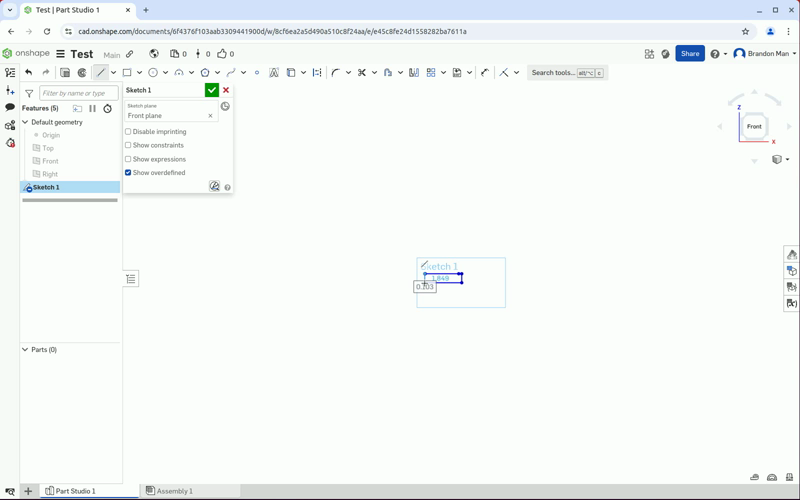
key(esc)
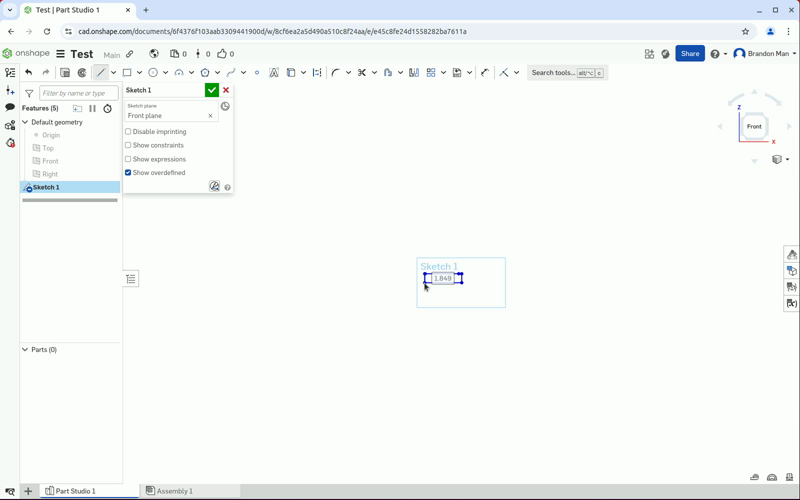
mouse_move(457, 279)
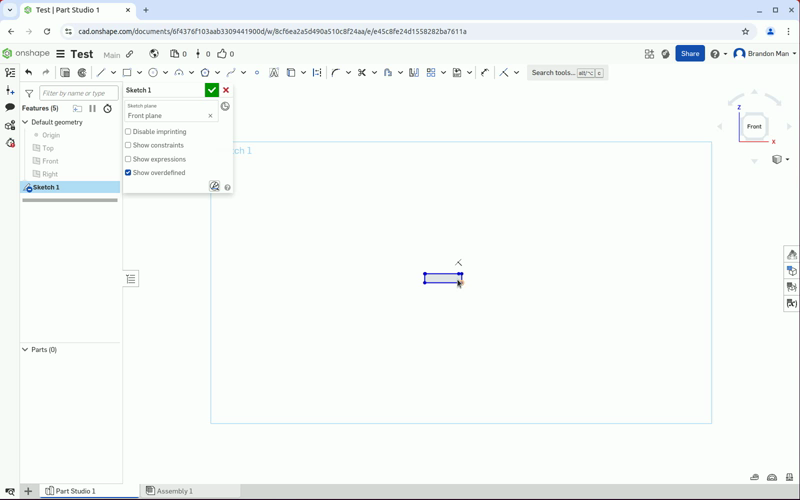
scroll(6)
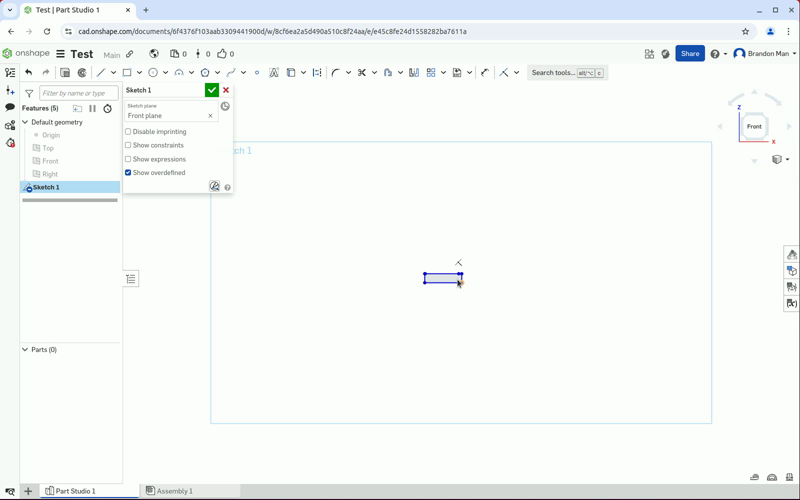
scroll(6)
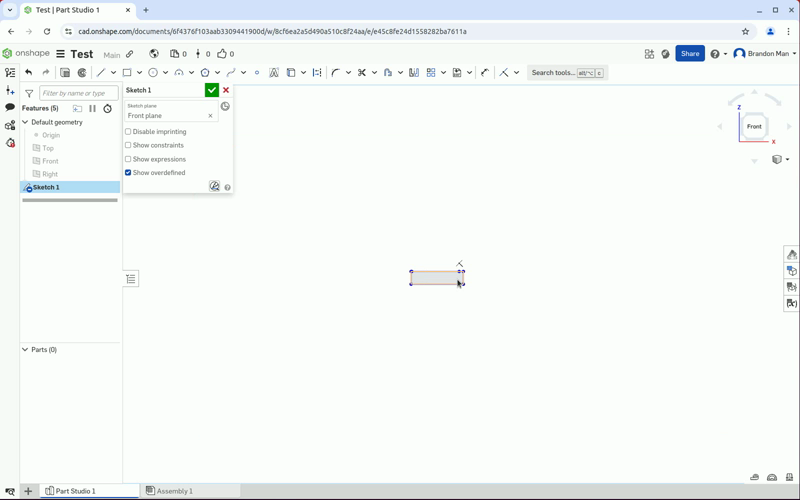
scroll(6)
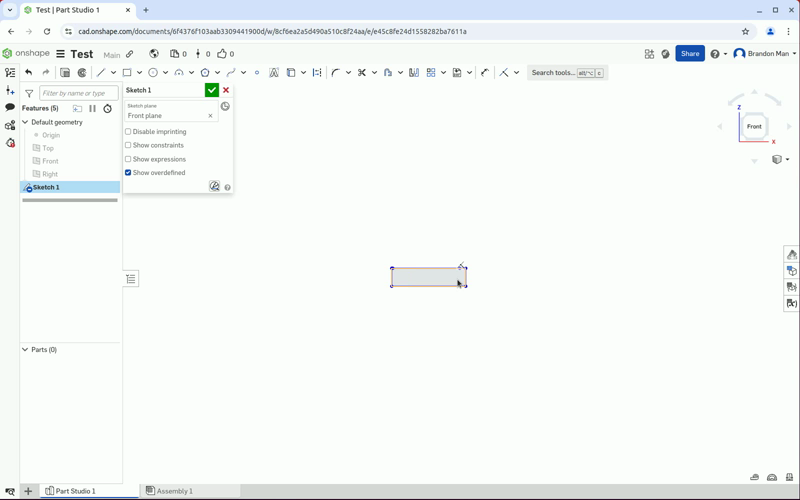
scroll(6)
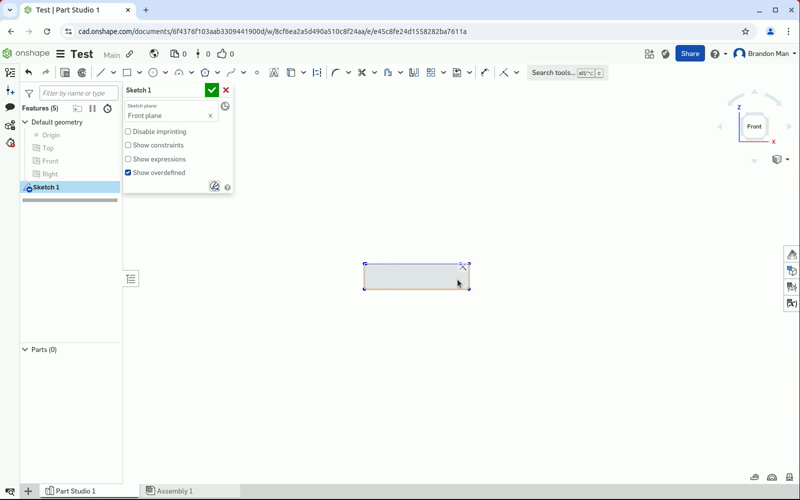
scroll(6)
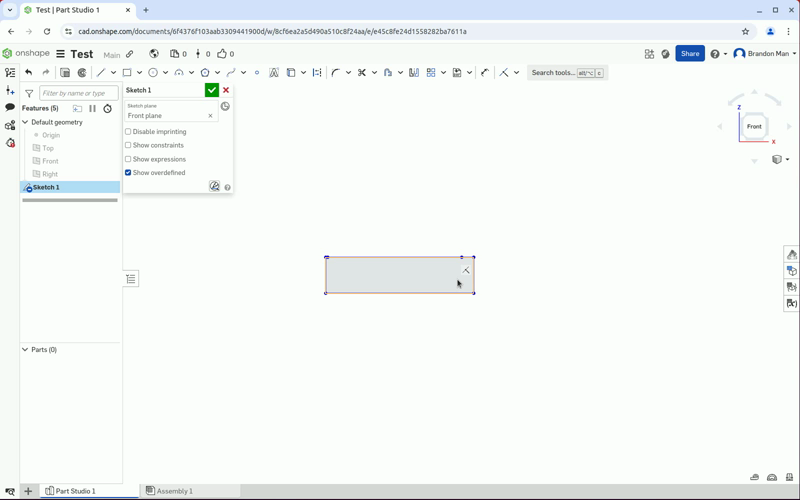
scroll(6)
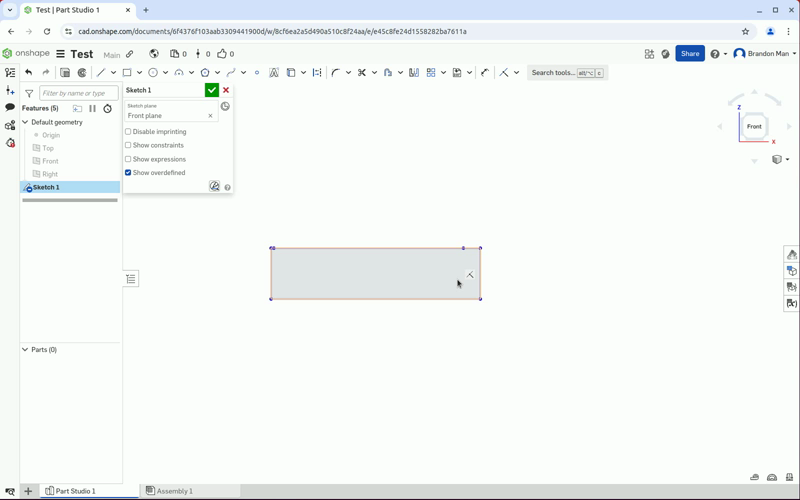
scroll(6)
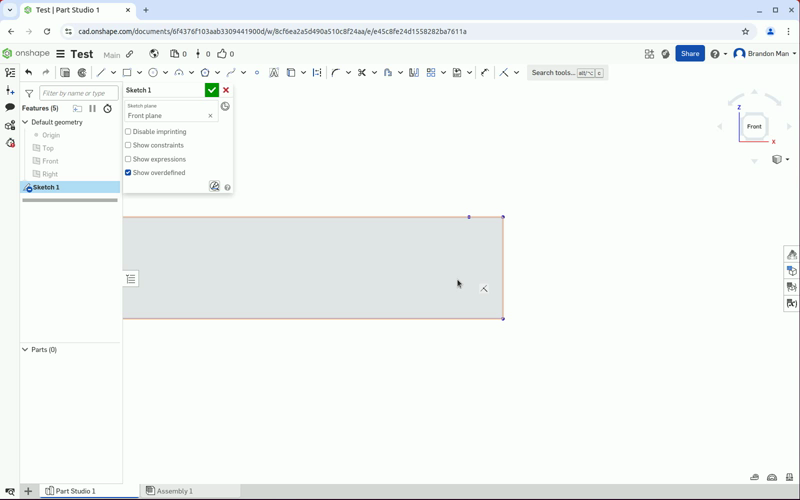
click(457, 279)
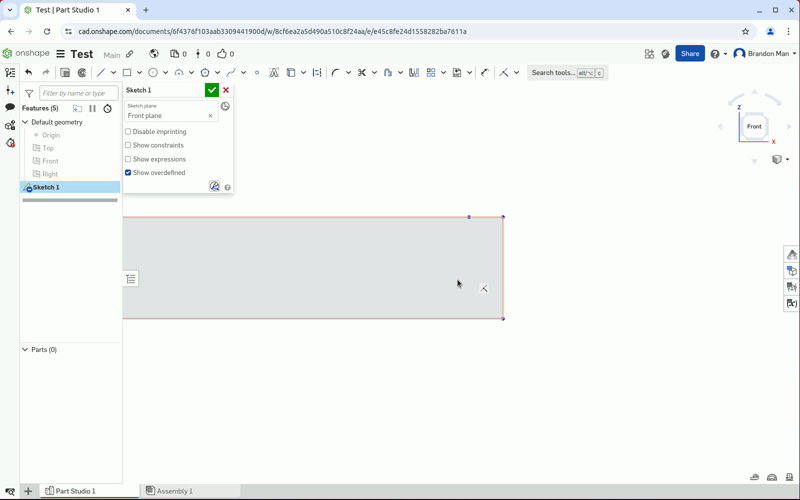
scroll(-6)
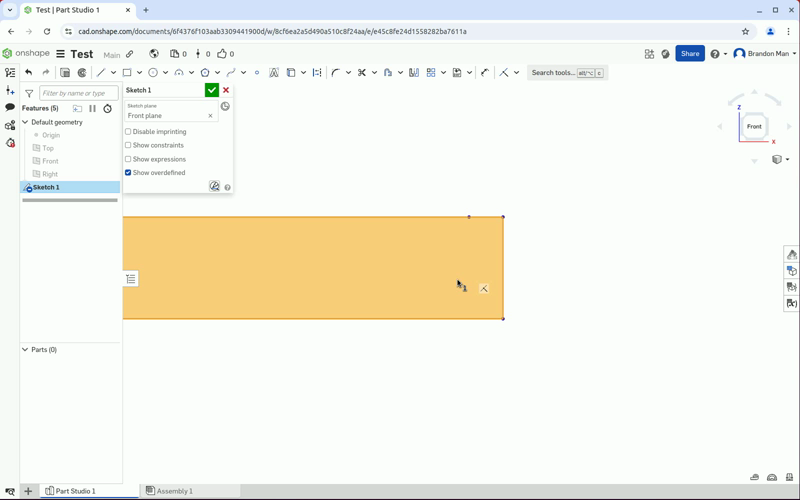
scroll(-6)
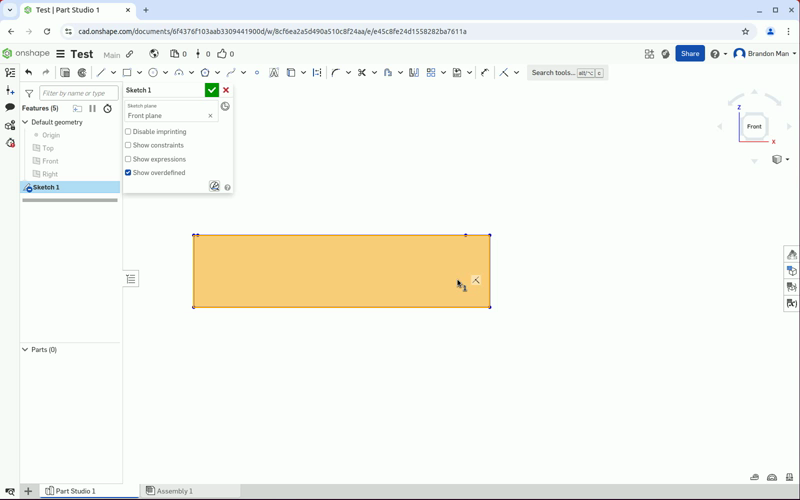
scroll(-6)
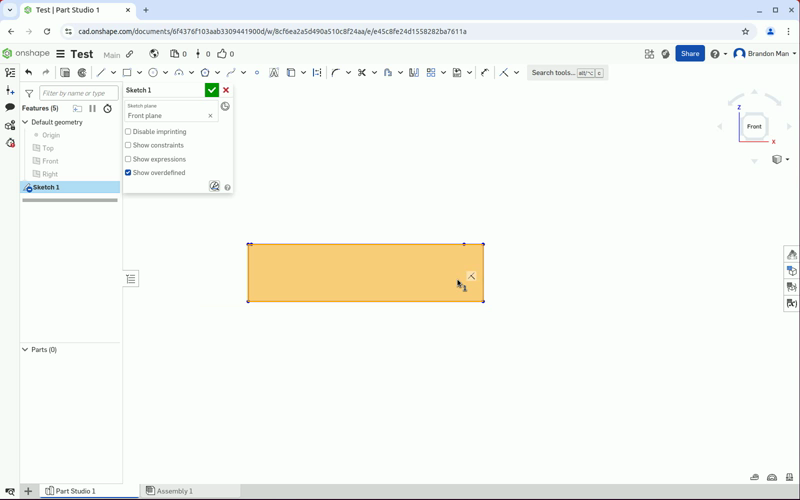
scroll(-6)
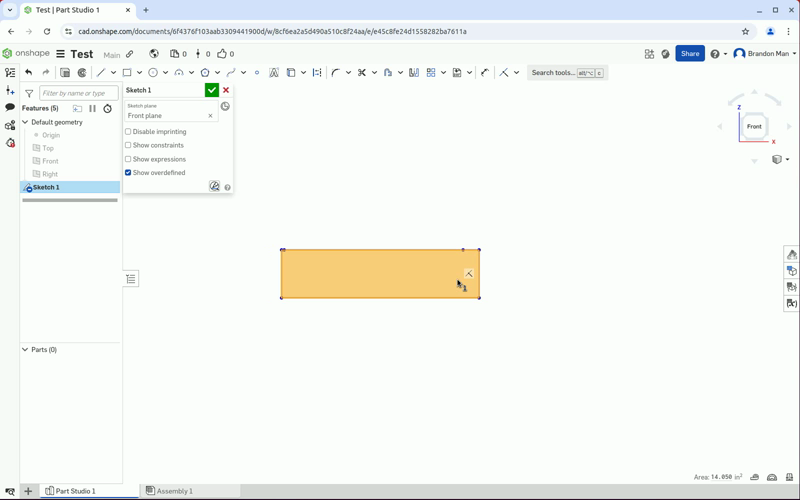
scroll(-6)
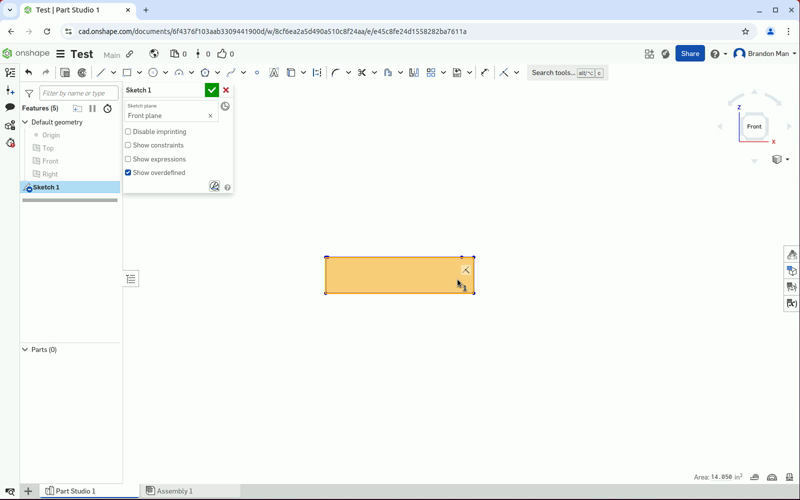
scroll(-6)
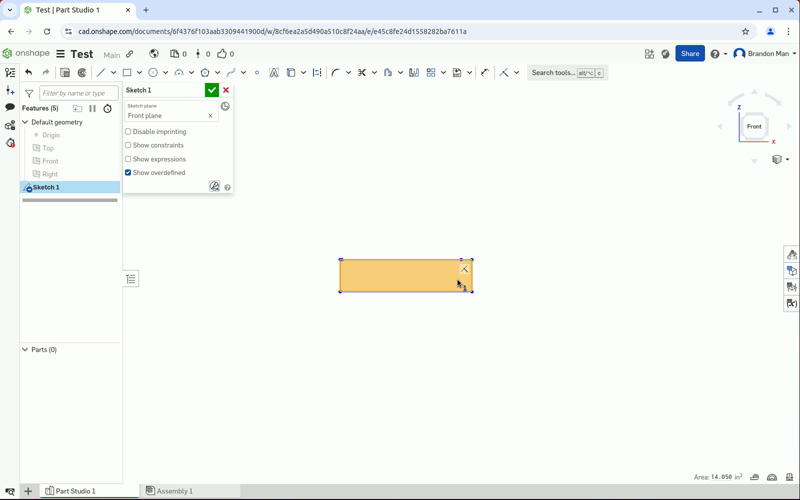
scroll(-6)
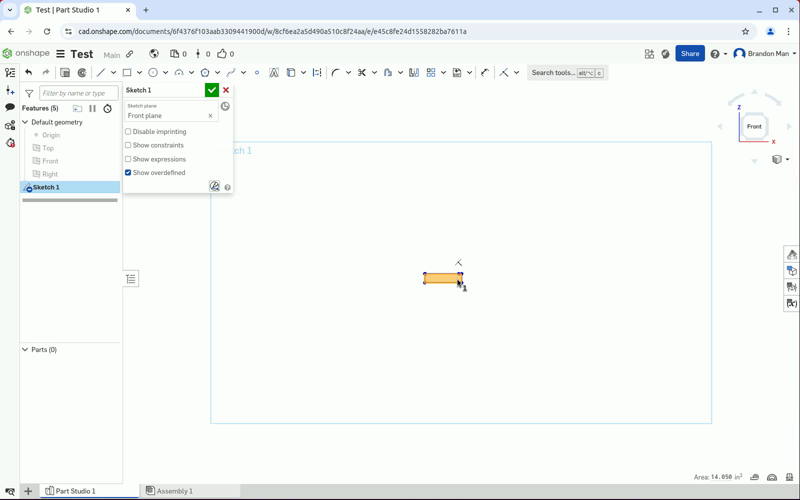
mouse_move(73, 352)
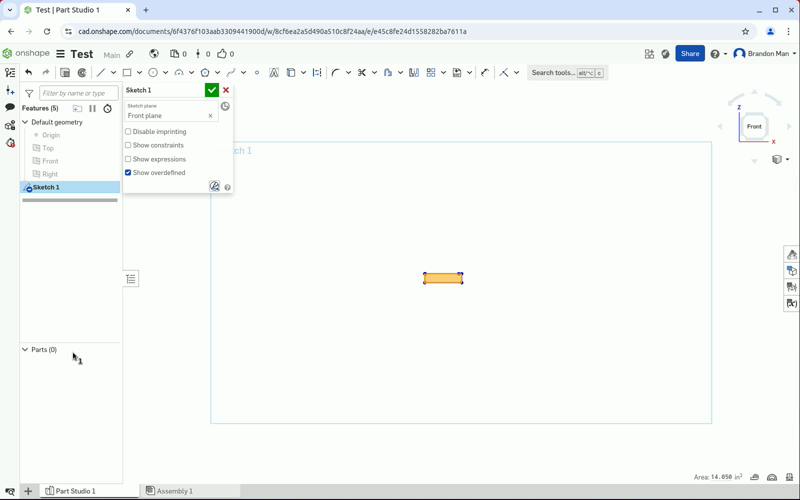
key(shift+y)
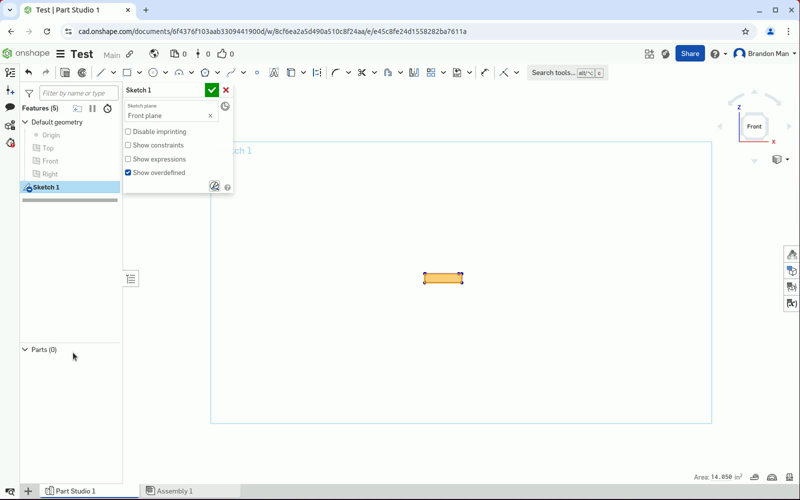
key(shift+e)
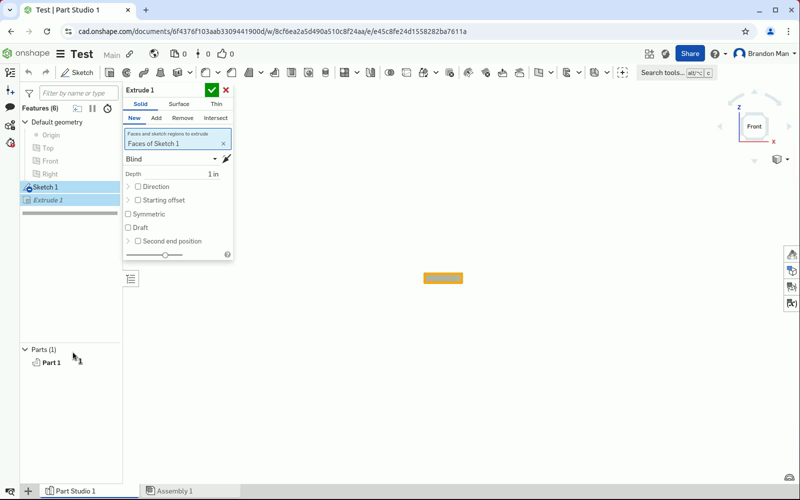
mouse_move(143, 106)
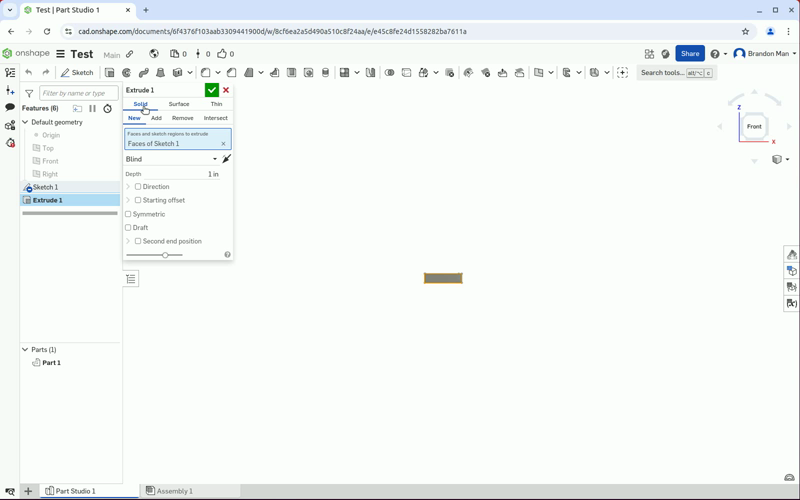
click(143, 106)
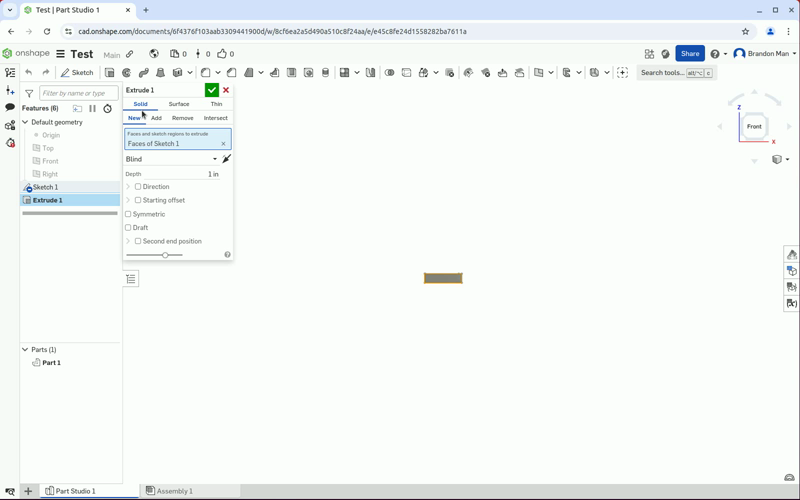
mouse_move(137, 120)
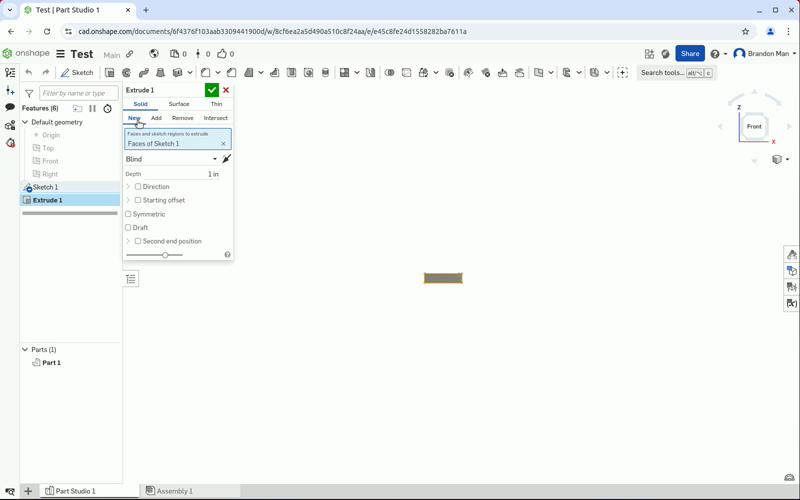
click(137, 120)
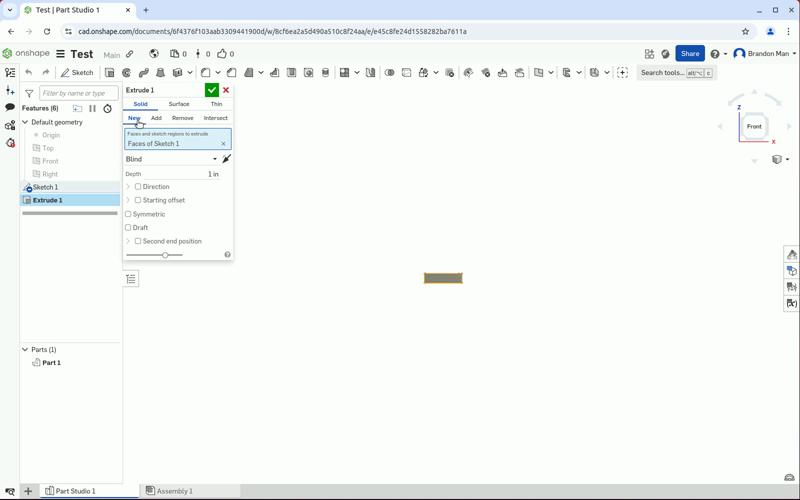
key(tab, 4)
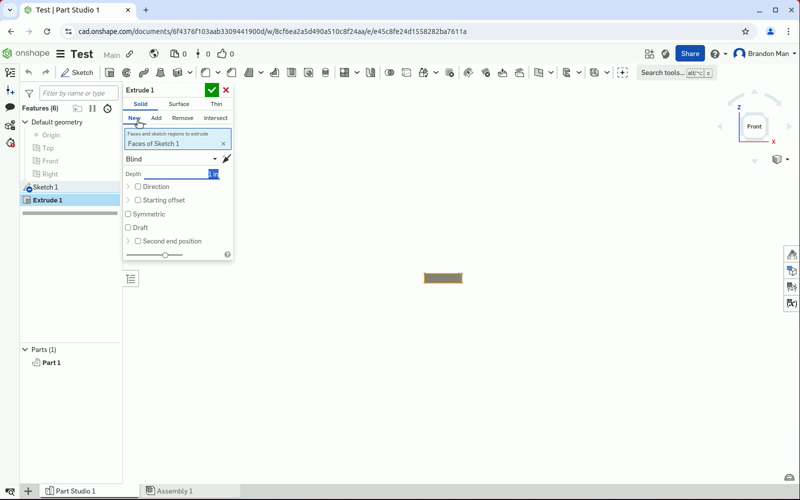
text(3.851)
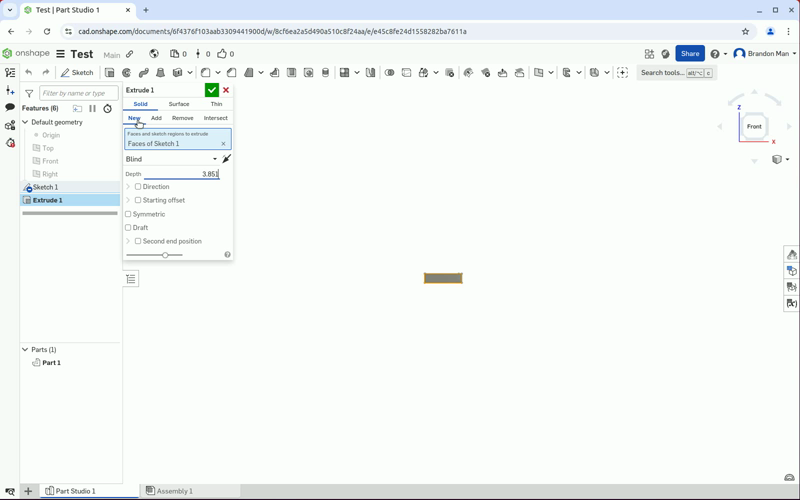
key(enter)
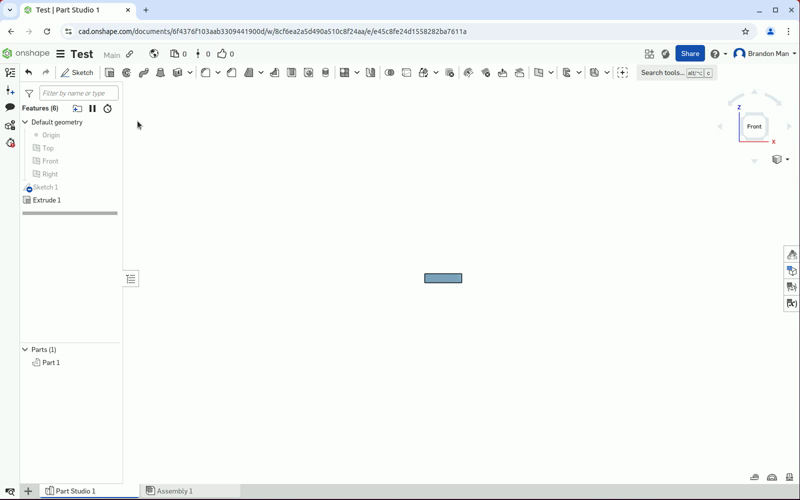
key(shift+h)
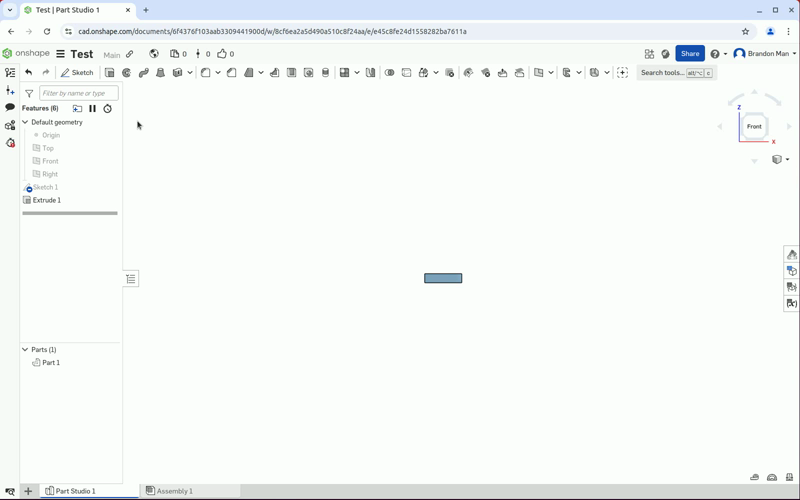
key(shift+h)
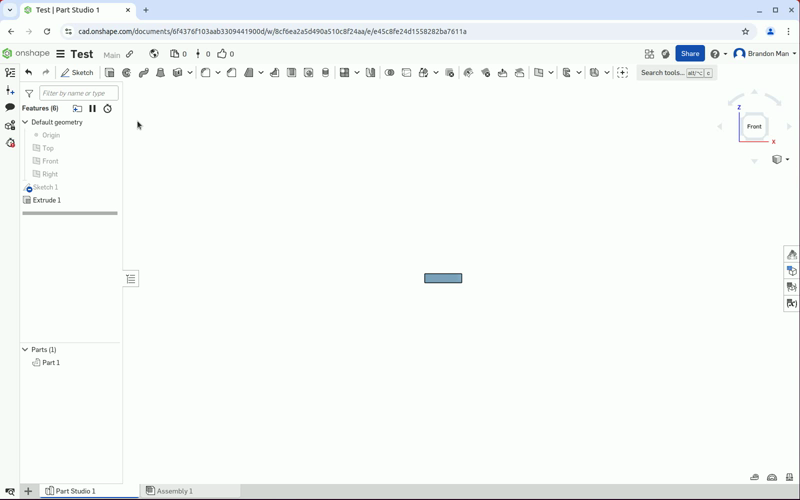
mouse_move(73, 189)
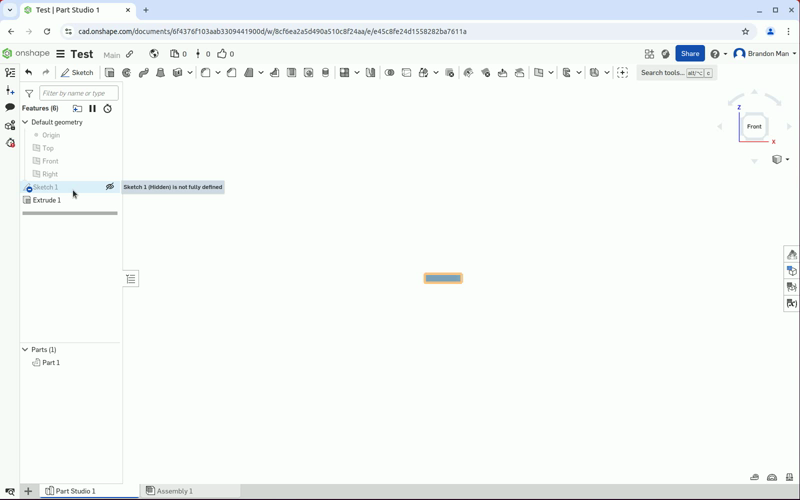
click(73, 189)
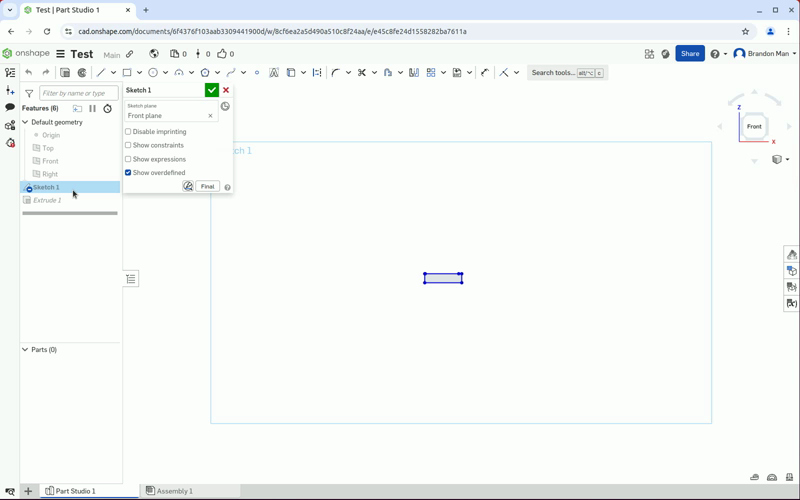
mouse_move(229, 92)
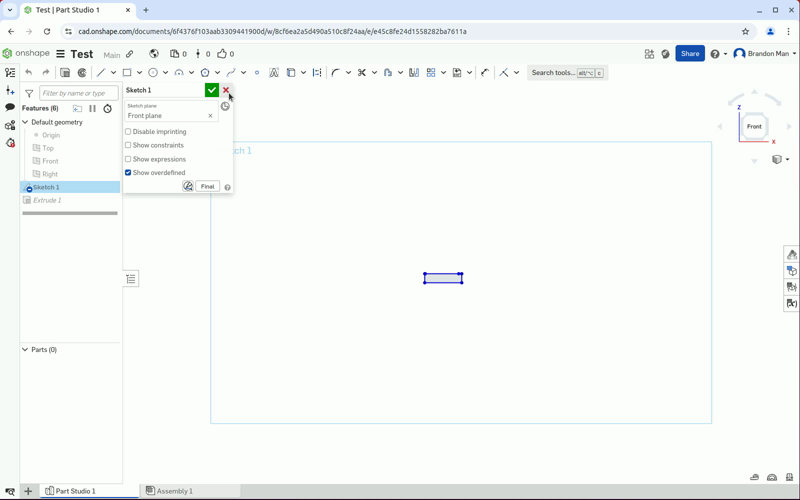
click(229, 92)
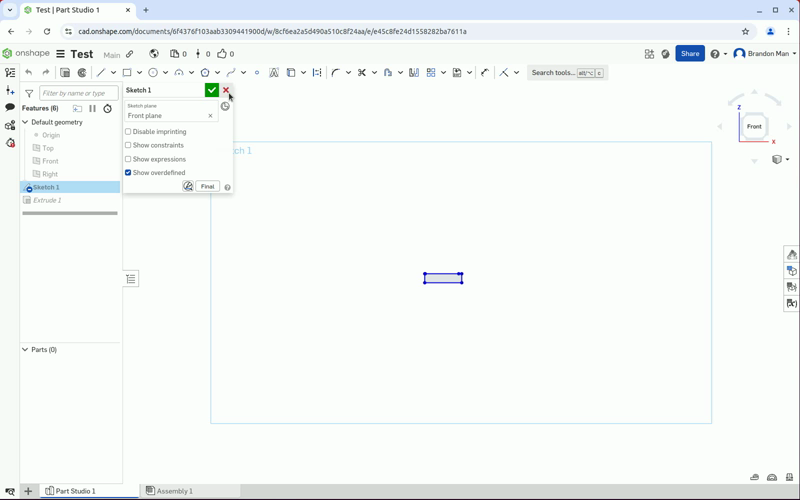
key(shift+s)
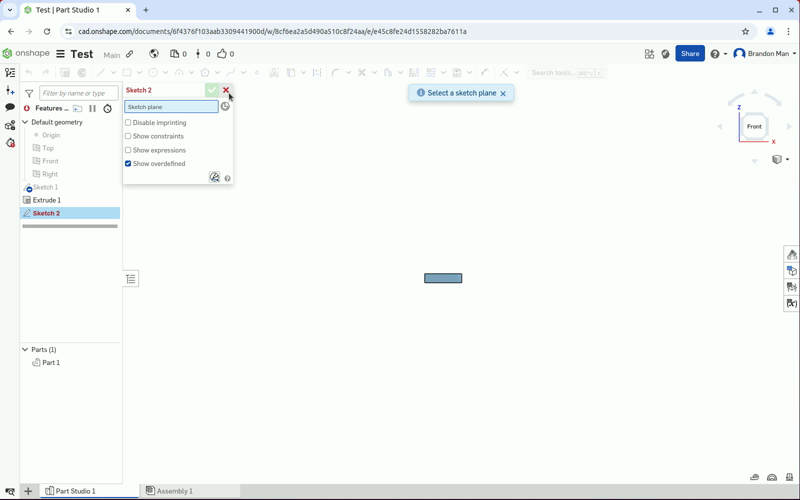
mouse_move(73, 163)
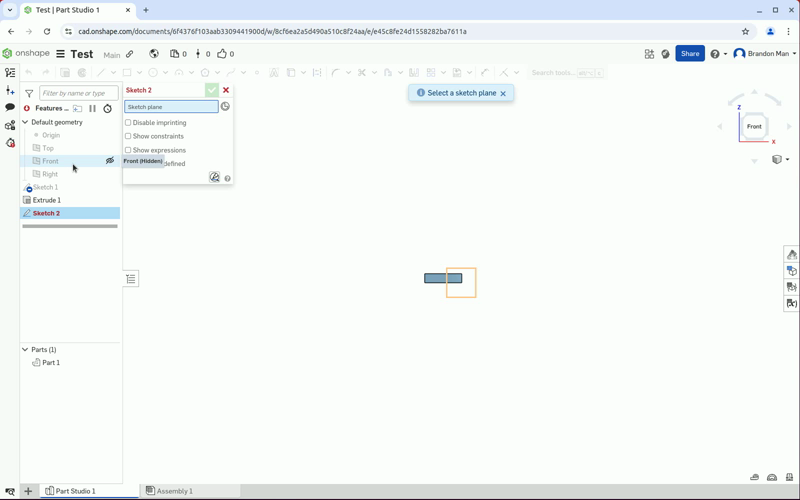
click(73, 163)
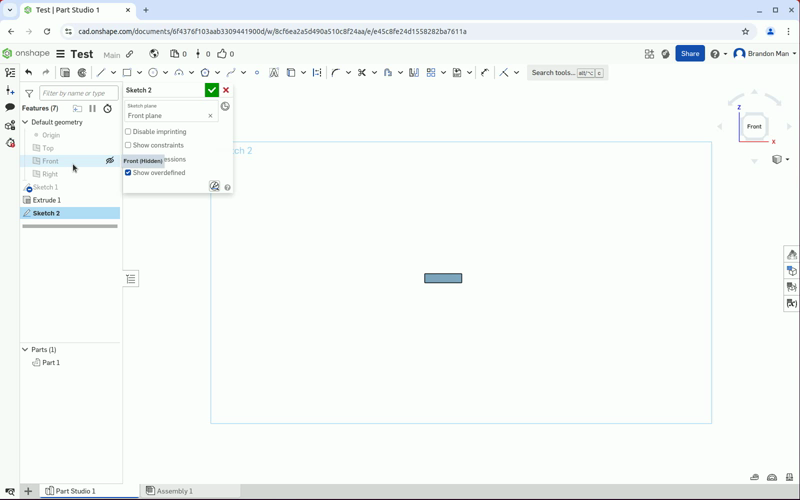
mouse_move(73, 352)
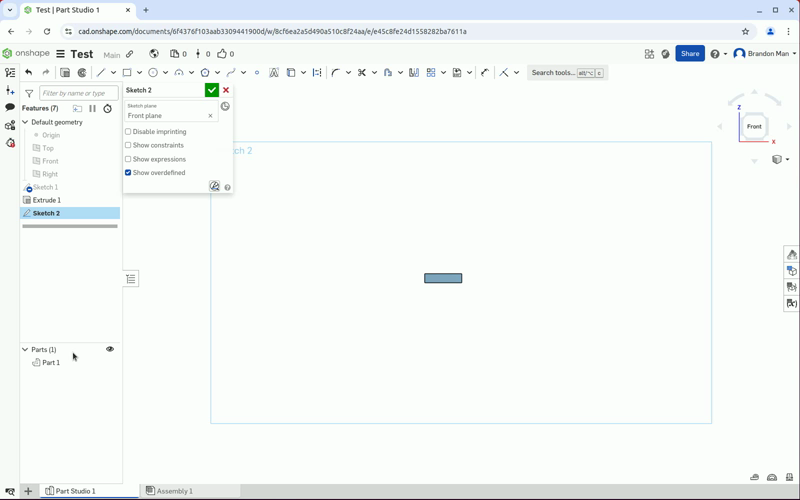
key(y)
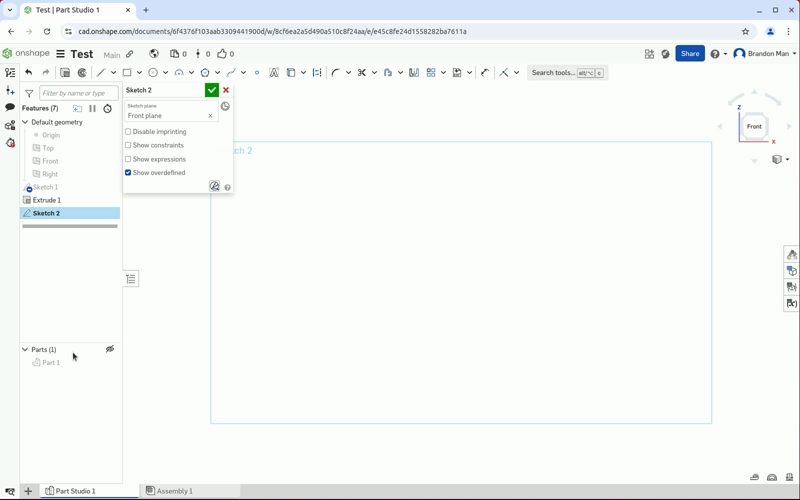
key(l)
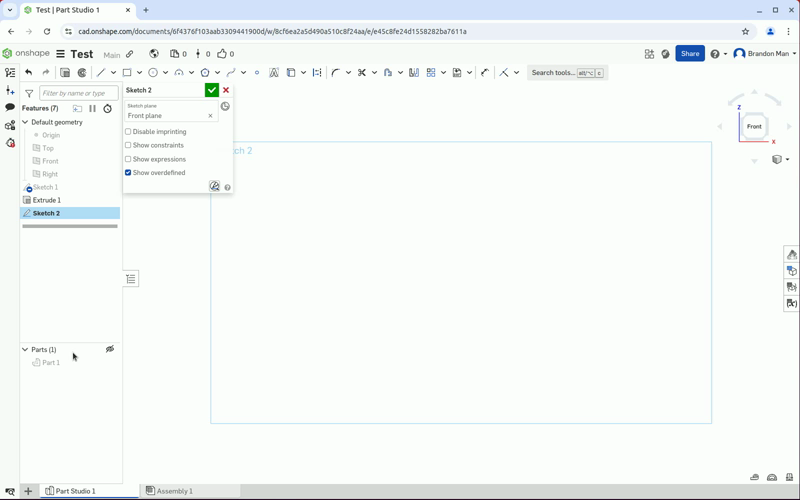
key_down(shift)
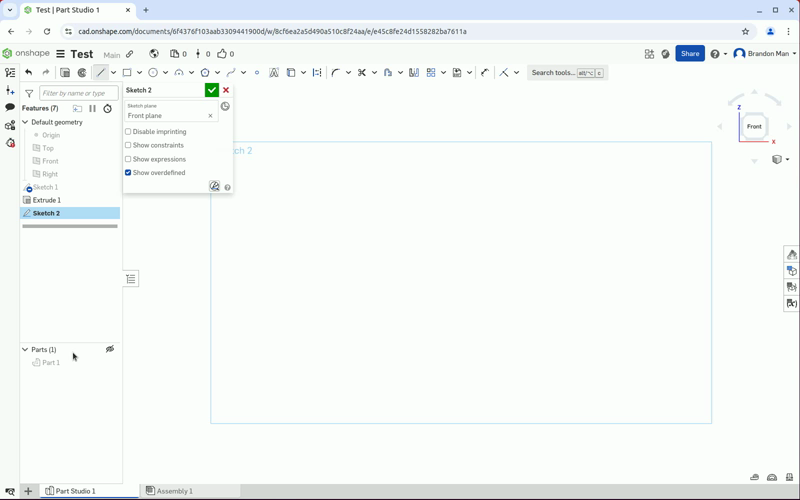
mouse_move(358, 291)
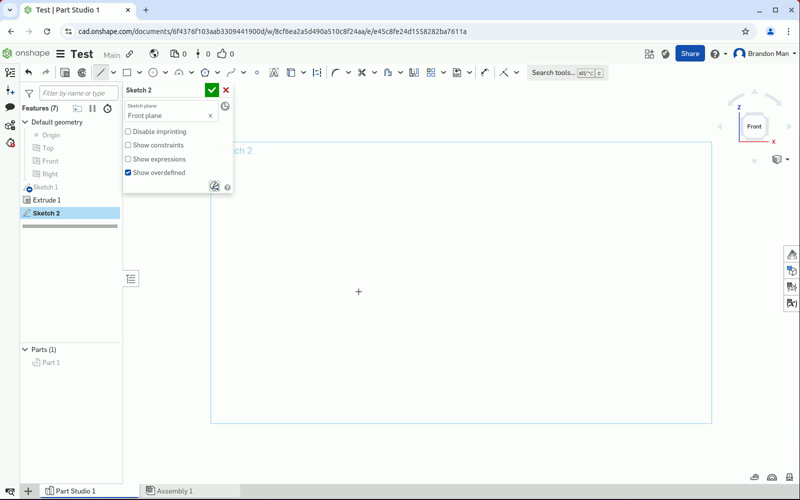
click(358, 291)
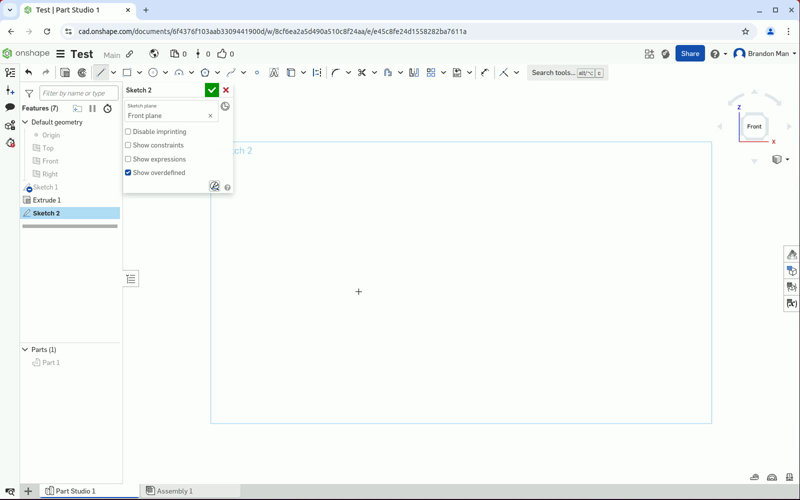
key_up(shift)
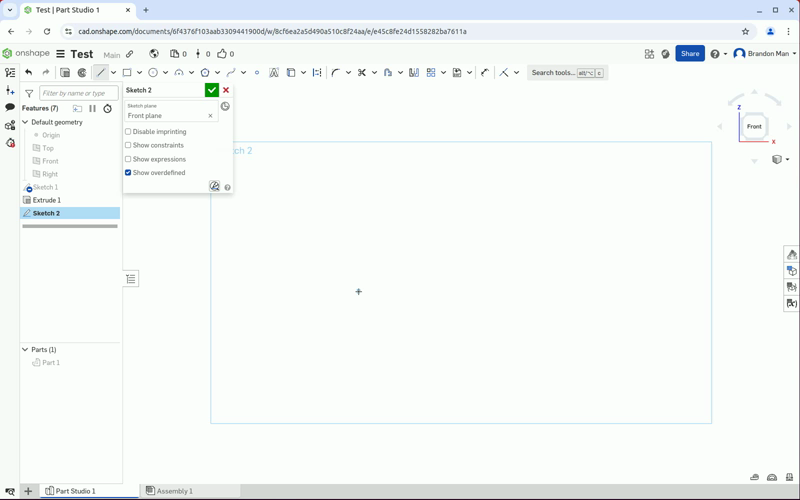
key_down(shift)
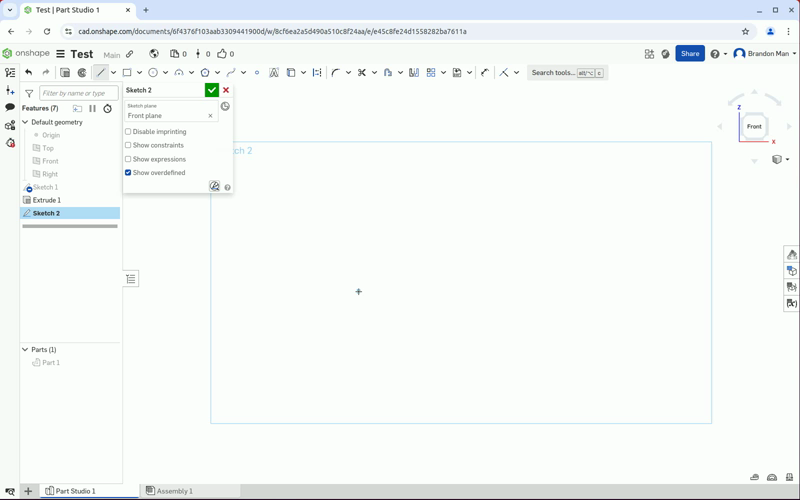
mouse_move(388, 291)
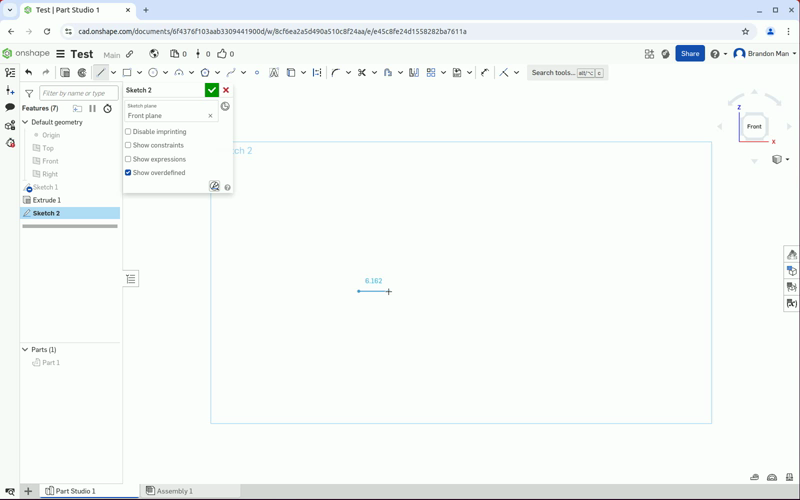
mouse_move(367, 303)
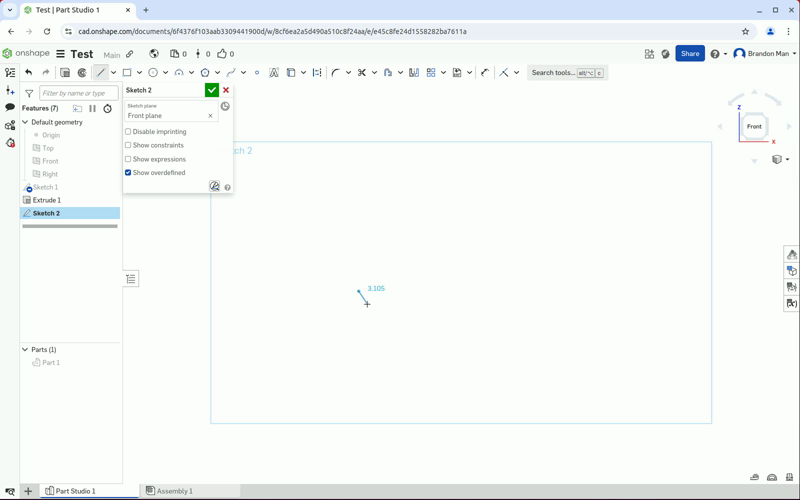
click(367, 303)
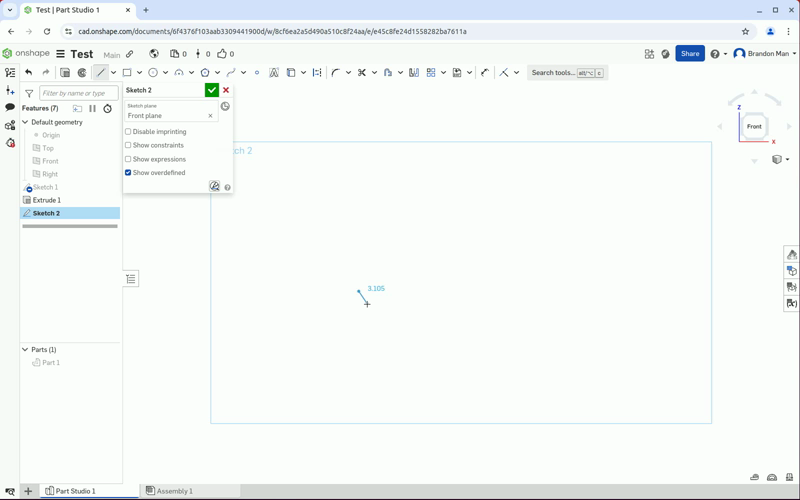
key_up(shift)
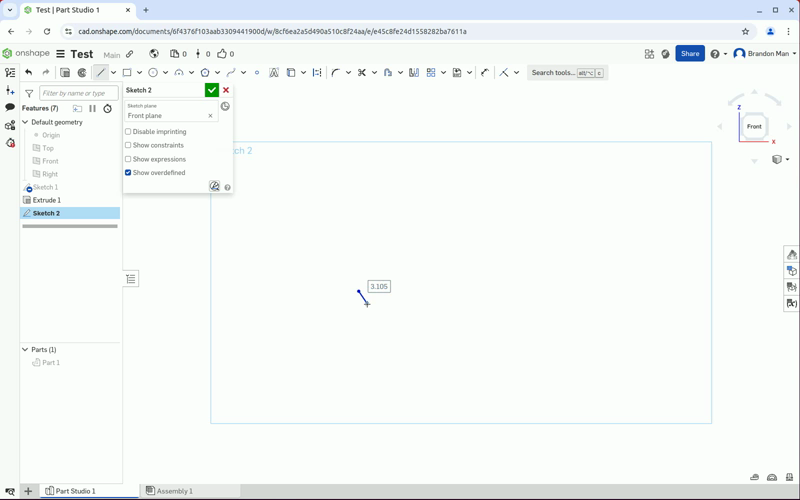
key_down(shift)
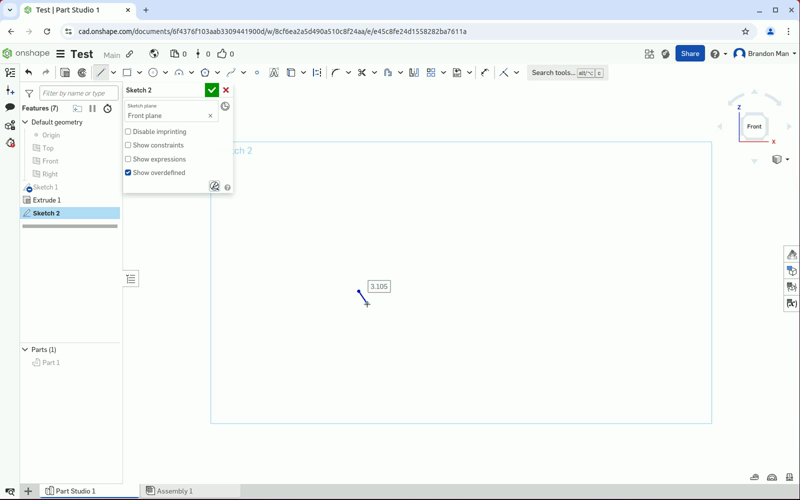
mouse_move(397, 303)
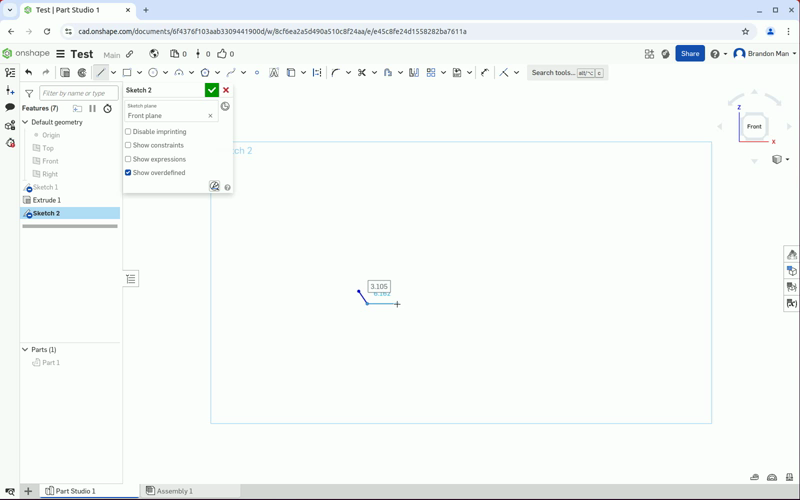
mouse_move(398, 282)
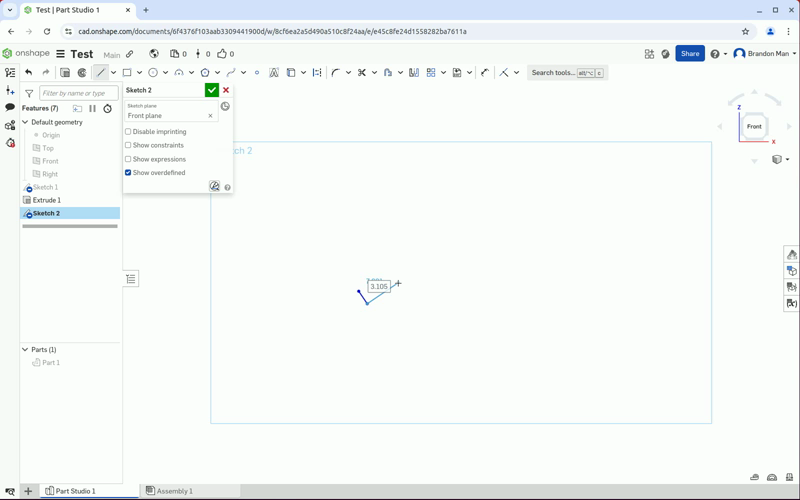
click(398, 282)
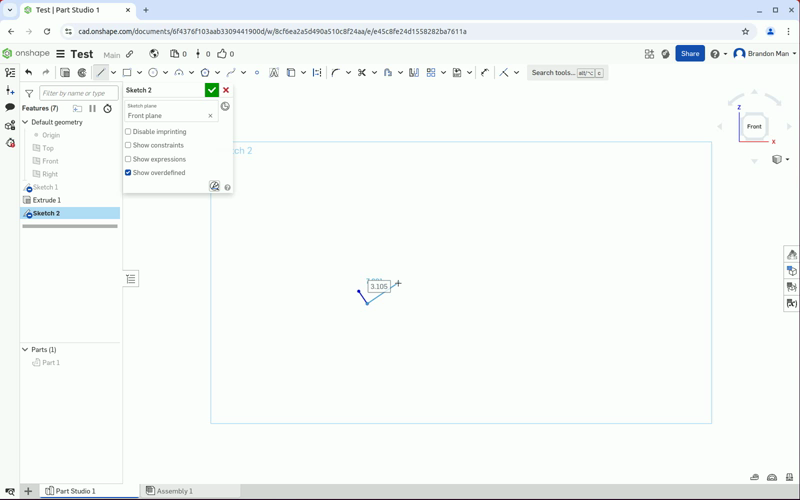
key_up(shift)
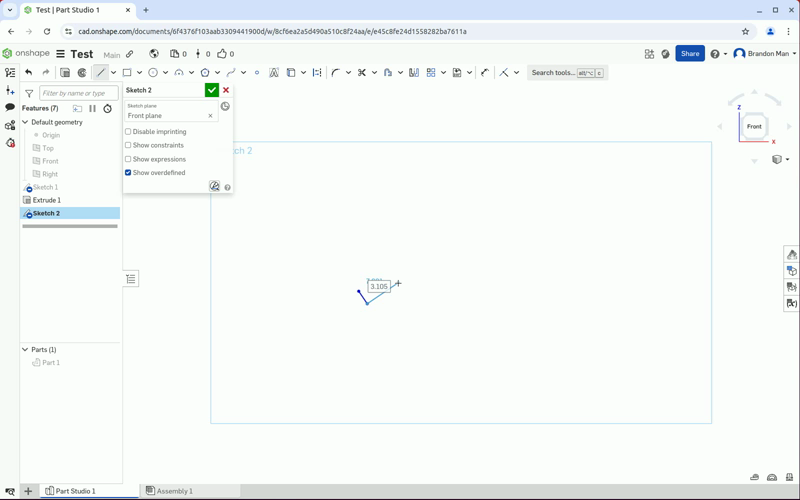
key_down(shift)
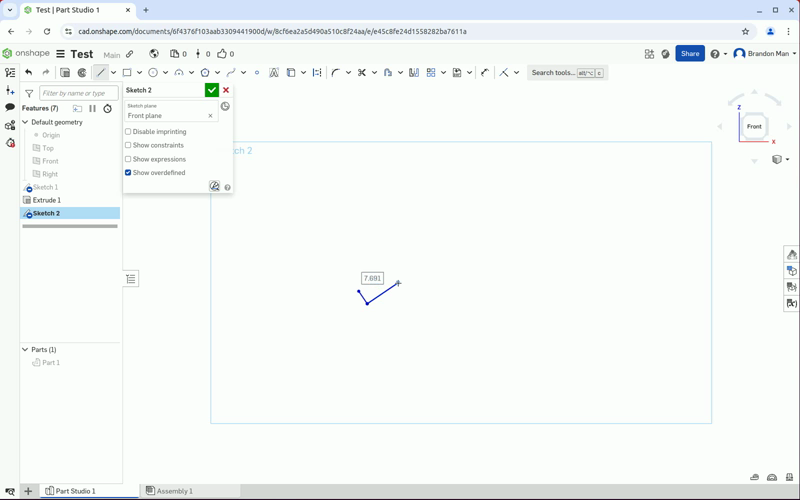
mouse_move(428, 282)
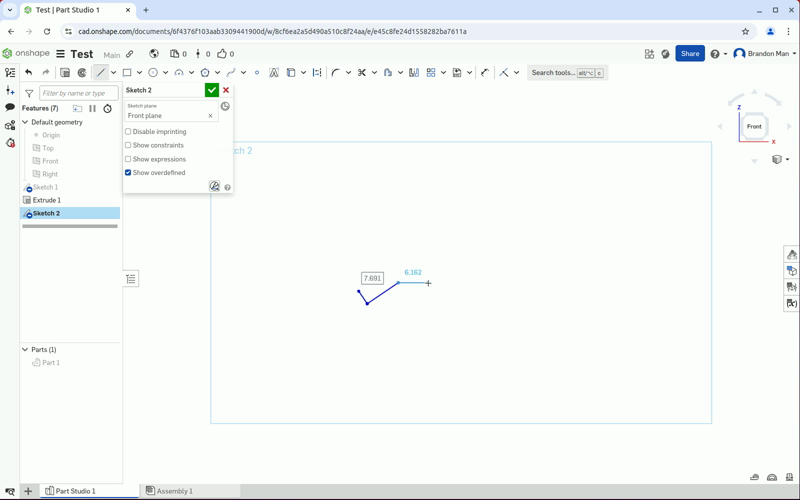
mouse_move(389, 270)
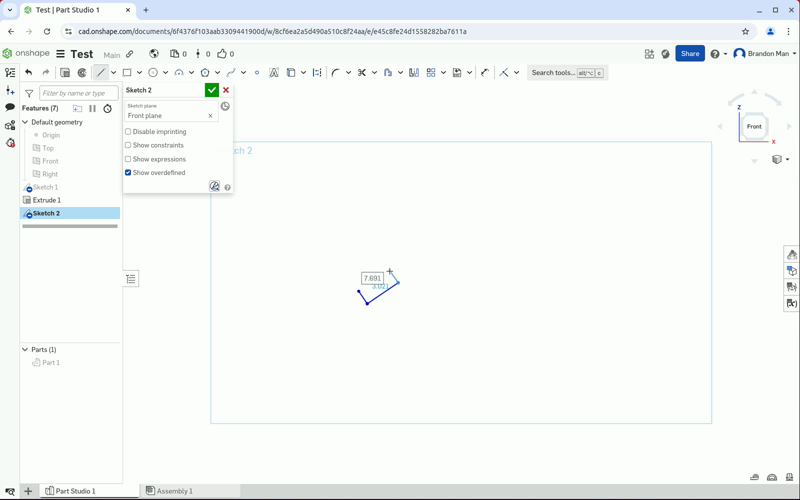
click(389, 270)
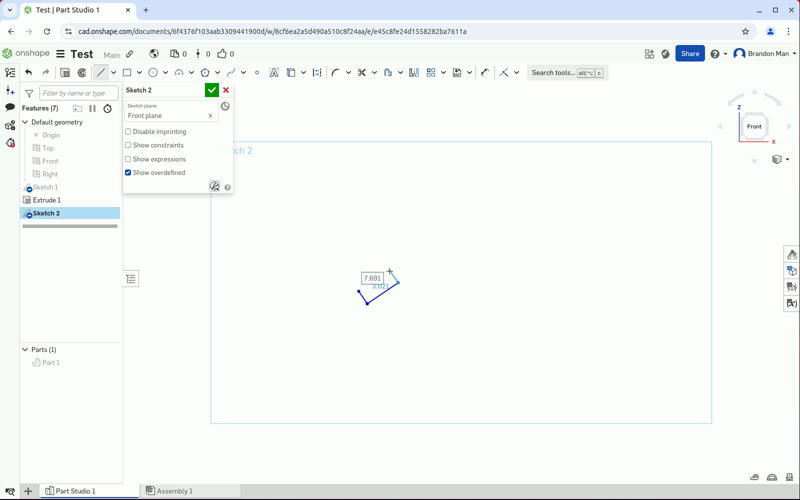
key_up(shift)
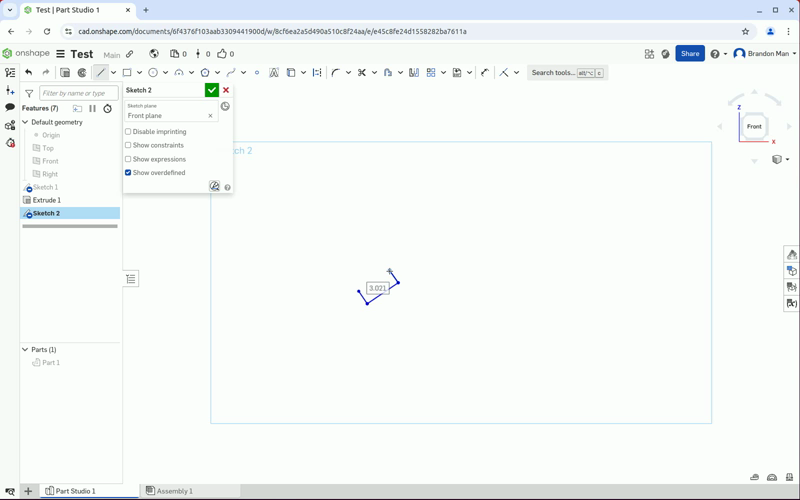
key_down(shift)
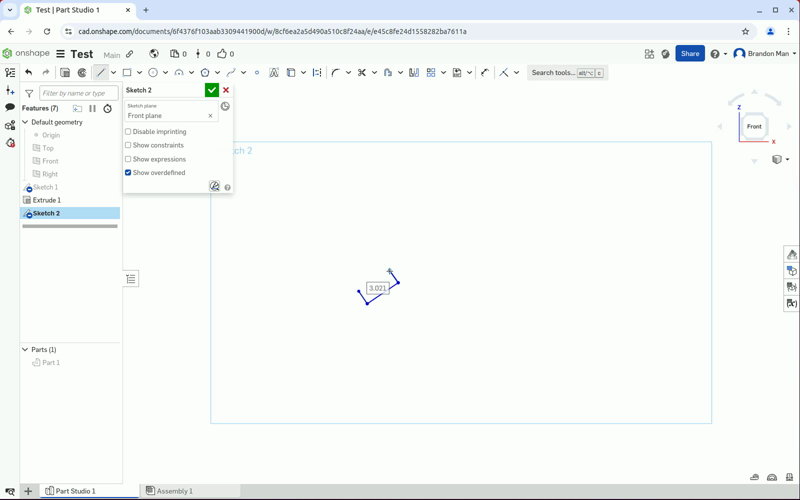
mouse_move(420, 270)
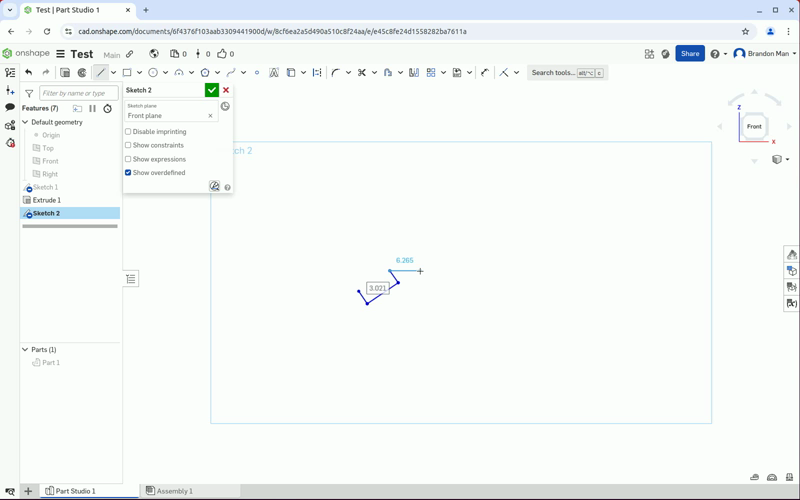
mouse_move(384, 274)
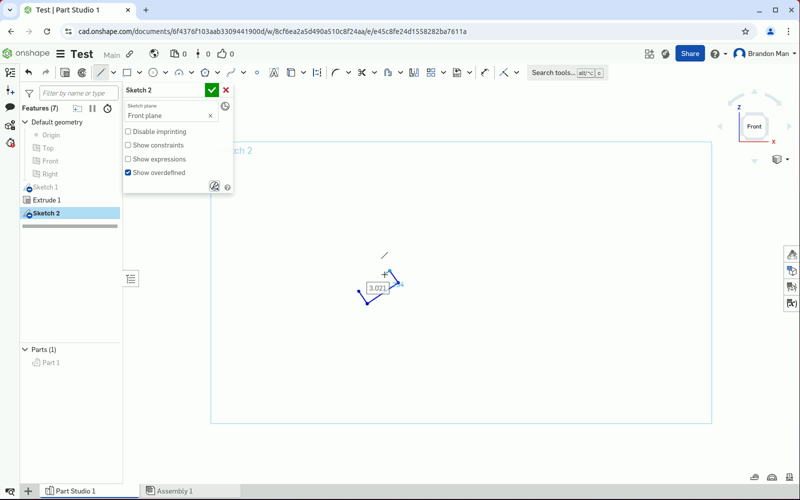
scroll(6)
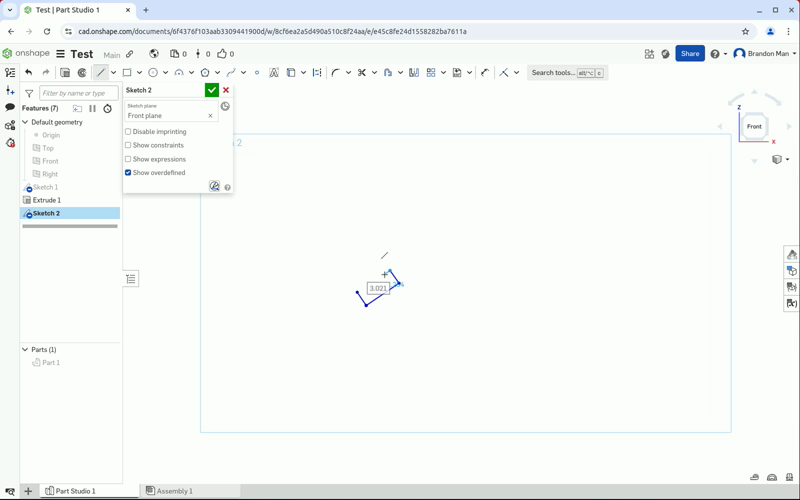
scroll(6)
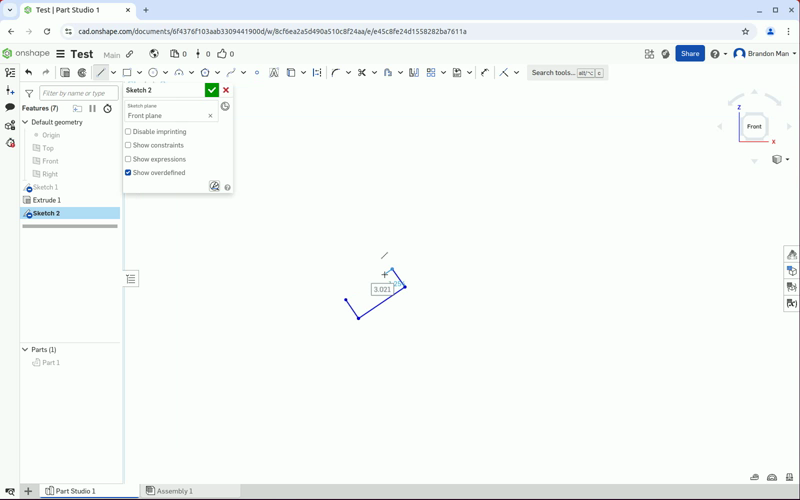
scroll(6)
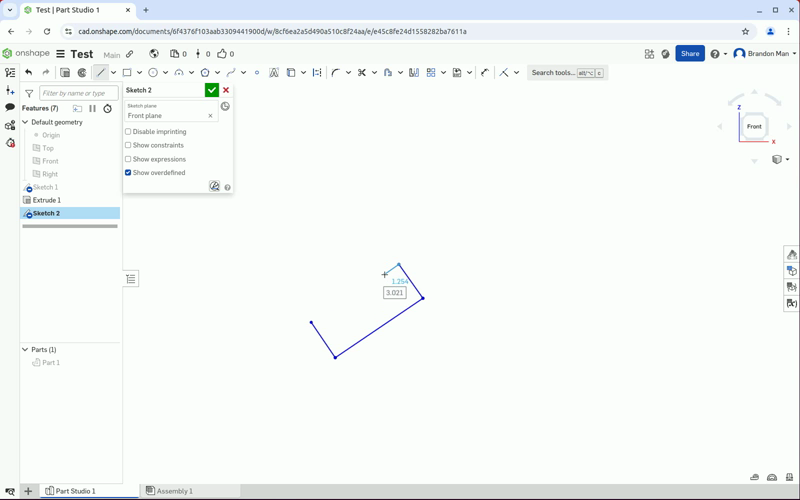
scroll(6)
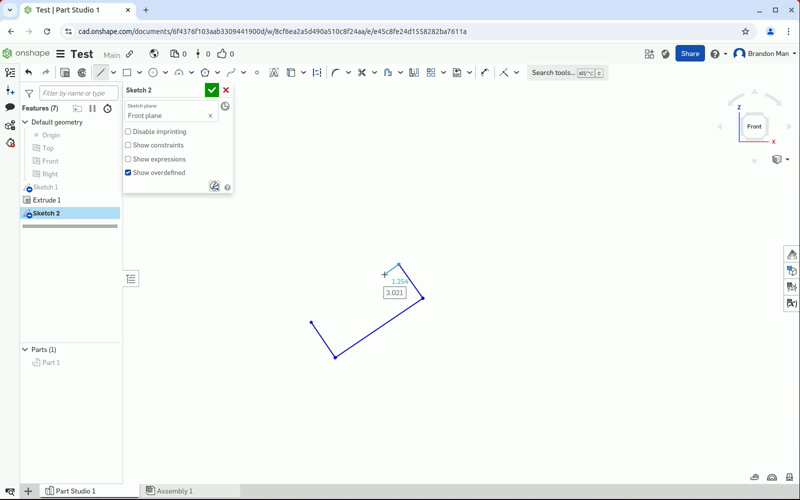
scroll(6)
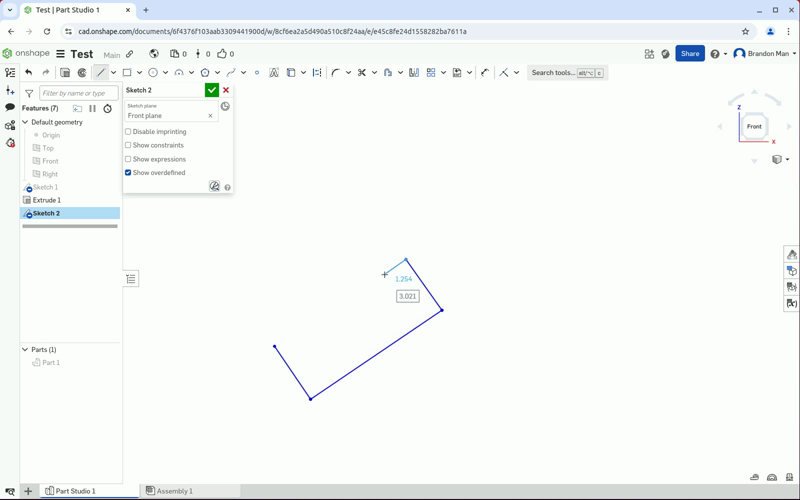
scroll(6)
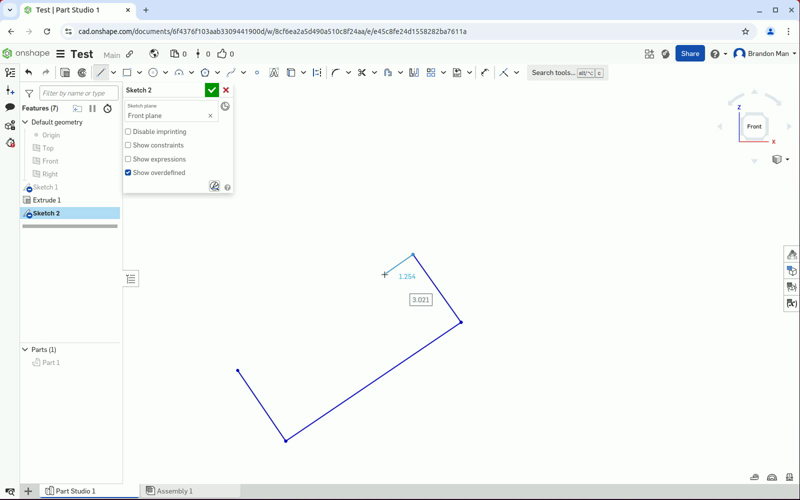
scroll(6)
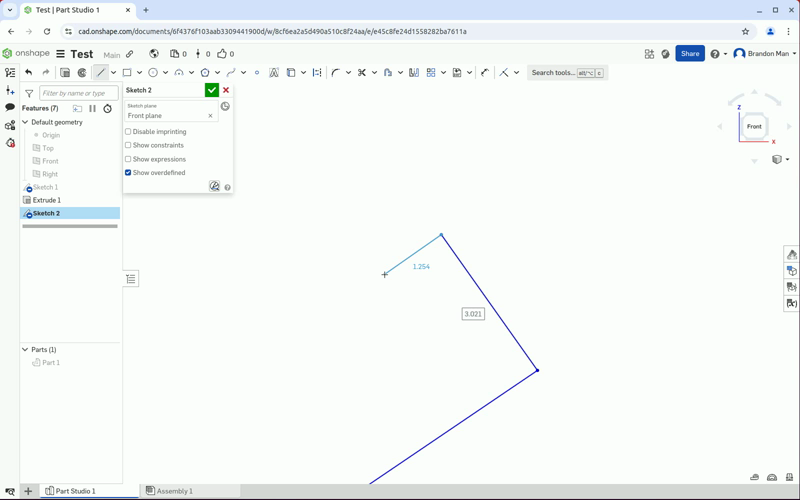
click(384, 274)
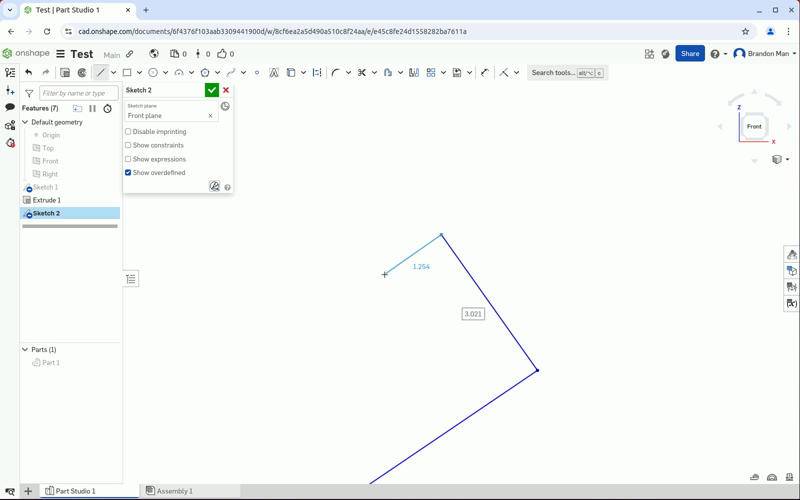
scroll(-6)
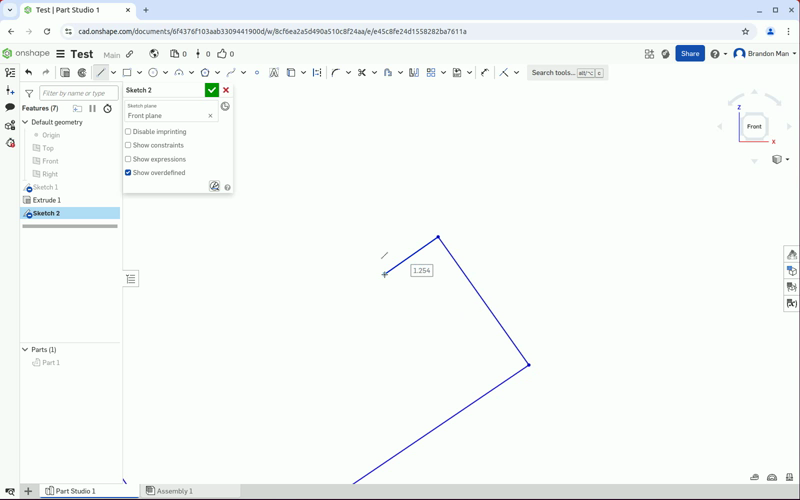
scroll(-6)
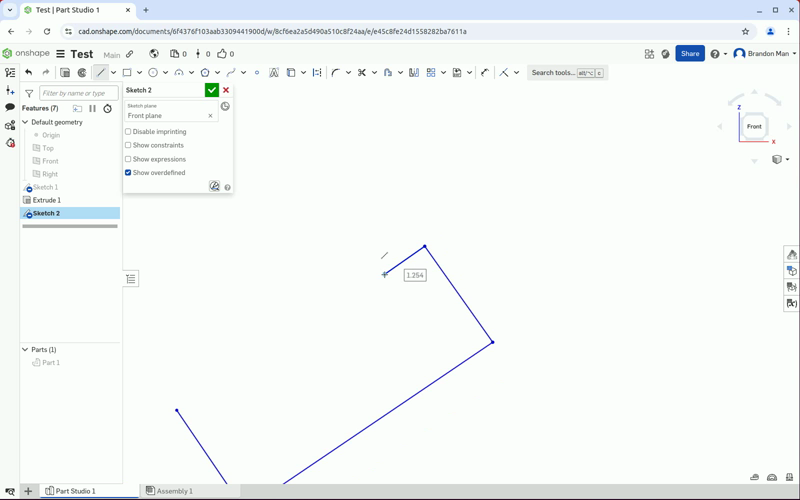
scroll(-6)
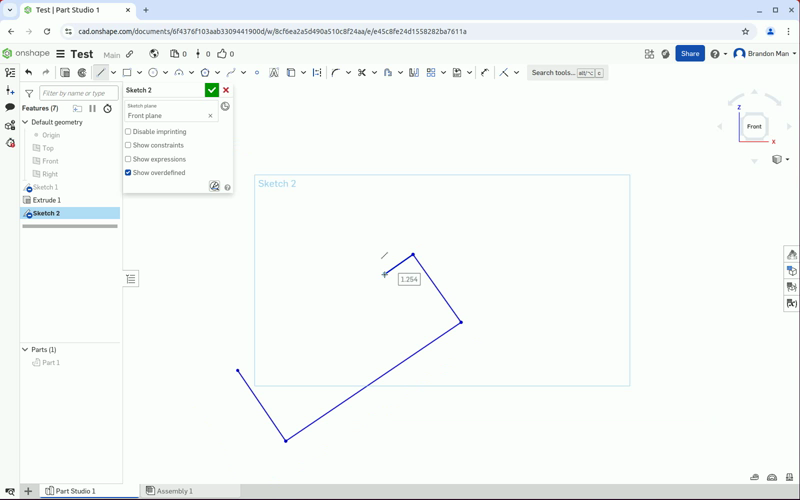
scroll(-6)
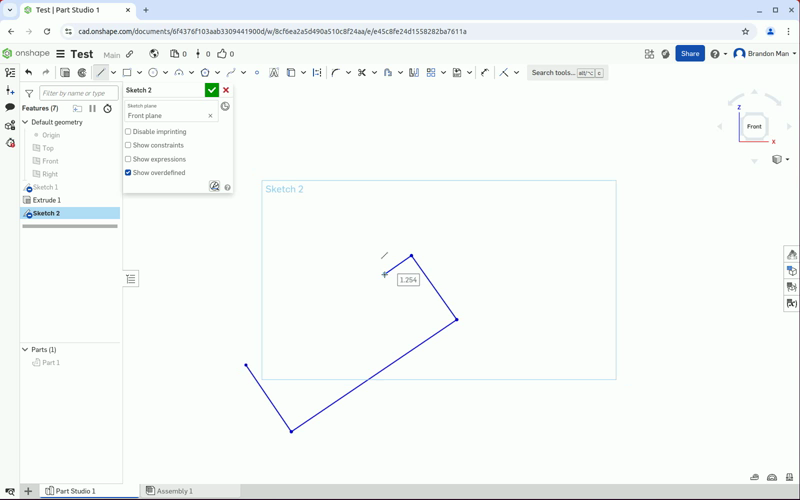
scroll(-6)
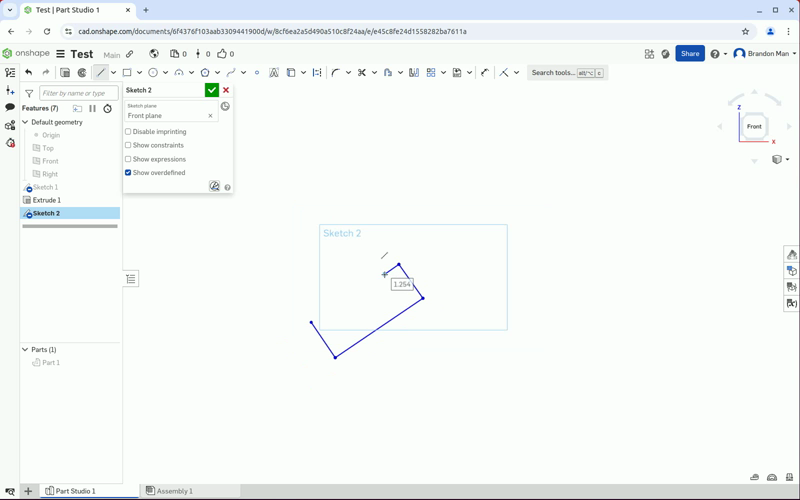
scroll(-6)
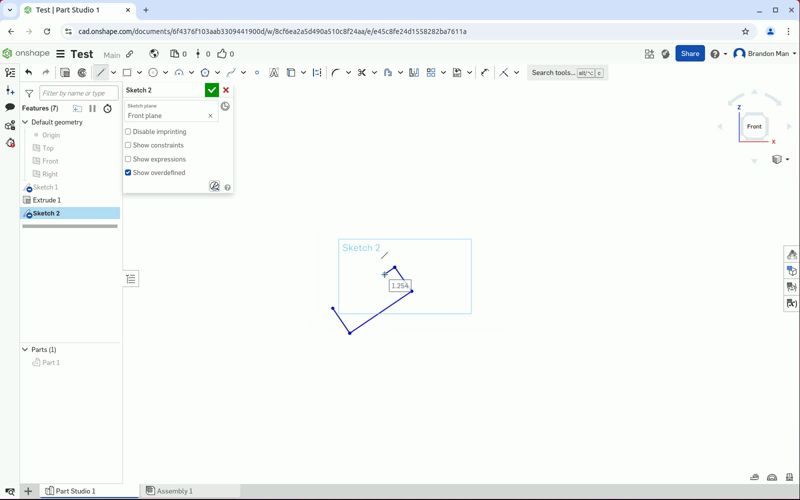
scroll(-6)
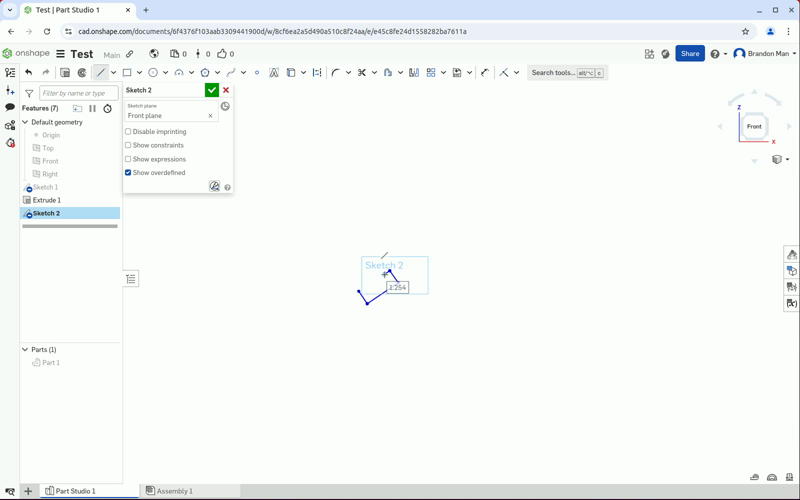
key_up(shift)
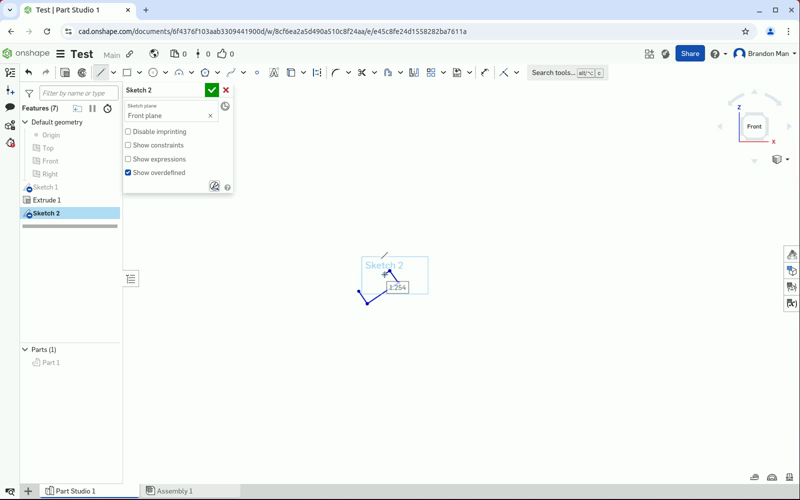
mouse_move(414, 274)
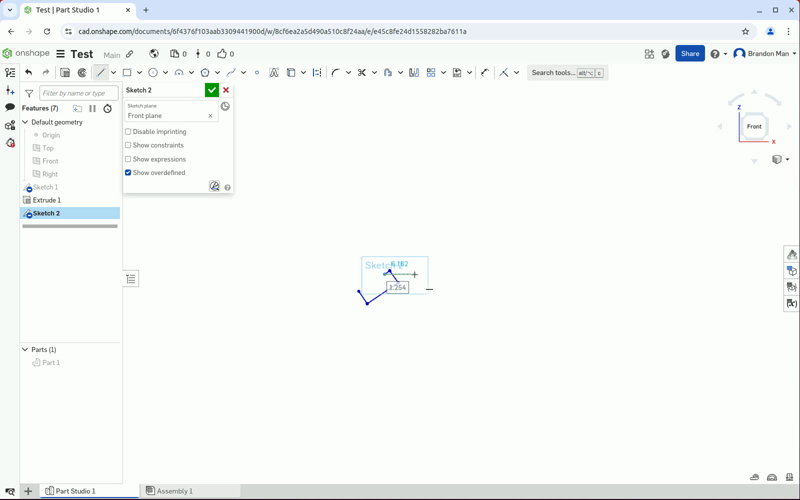
key_down(shift)
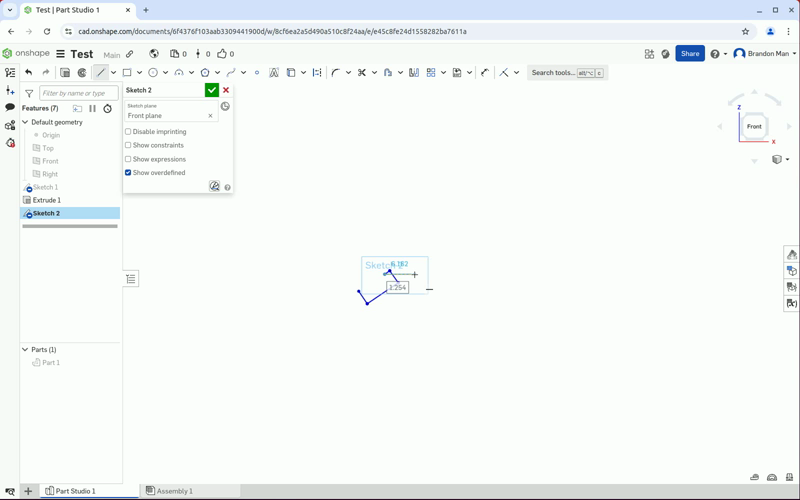
mouse_move(358, 291)
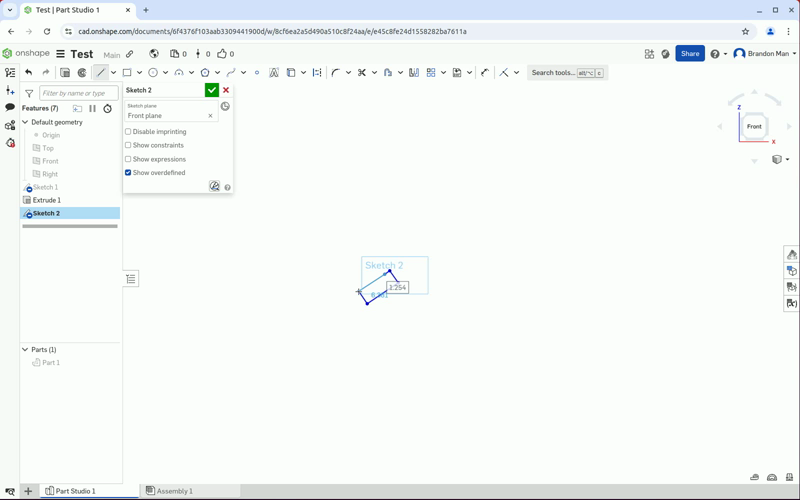
key_up(shift)
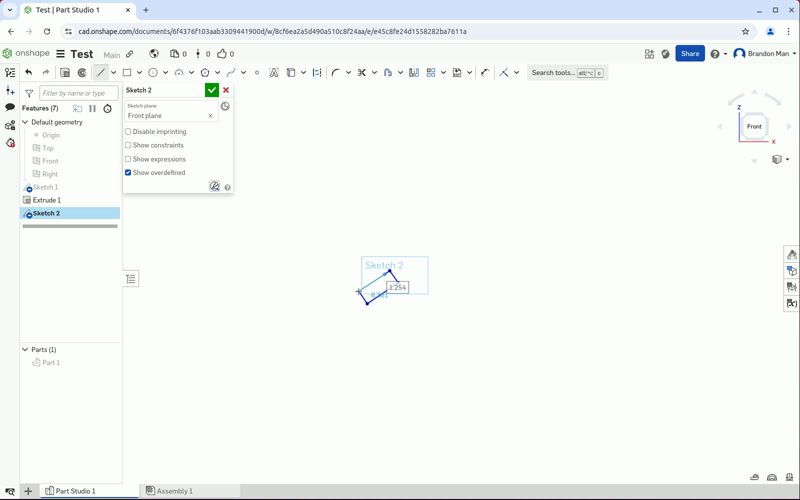
click(358, 291)
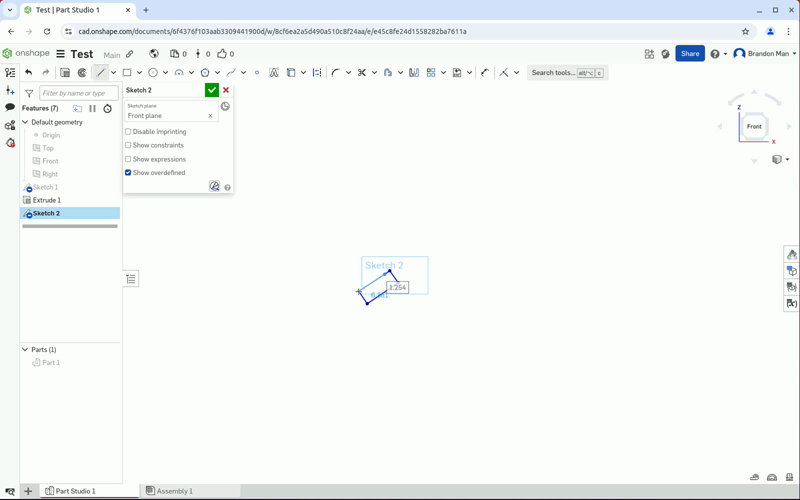
key(esc)
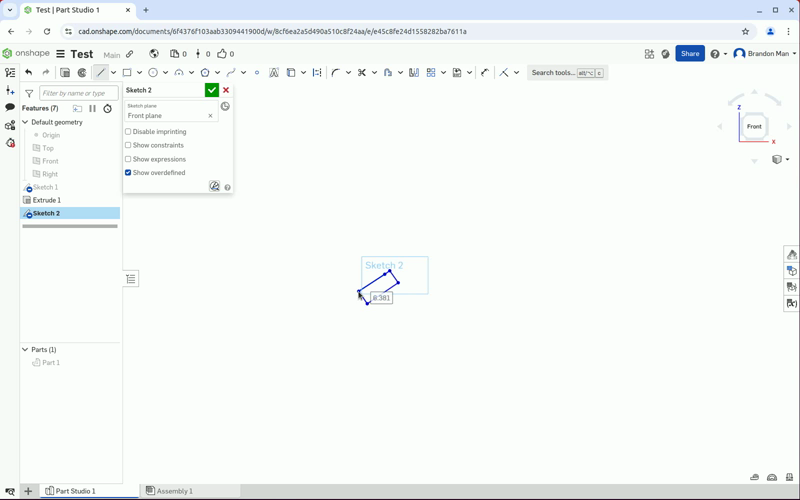
mouse_move(379, 293)
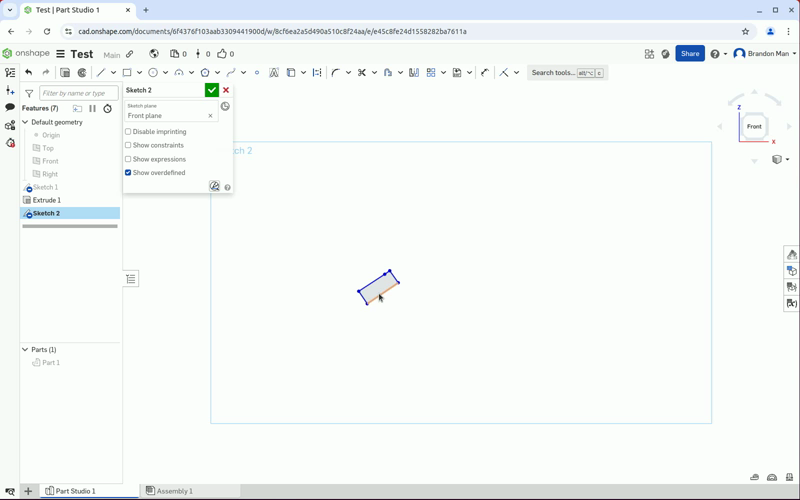
scroll(6)
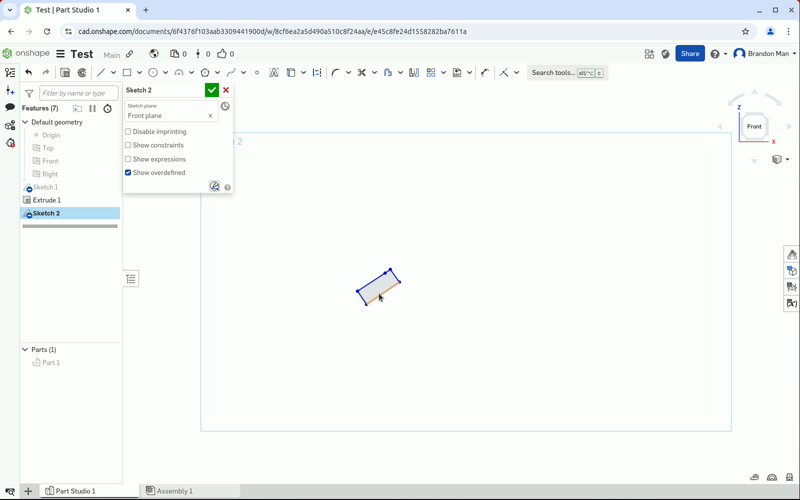
scroll(6)
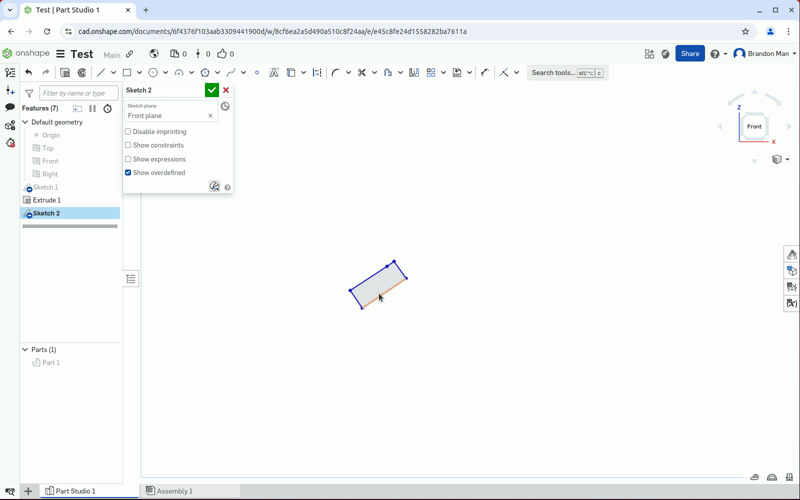
scroll(6)
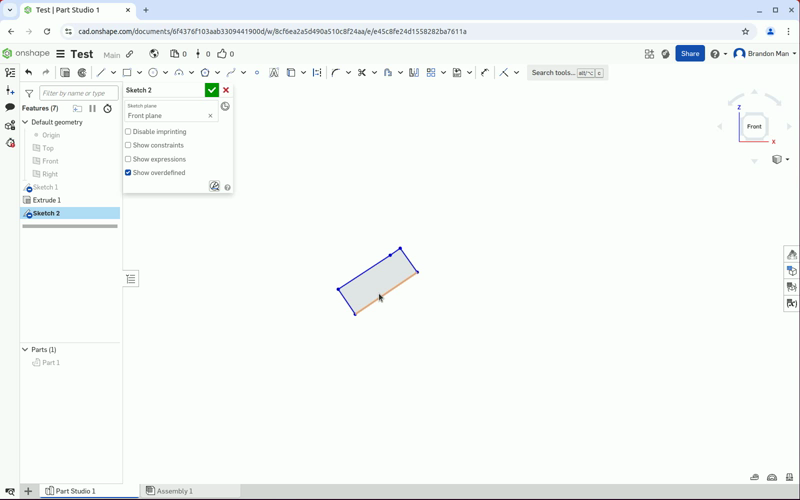
scroll(6)
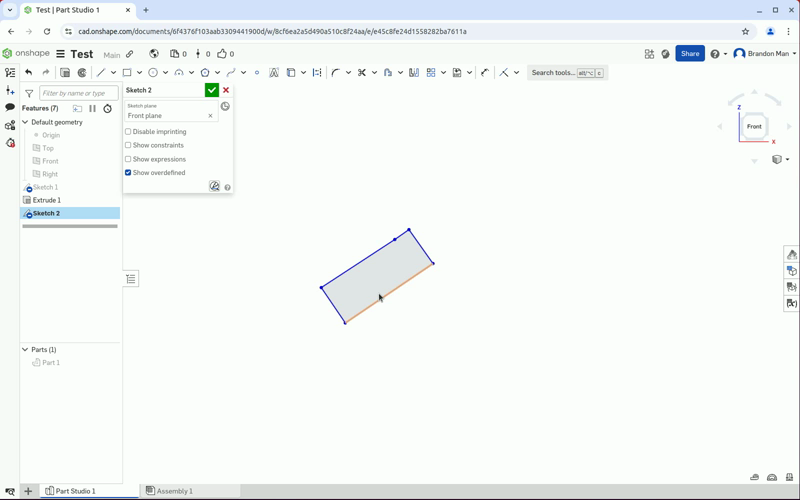
scroll(6)
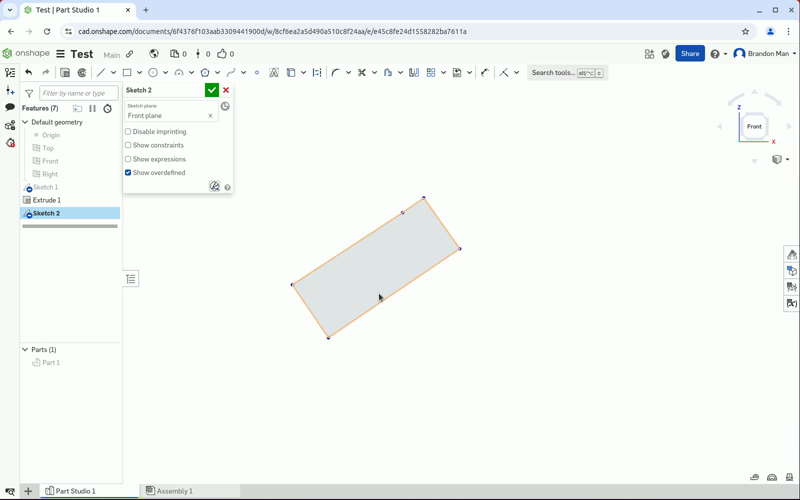
scroll(6)
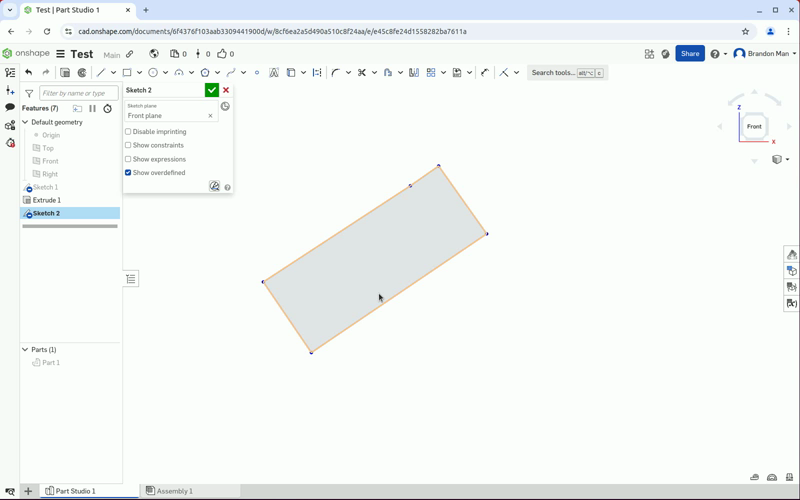
scroll(6)
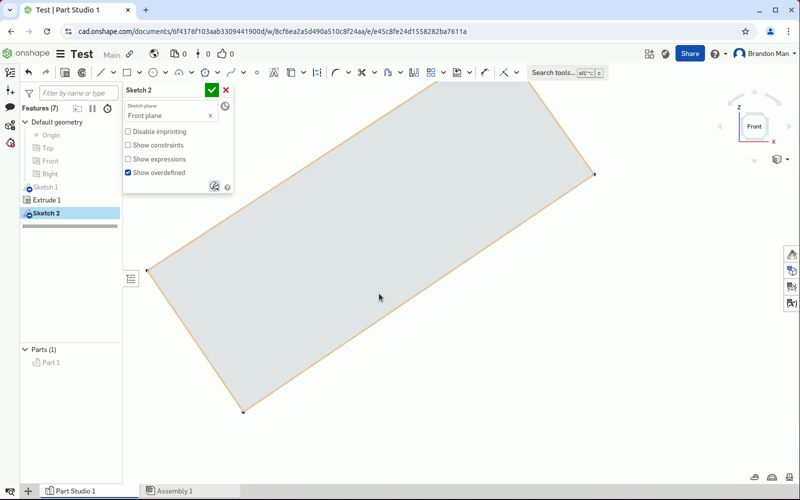
click(379, 293)
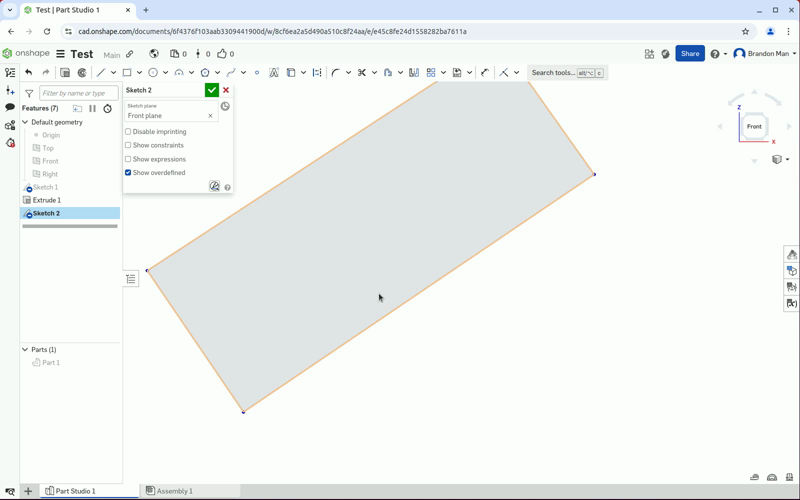
scroll(-6)
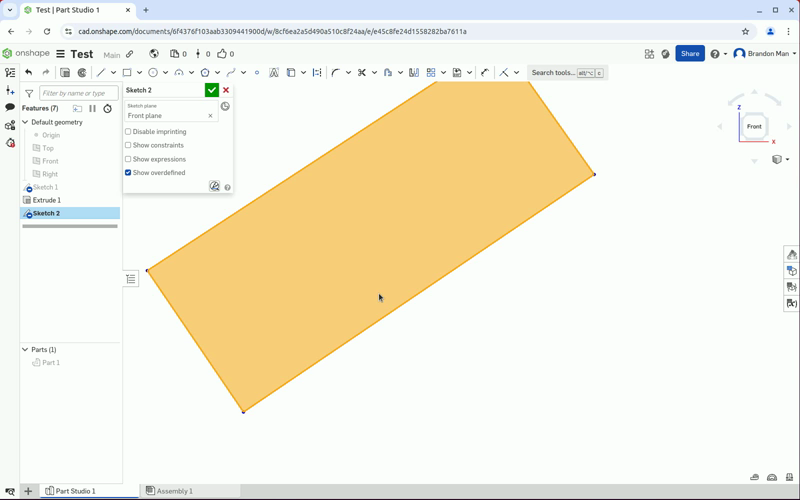
scroll(-6)
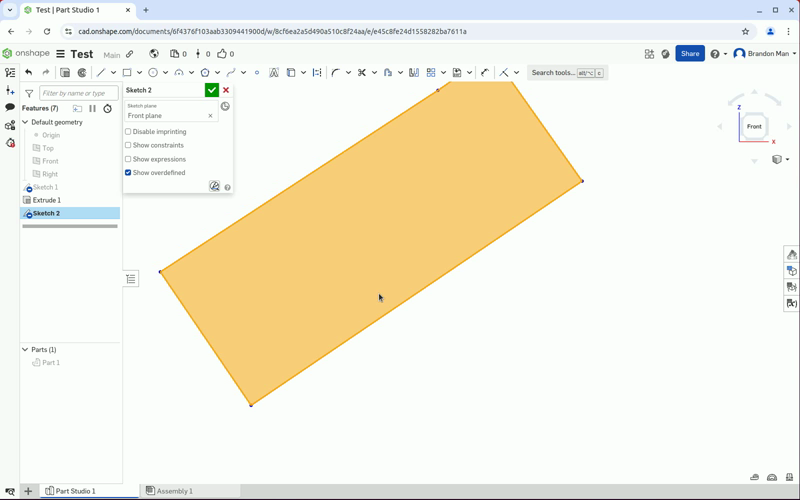
scroll(-6)
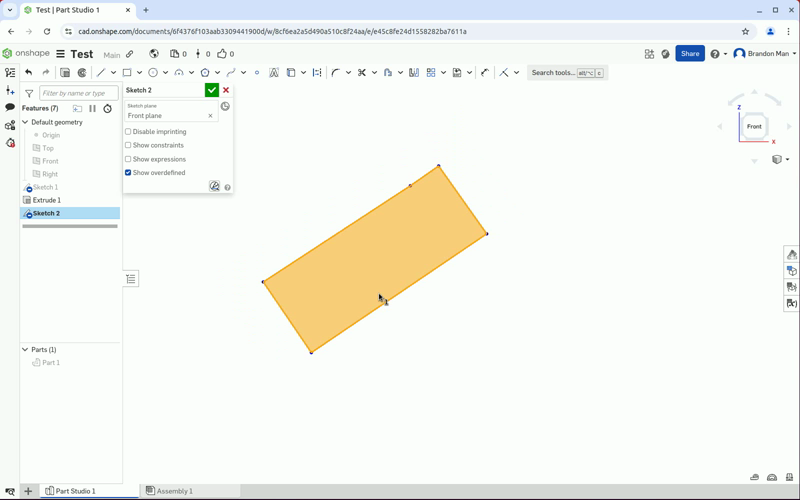
scroll(-6)
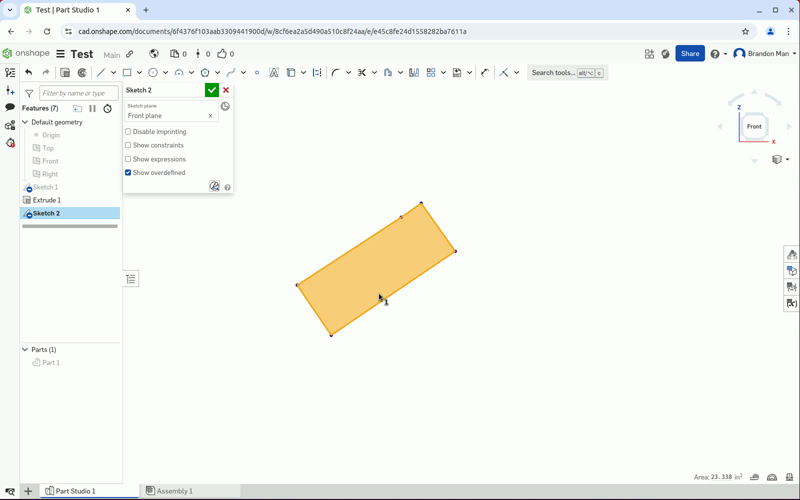
scroll(-6)
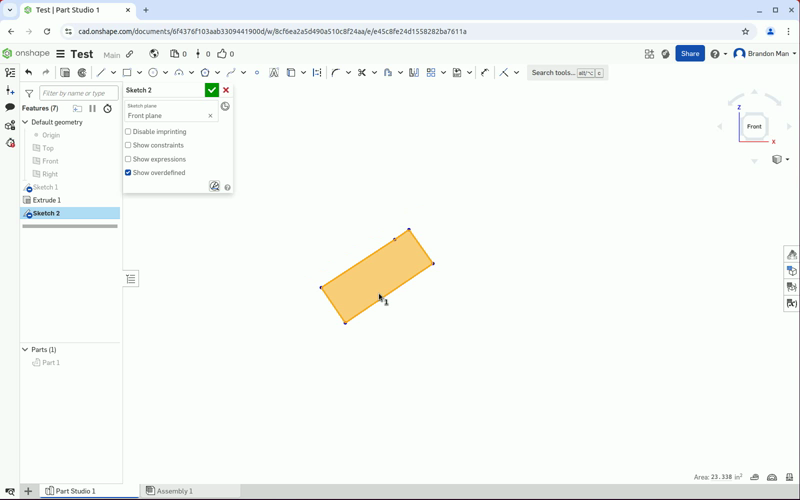
scroll(-6)
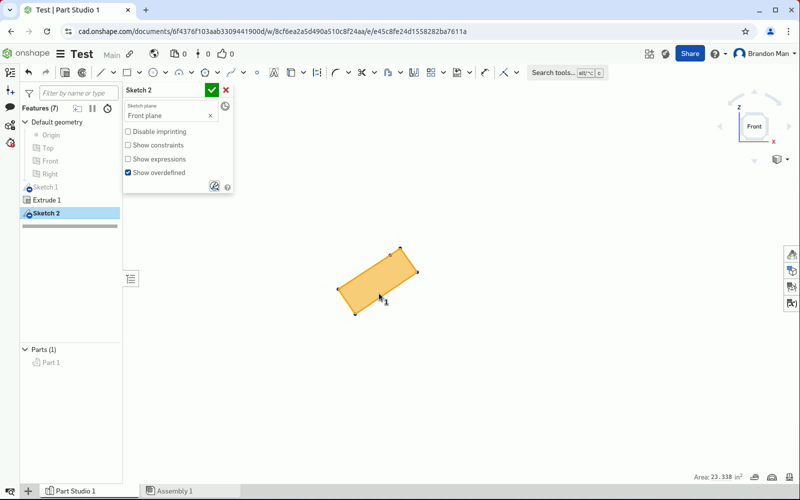
scroll(-6)
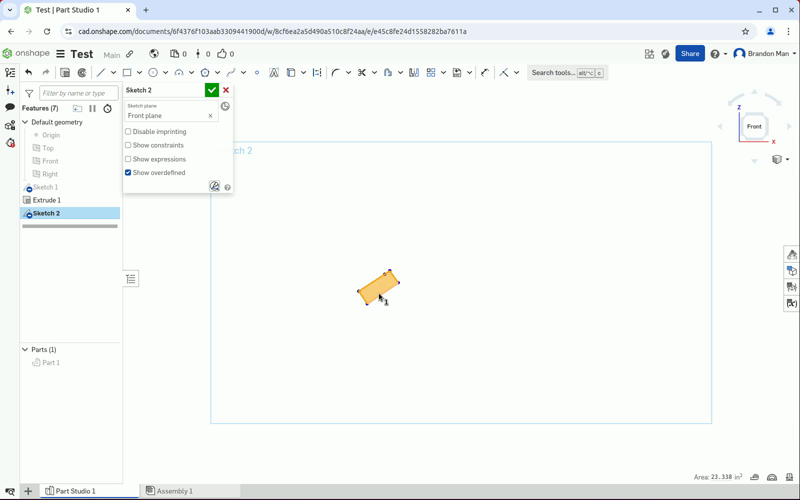
mouse_move(73, 352)
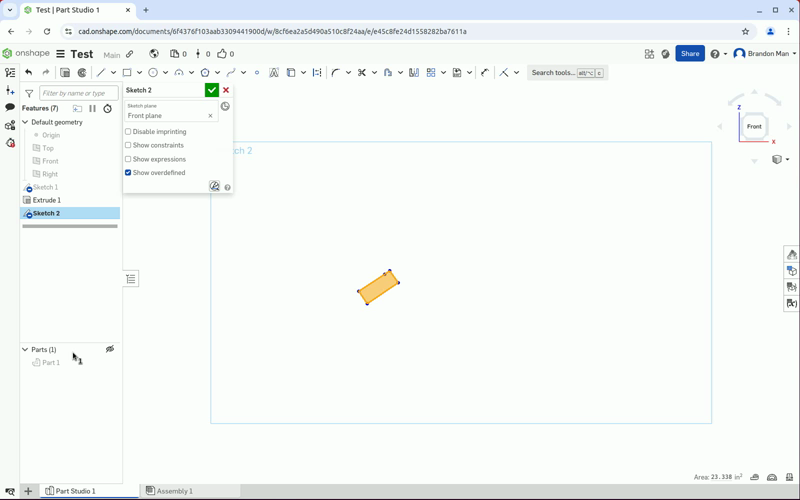
key(shift+y)
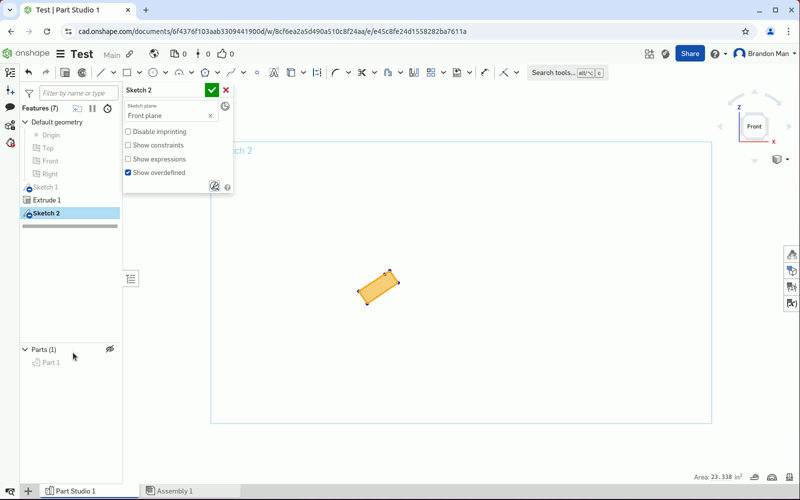
key(shift+e)
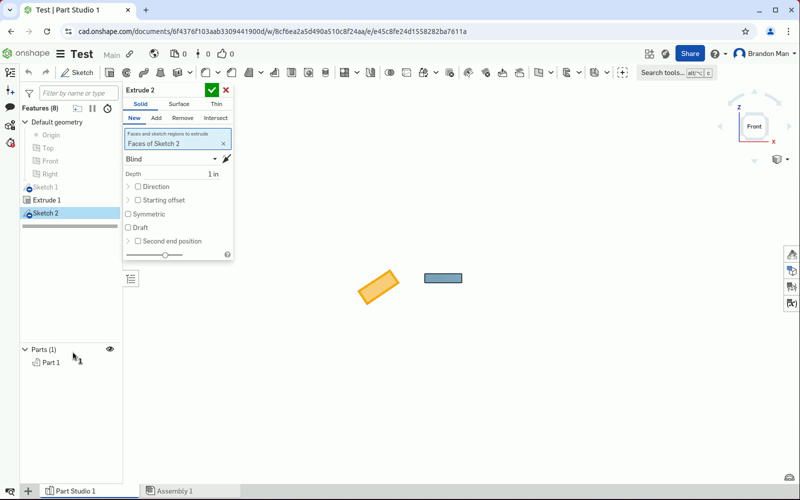
mouse_move(143, 106)
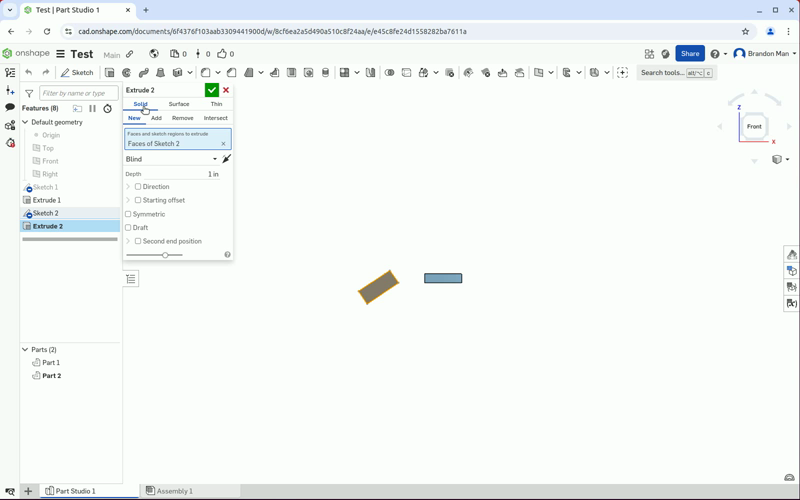
click(143, 106)
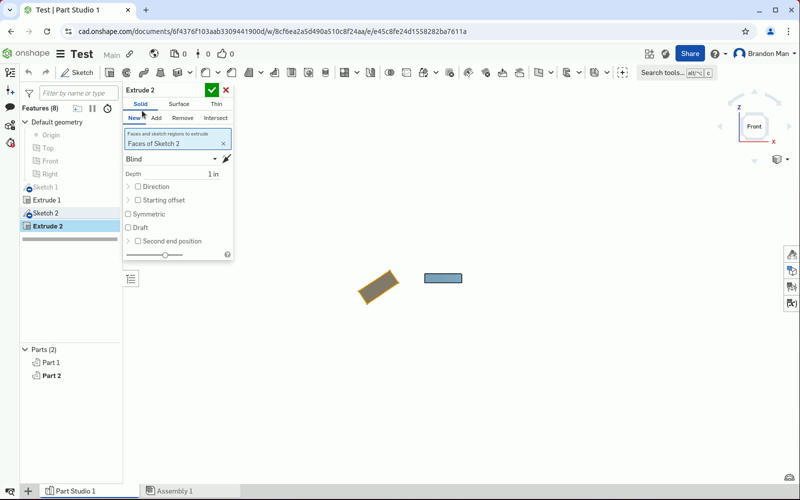
mouse_move(137, 120)
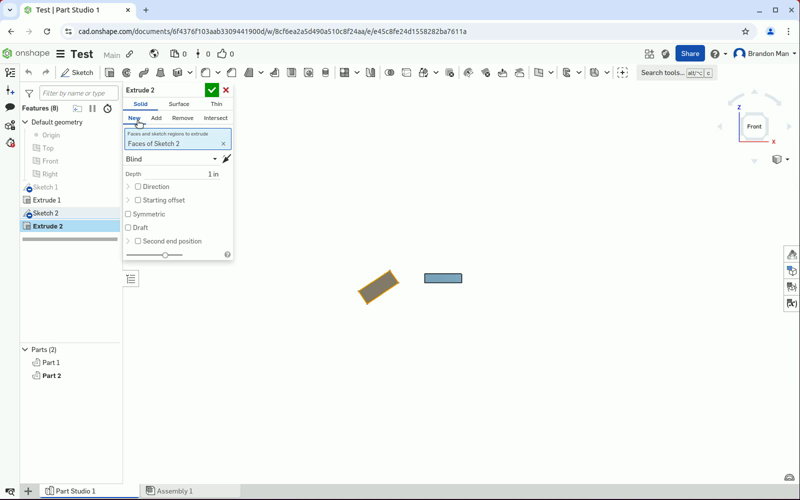
click(137, 120)
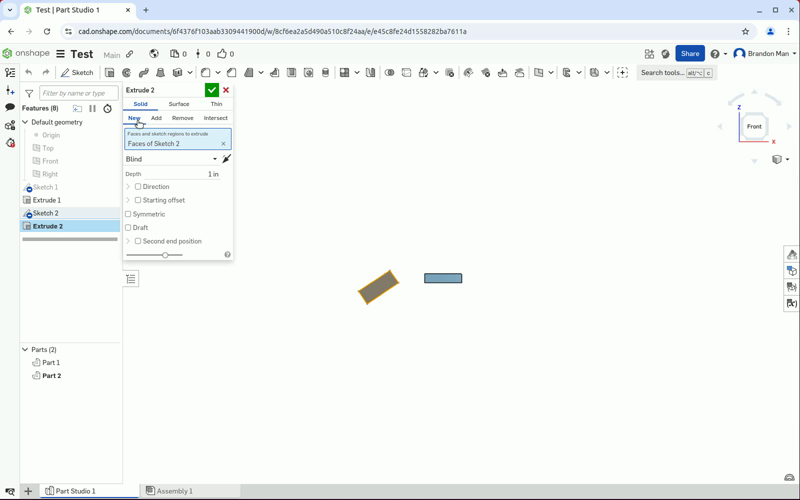
key(tab, 4)
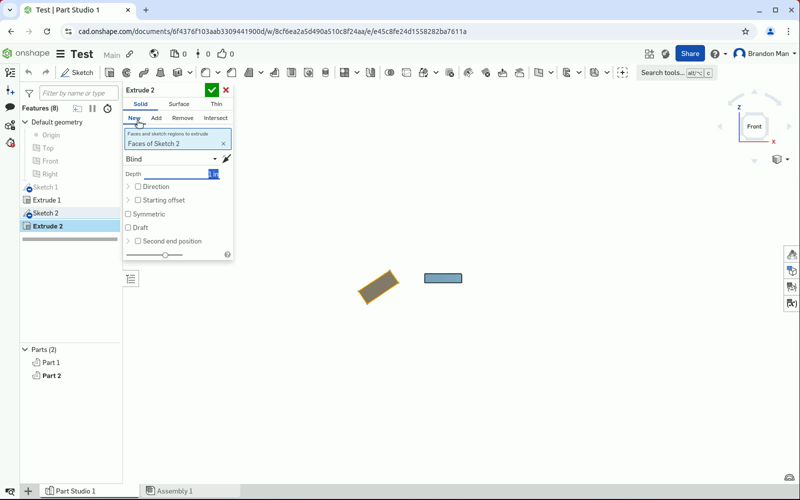
text(3.851)
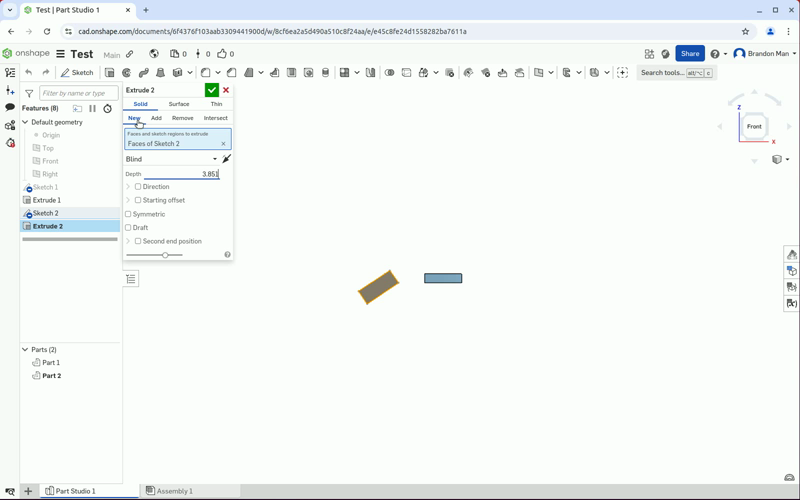
key(enter)
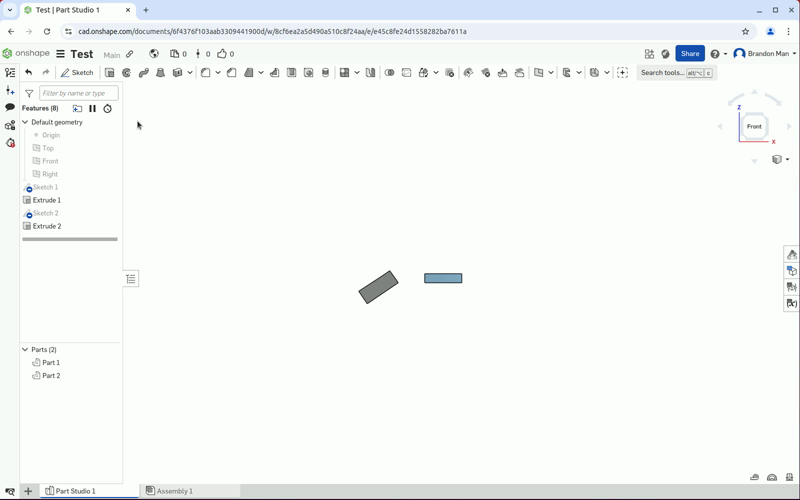
key(shift+h)
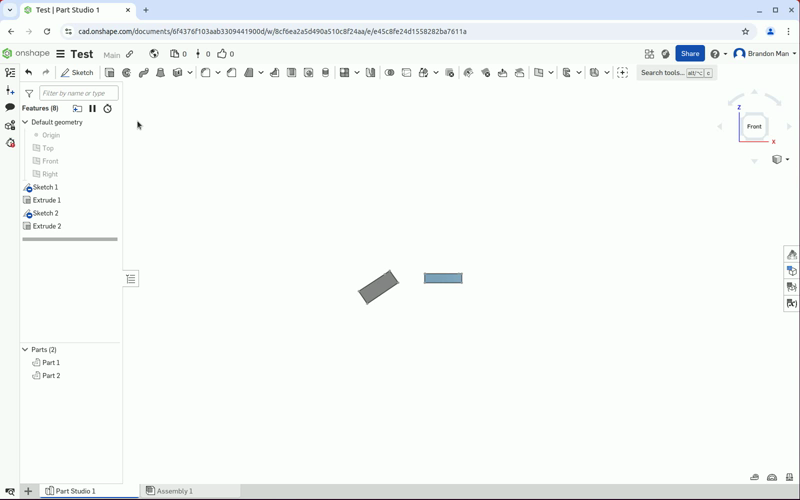
key(shift+h)
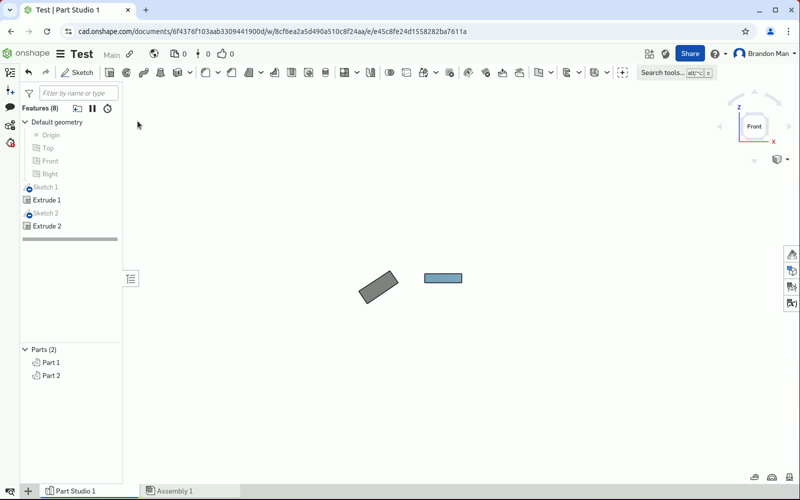
mouse_move(73, 189)
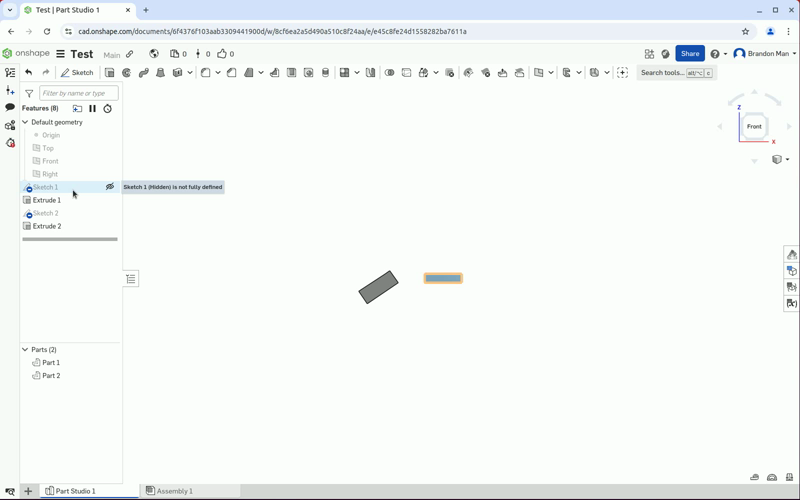
click(73, 189)
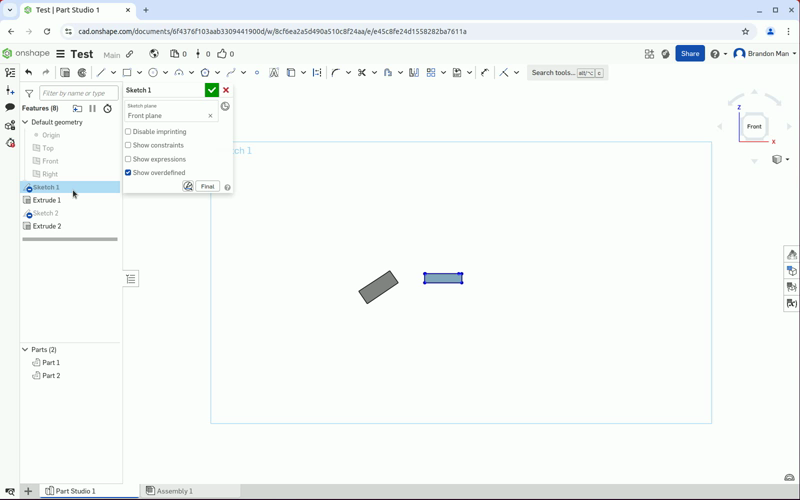
mouse_move(229, 92)
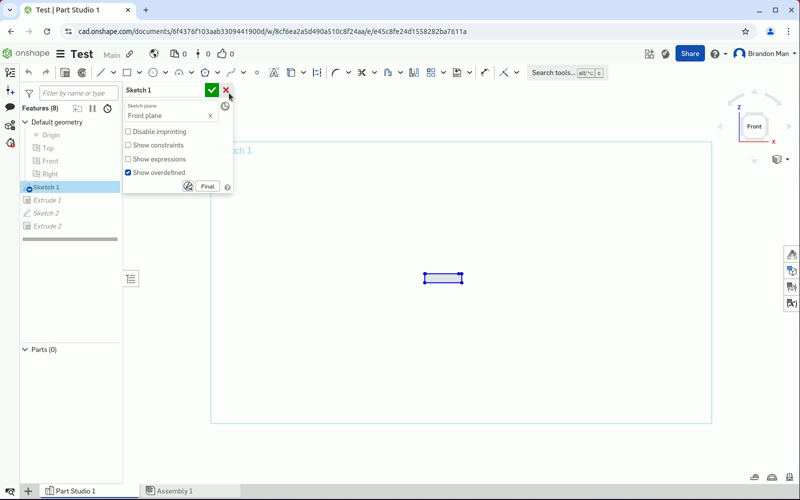
click(229, 92)
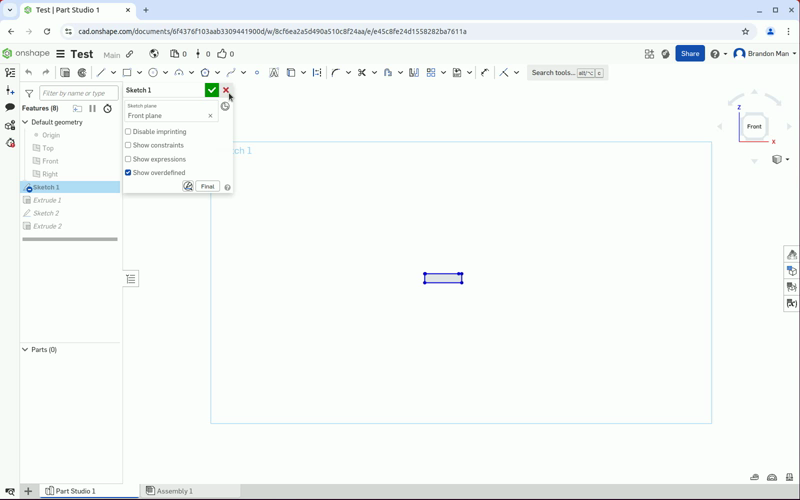
key(shift+s)
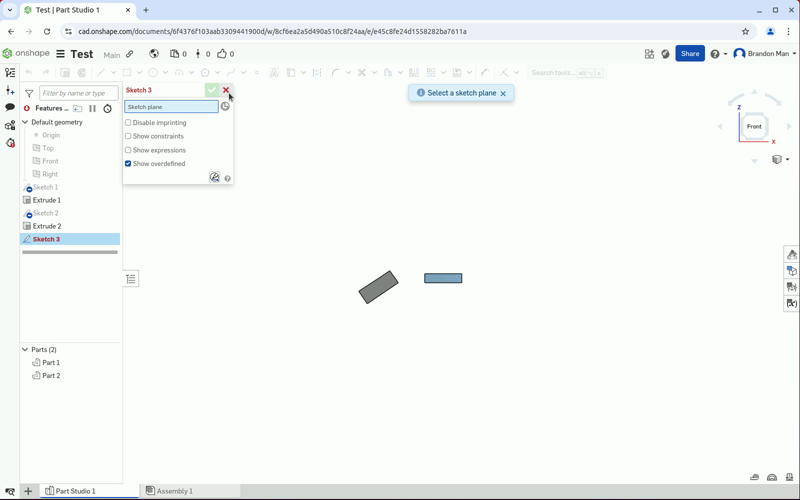
mouse_move(73, 163)
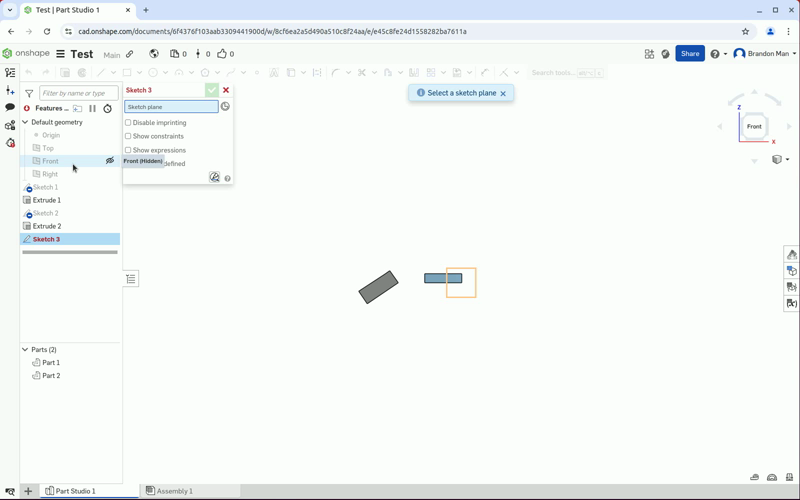
click(73, 163)
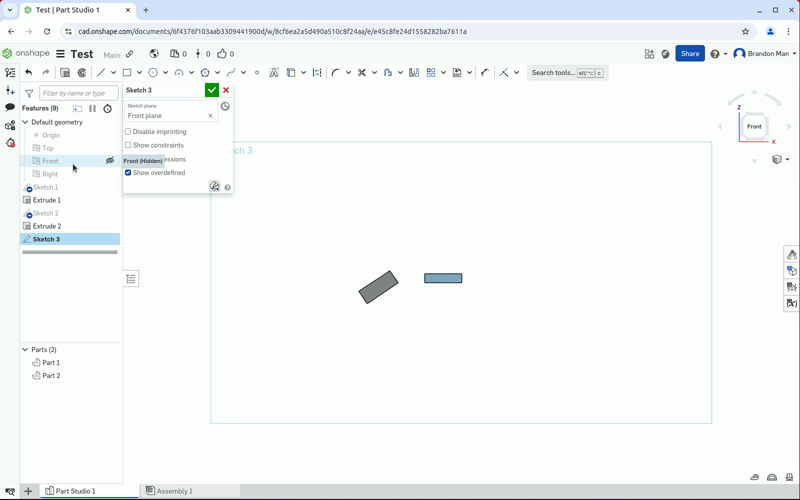
mouse_move(73, 352)
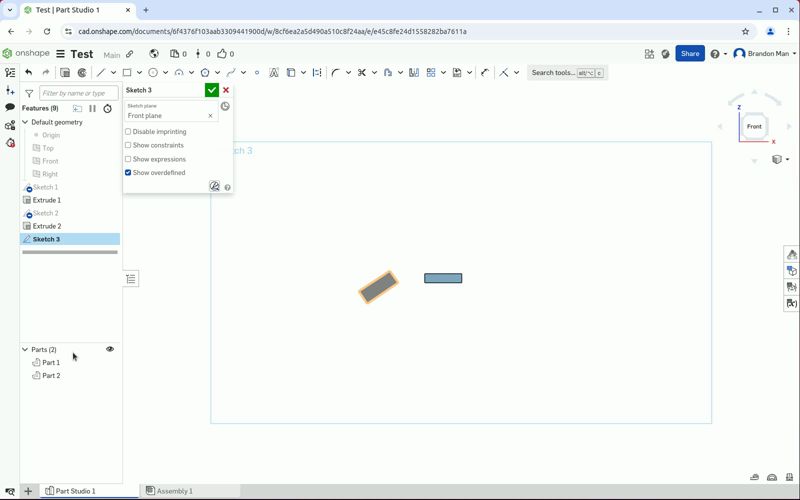
key(y)
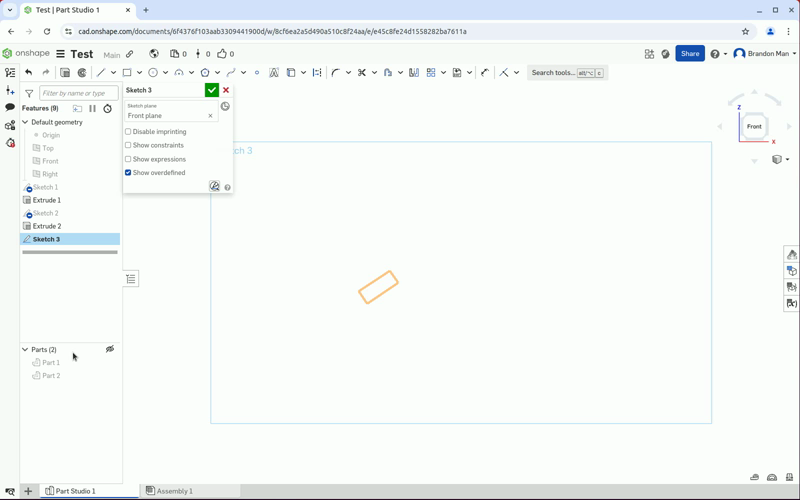
key(l)
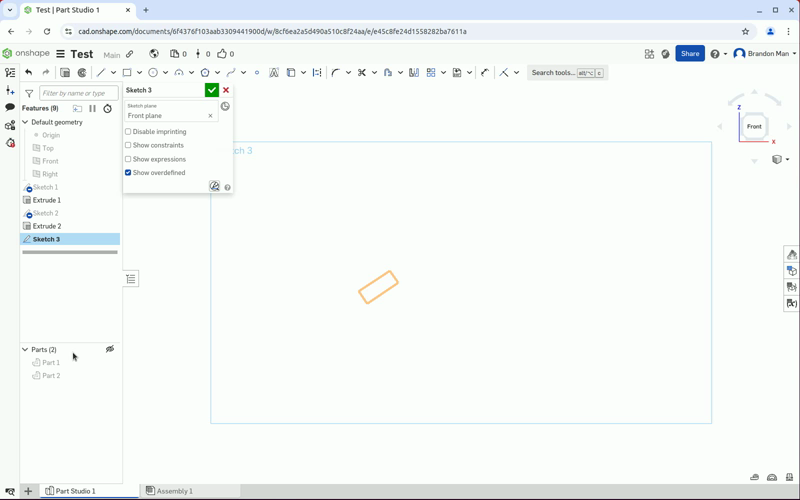
key_down(shift)
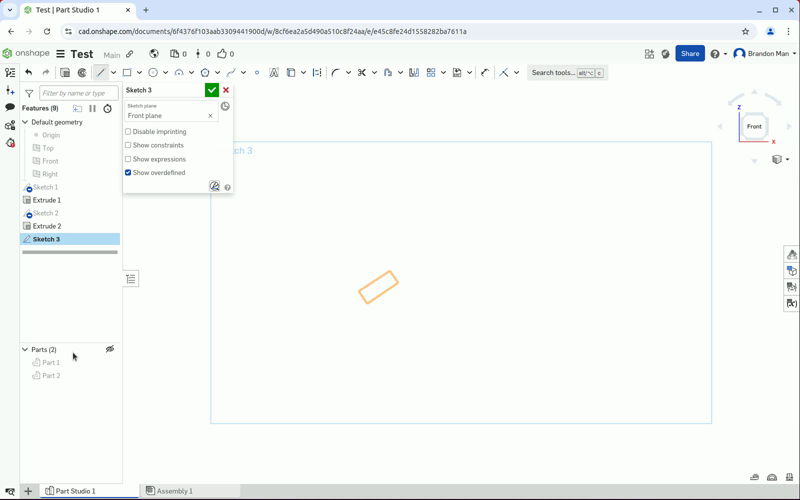
mouse_move(425, 254)
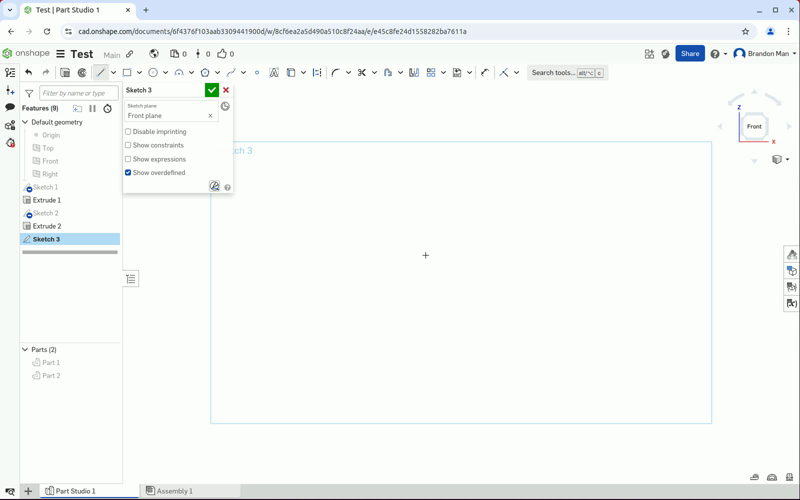
click(425, 254)
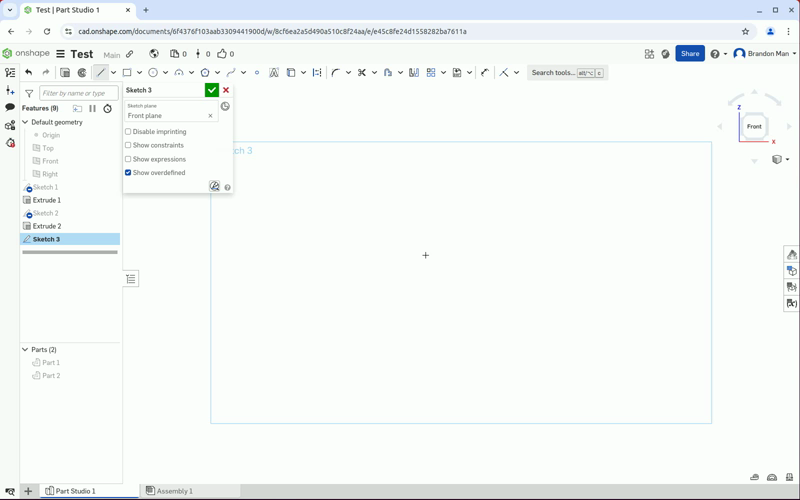
key_up(shift)
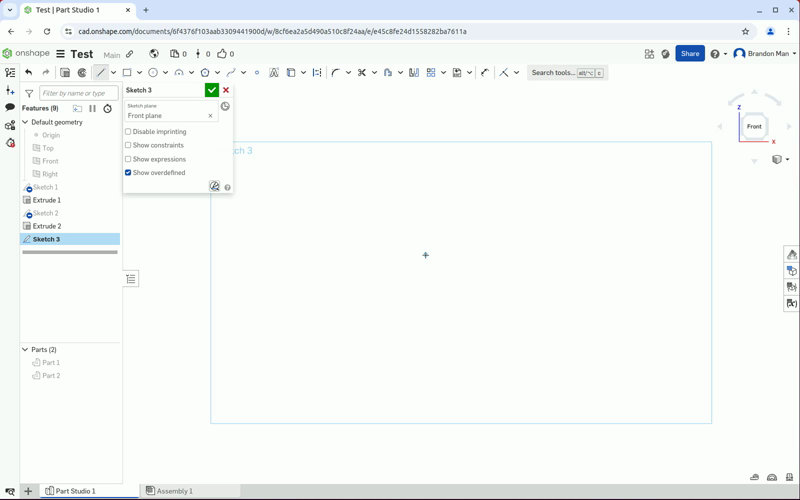
key_down(shift)
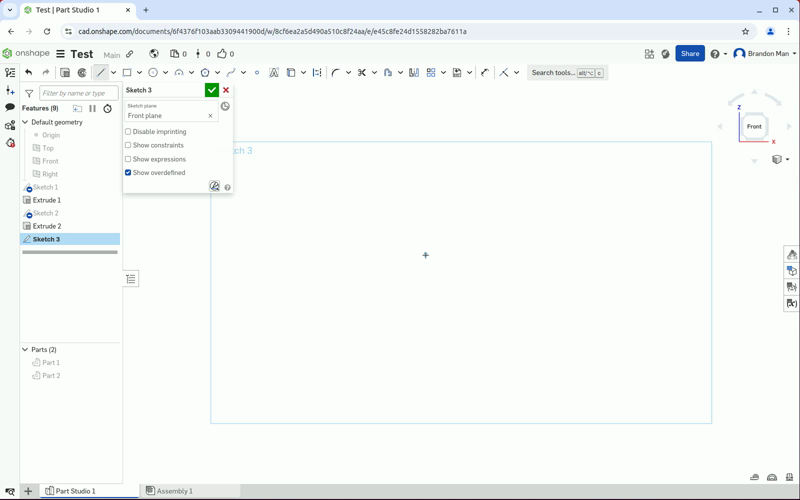
mouse_move(455, 254)
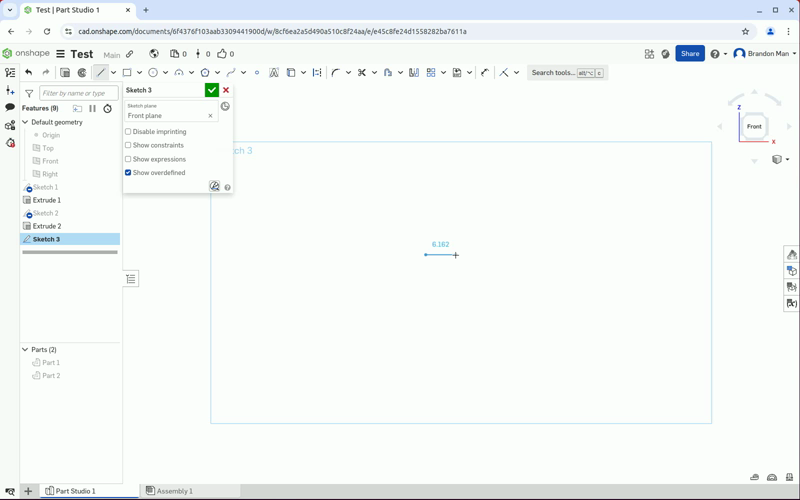
mouse_move(459, 254)
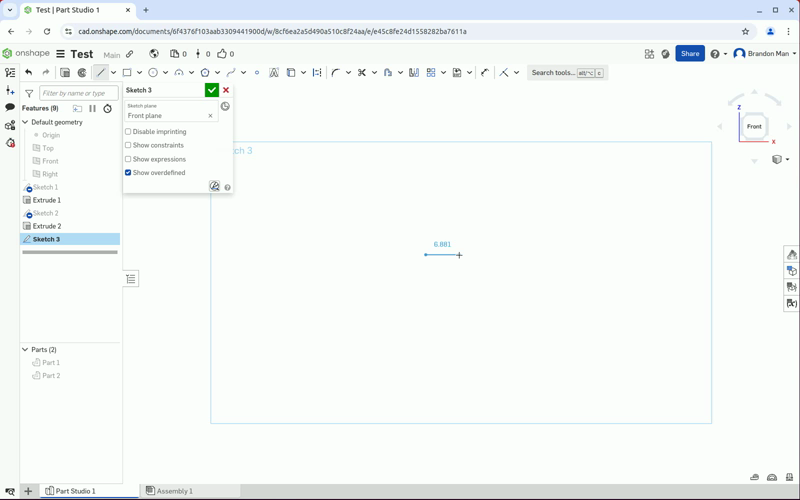
click(459, 254)
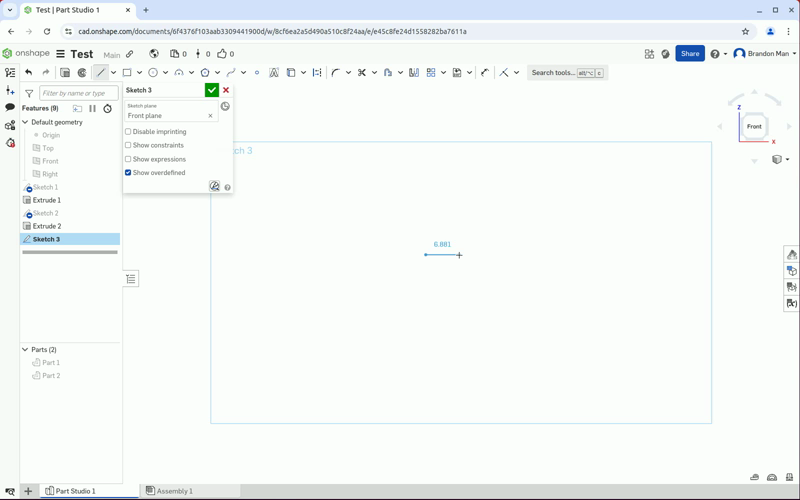
key_up(shift)
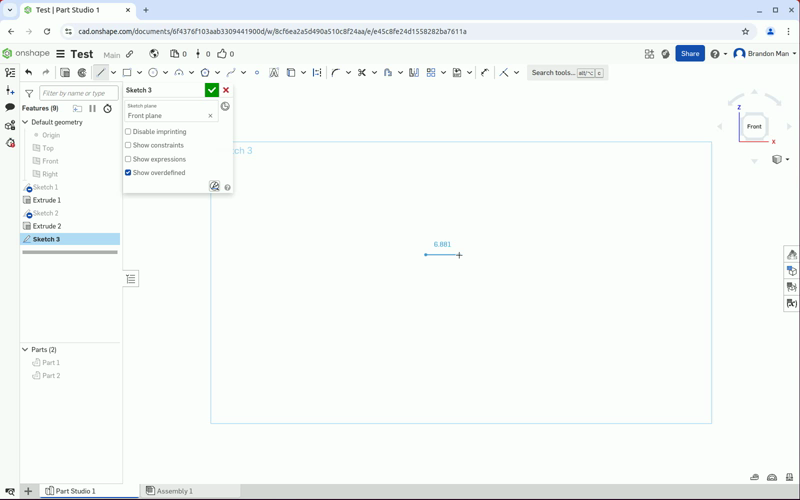
key_down(shift)
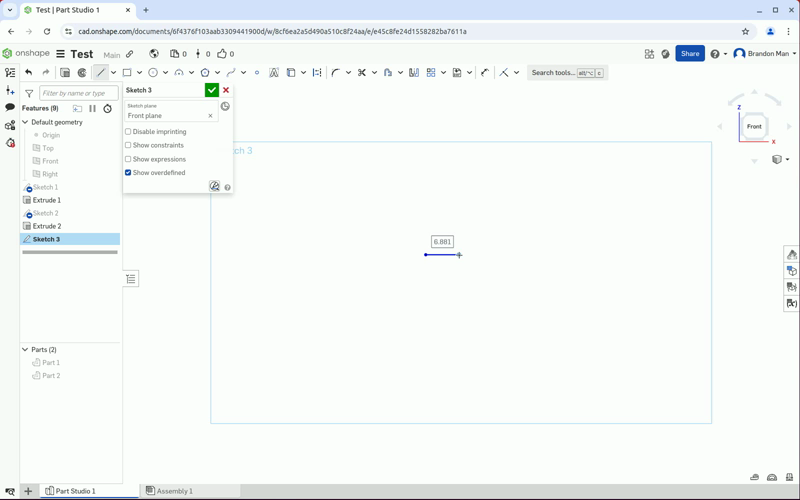
mouse_move(489, 254)
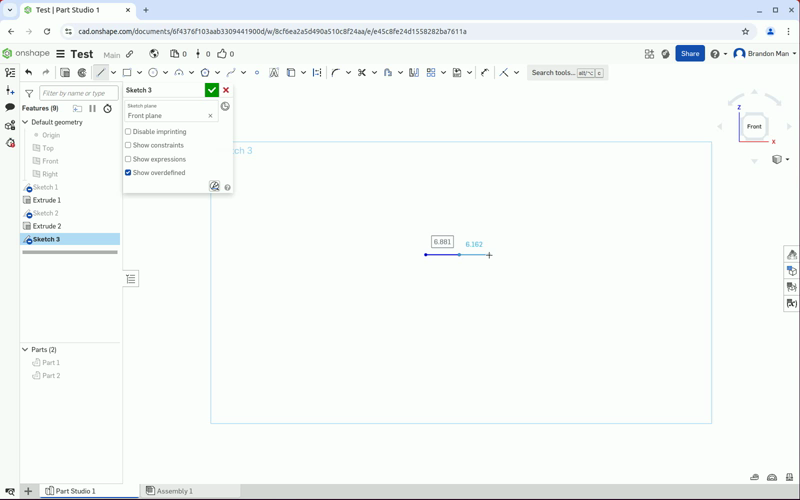
mouse_move(459, 247)
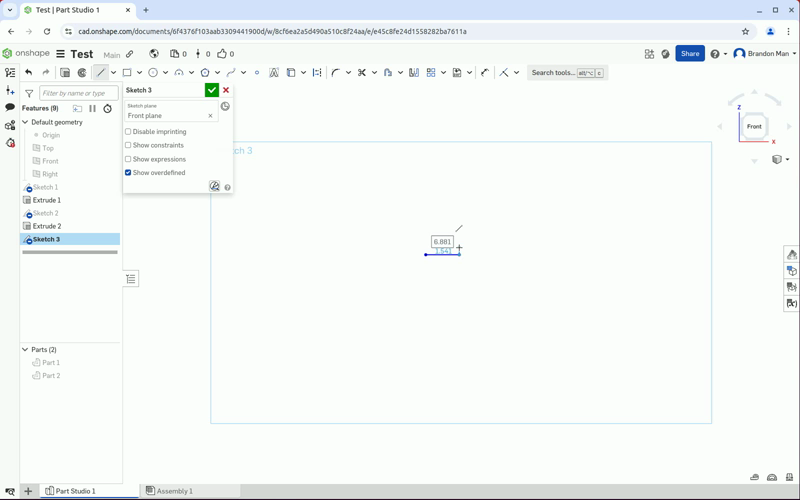
click(459, 247)
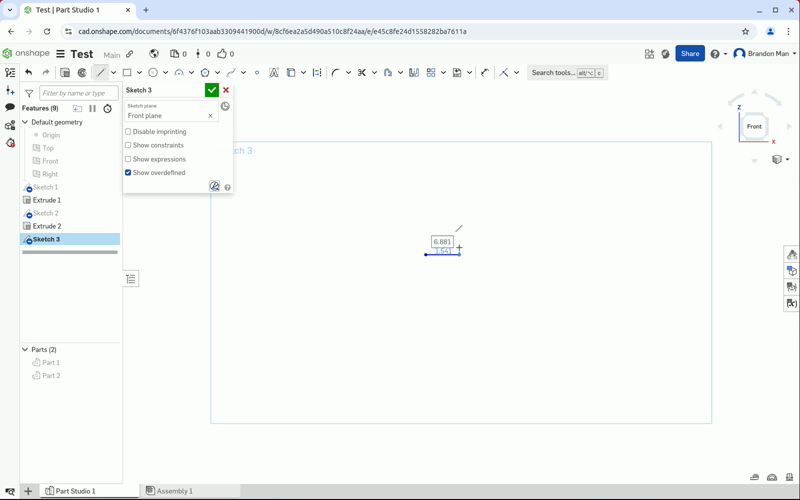
key_up(shift)
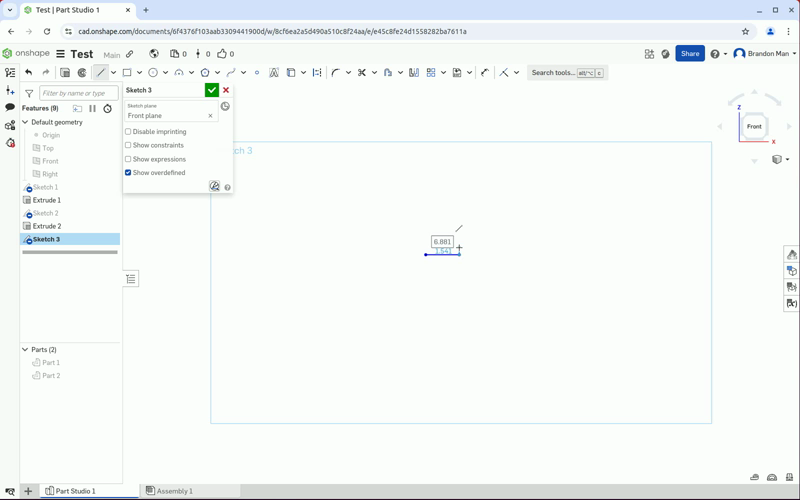
key_down(shift)
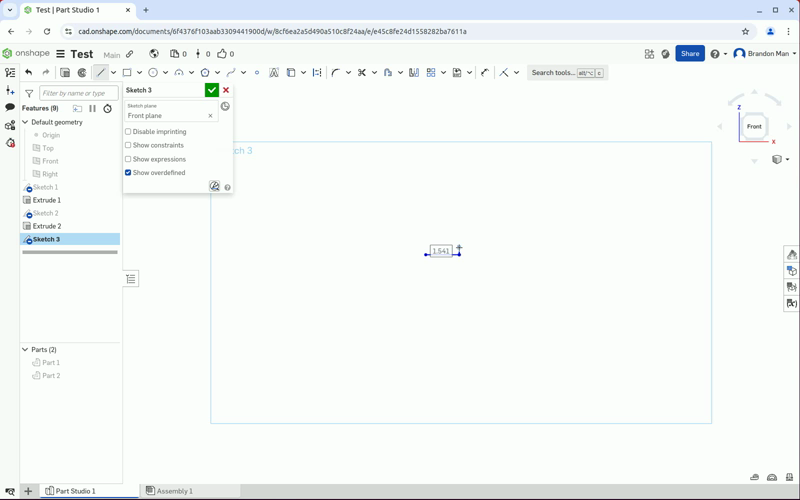
mouse_move(489, 247)
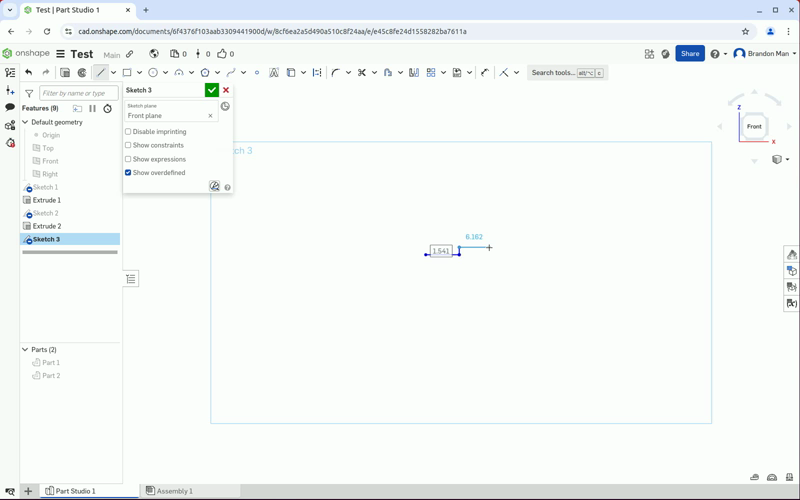
mouse_move(425, 247)
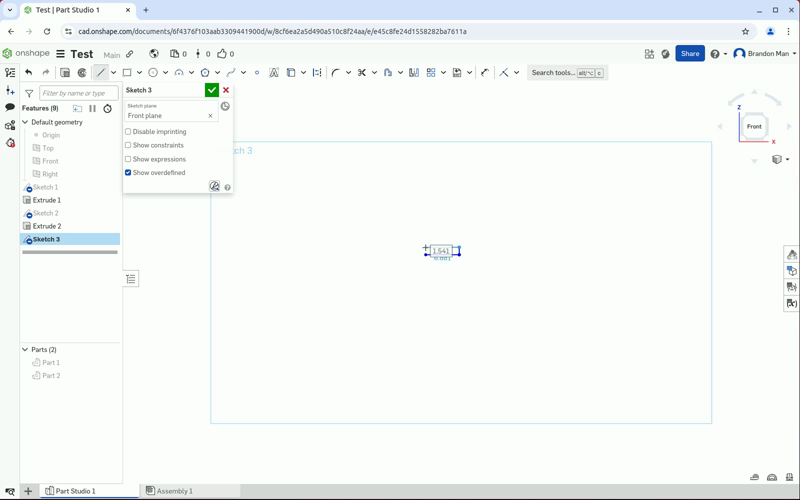
click(425, 247)
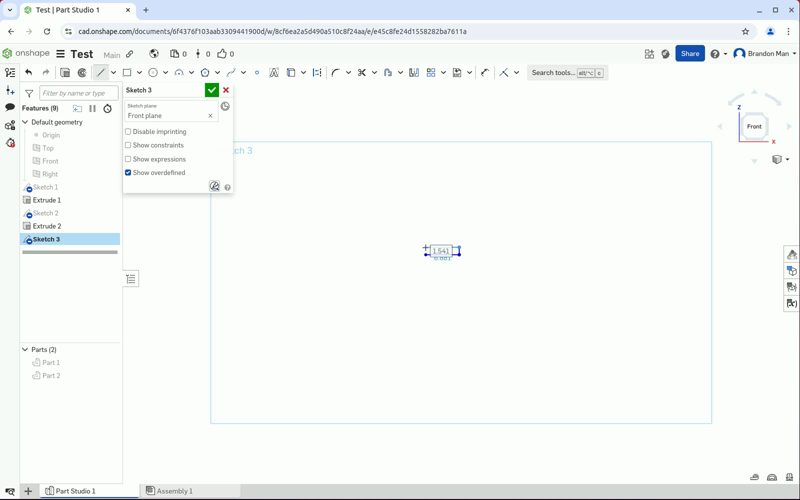
key_up(shift)
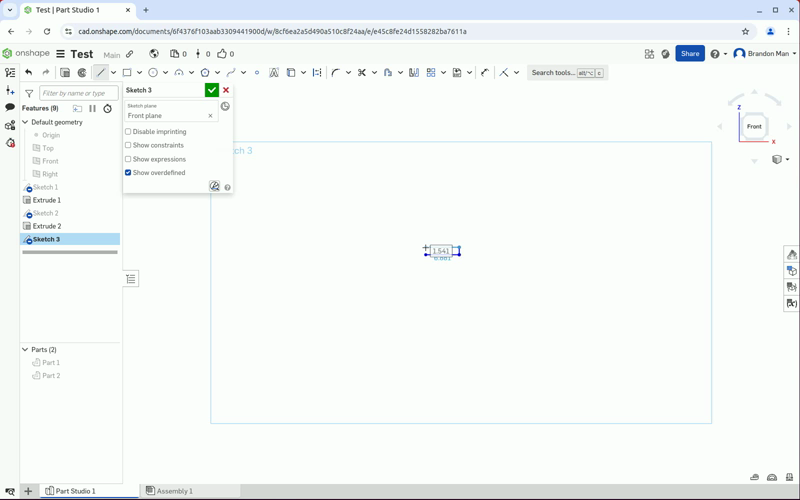
mouse_move(455, 247)
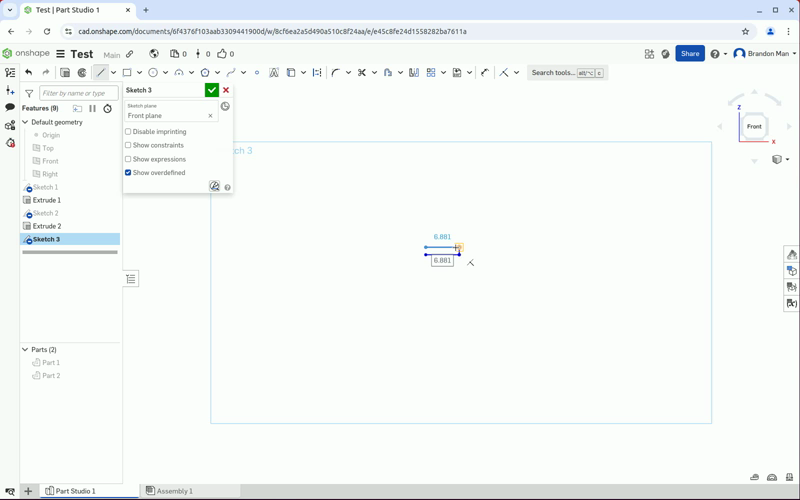
key_down(shift)
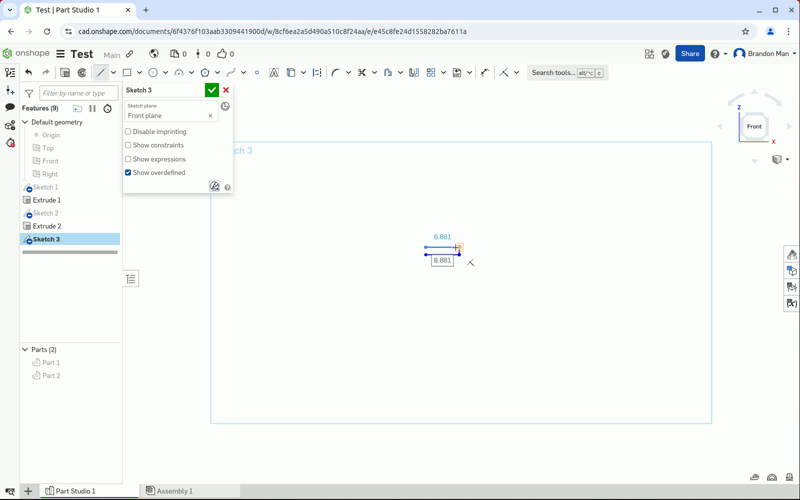
mouse_move(425, 254)
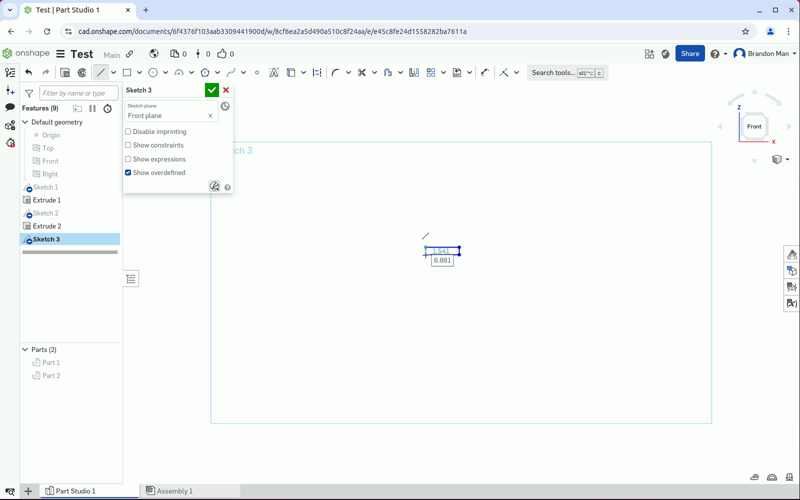
key_up(shift)
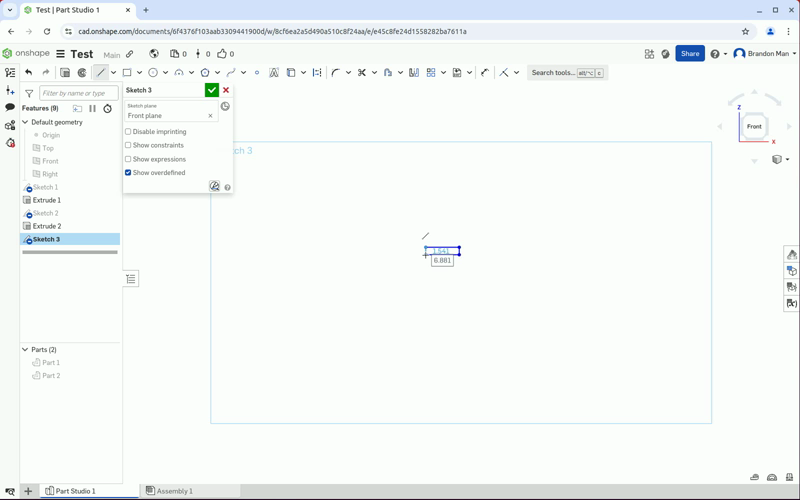
click(425, 254)
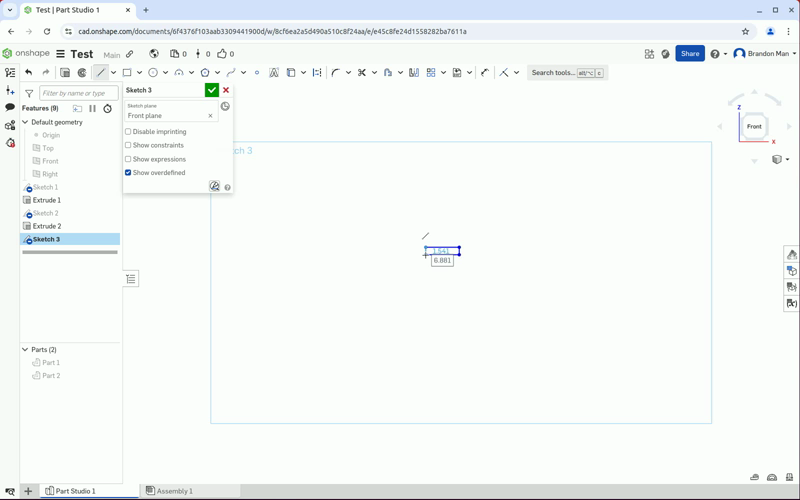
key(esc)
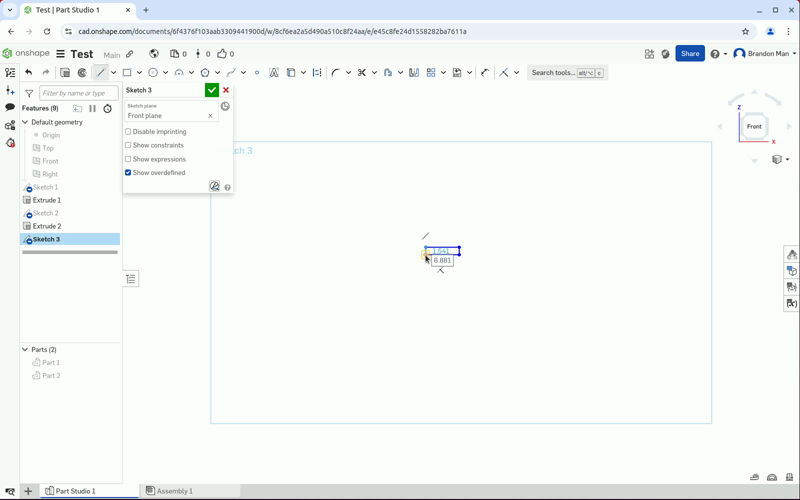
mouse_move(457, 248)
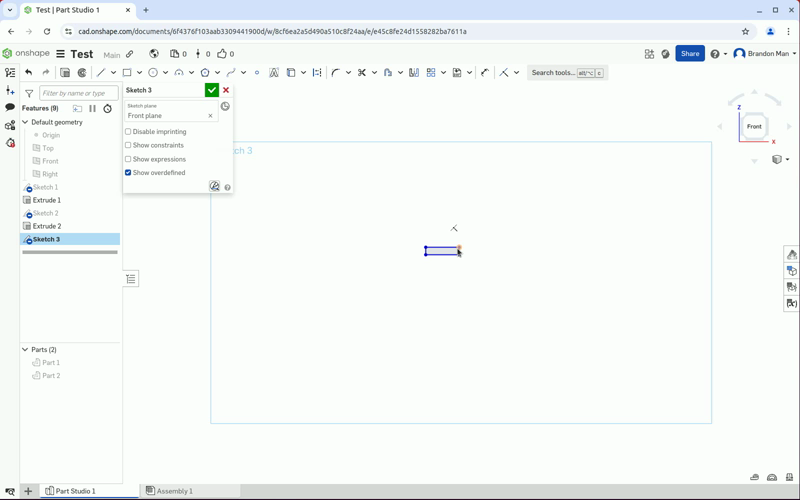
scroll(6)
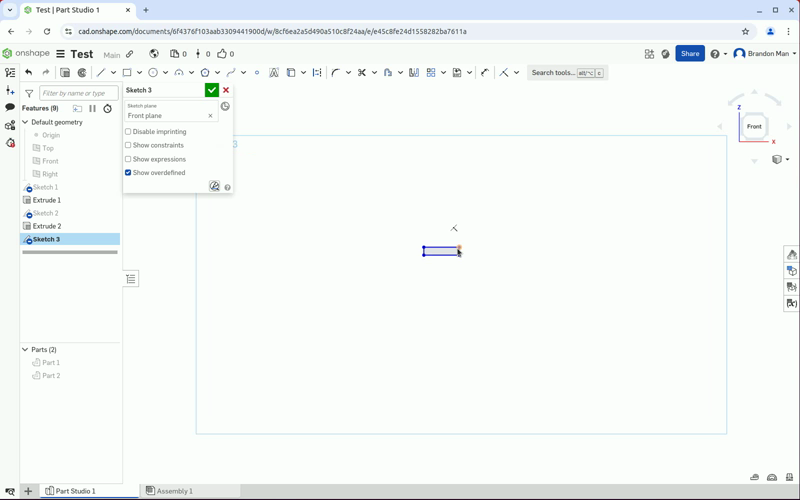
scroll(6)
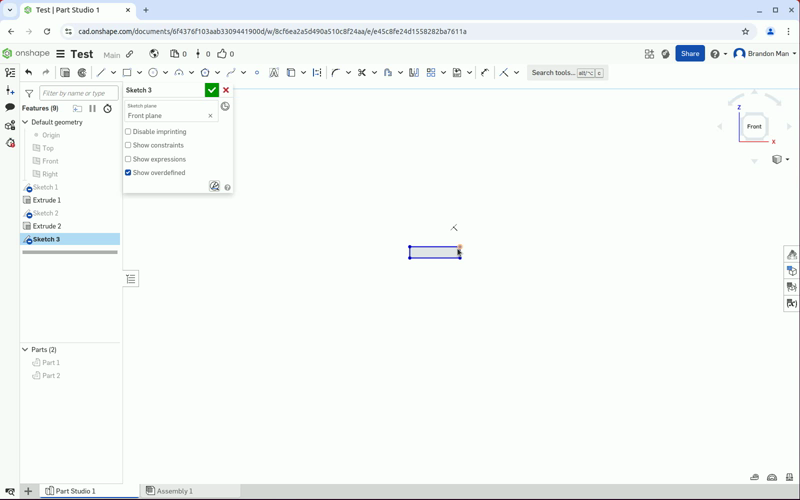
scroll(6)
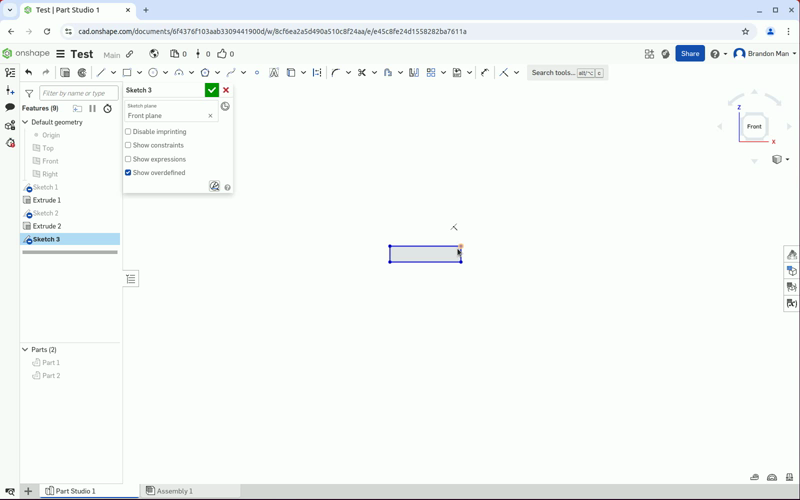
scroll(6)
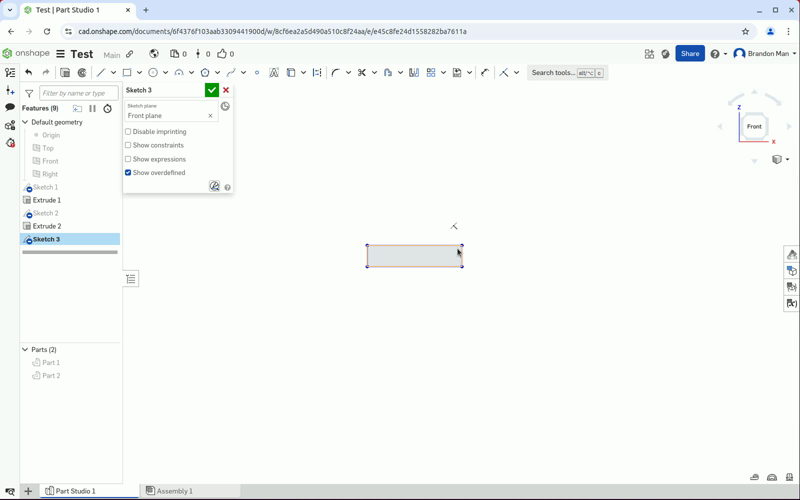
scroll(6)
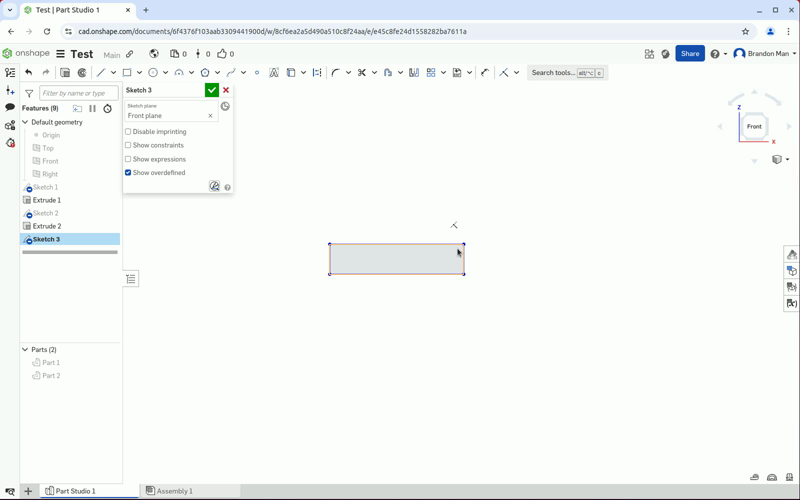
scroll(6)
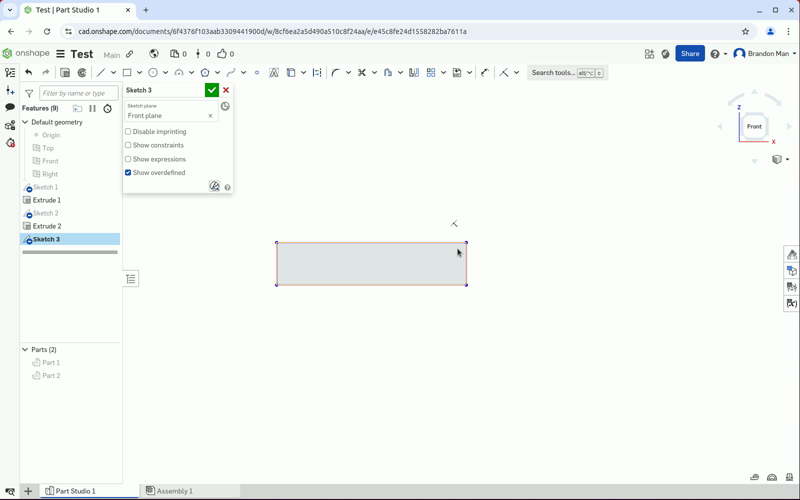
scroll(6)
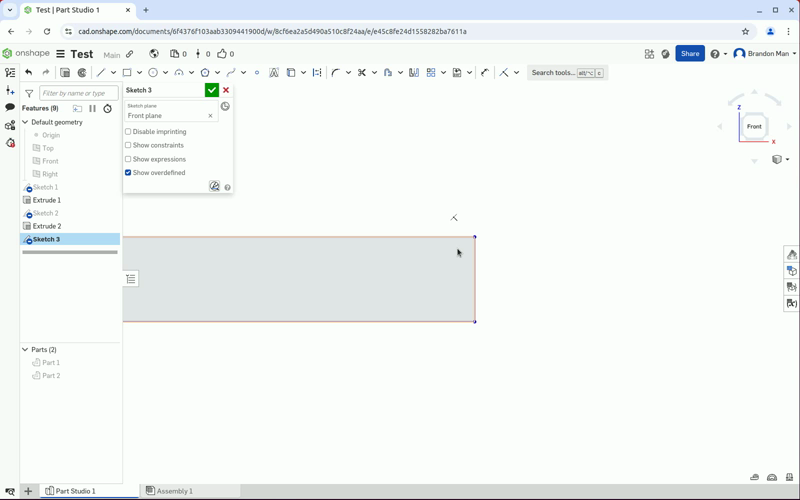
click(457, 248)
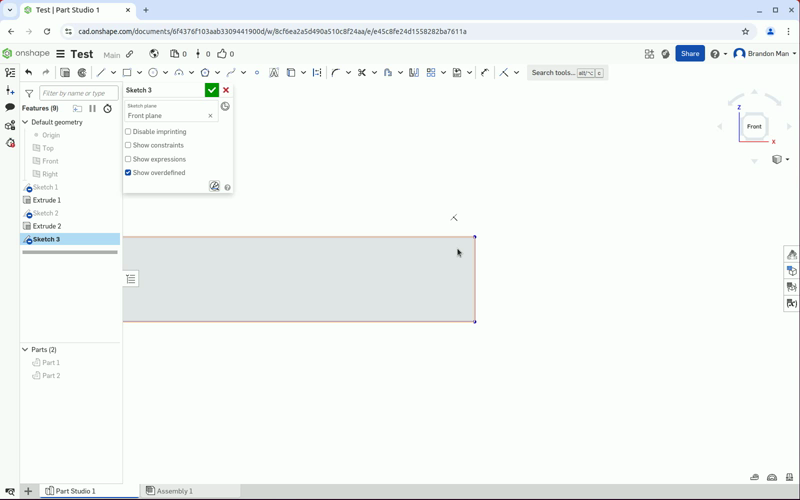
scroll(-6)
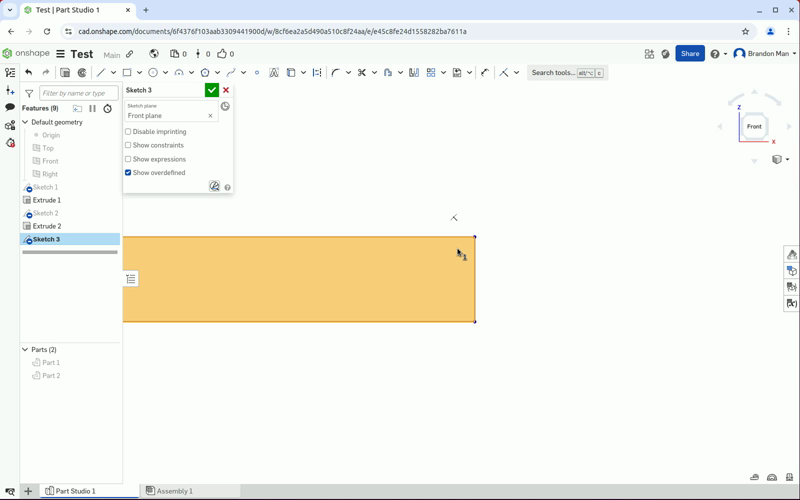
scroll(-6)
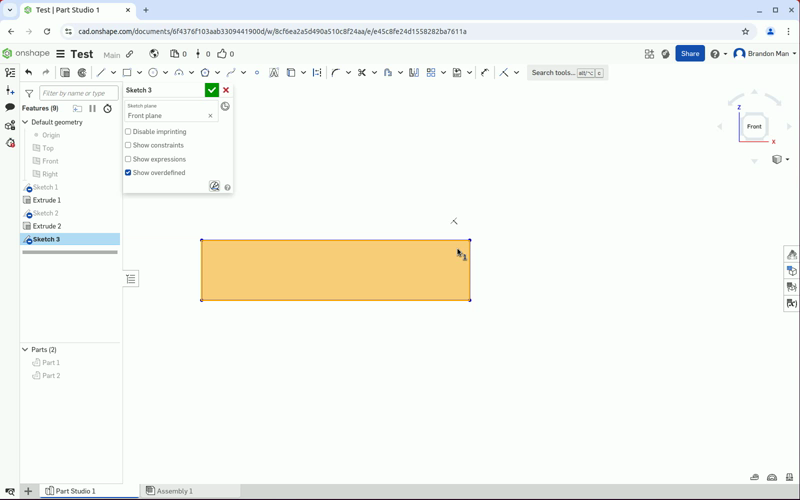
scroll(-6)
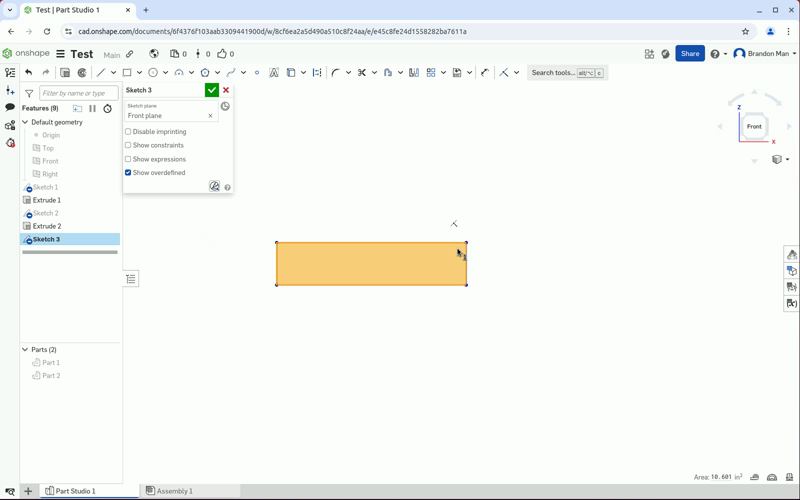
scroll(-6)
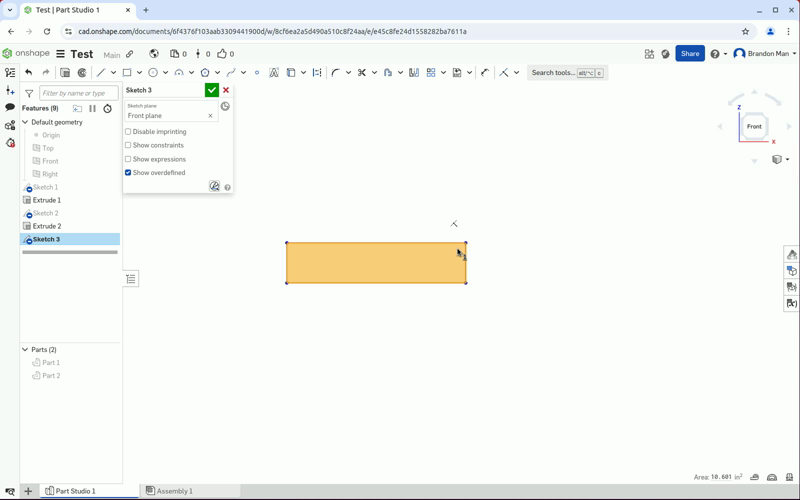
scroll(-6)
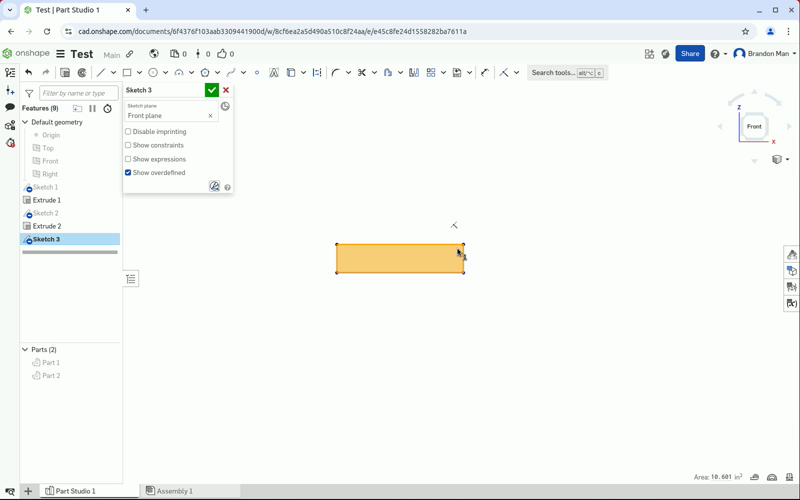
scroll(-6)
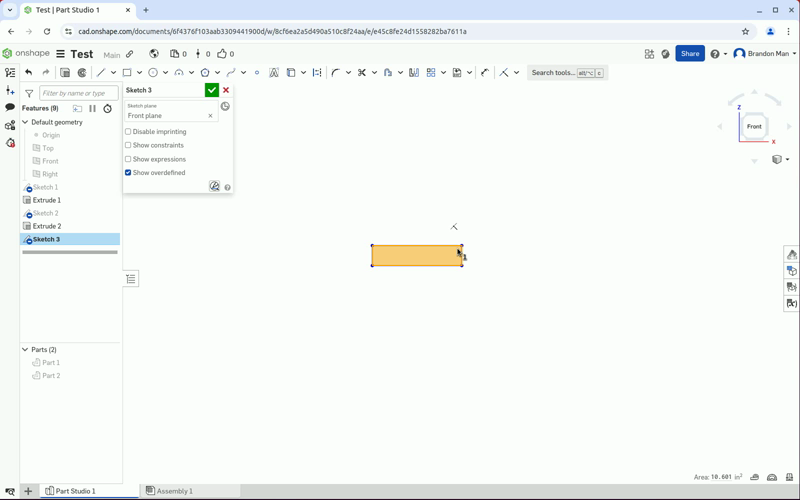
scroll(-6)
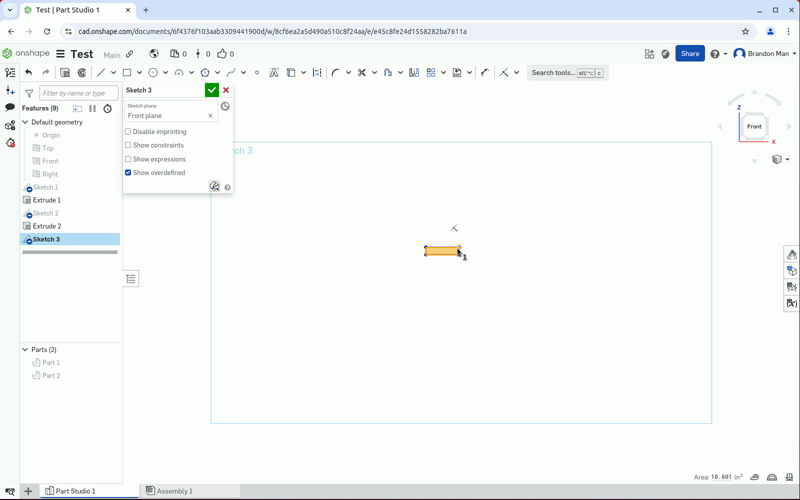
mouse_move(73, 352)
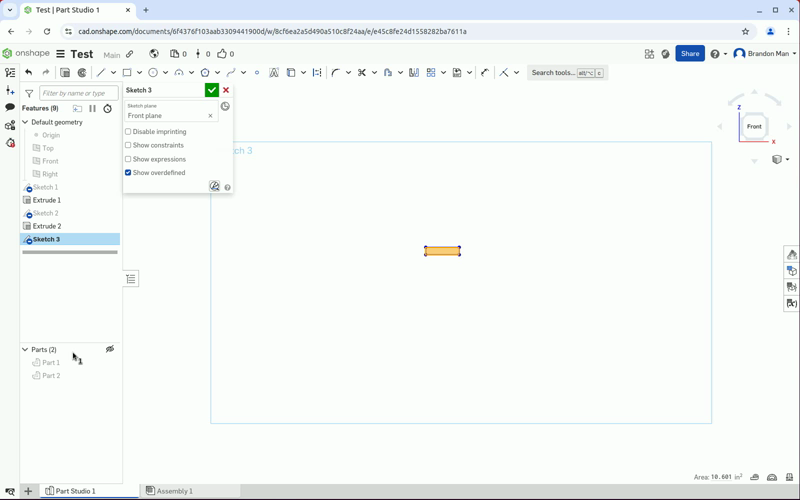
key(shift+y)
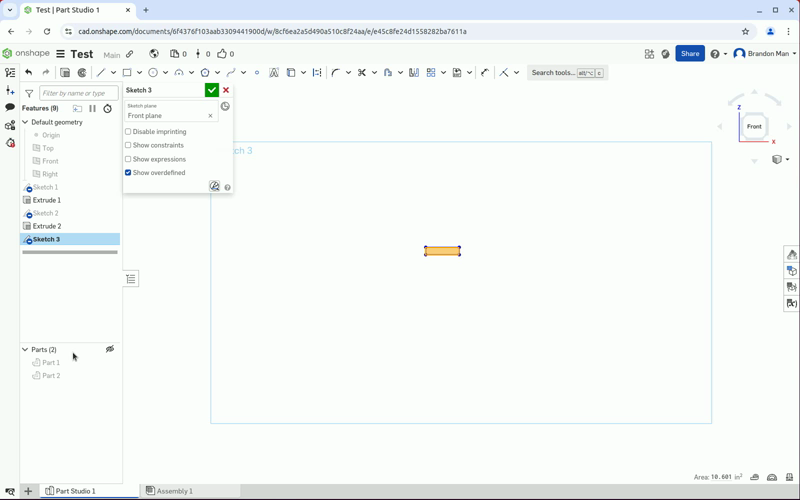
key(shift+e)
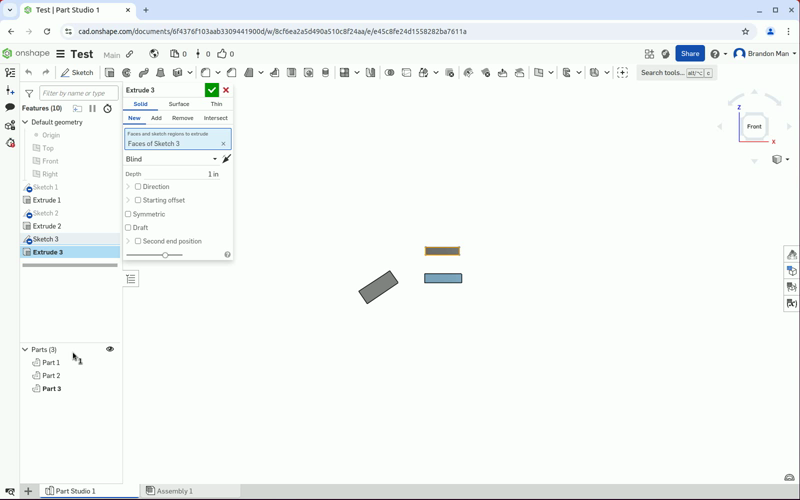
mouse_move(143, 106)
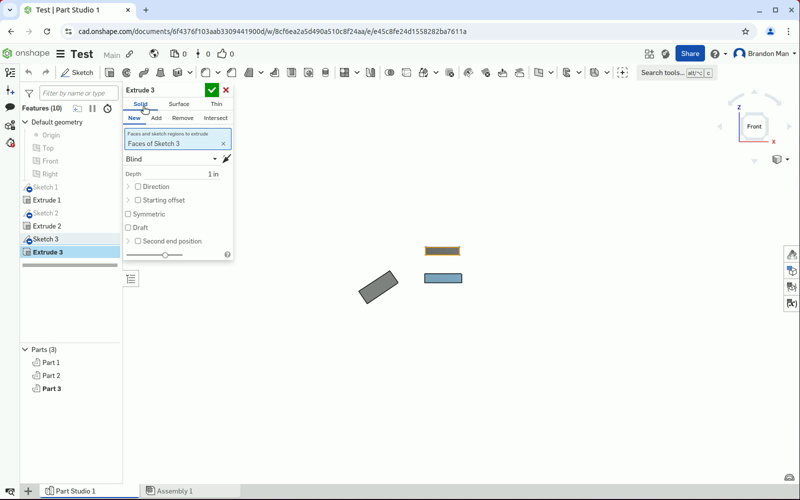
click(143, 106)
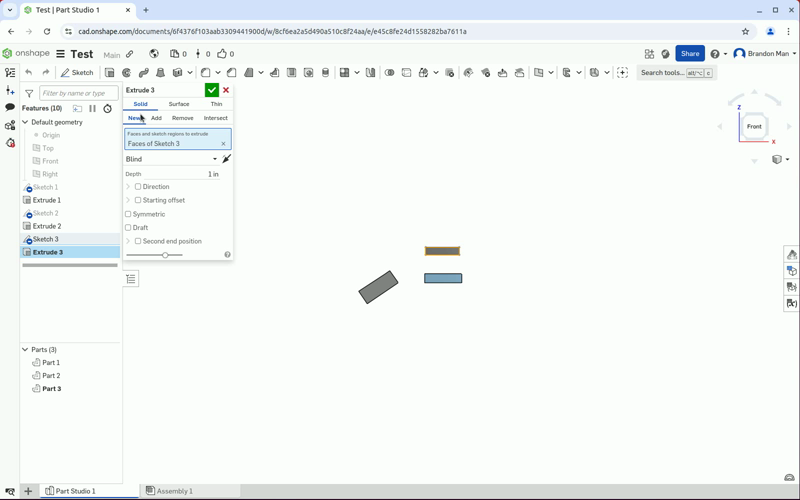
mouse_move(137, 120)
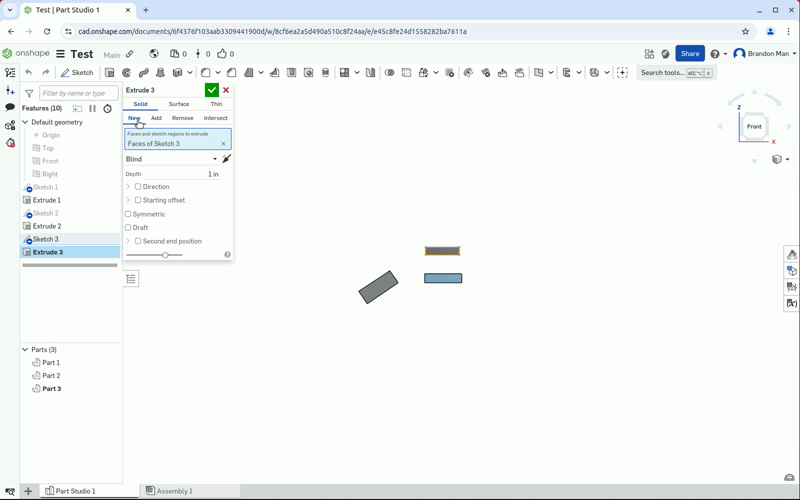
click(137, 120)
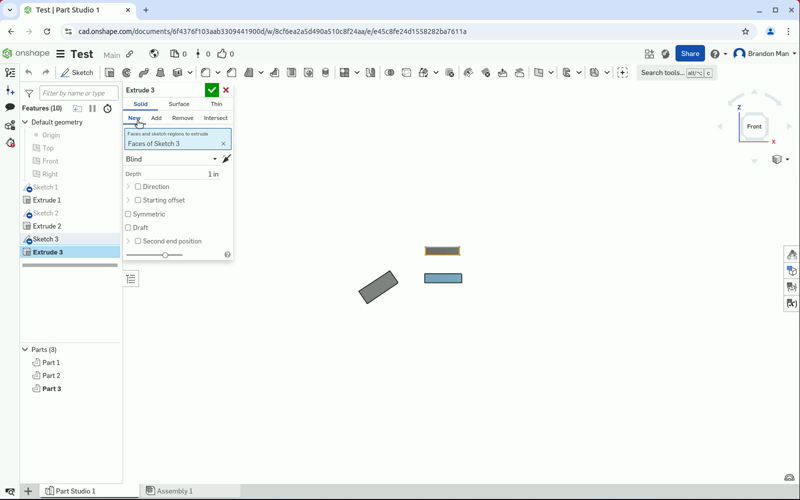
key(tab, 4)
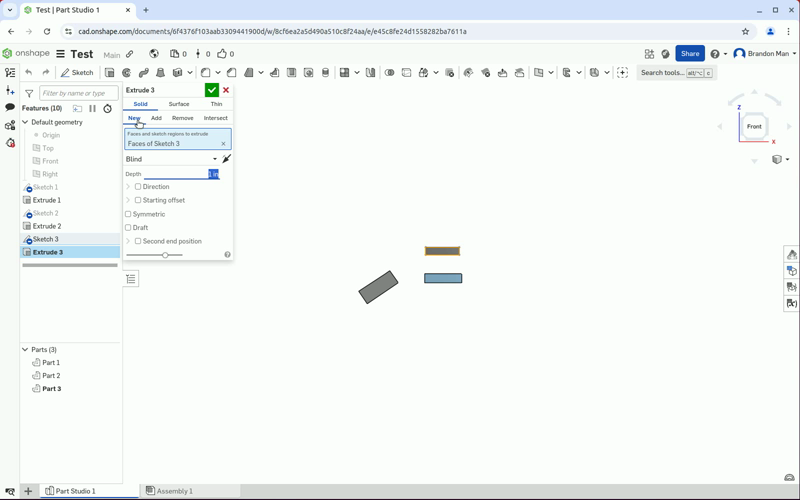
text(3.851)
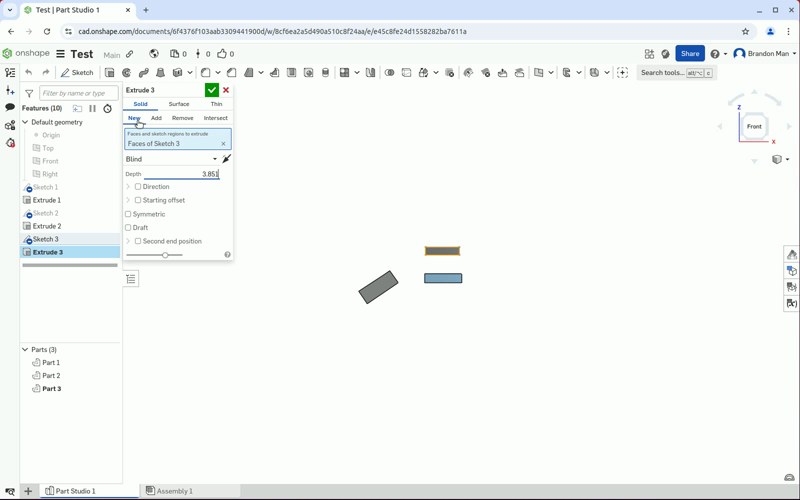
key(enter)
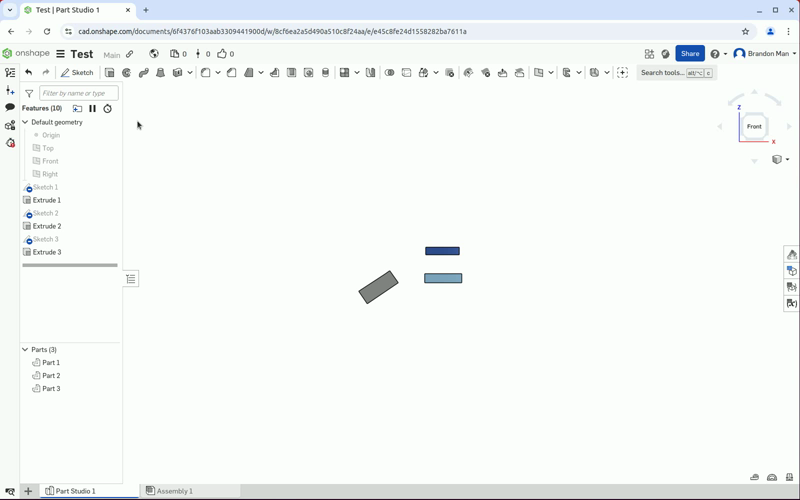
key(shift+h)
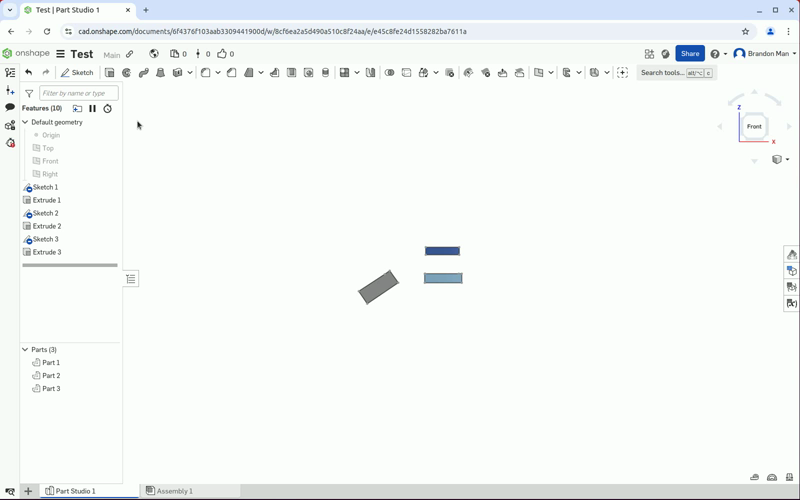
key(shift+h)
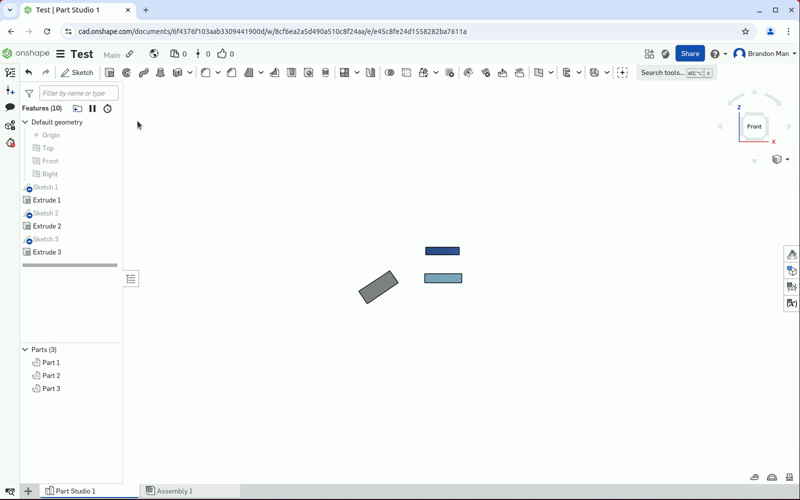
mouse_move(73, 189)
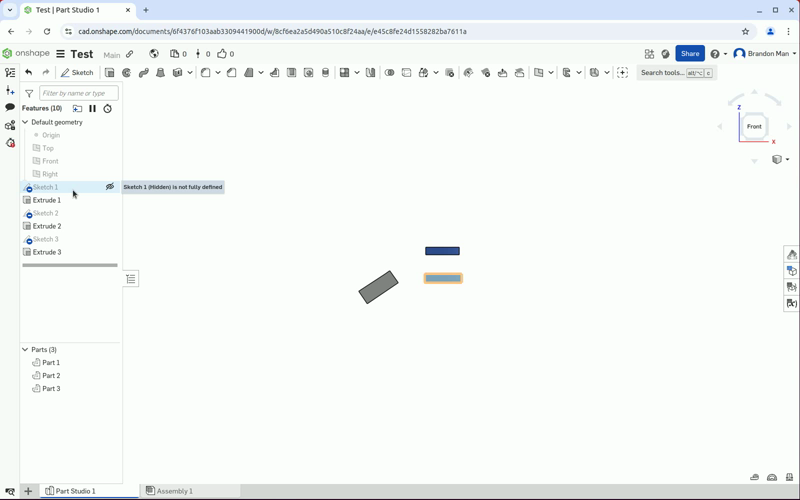
click(73, 189)
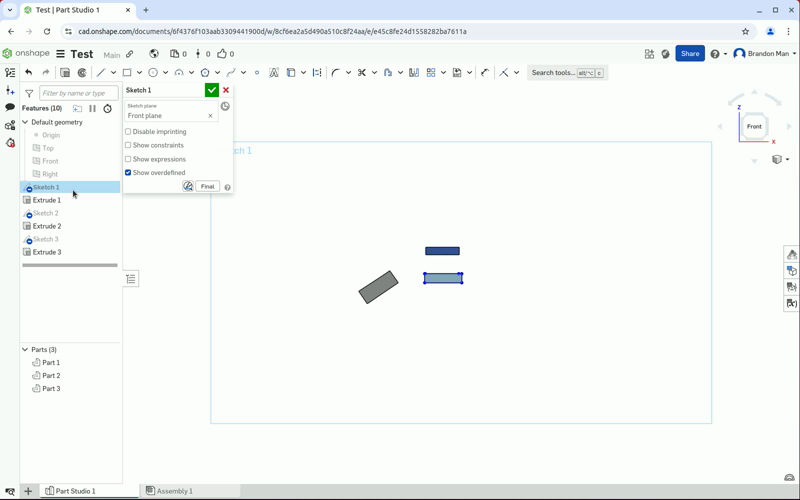
mouse_move(229, 92)
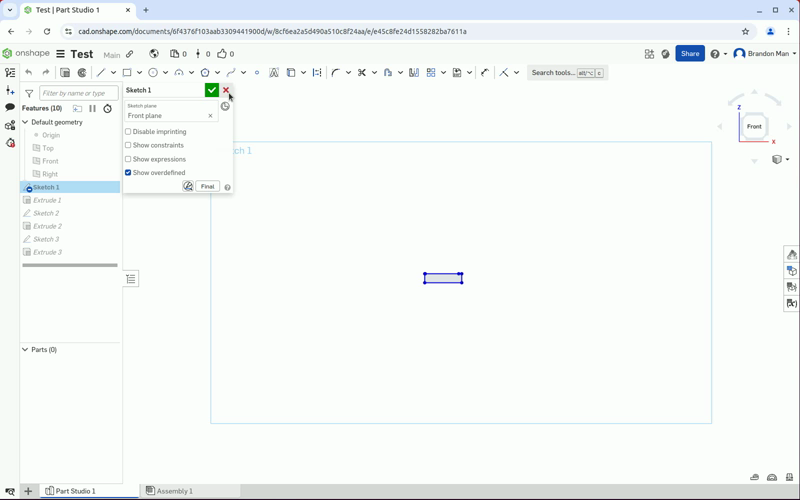
click(229, 92)
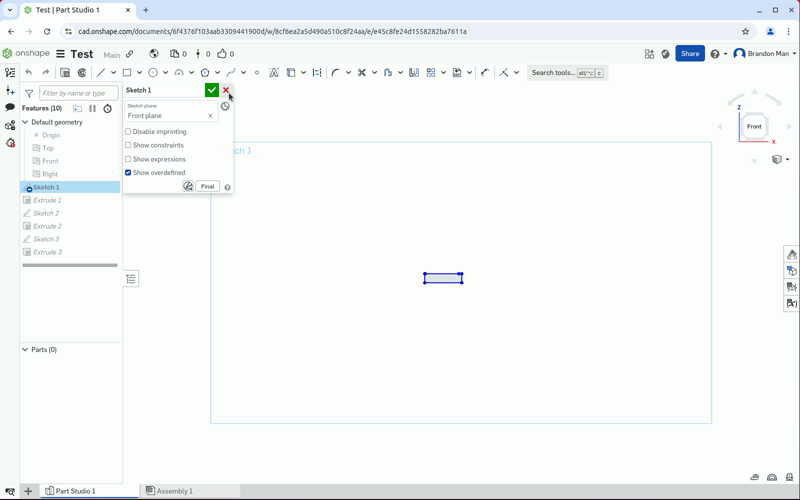
key(shift+s)
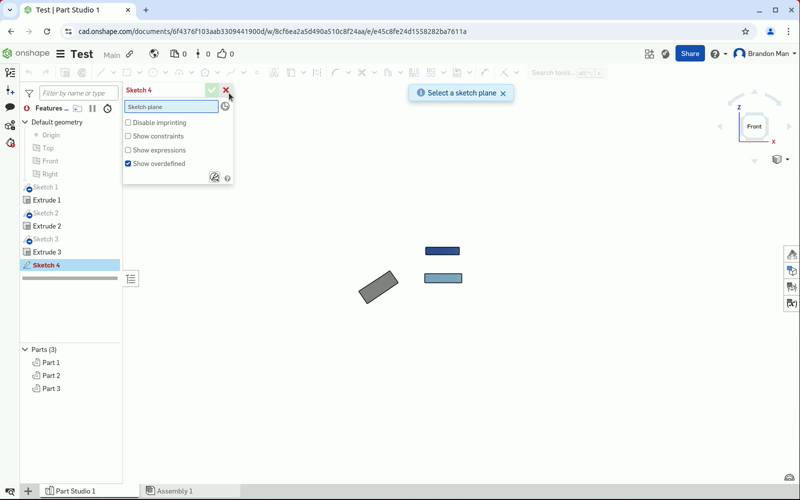
mouse_move(73, 163)
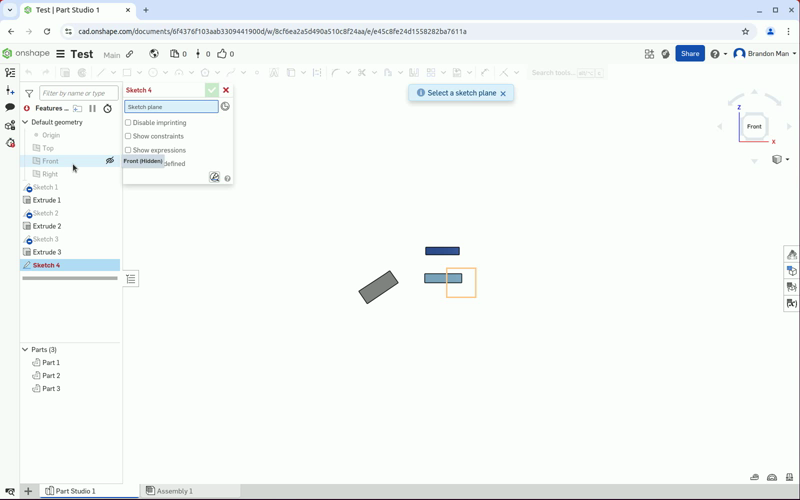
click(73, 163)
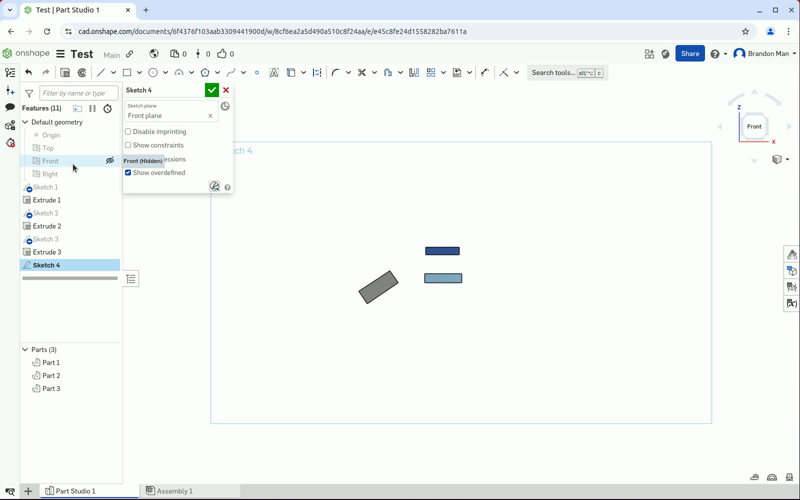
mouse_move(73, 352)
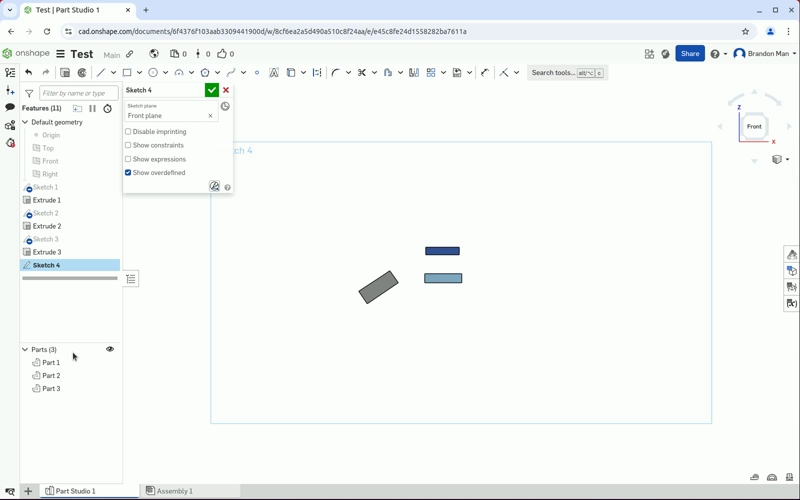
key(y)
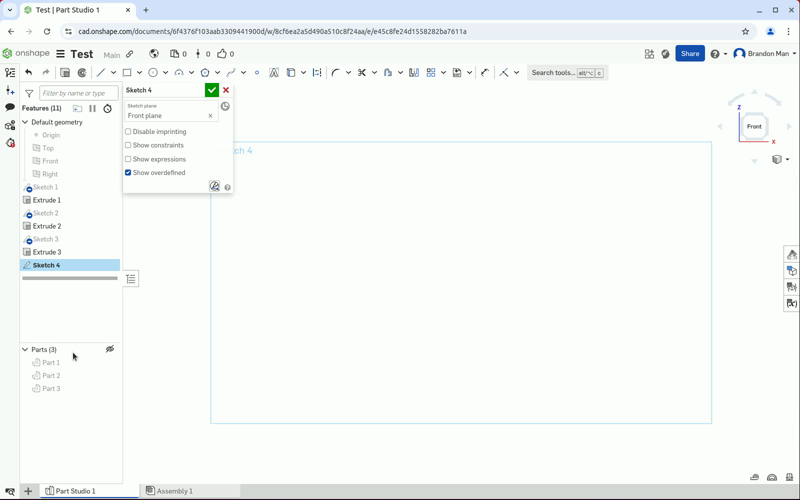
key(l)
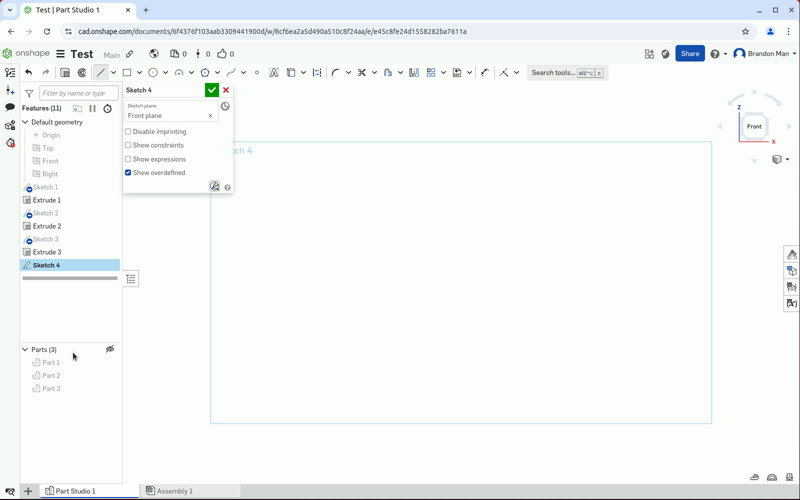
key_down(shift)
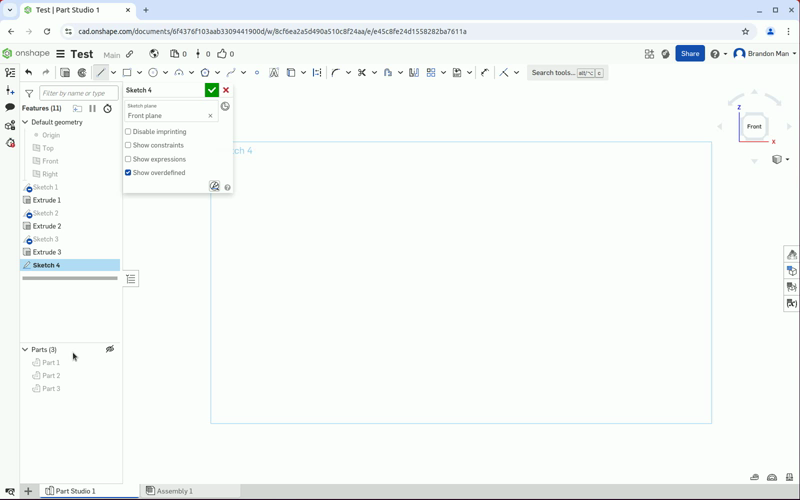
mouse_move(425, 273)
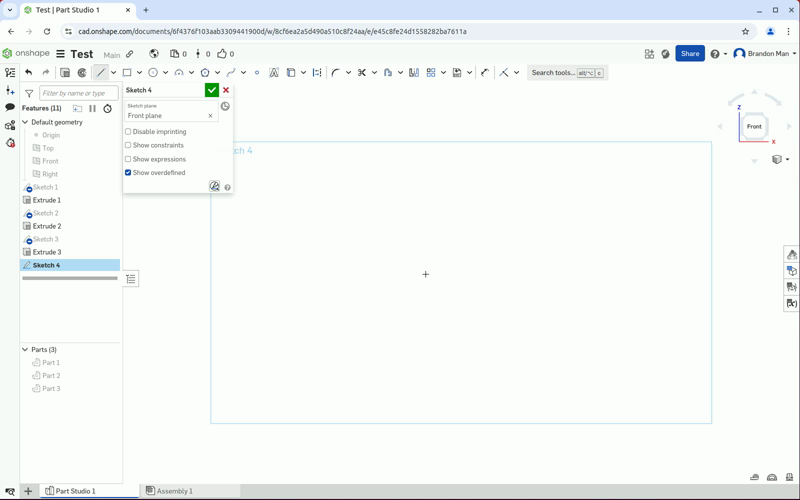
click(425, 273)
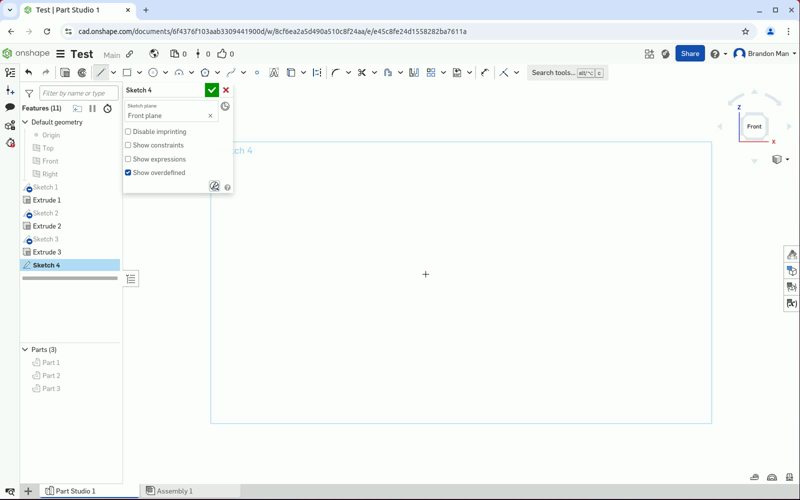
key_up(shift)
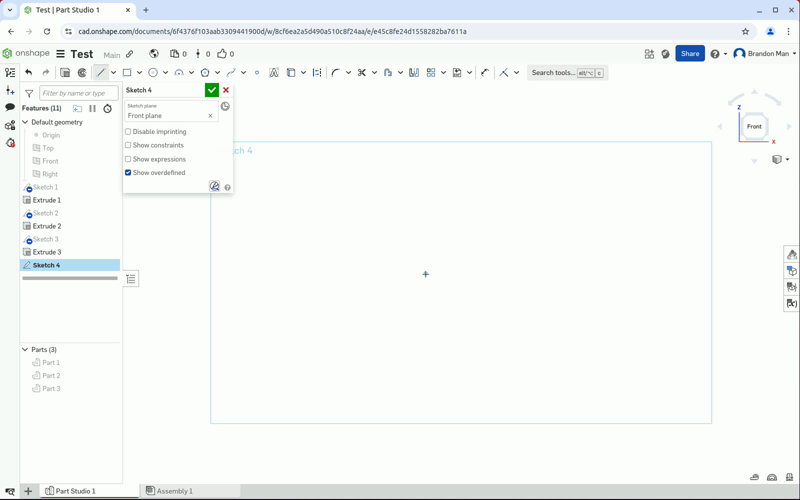
key_down(shift)
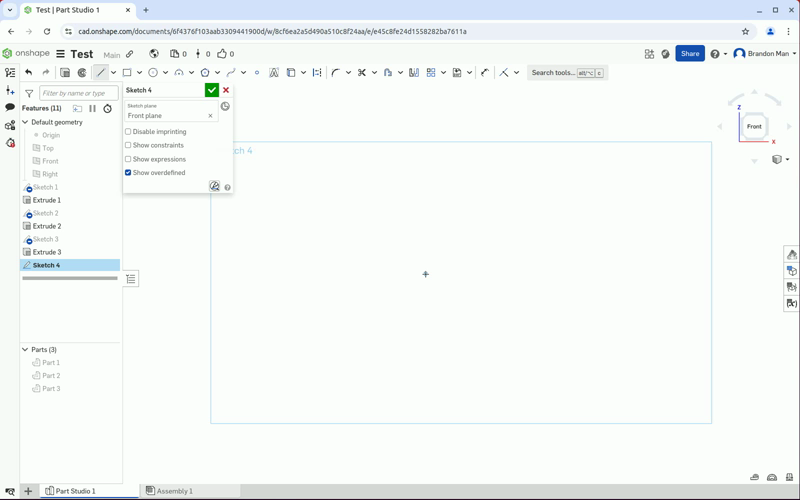
mouse_move(455, 273)
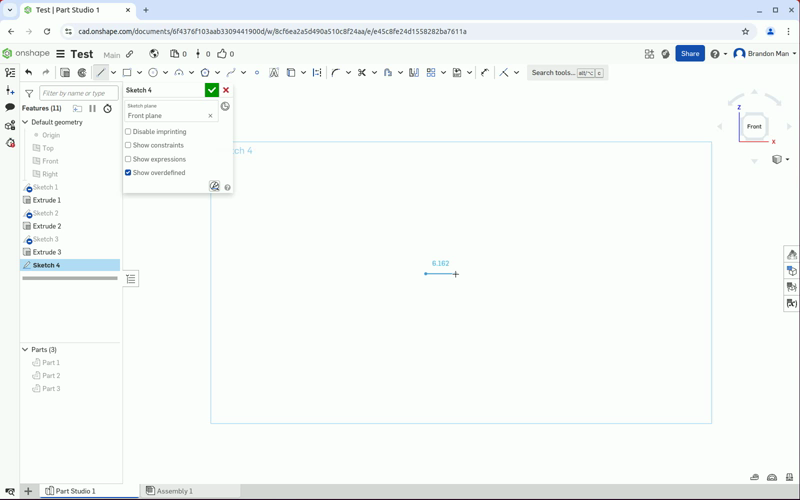
mouse_move(459, 273)
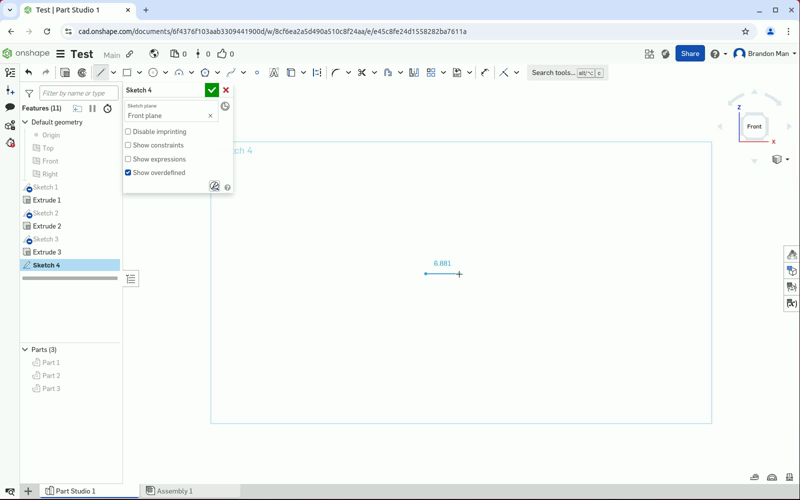
click(459, 273)
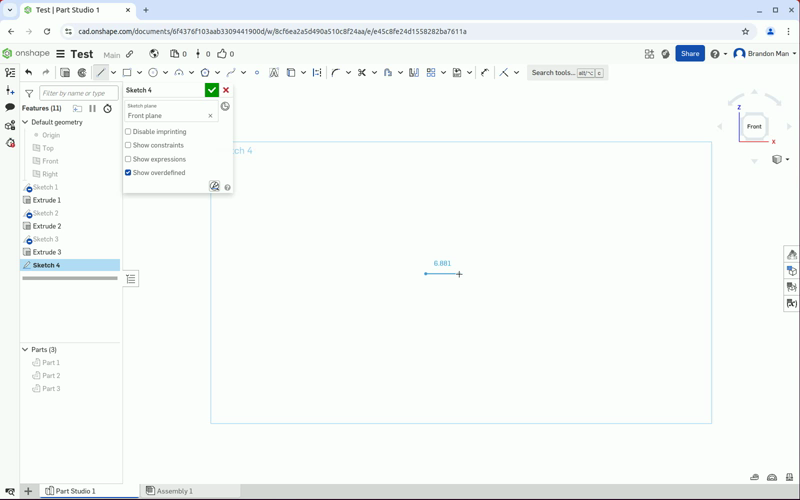
key_up(shift)
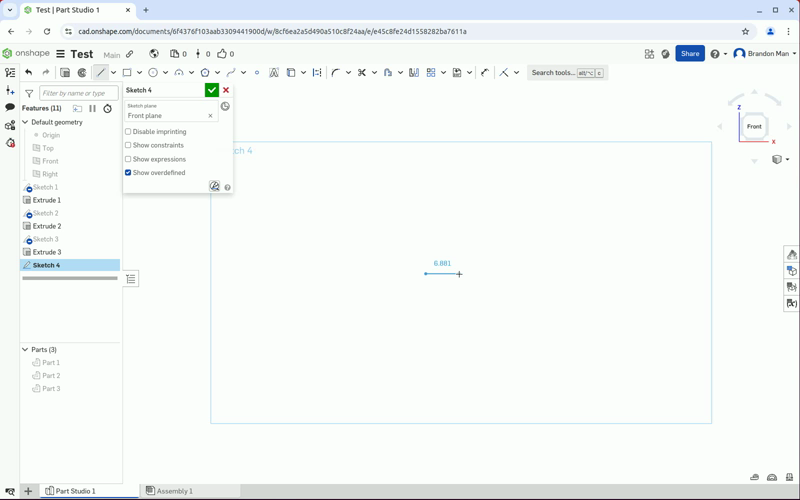
key_down(shift)
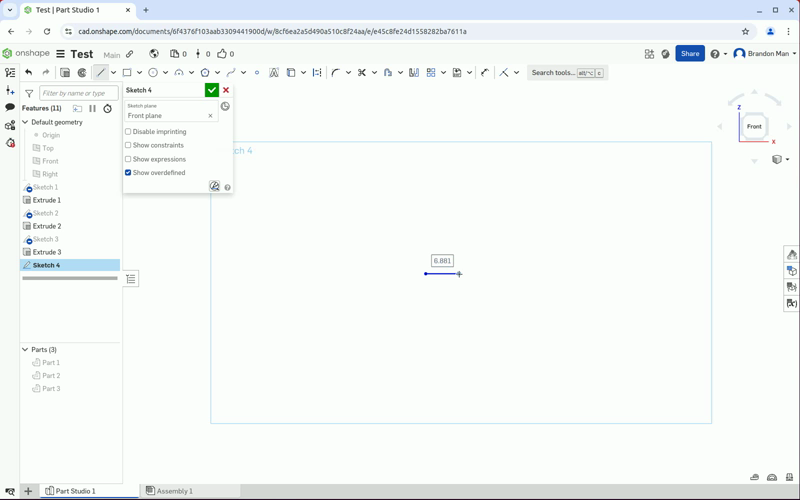
mouse_move(489, 273)
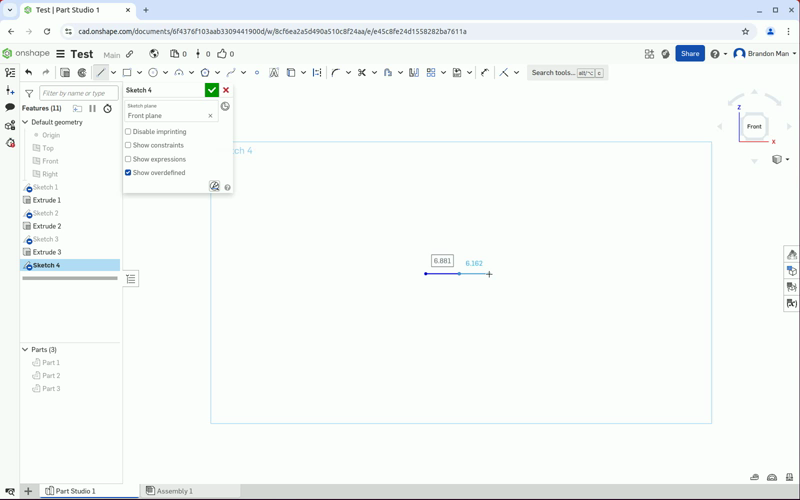
mouse_move(459, 262)
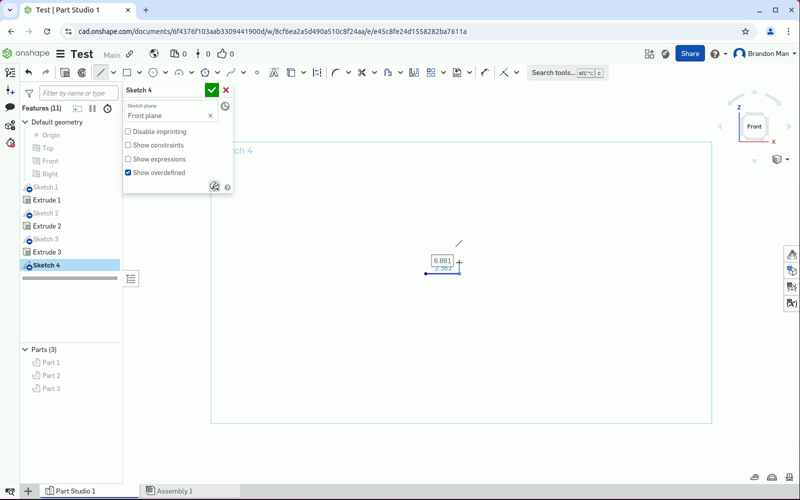
click(459, 262)
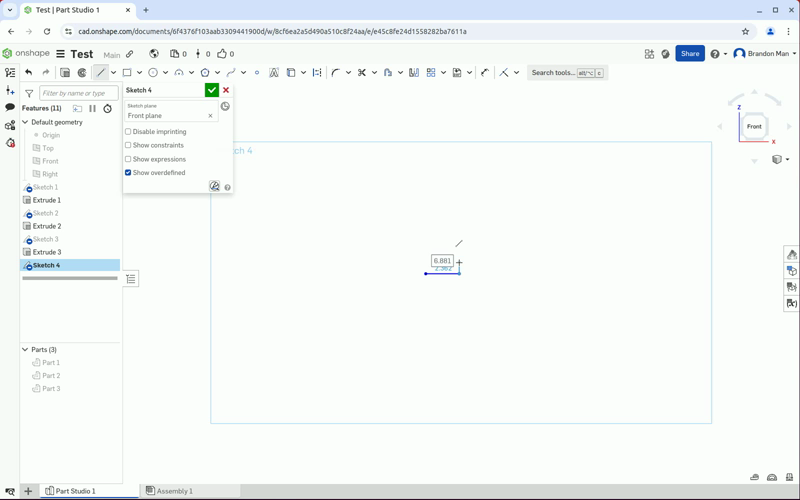
key_up(shift)
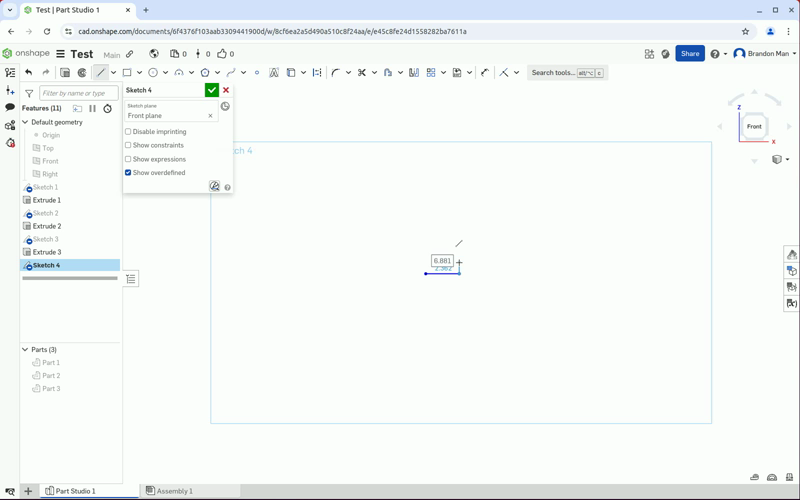
key_down(shift)
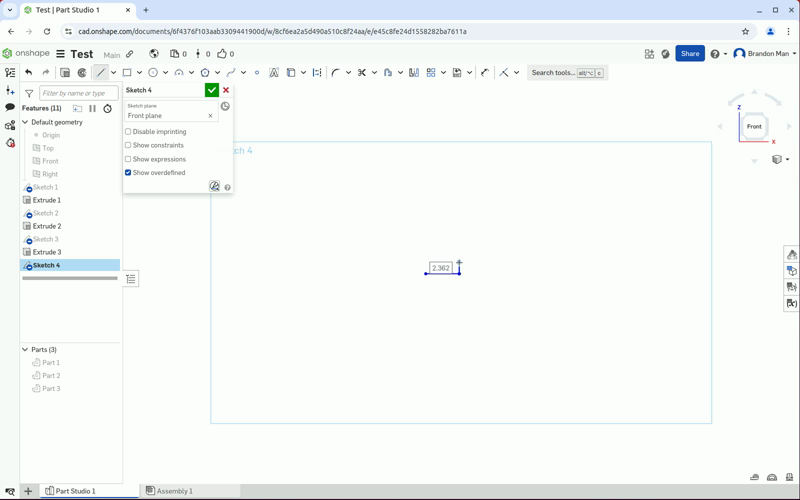
mouse_move(489, 262)
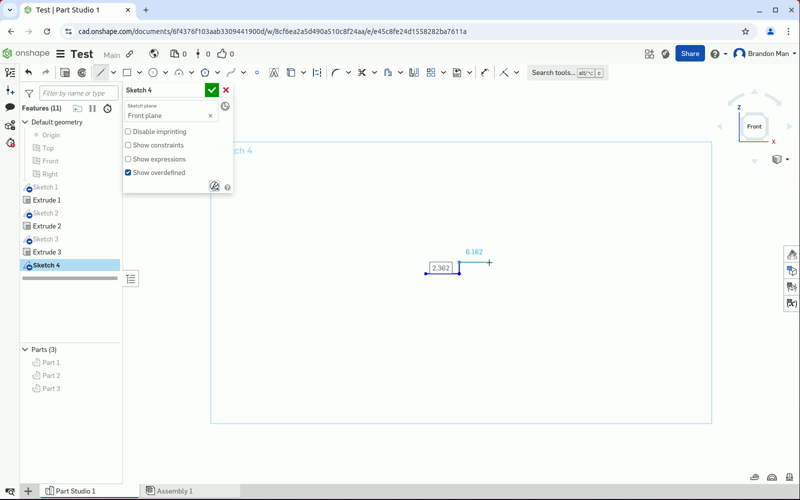
mouse_move(459, 254)
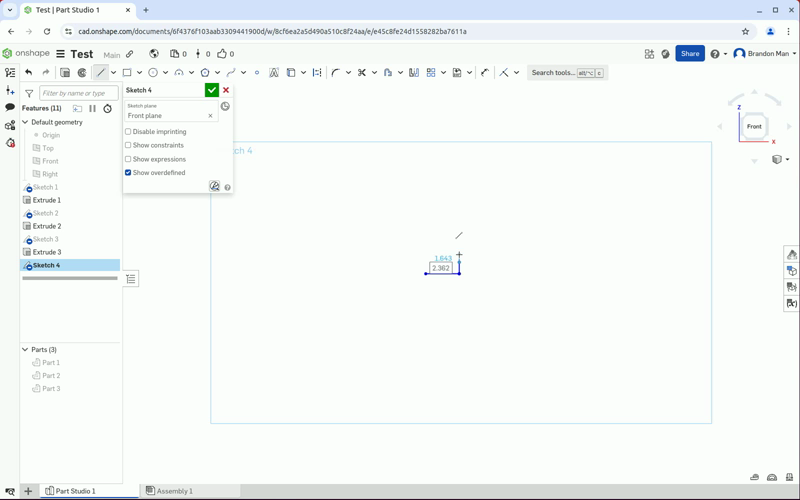
click(459, 254)
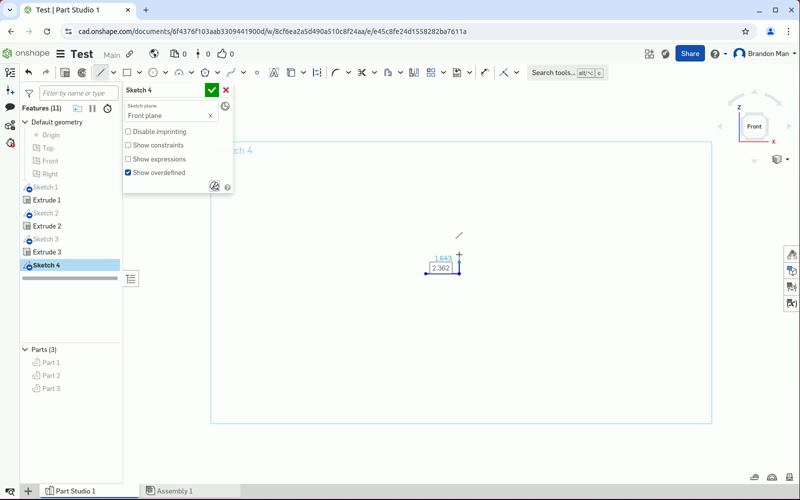
key_up(shift)
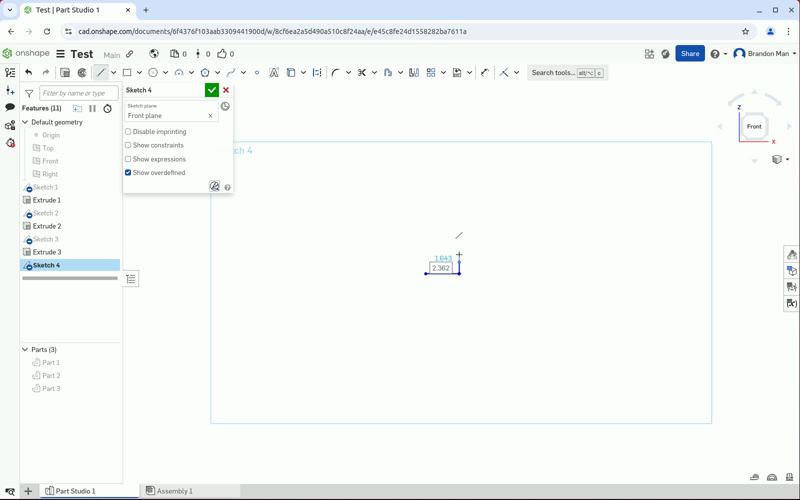
key_down(shift)
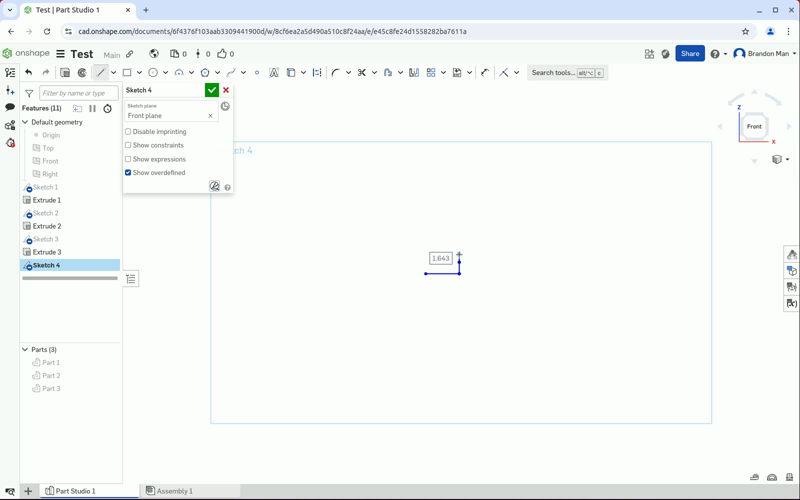
mouse_move(489, 254)
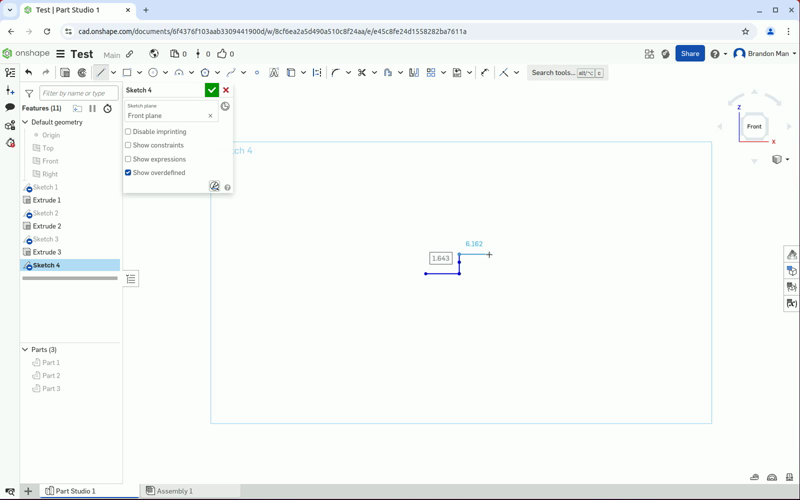
mouse_move(425, 254)
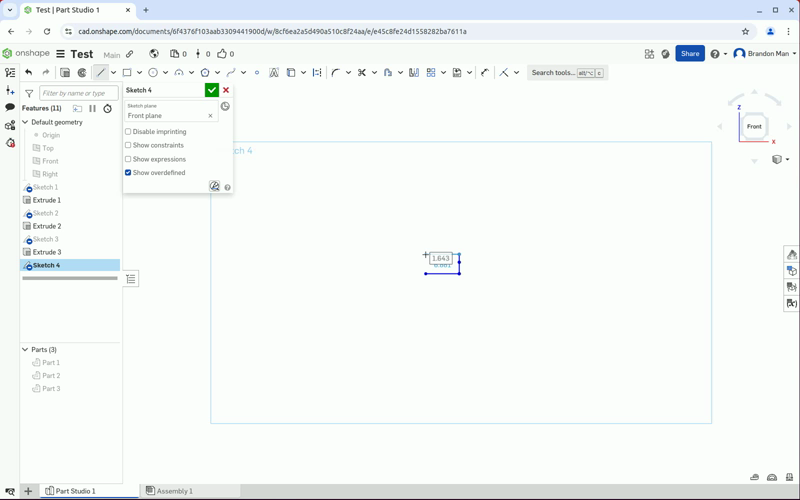
click(425, 254)
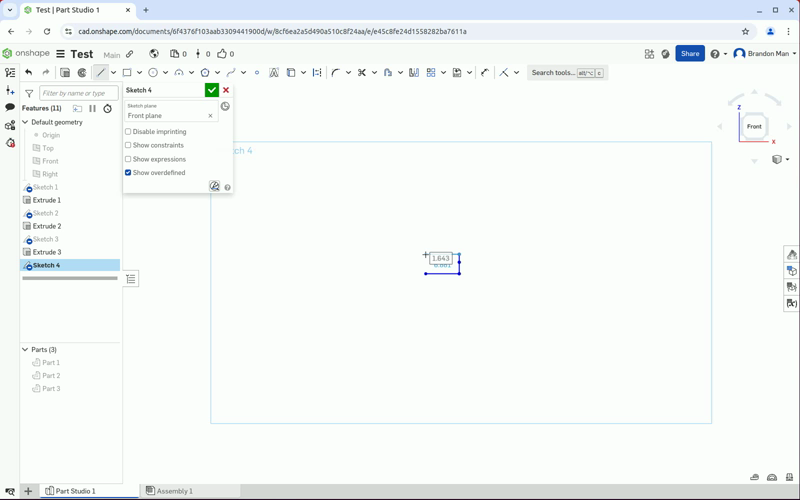
key_up(shift)
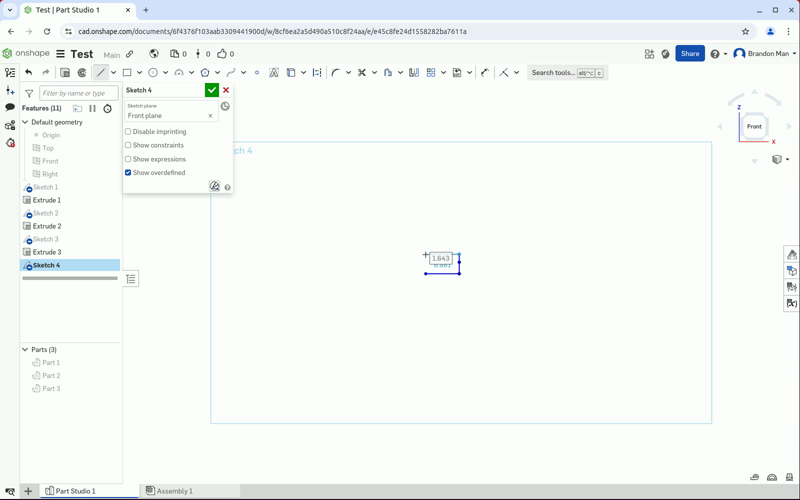
key_down(shift)
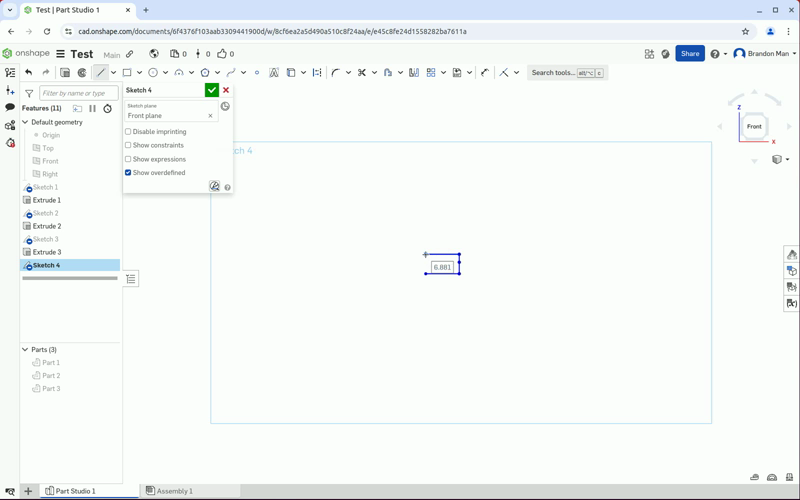
mouse_move(455, 254)
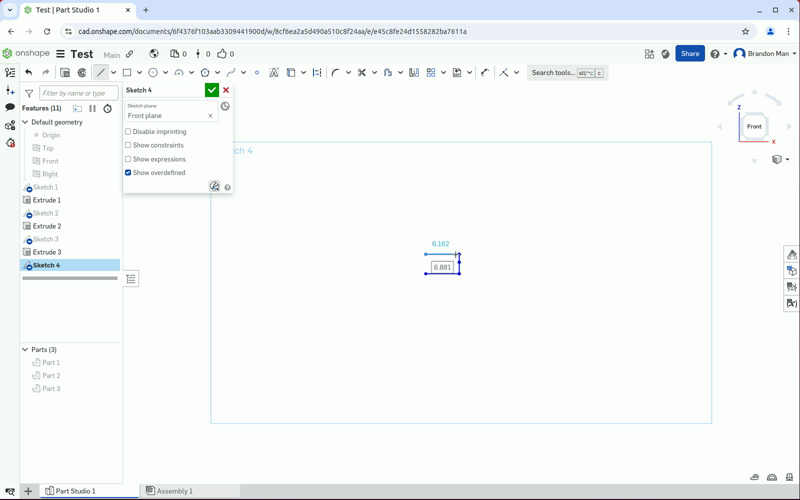
mouse_move(425, 264)
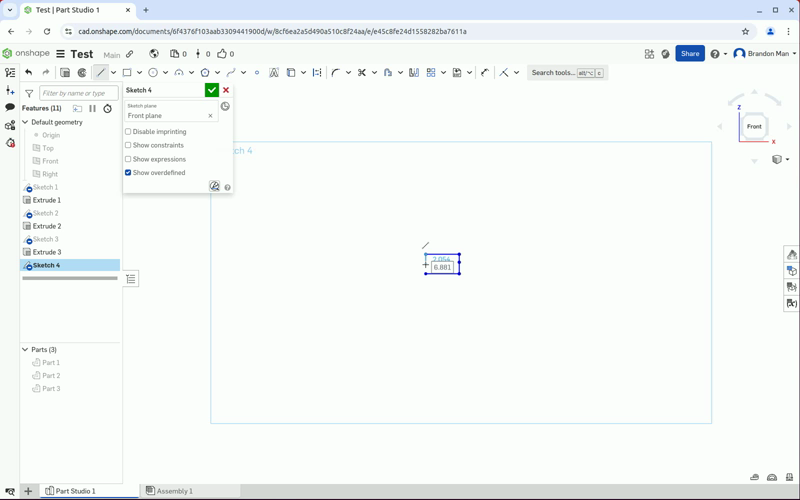
click(425, 264)
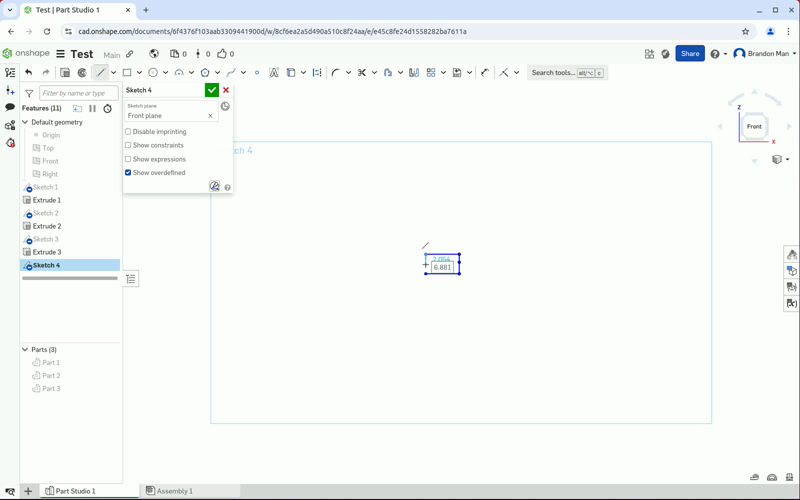
key_up(shift)
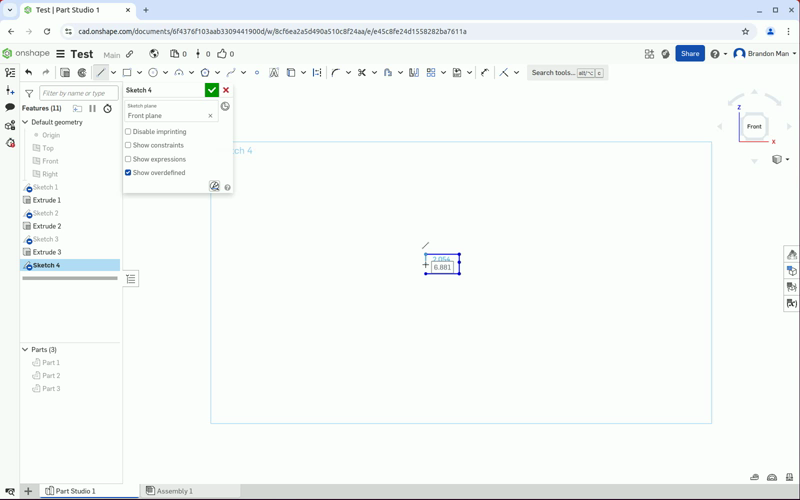
mouse_move(455, 264)
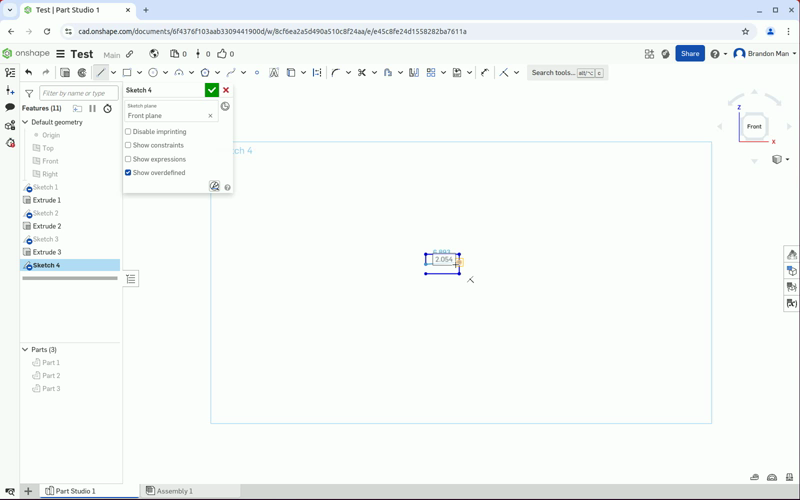
key_down(shift)
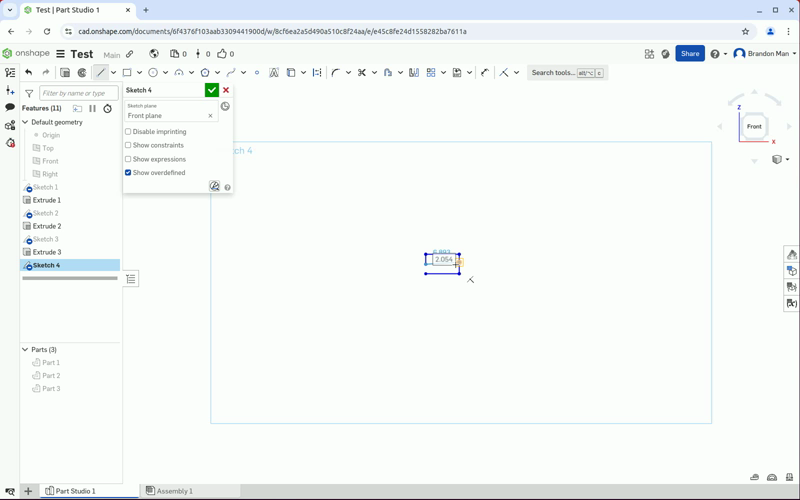
mouse_move(425, 273)
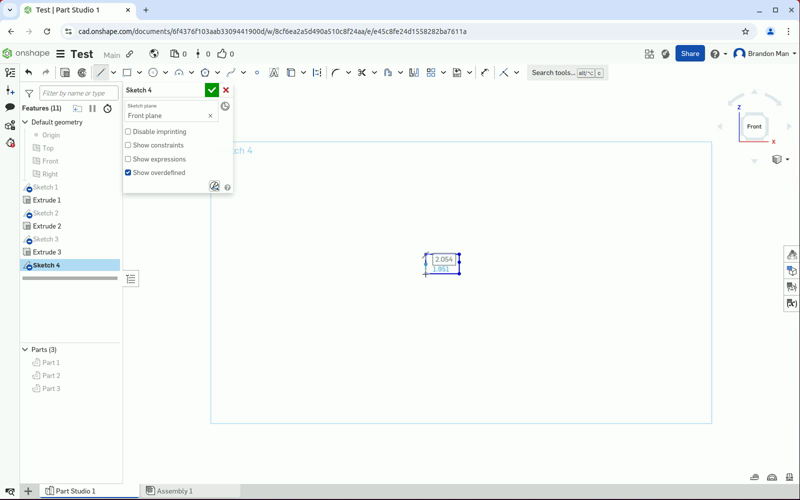
key_up(shift)
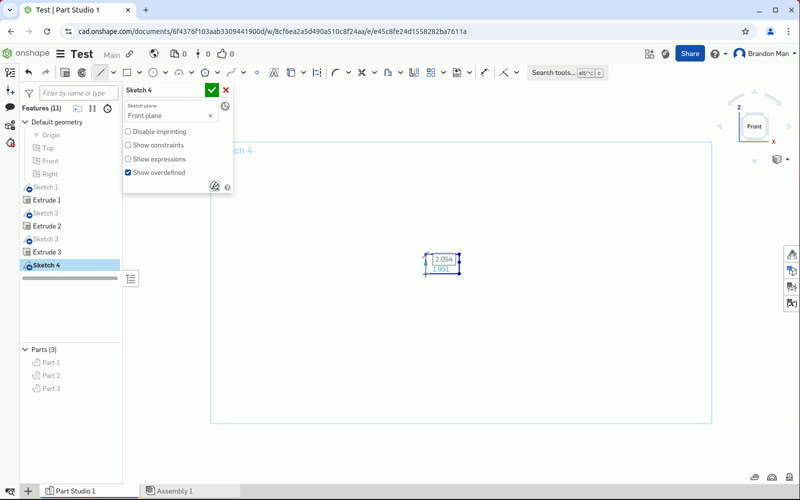
click(425, 273)
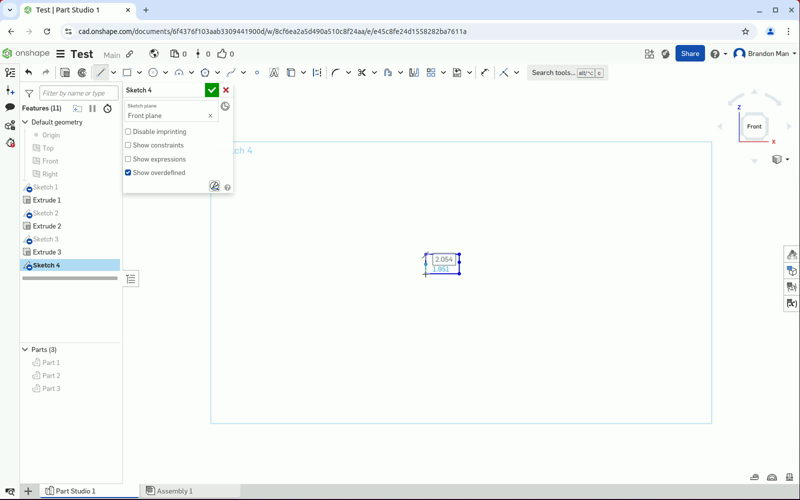
key(esc)
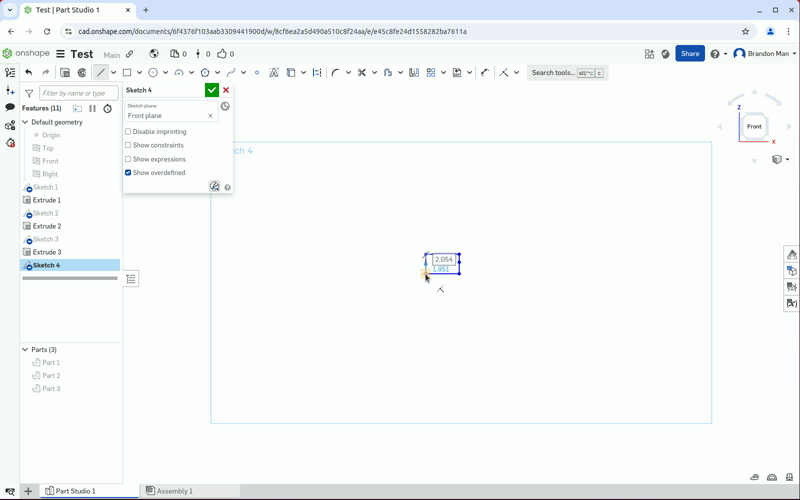
mouse_move(438, 258)
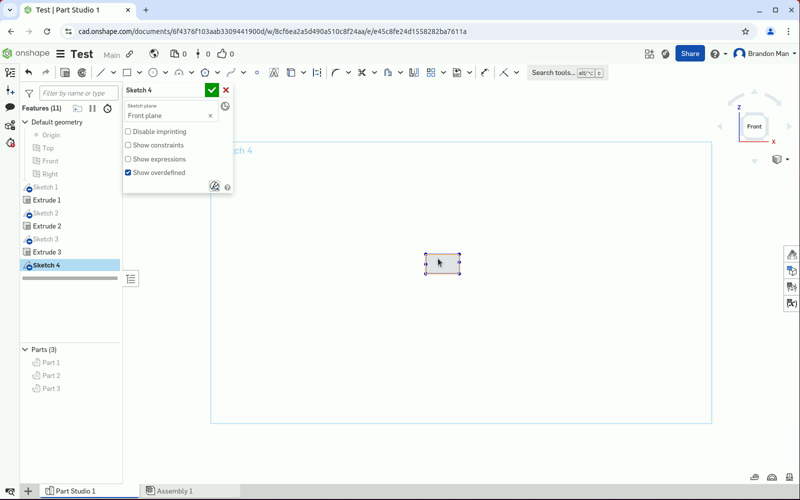
scroll(6)
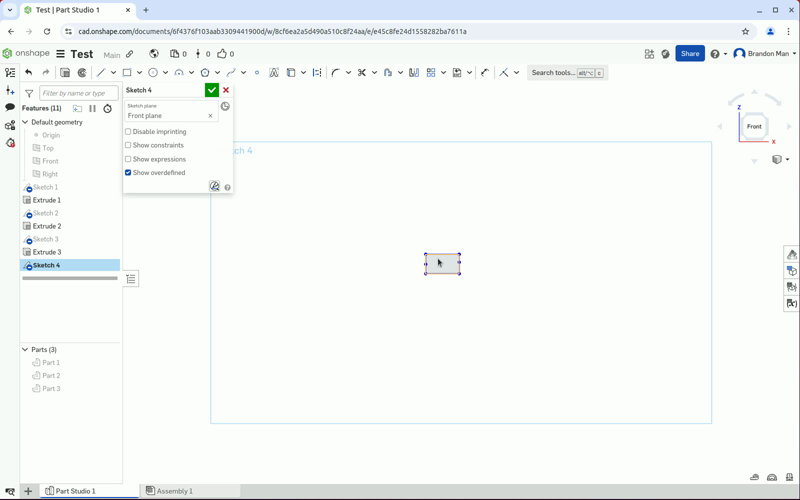
scroll(6)
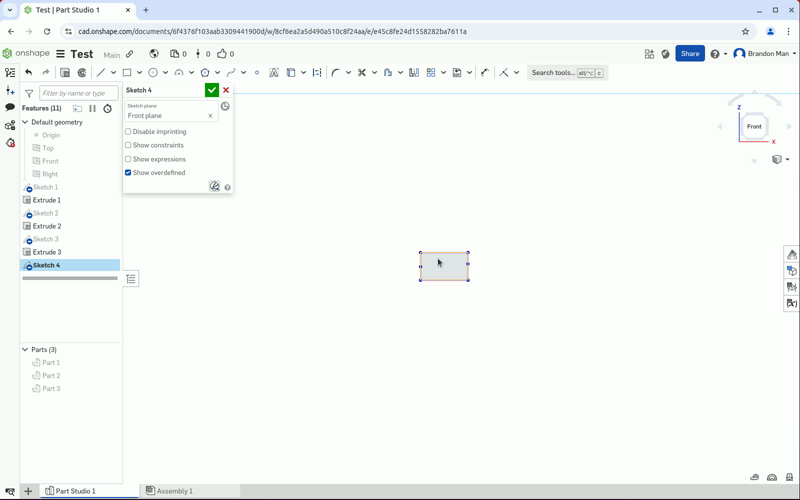
scroll(6)
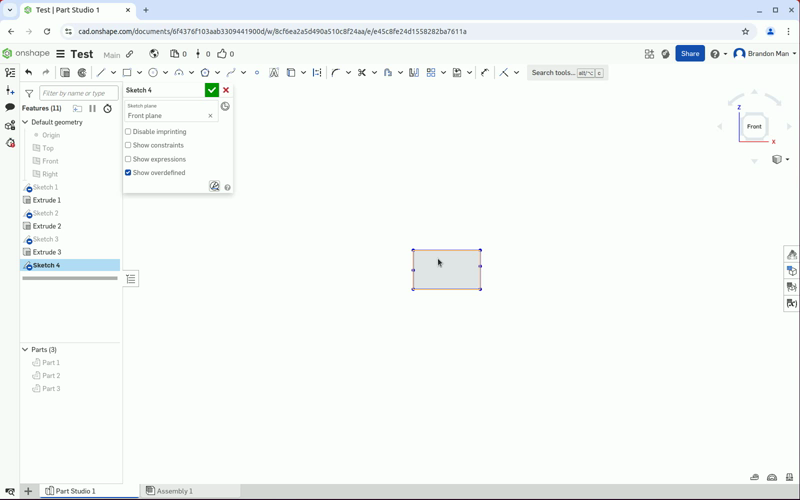
scroll(6)
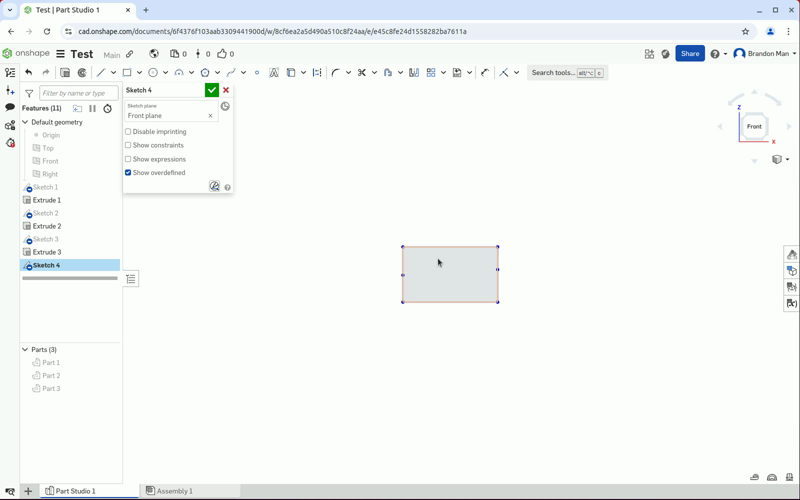
scroll(6)
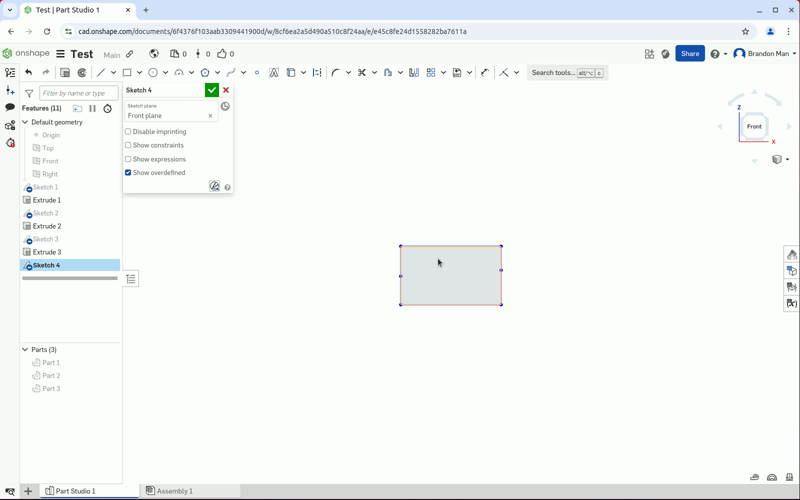
scroll(6)
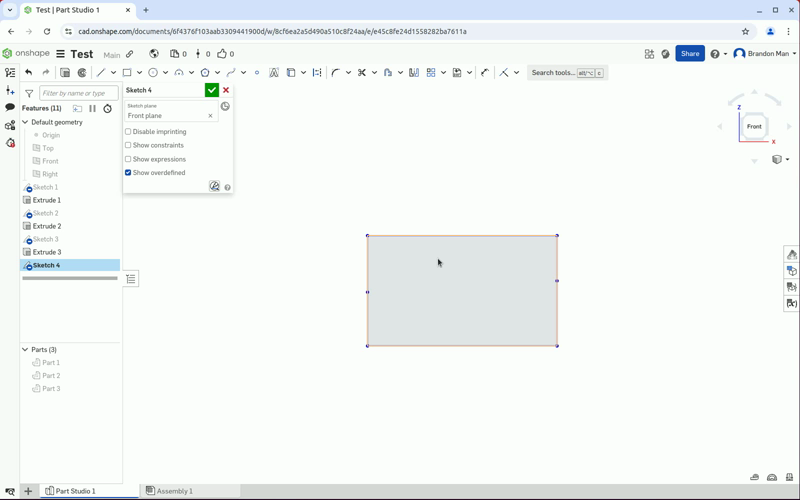
scroll(6)
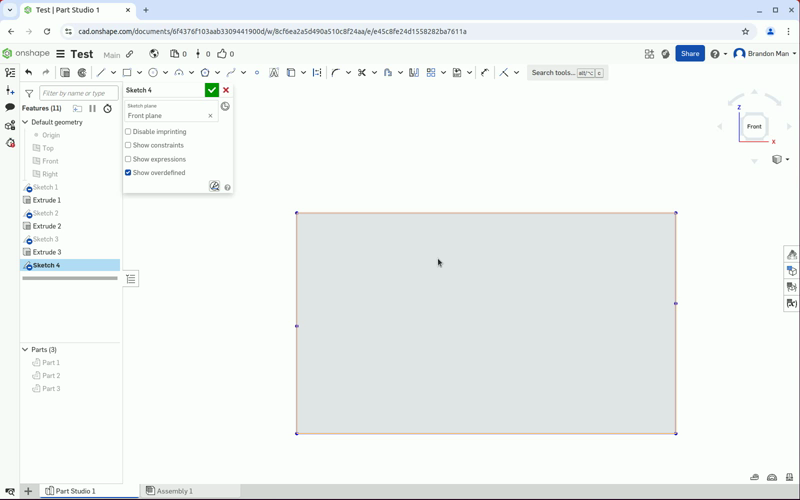
click(438, 258)
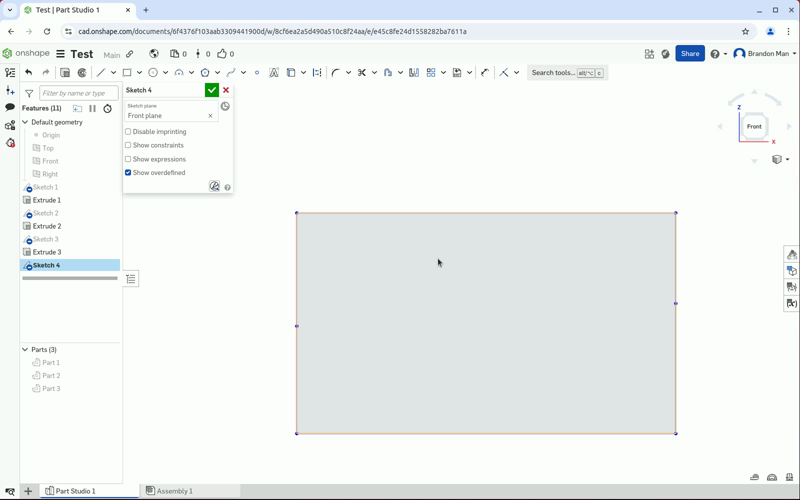
scroll(-6)
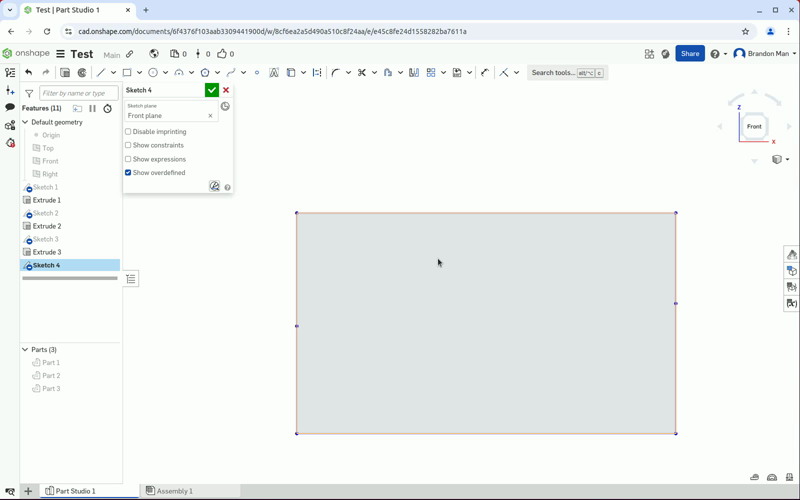
scroll(-6)
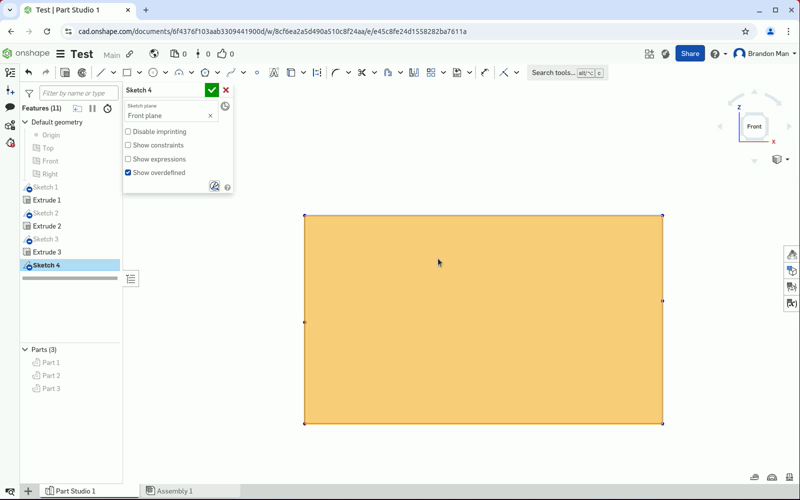
scroll(-6)
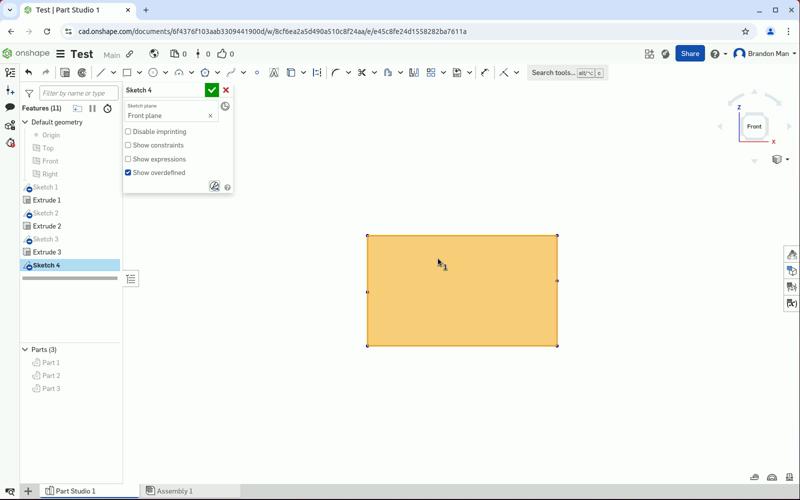
scroll(-6)
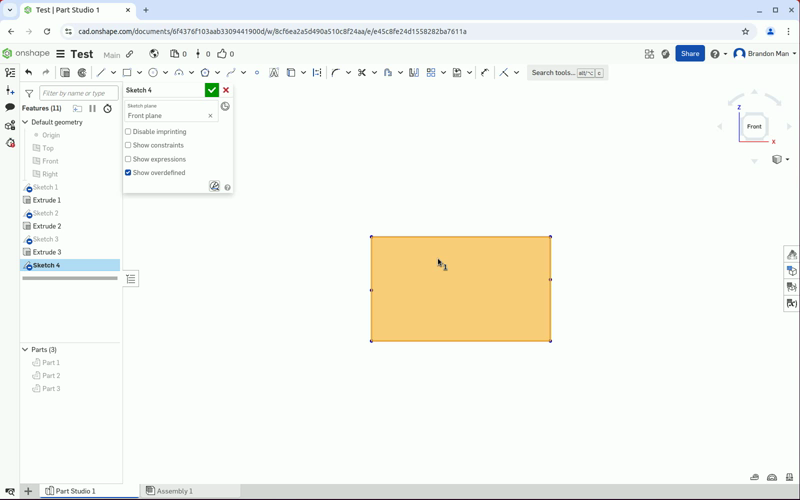
scroll(-6)
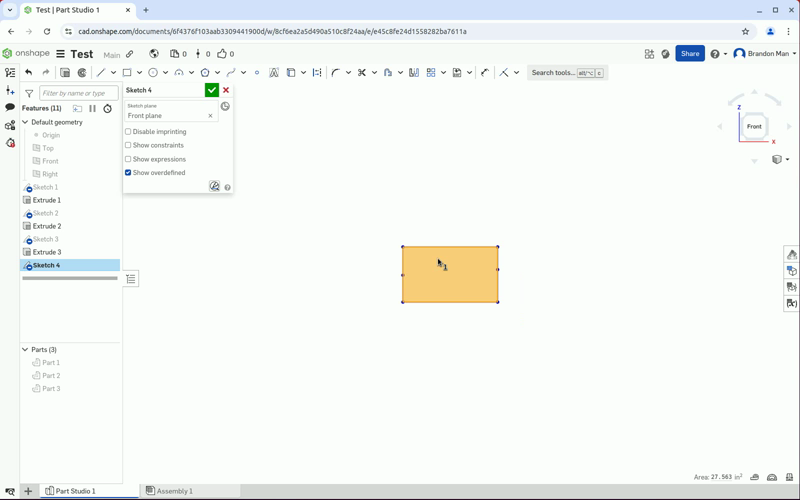
scroll(-6)
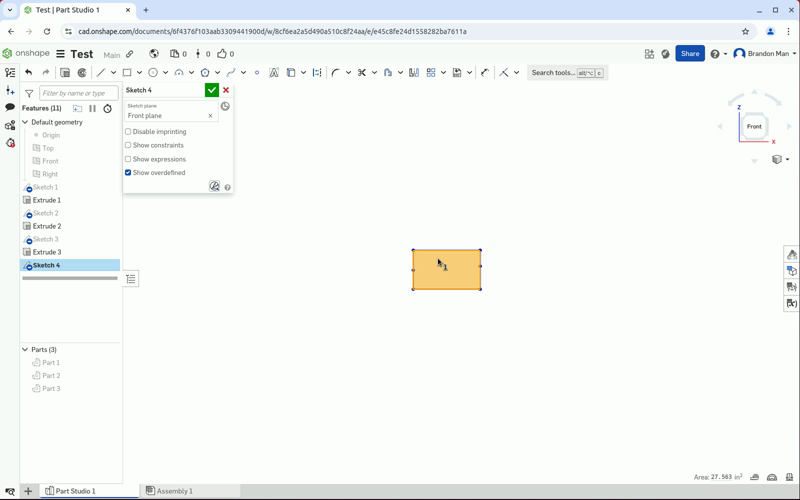
scroll(-6)
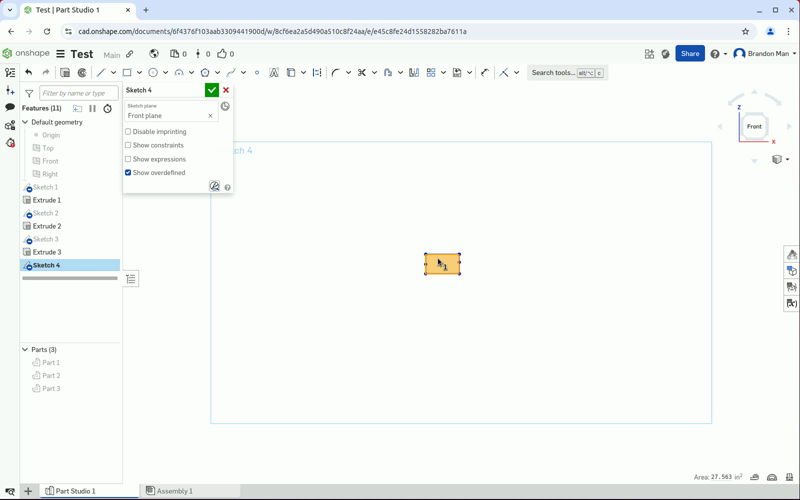
mouse_move(73, 352)
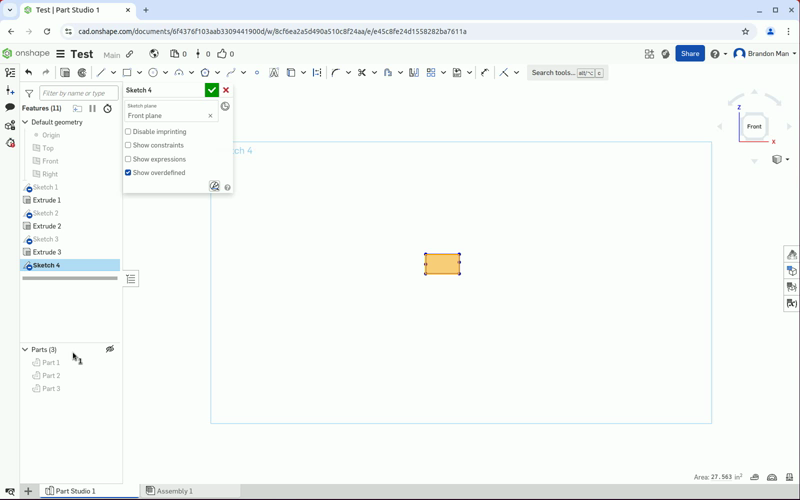
key(shift+y)
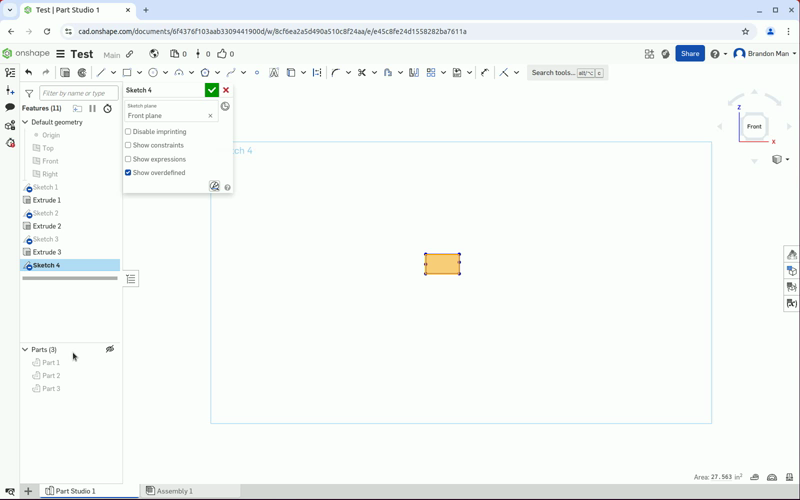
key(shift+e)
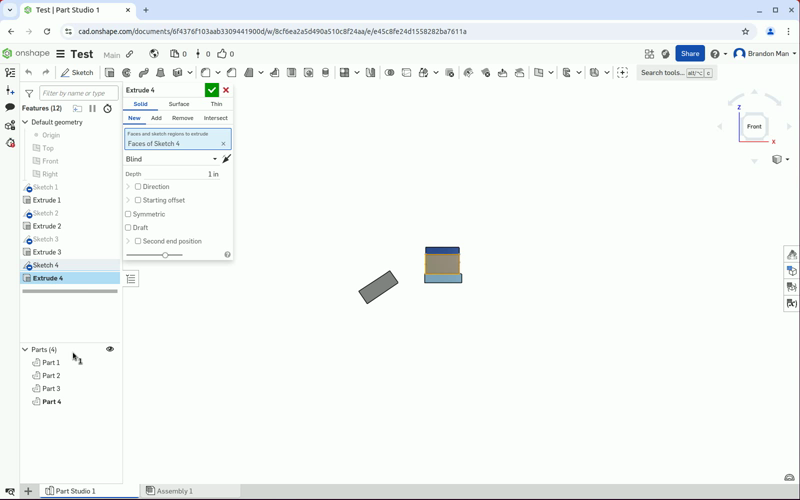
mouse_move(143, 106)
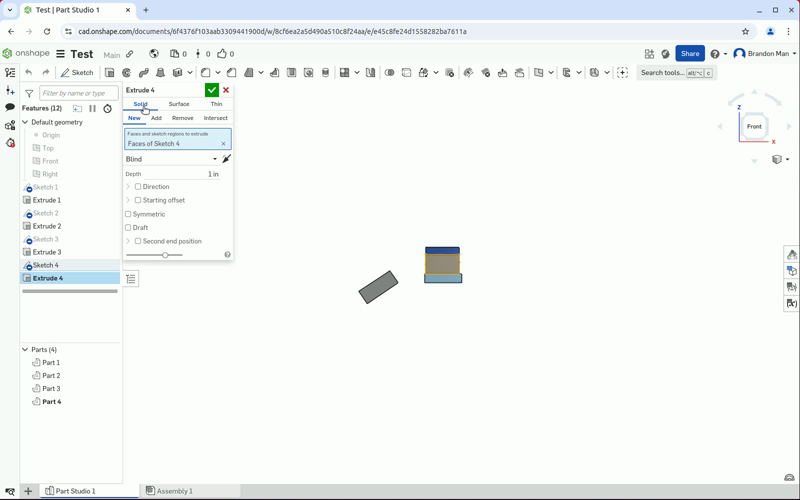
click(143, 106)
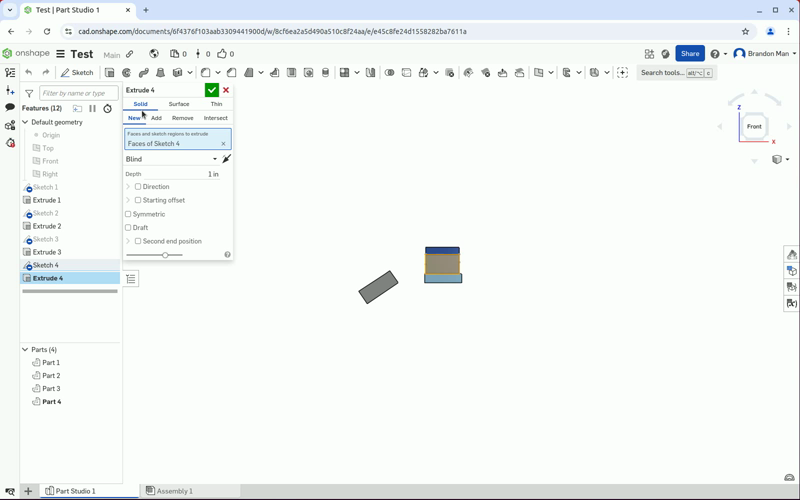
mouse_move(137, 120)
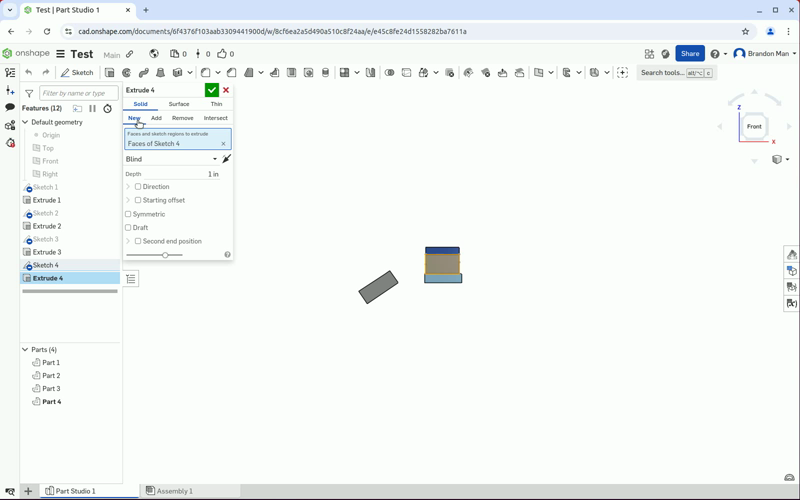
click(137, 120)
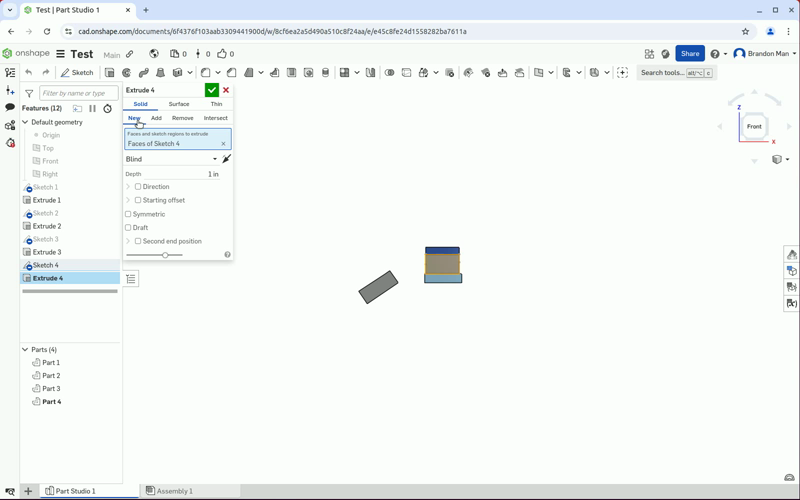
key(tab, 4)
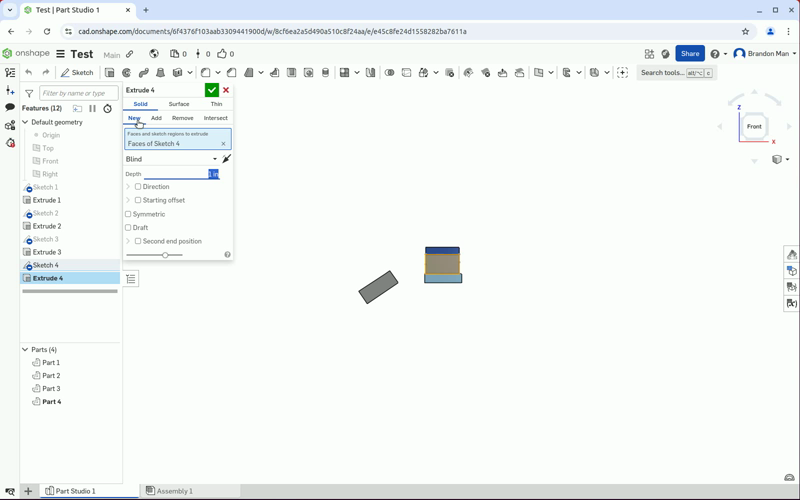
text(3.851)
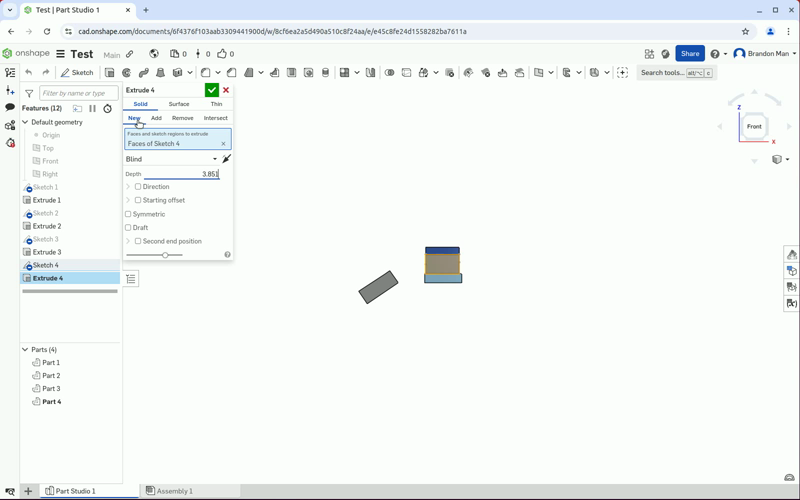
key(enter)
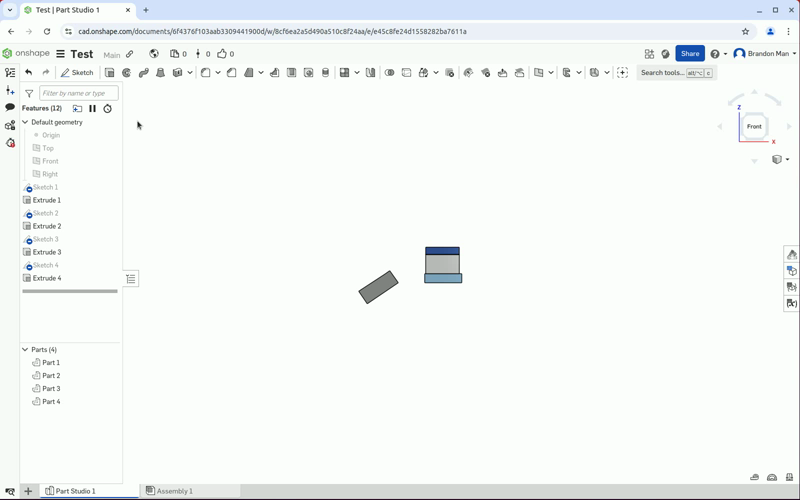
key(shift+h)
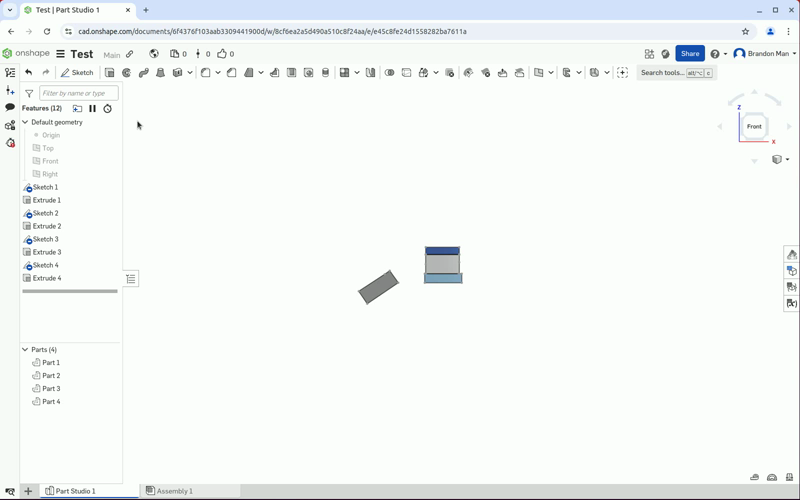
key(shift+h)
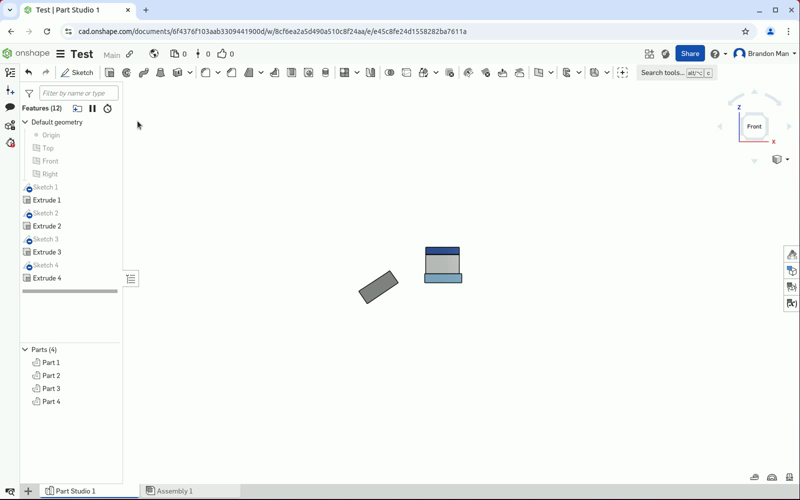
mouse_move(73, 189)
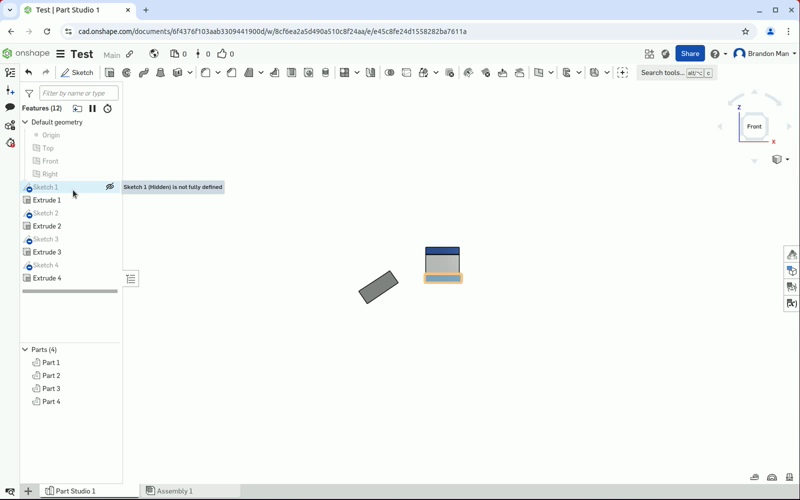
click(73, 189)
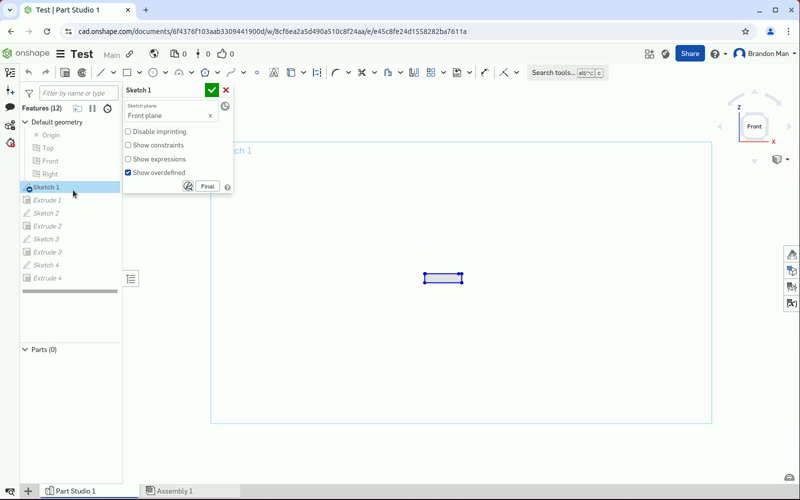
mouse_move(229, 92)
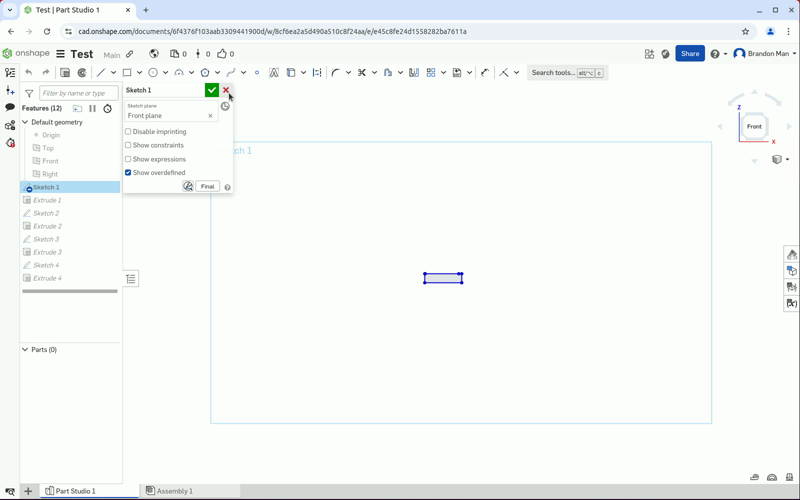
click(229, 92)
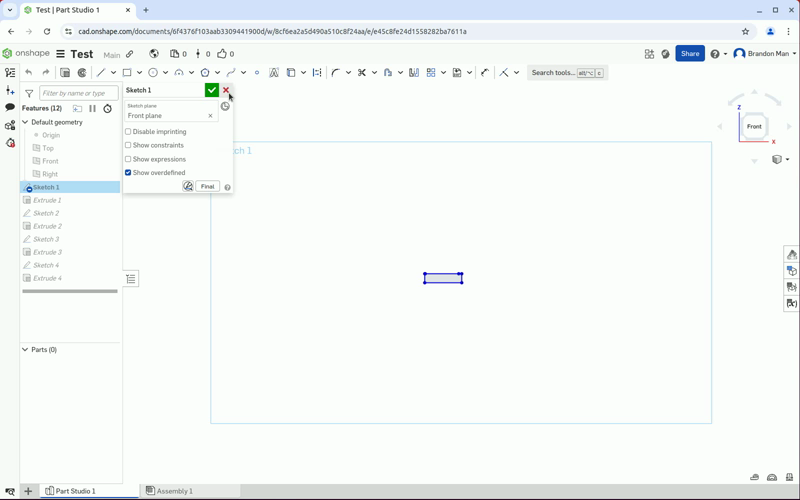
key(shift+s)
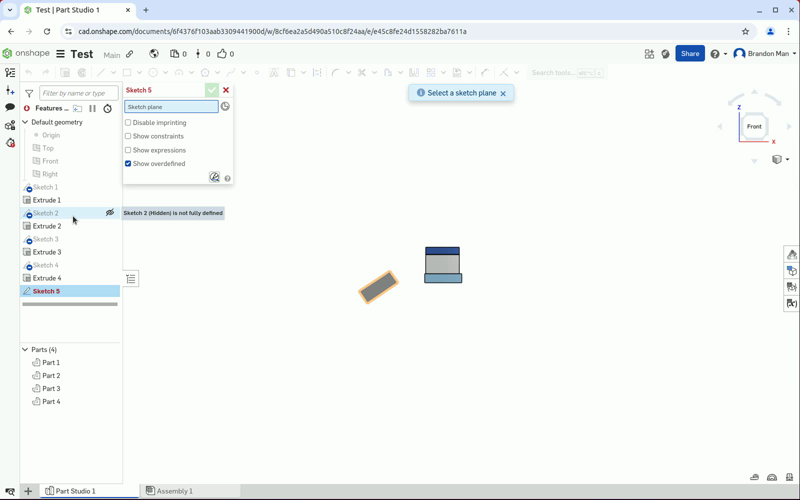
scroll(3)
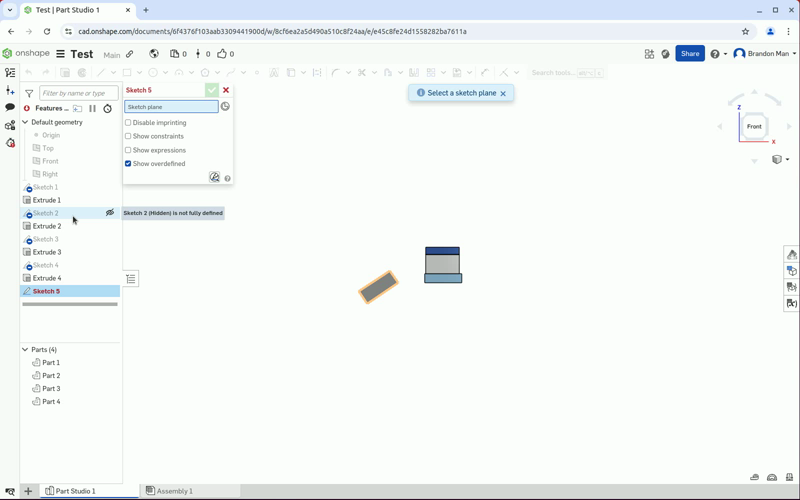
mouse_move(73, 163)
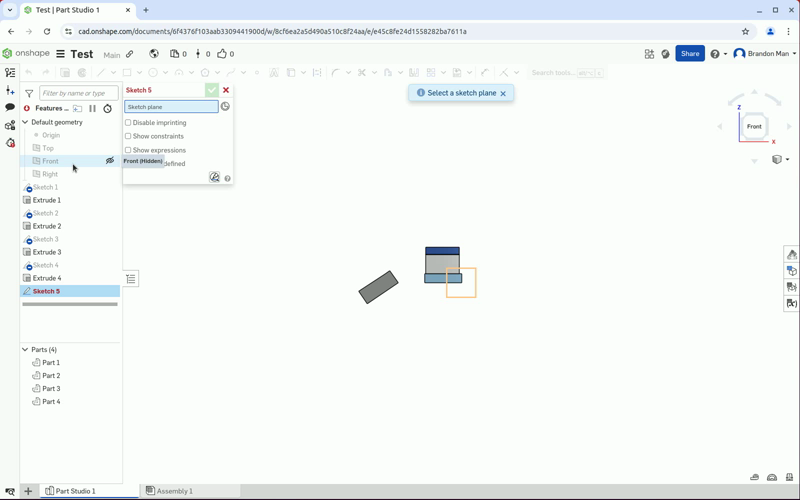
click(73, 163)
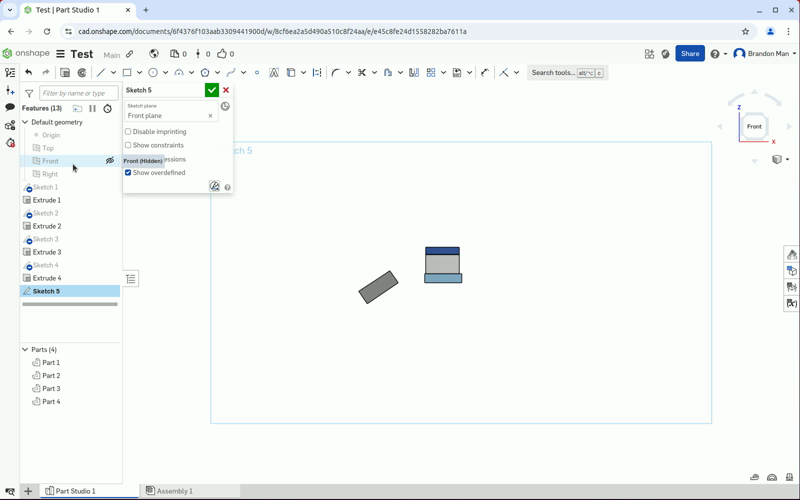
mouse_move(73, 352)
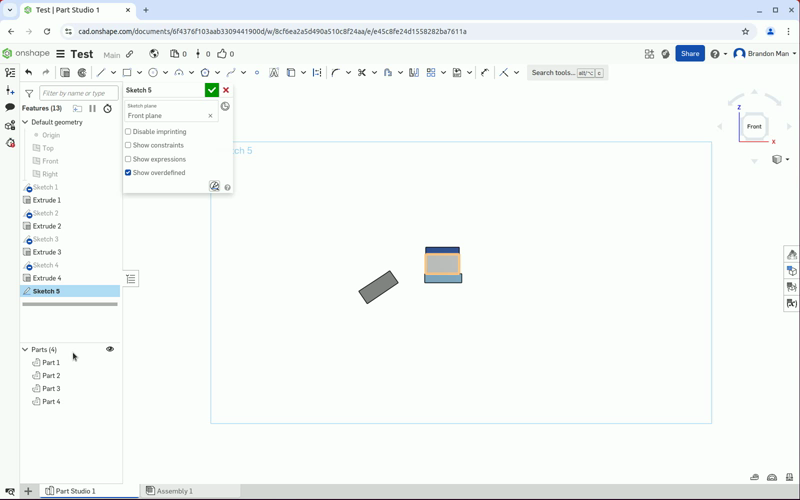
key(y)
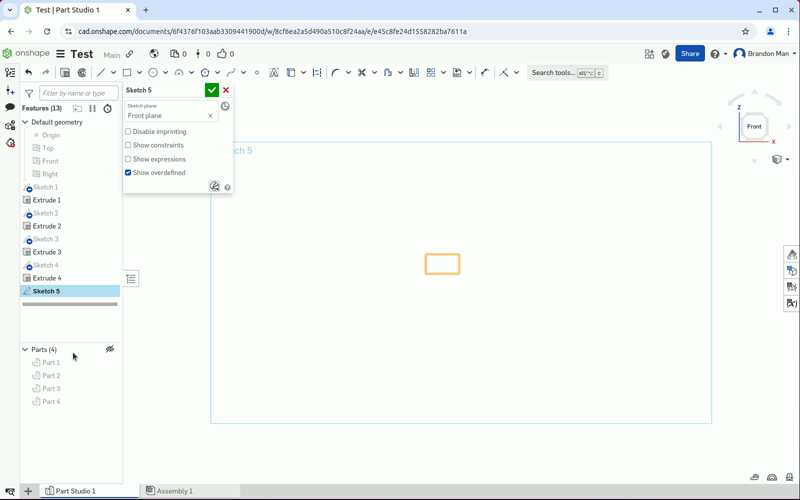
key(l)
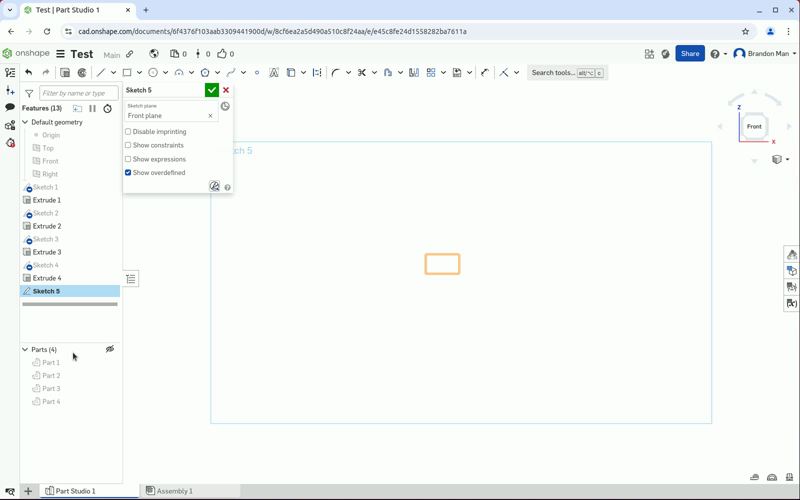
key_down(shift)
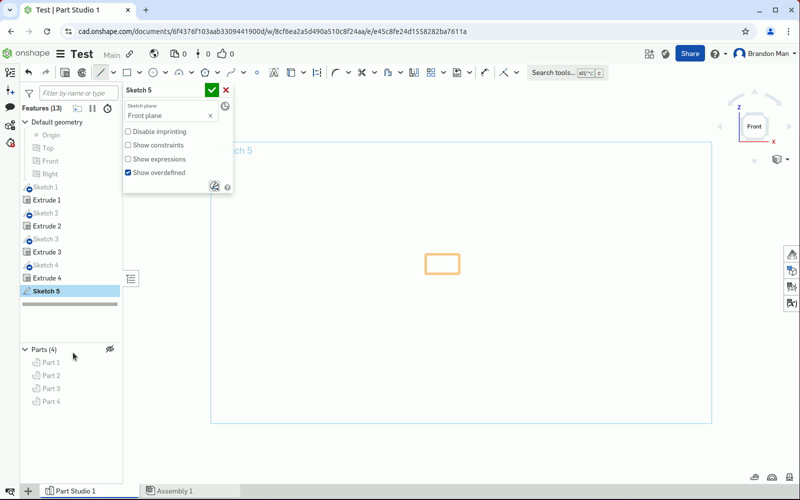
mouse_move(389, 271)
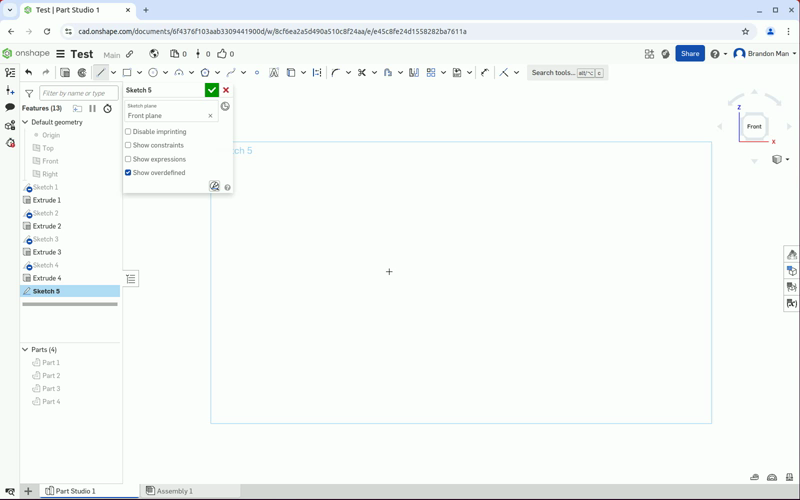
click(389, 271)
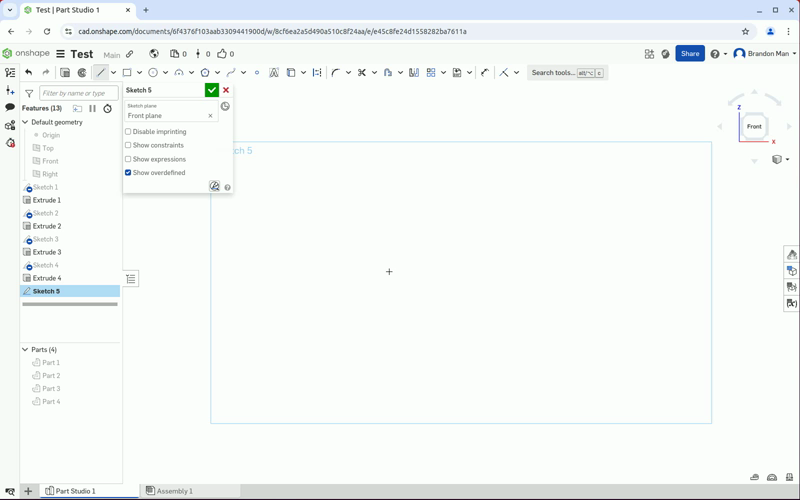
key_up(shift)
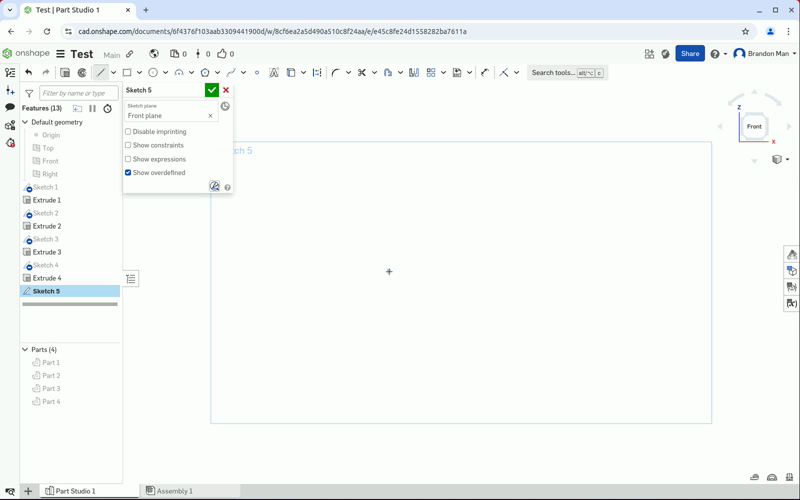
key_down(shift)
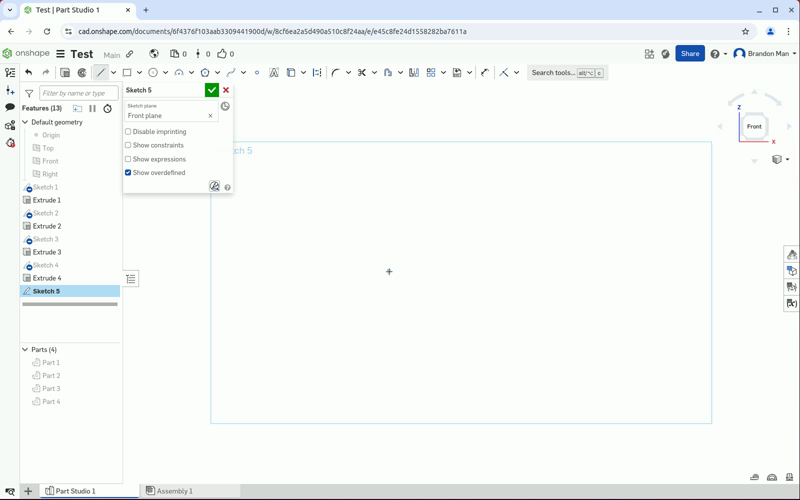
mouse_move(419, 271)
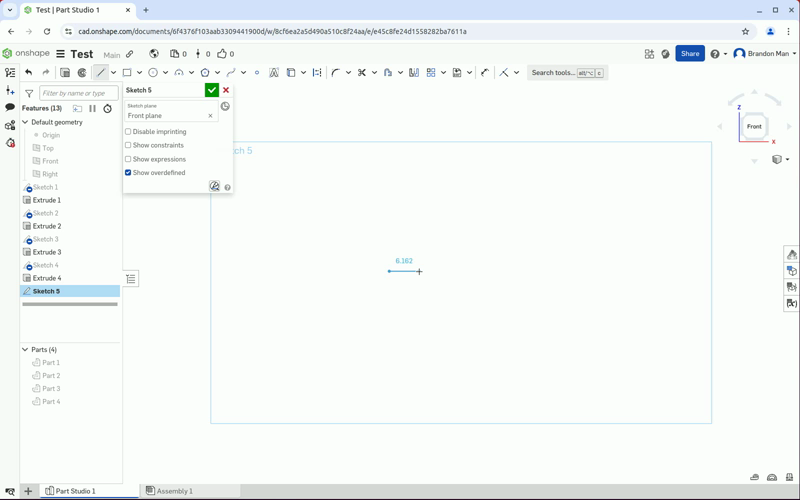
mouse_move(397, 284)
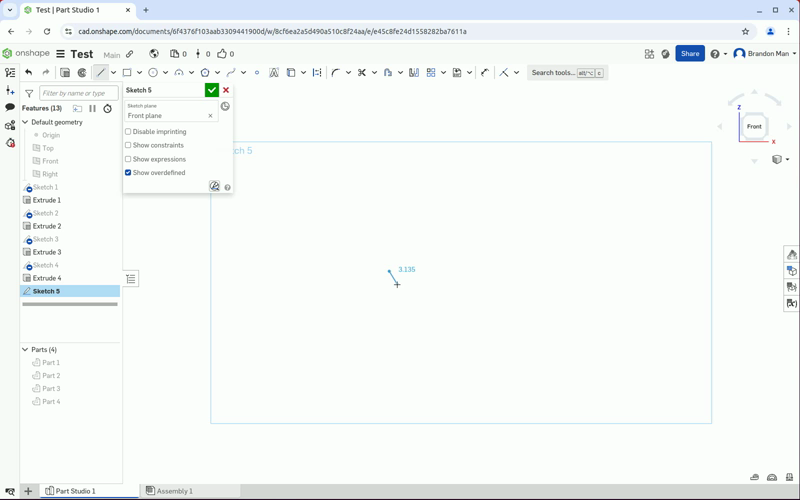
click(397, 284)
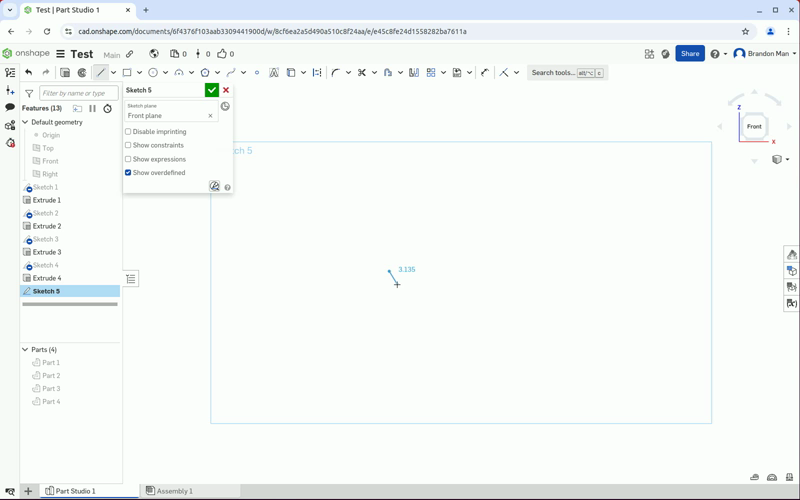
key_up(shift)
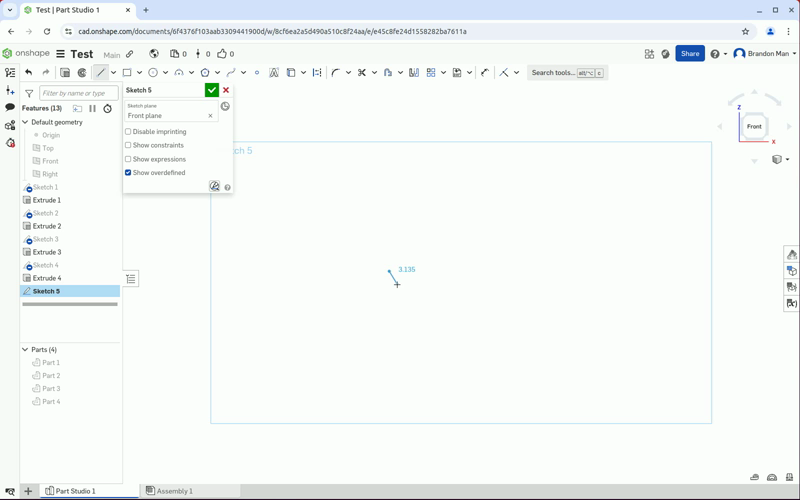
key_down(shift)
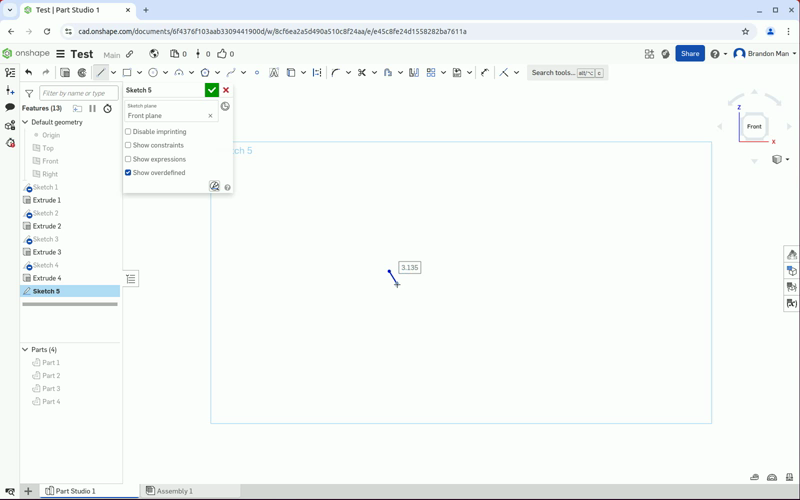
mouse_move(427, 284)
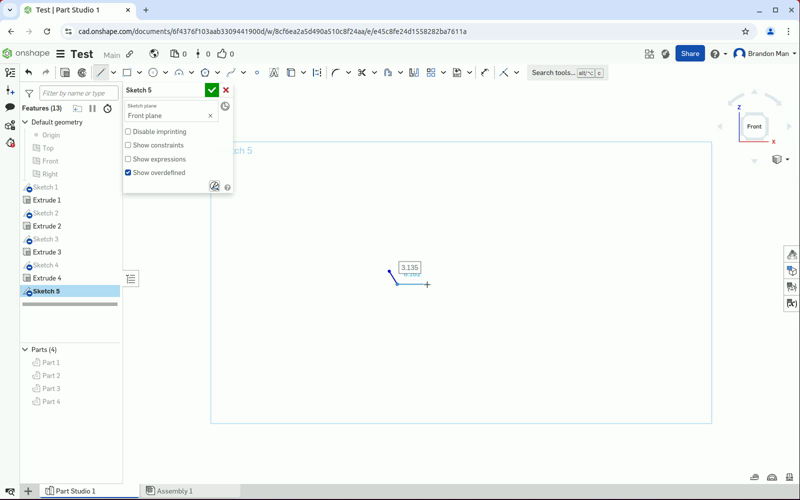
mouse_move(426, 264)
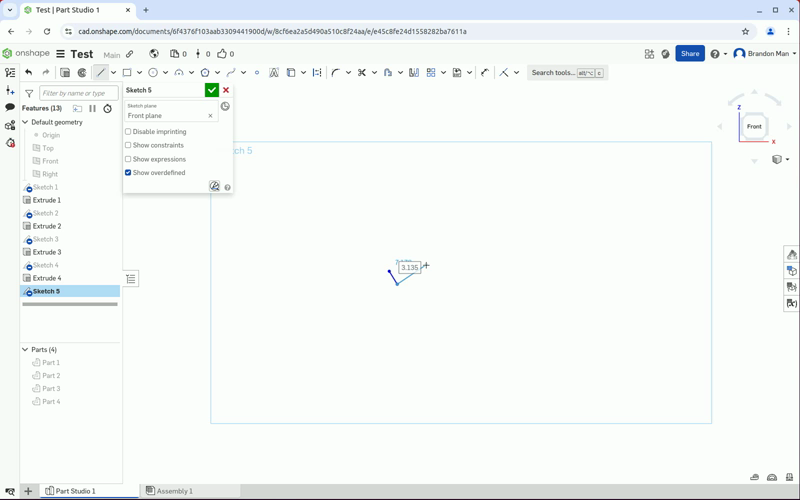
click(426, 264)
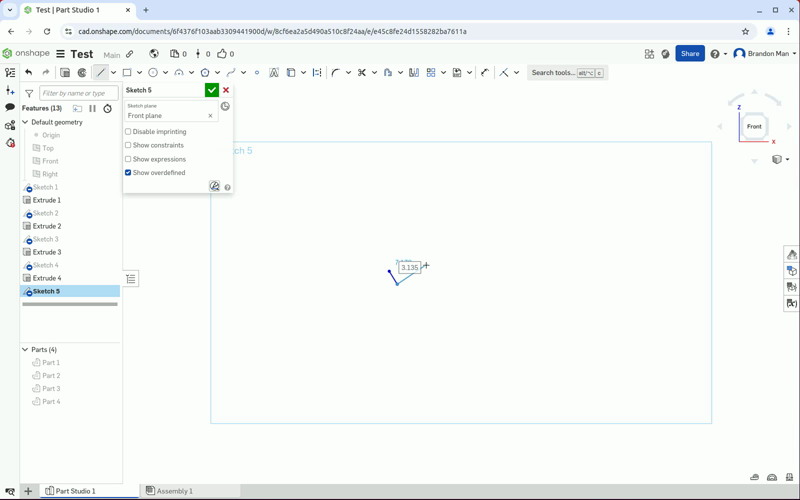
key_up(shift)
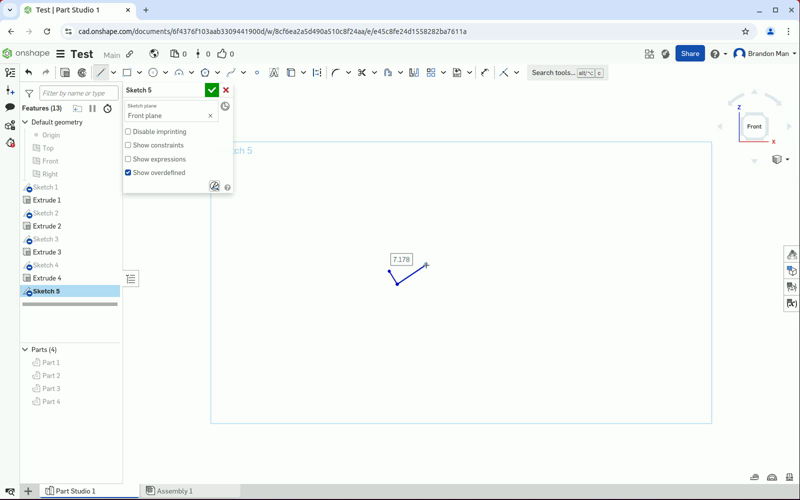
key_down(shift)
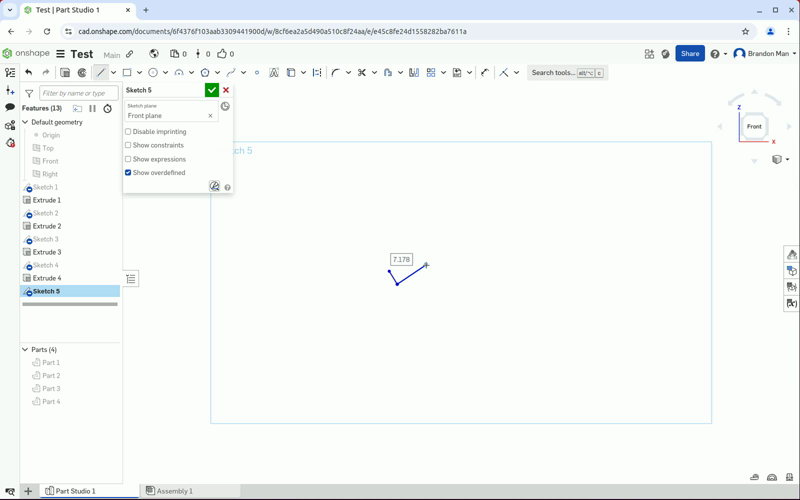
mouse_move(456, 264)
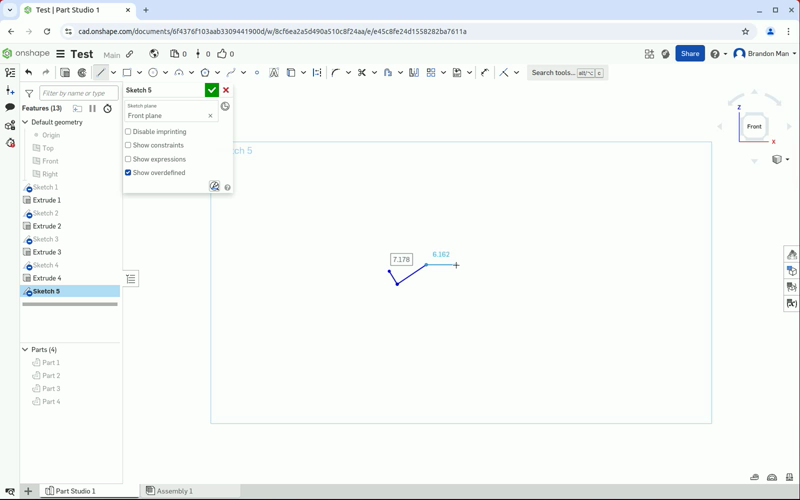
mouse_move(426, 254)
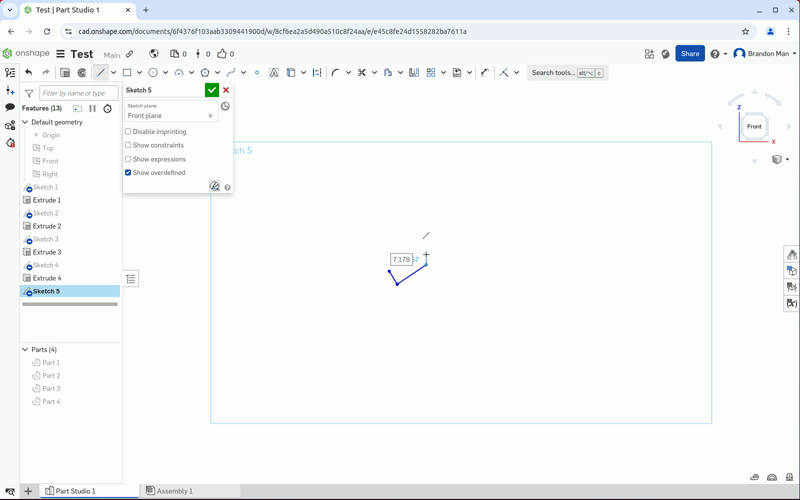
click(426, 254)
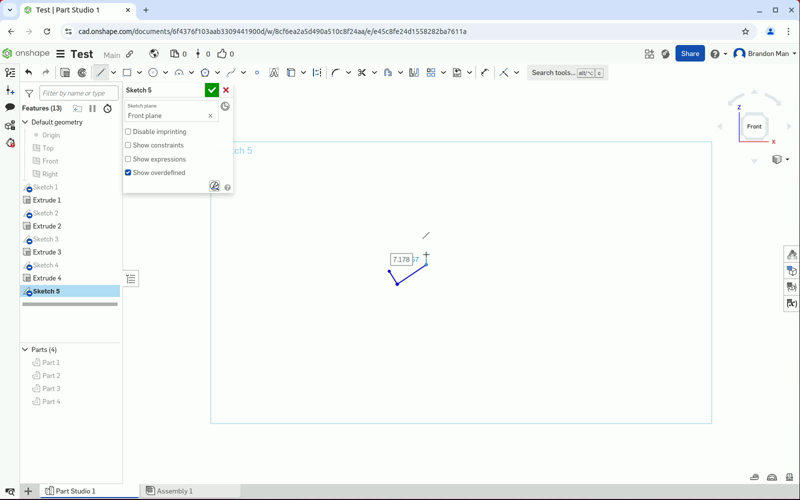
key_up(shift)
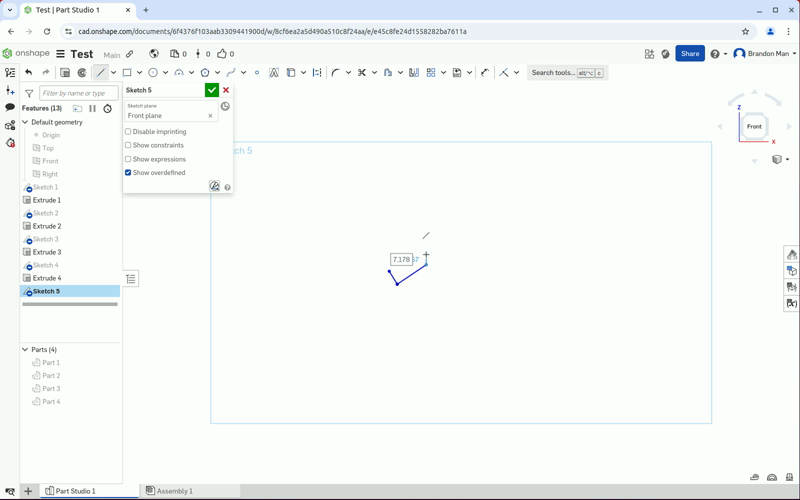
key_down(shift)
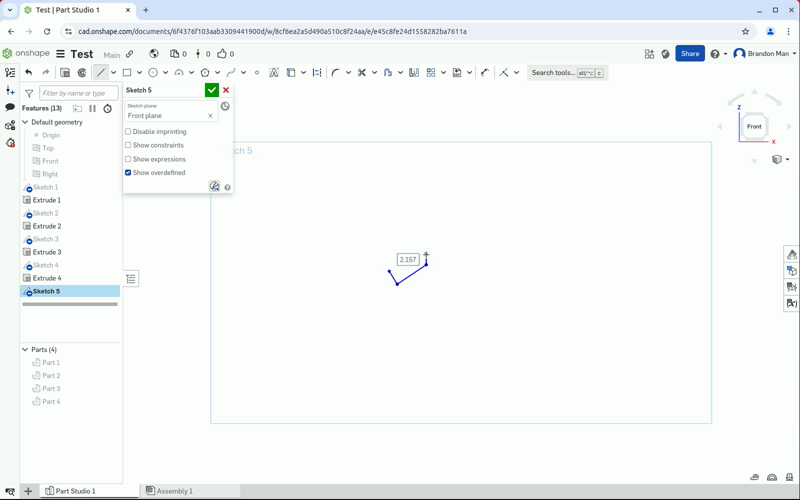
mouse_move(456, 254)
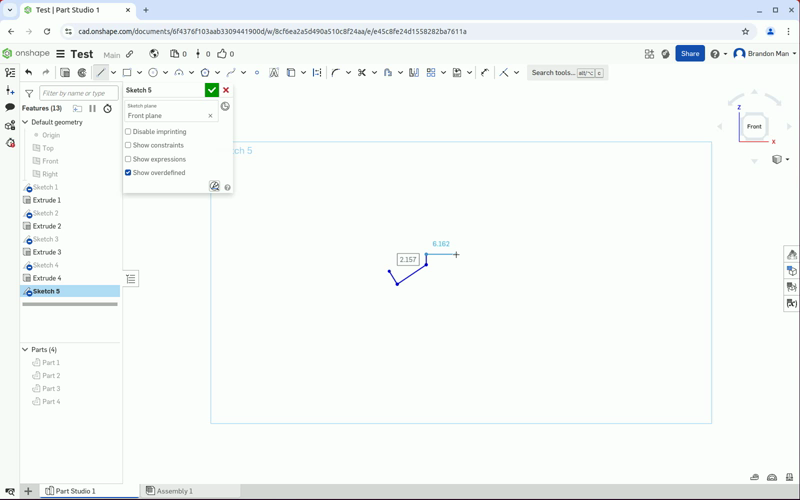
mouse_move(426, 246)
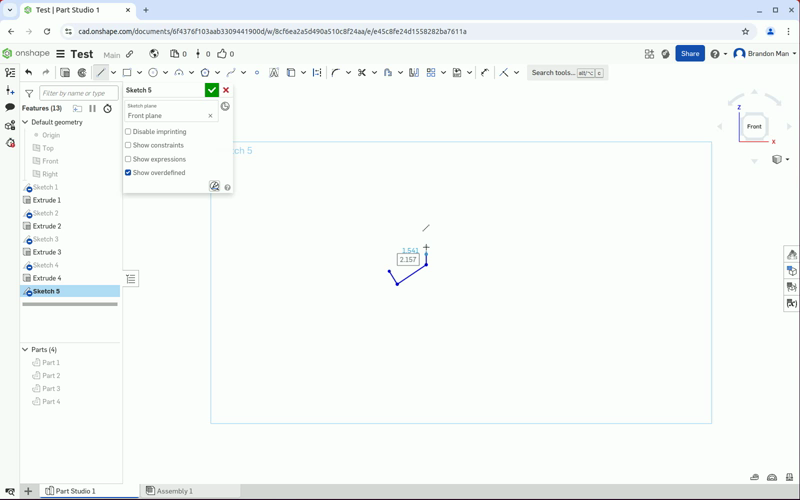
click(426, 246)
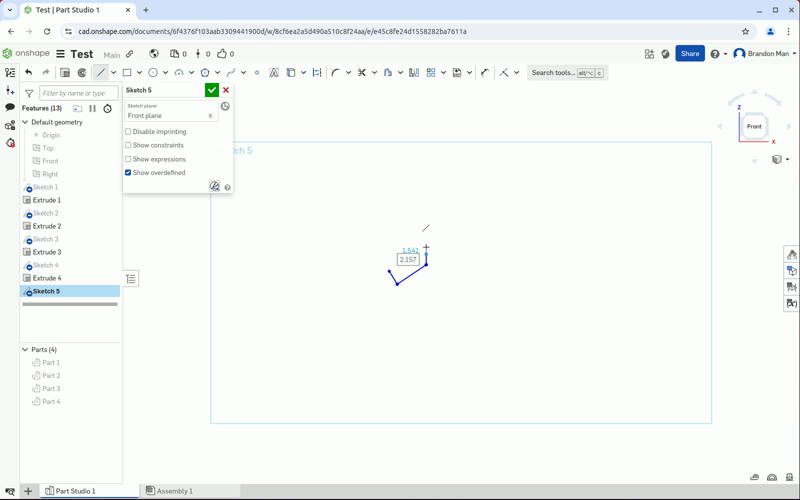
key_up(shift)
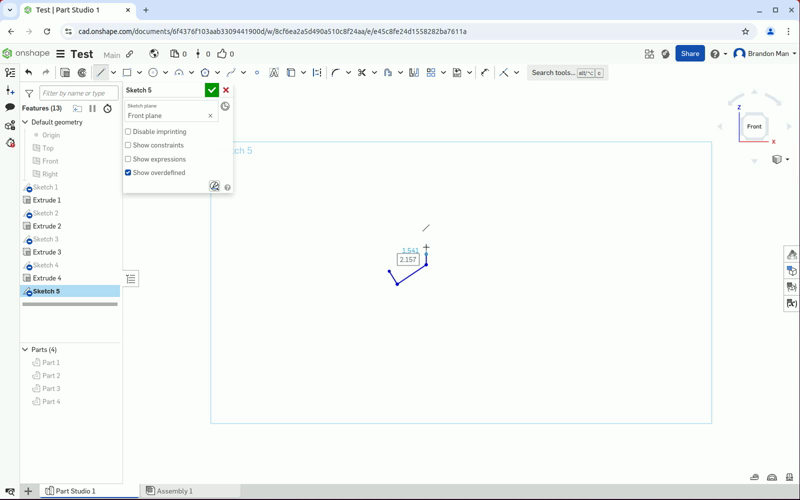
mouse_move(456, 246)
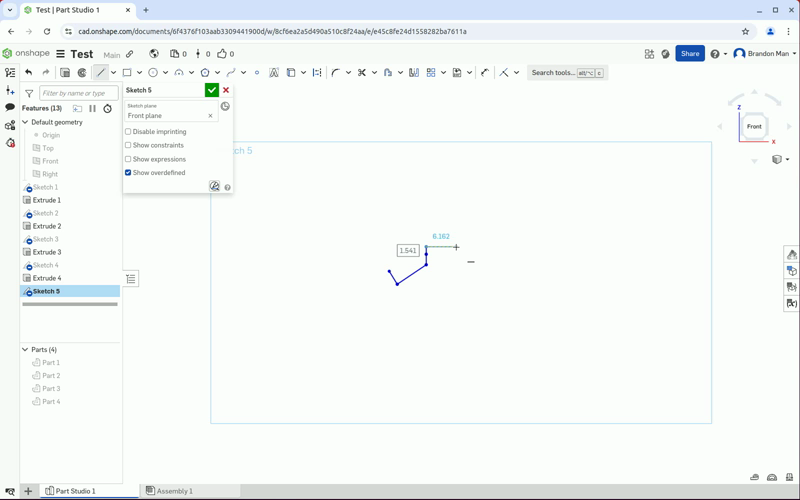
key_down(shift)
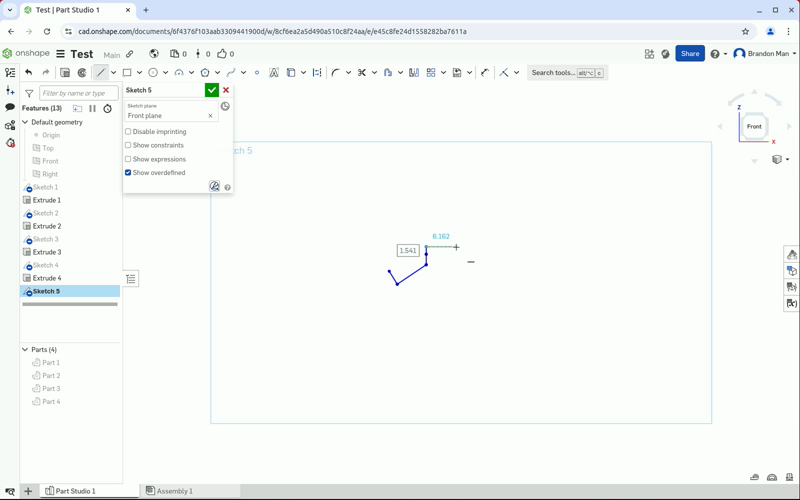
mouse_move(389, 271)
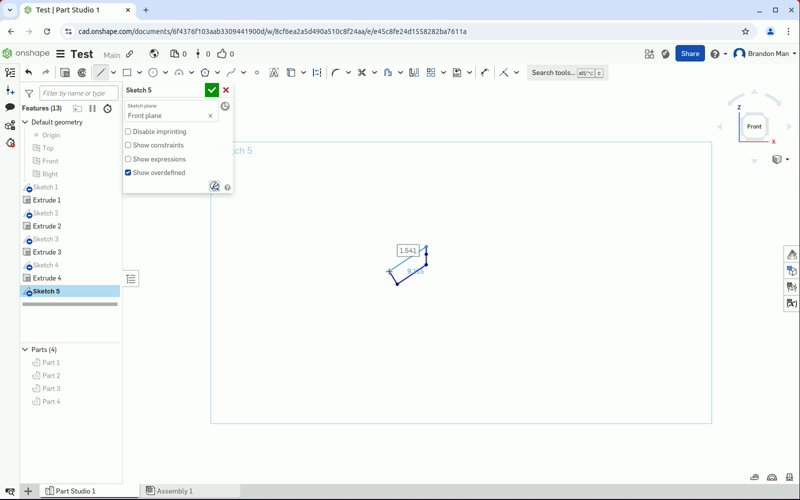
key_up(shift)
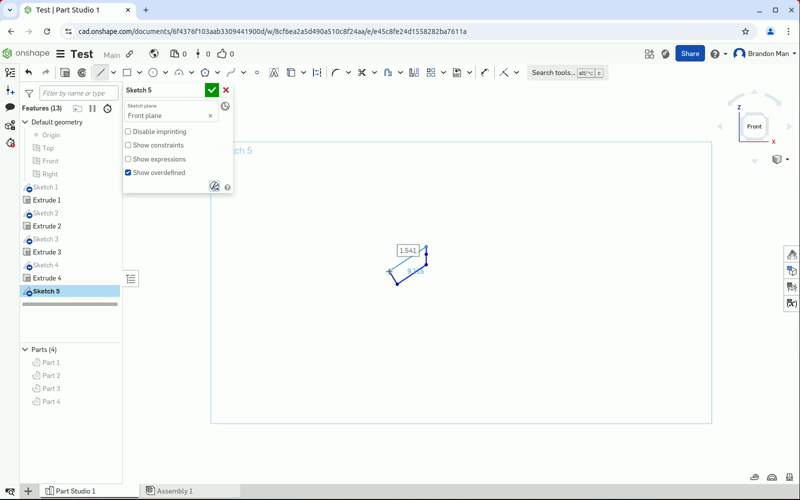
click(389, 271)
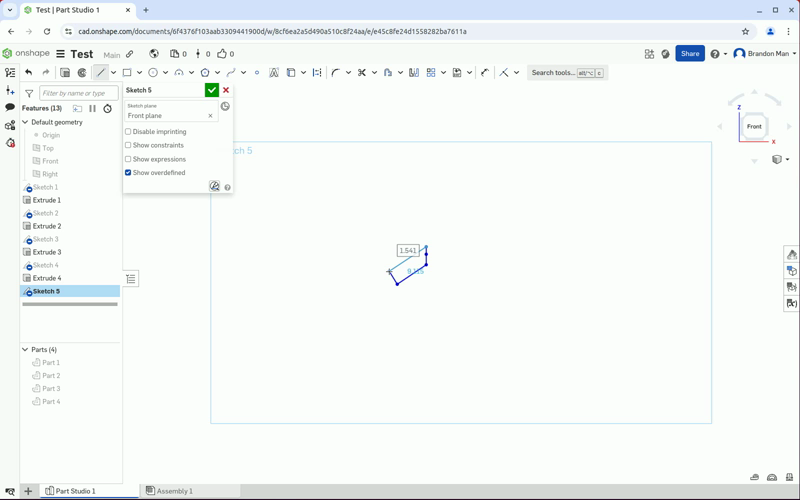
key(esc)
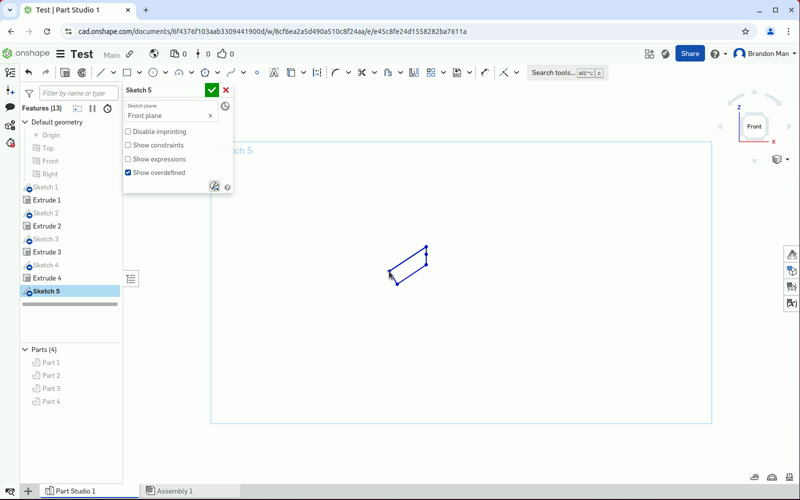
mouse_move(403, 273)
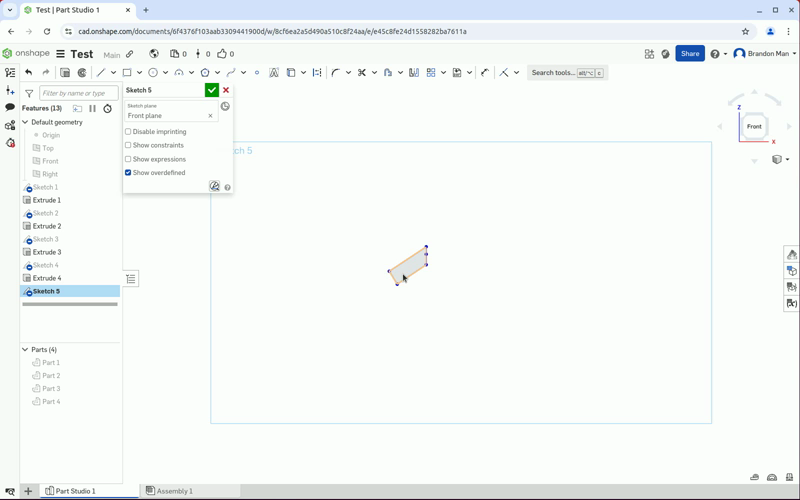
scroll(6)
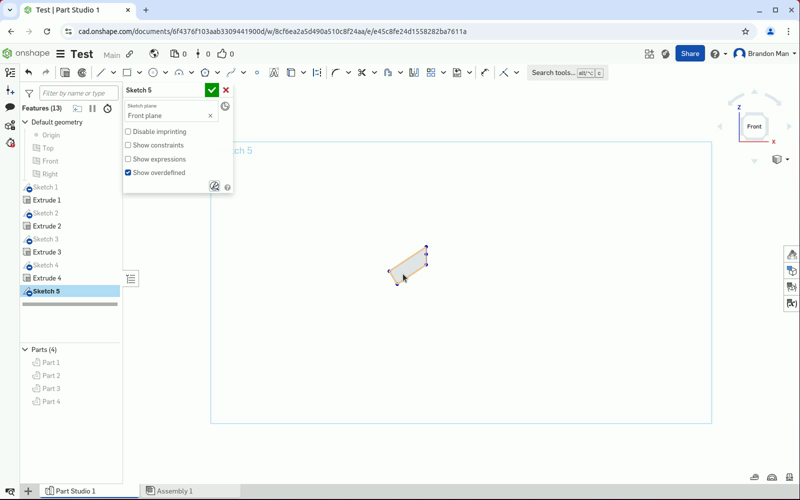
scroll(6)
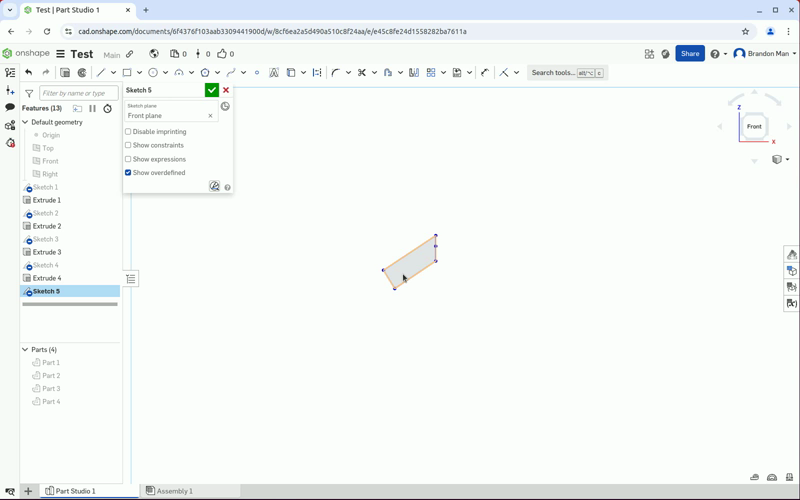
scroll(6)
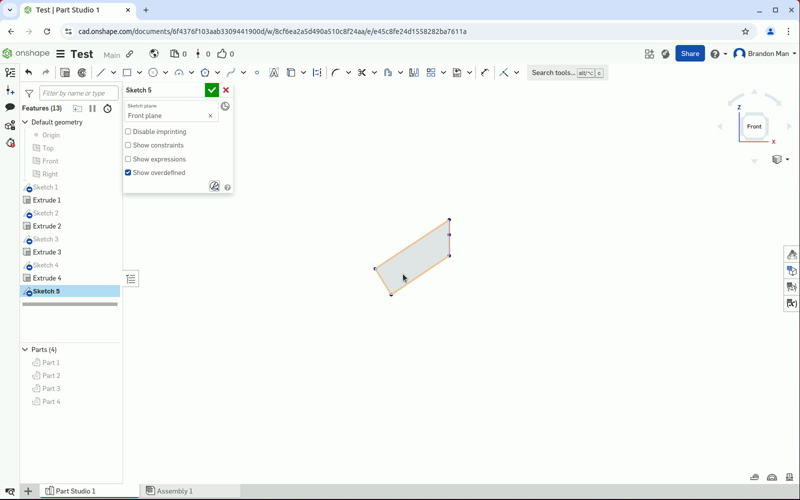
scroll(6)
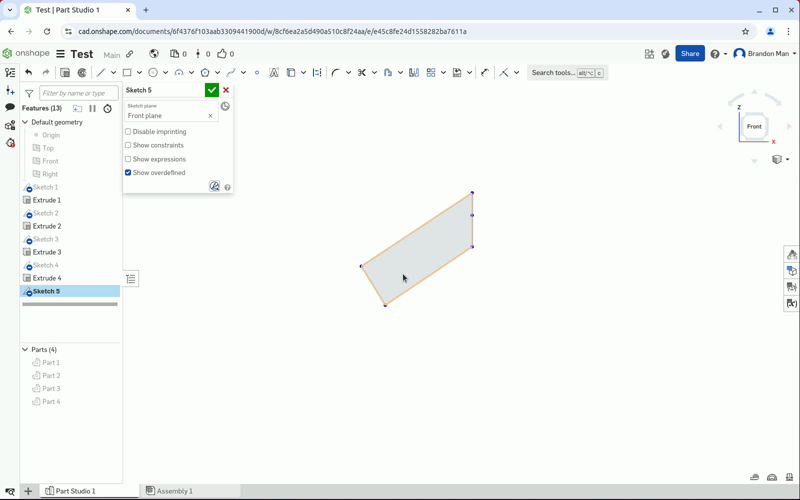
scroll(6)
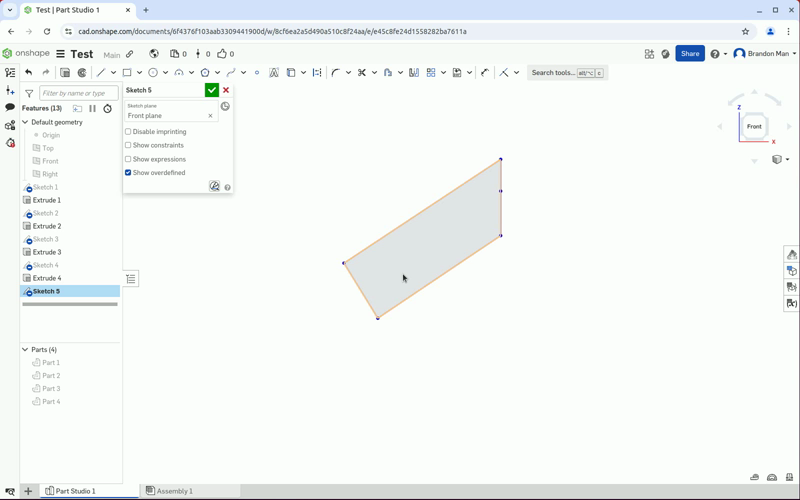
scroll(6)
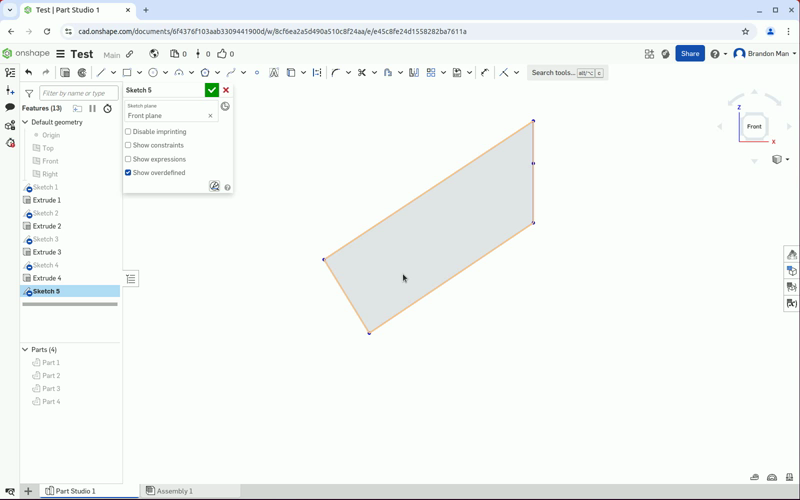
scroll(6)
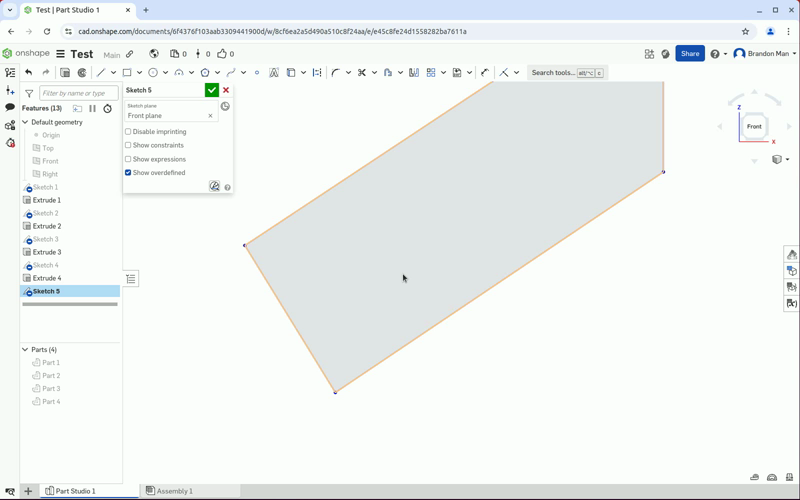
click(403, 273)
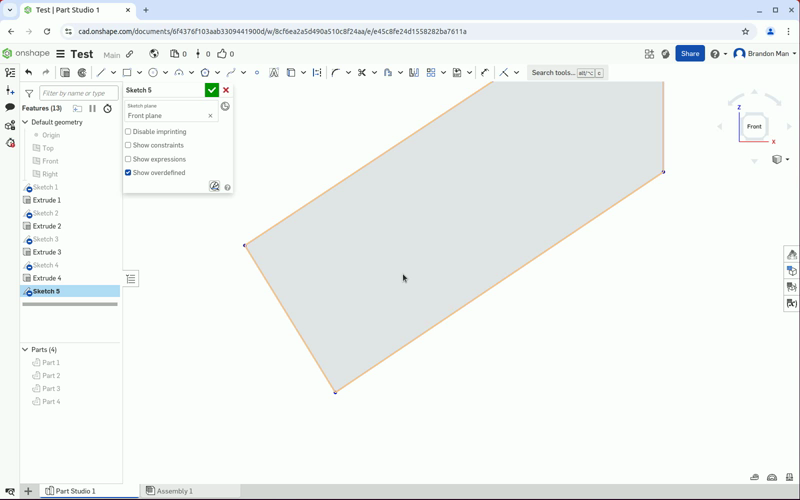
scroll(-6)
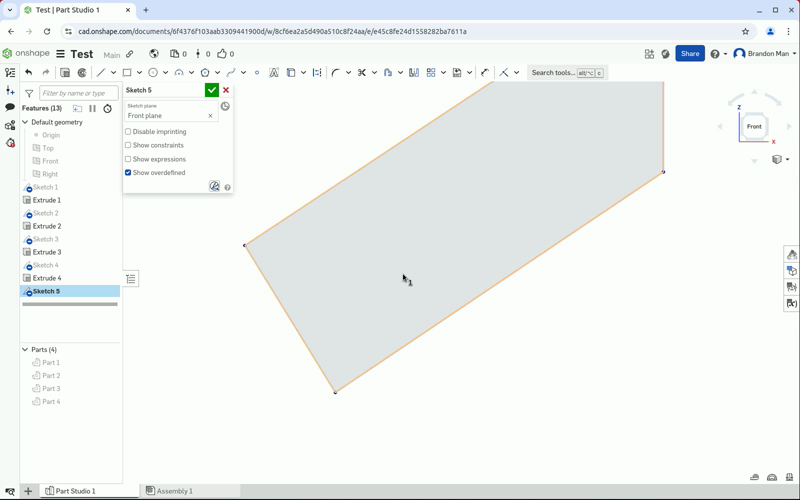
scroll(-6)
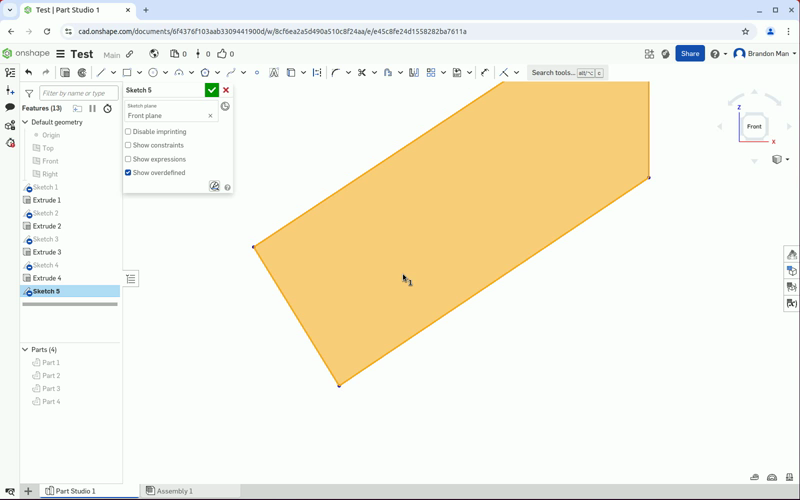
scroll(-6)
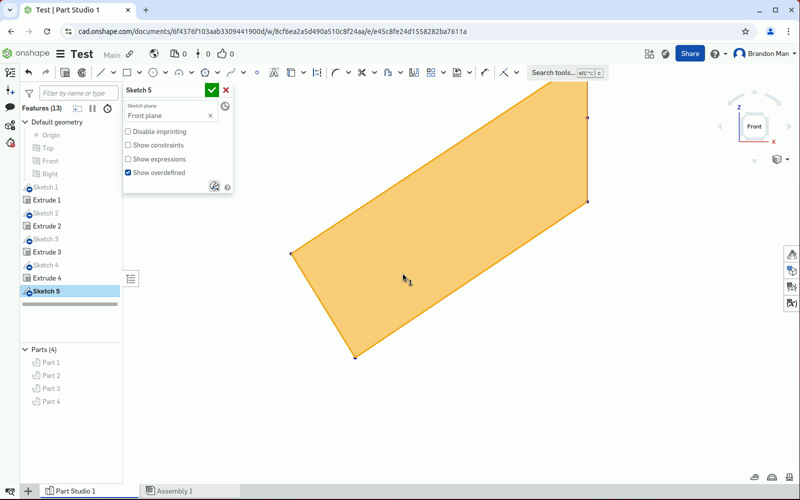
scroll(-6)
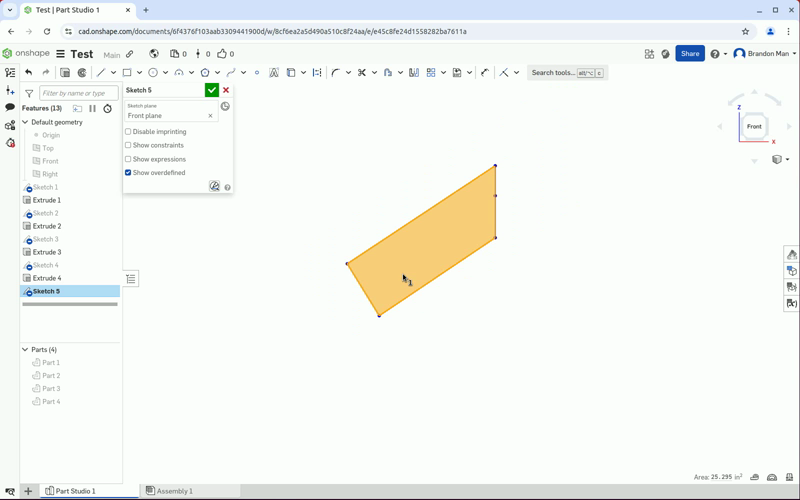
scroll(-6)
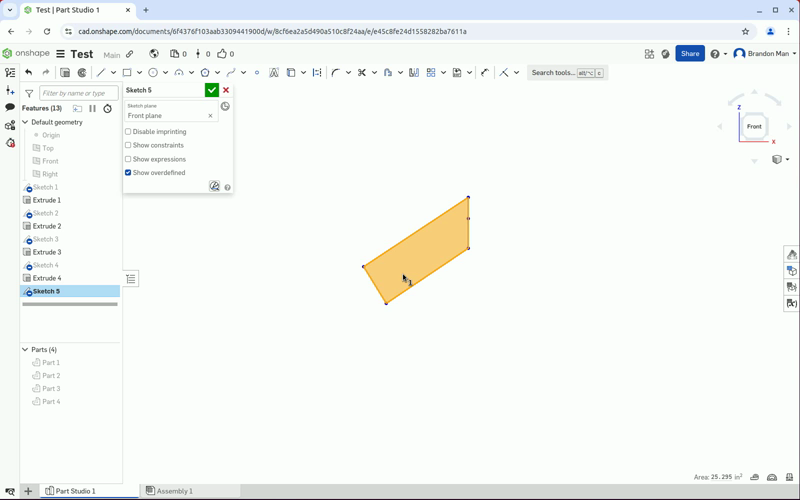
scroll(-6)
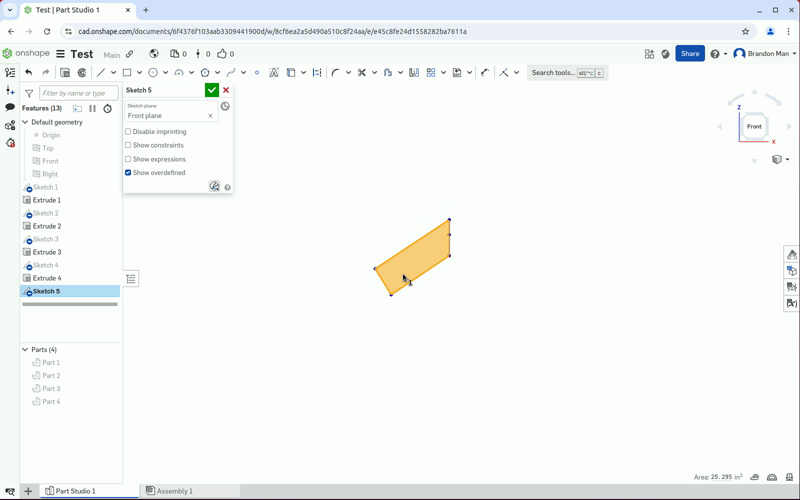
scroll(-6)
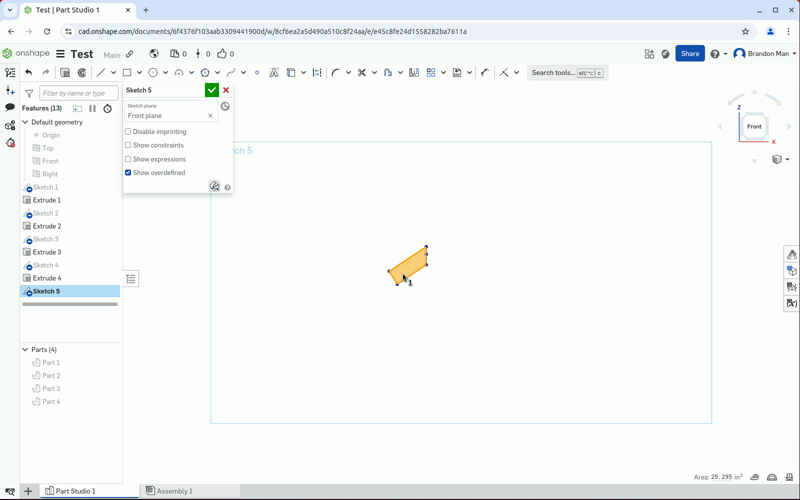
mouse_move(73, 352)
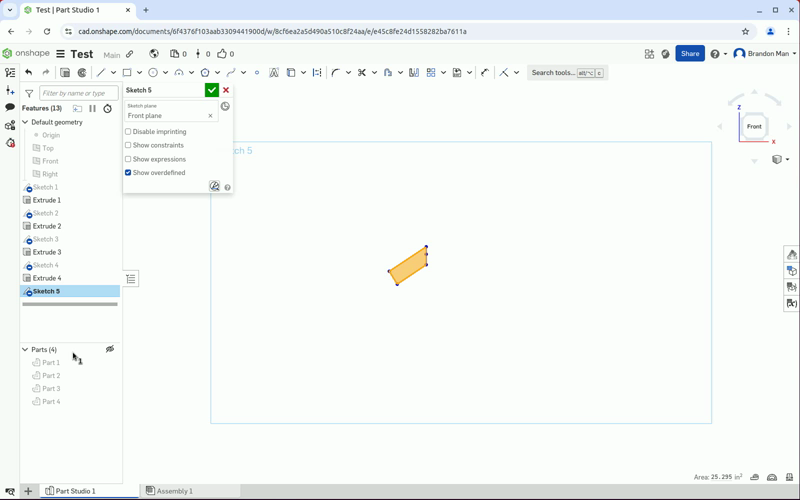
key(shift+y)
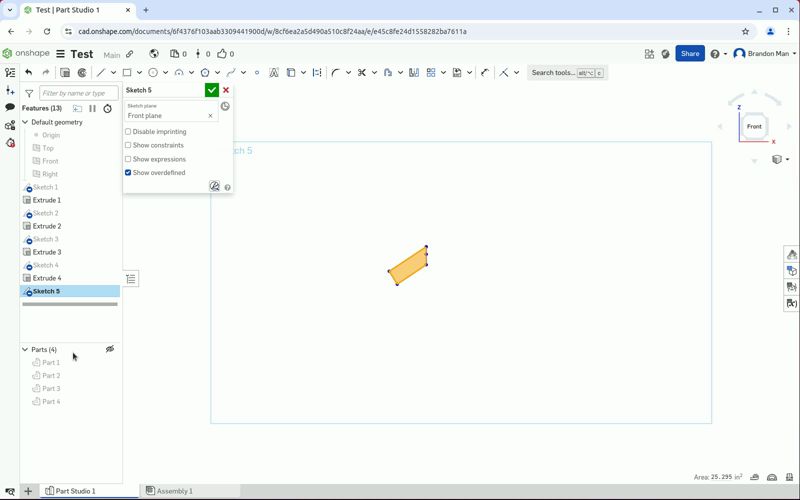
key(shift+e)
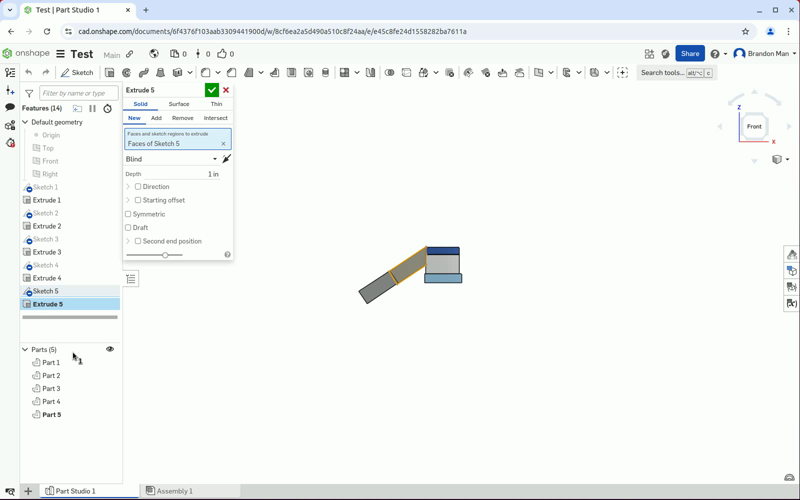
mouse_move(143, 106)
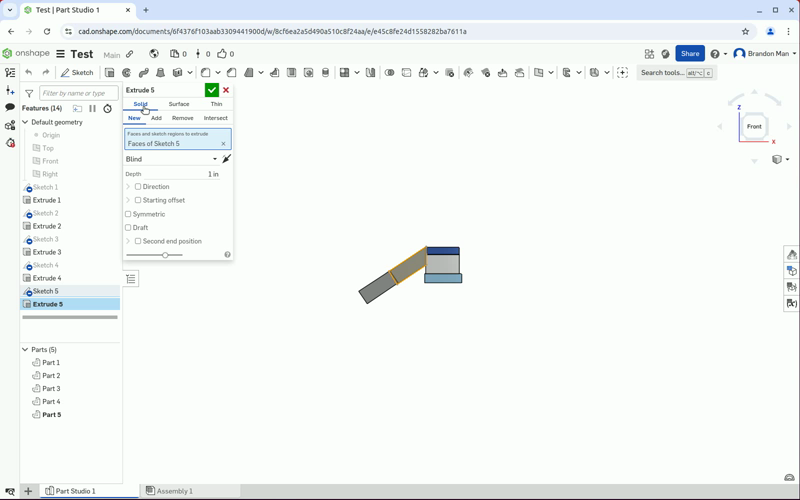
click(143, 106)
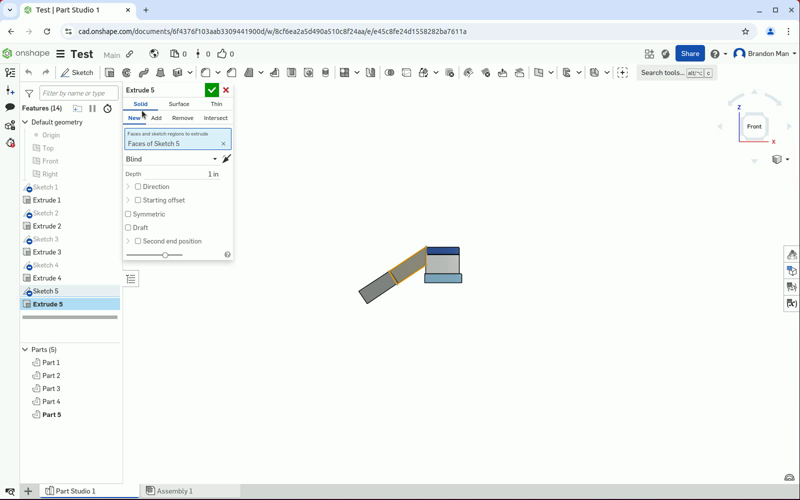
mouse_move(137, 120)
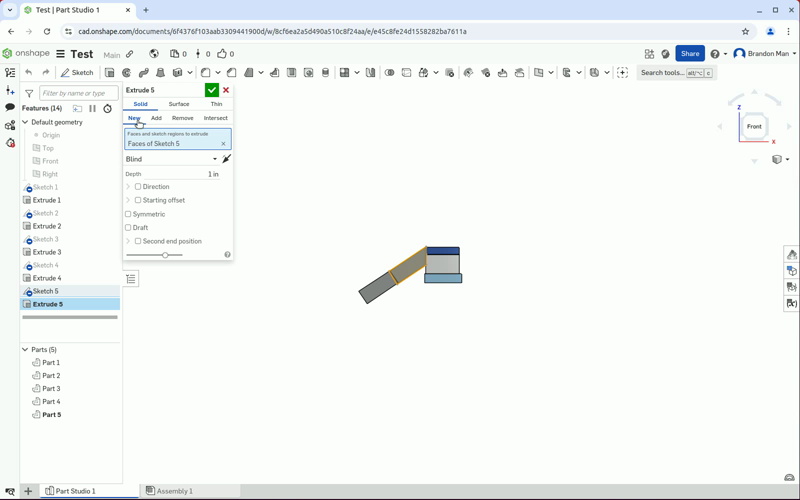
click(137, 120)
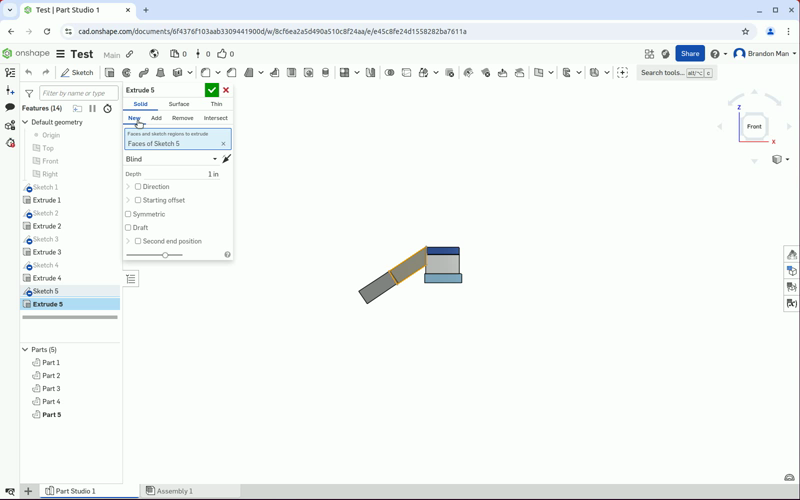
key(tab, 4)
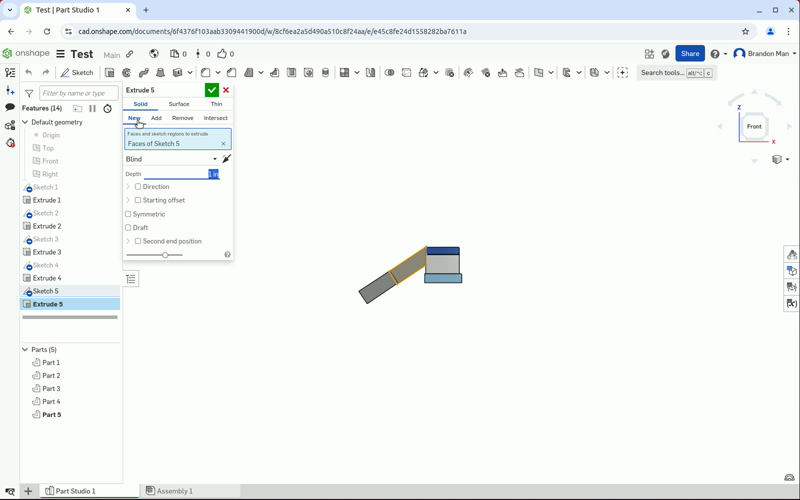
text(3.851)
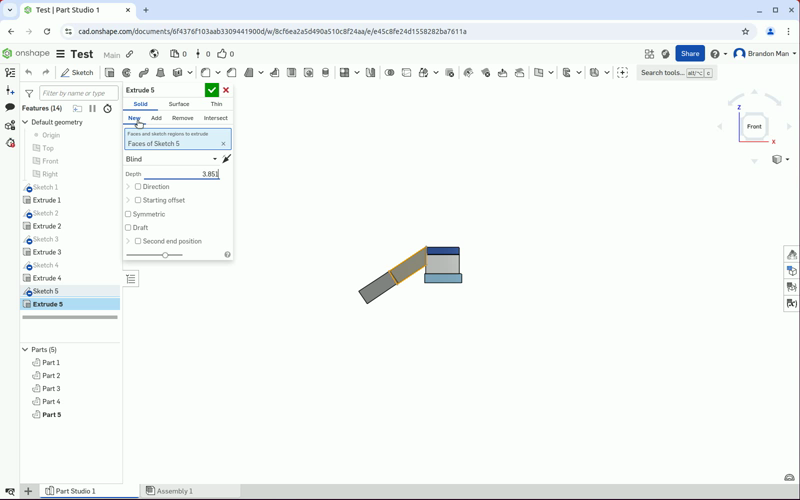
key(enter)
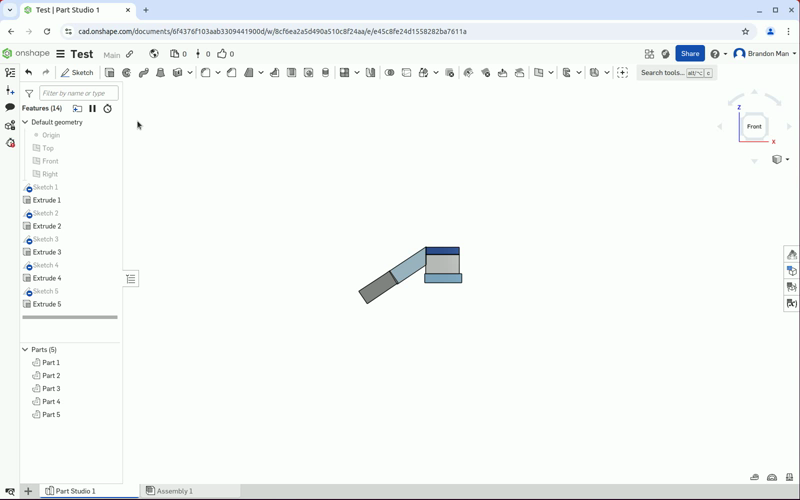
key(shift+h)
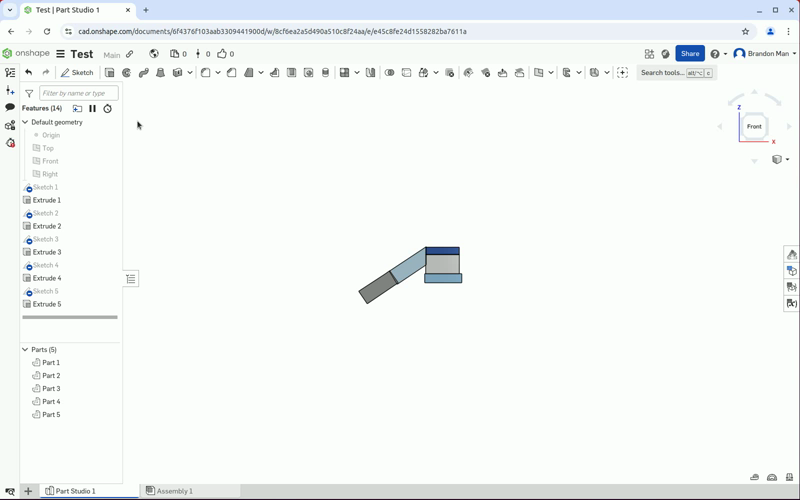
key(shift+h)
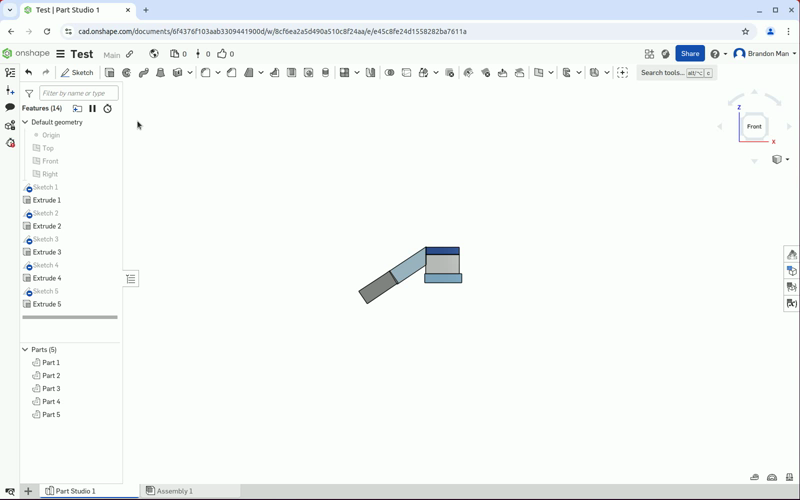
key(shift+7)
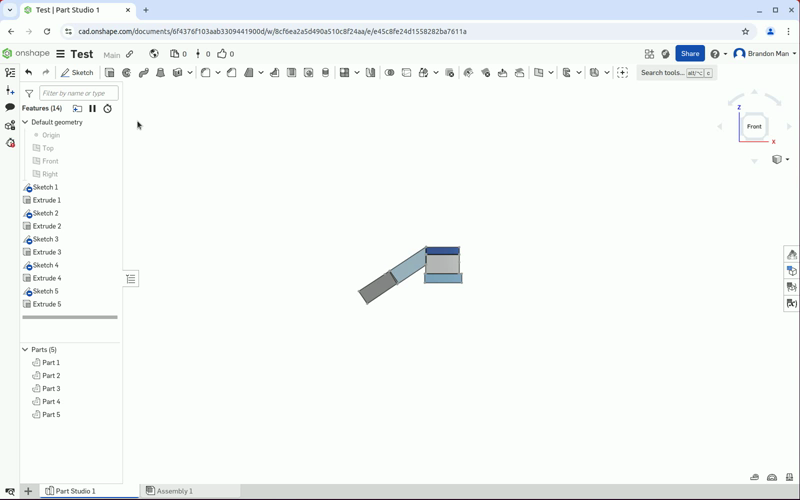
key(left, 2)
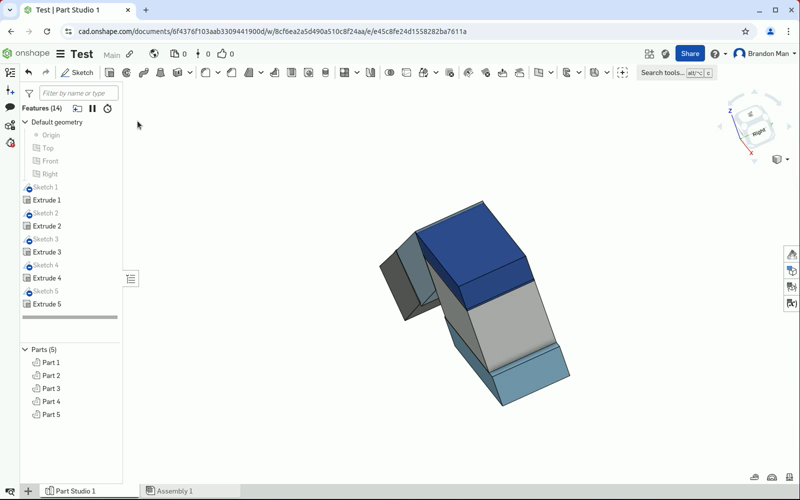
key(down, 2)
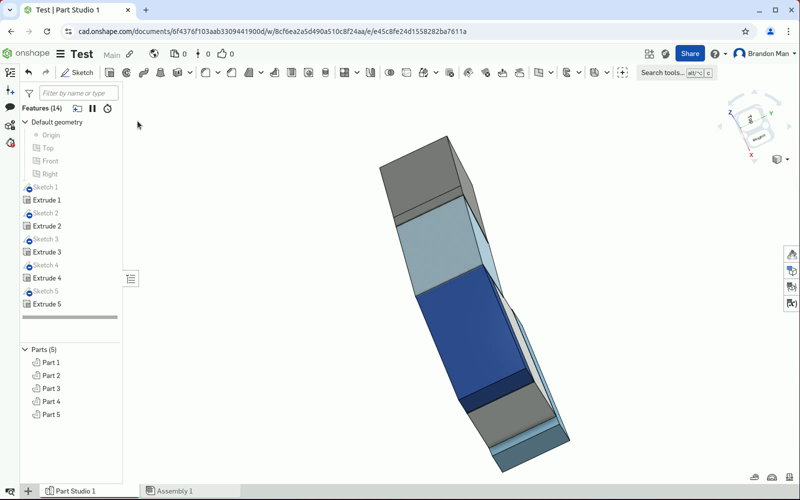
key(up, 2)
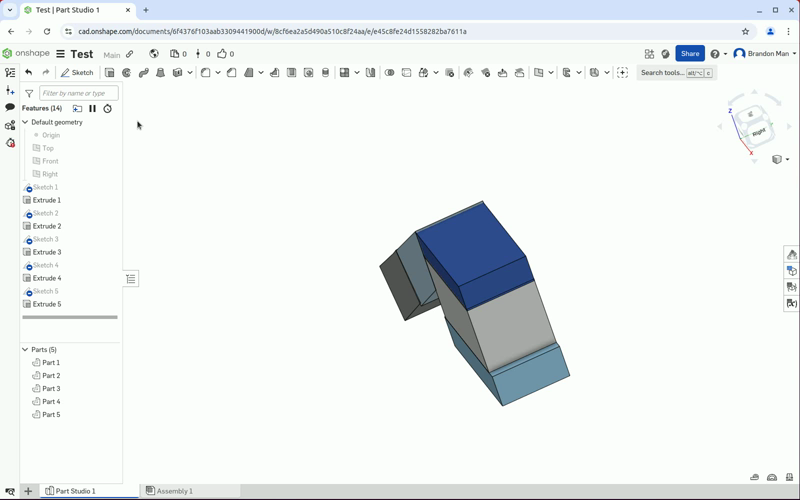
key(right, 2)
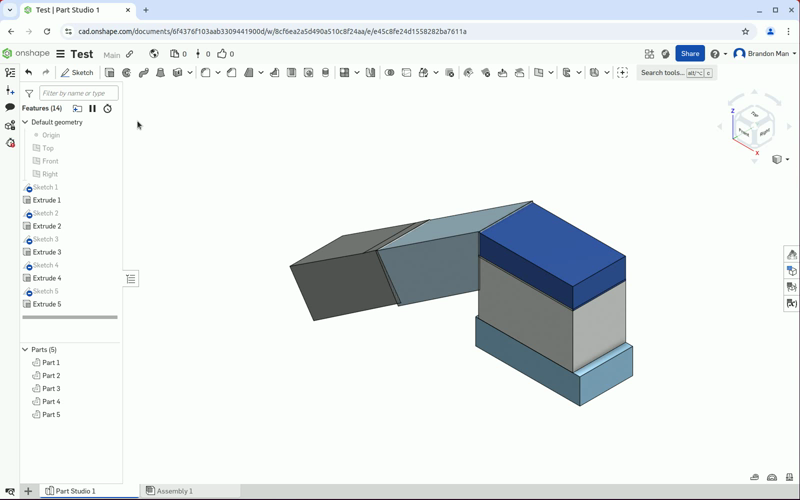
mouse_move(73, 189)
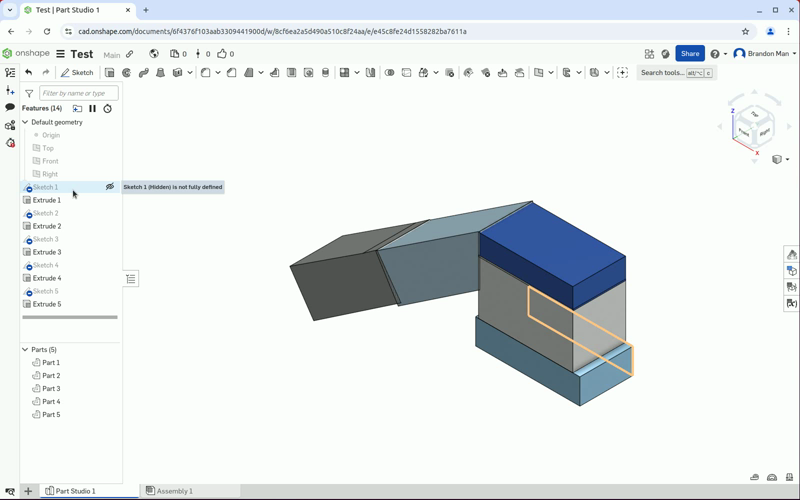
click(73, 189)